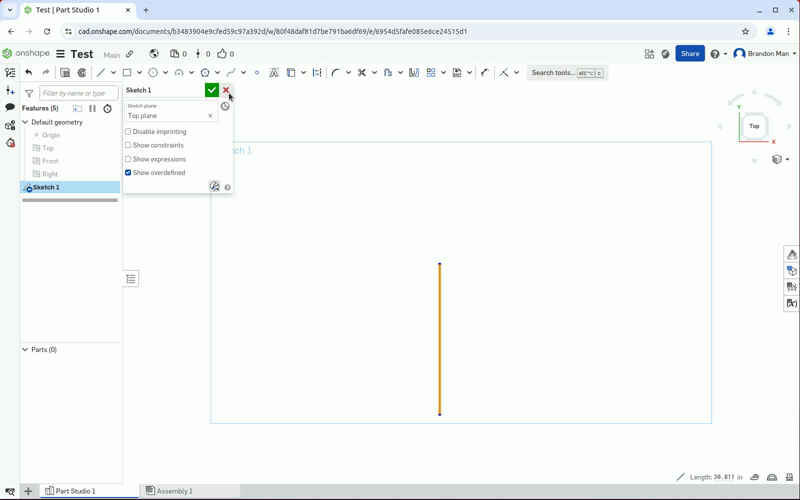
key(shift+h)
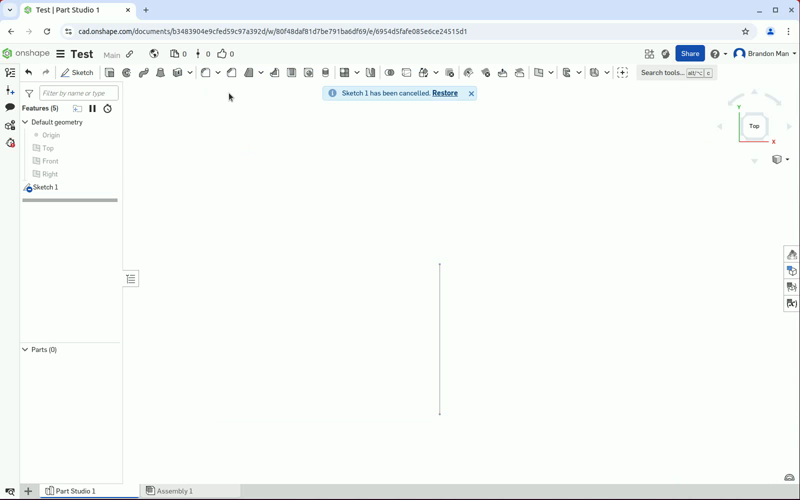
key(shift+s)
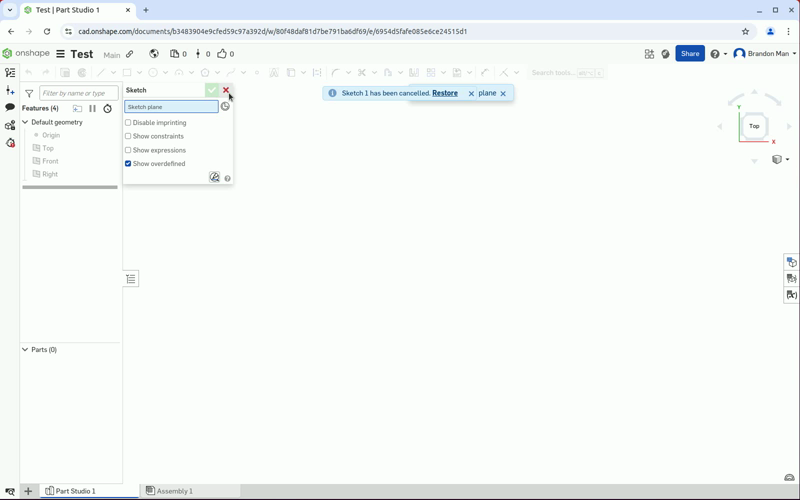
mouse_move(73, 150)
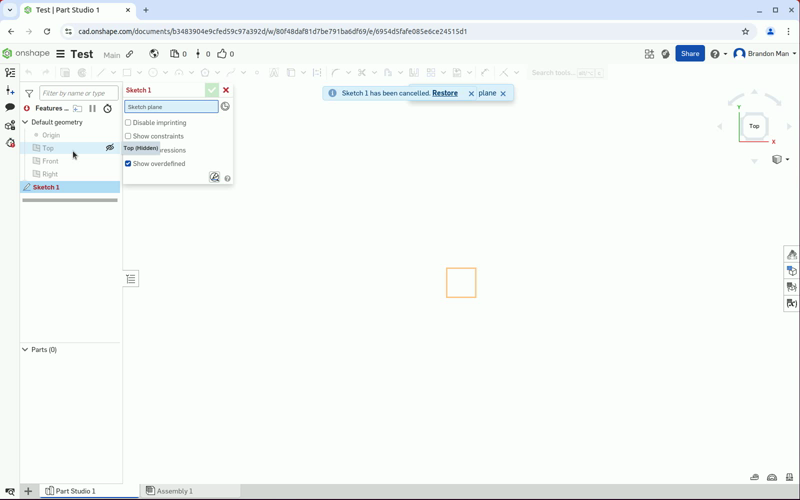
click(73, 150)
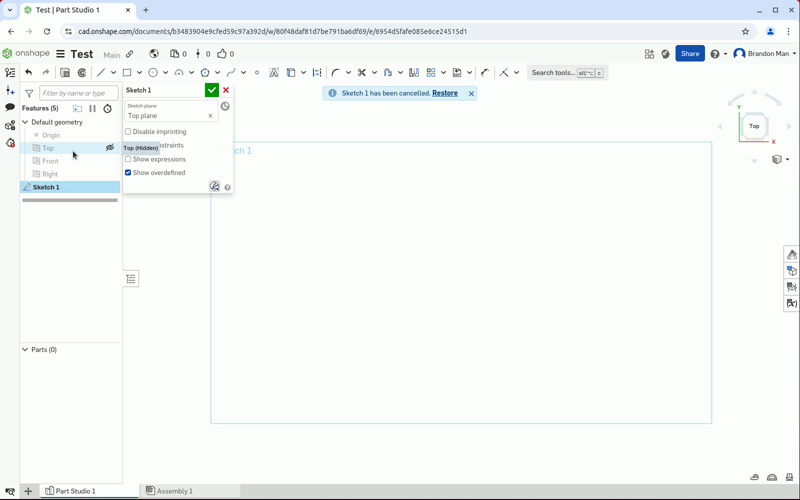
mouse_move(73, 352)
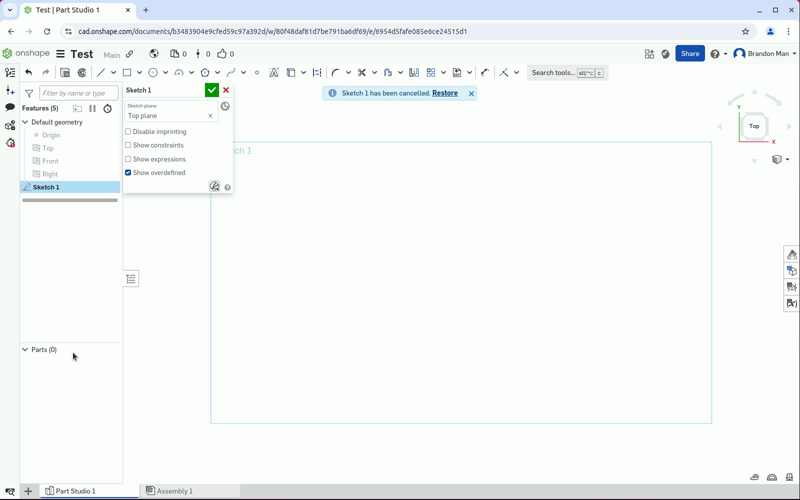
key(y)
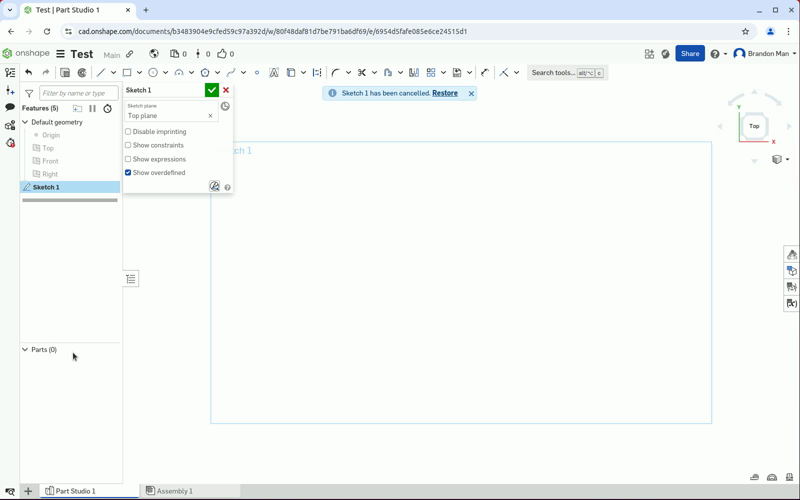
key(l)
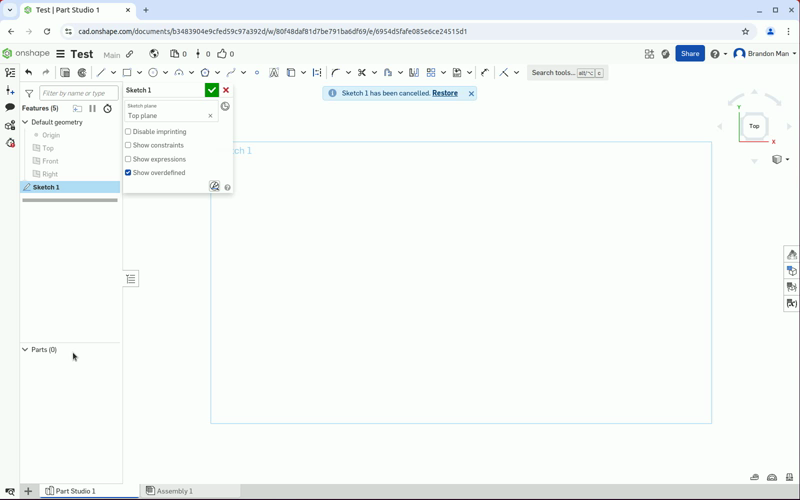
key_down(shift)
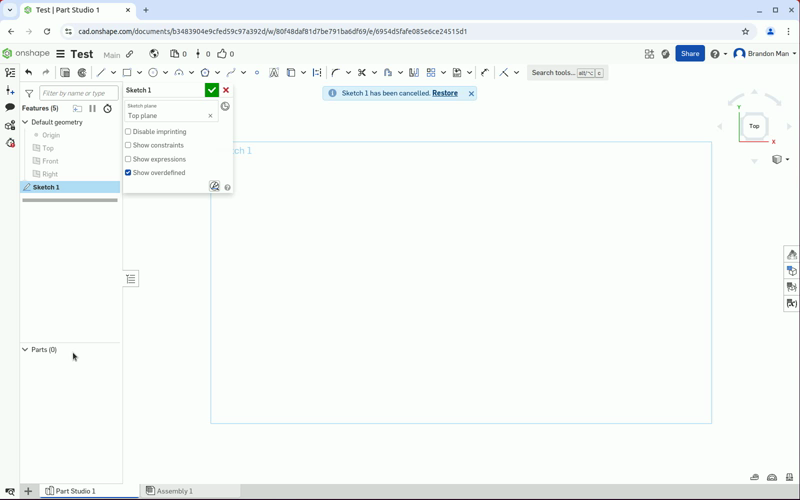
mouse_move(460, 395)
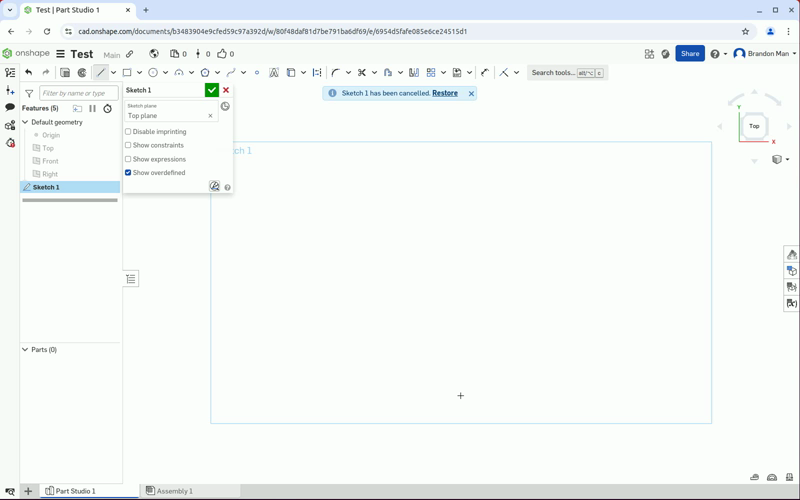
click(460, 395)
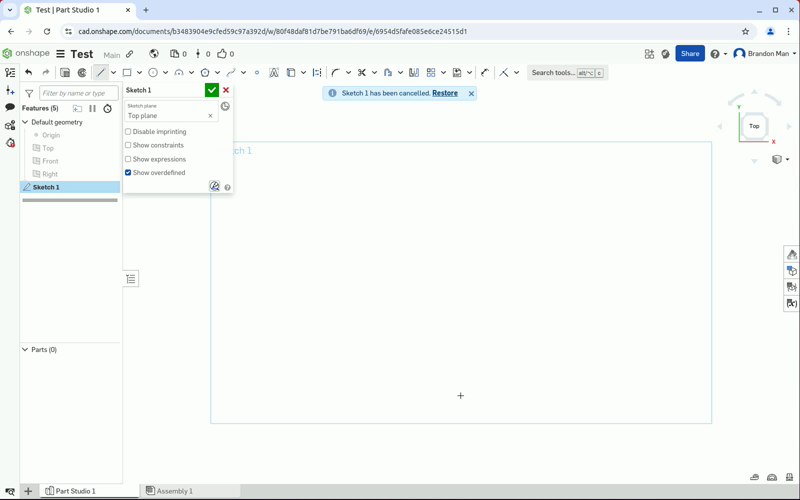
key_up(shift)
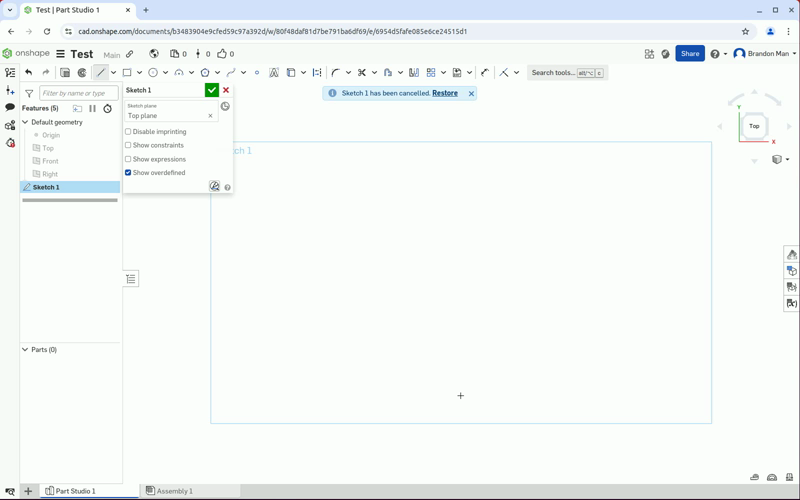
key_down(shift)
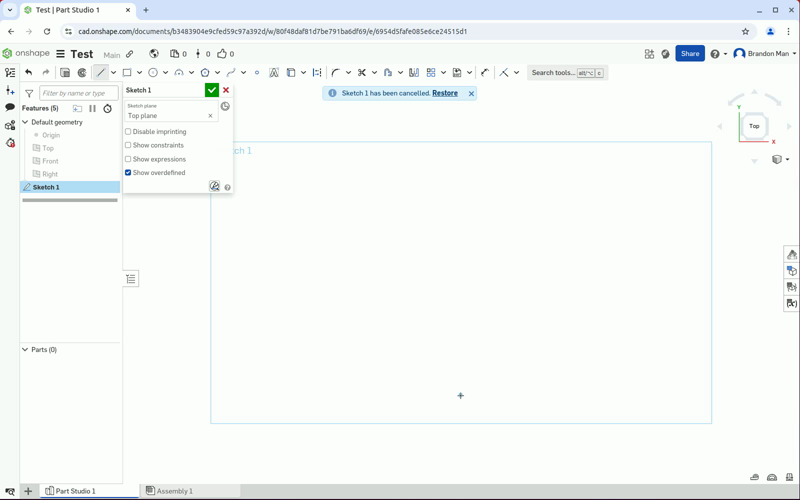
mouse_move(537, 395)
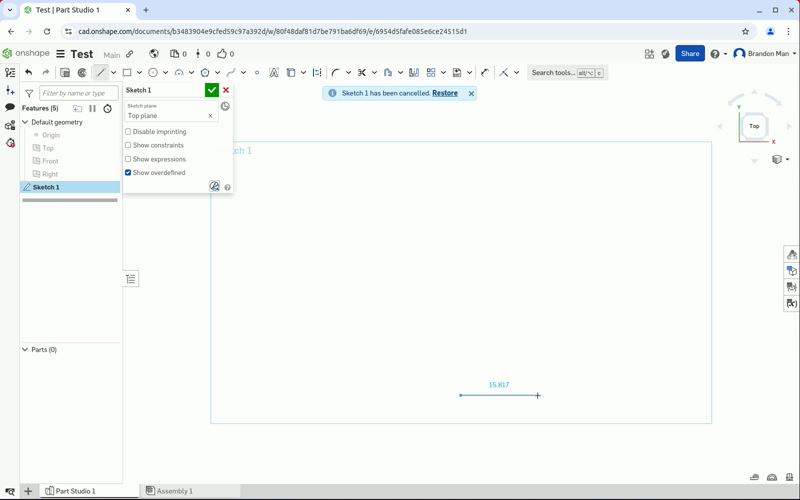
click(537, 395)
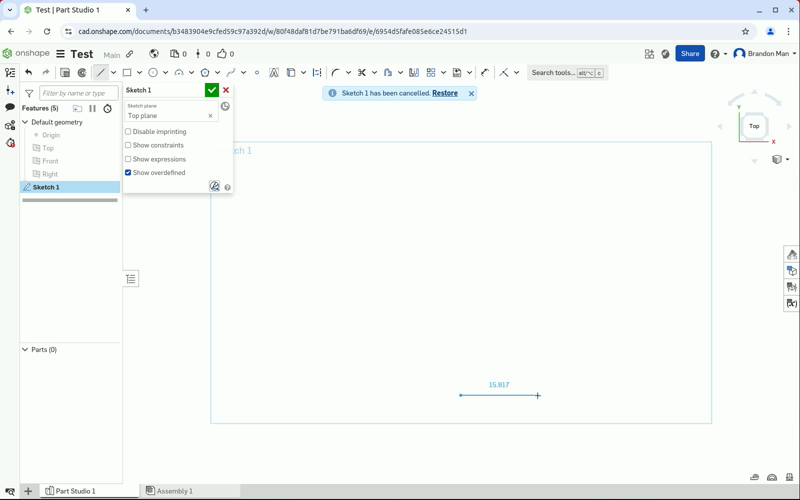
key_up(shift)
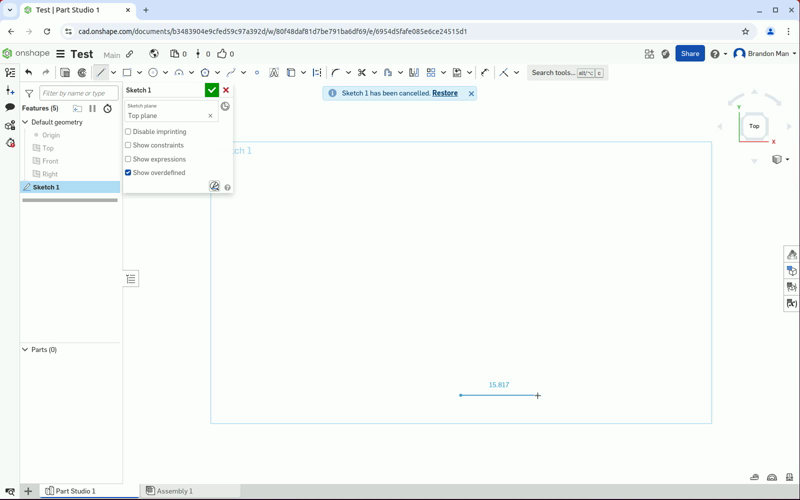
key_down(shift)
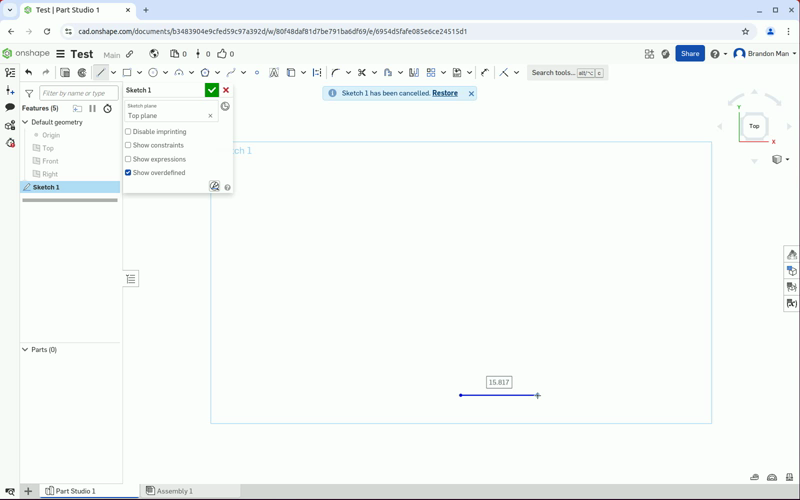
mouse_move(567, 395)
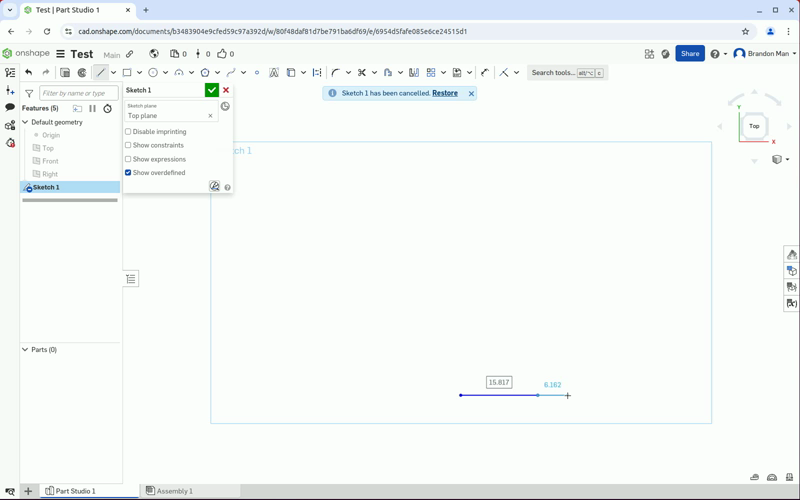
mouse_move(537, 374)
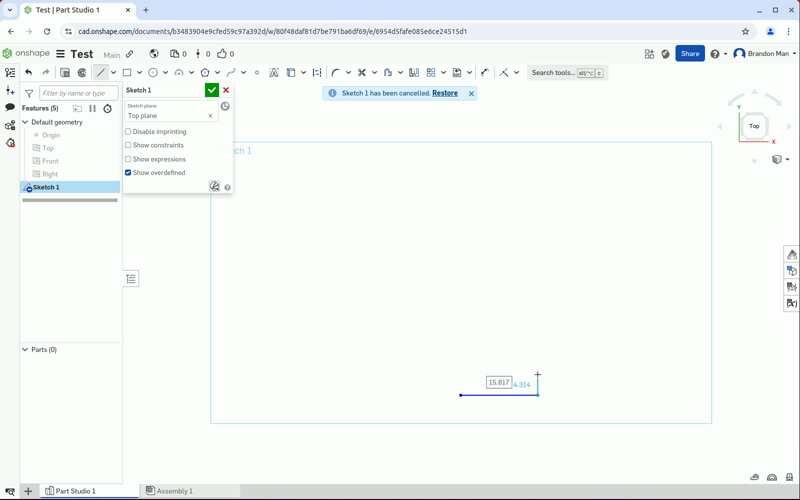
click(537, 374)
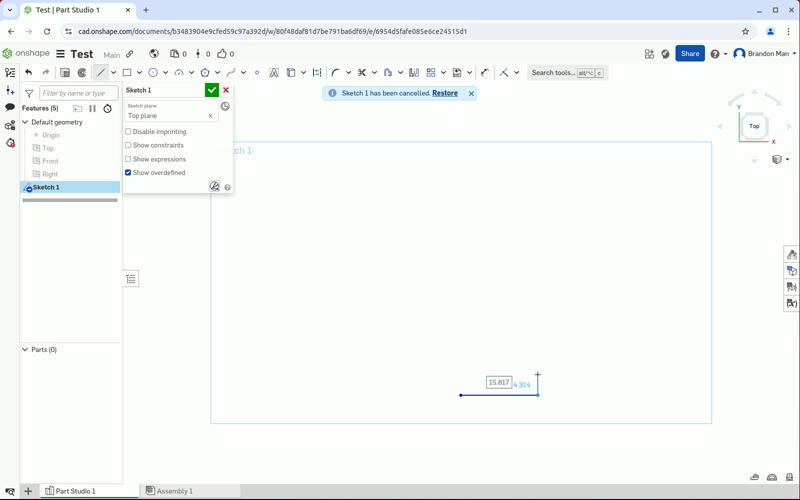
key_up(shift)
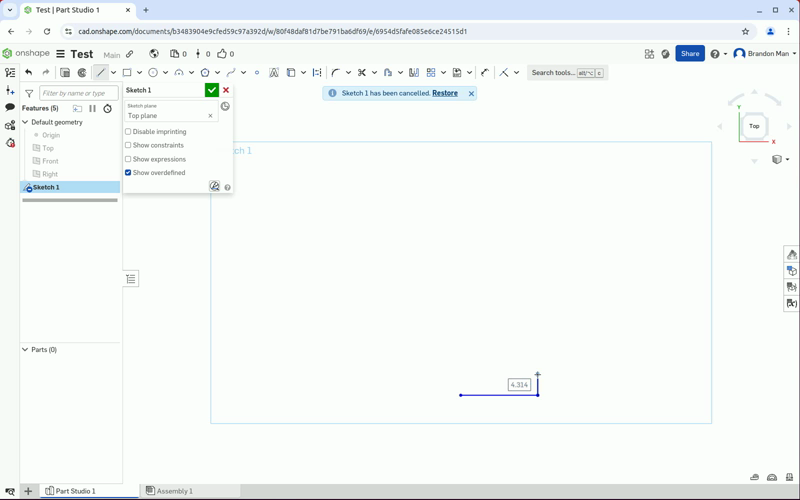
key_down(shift)
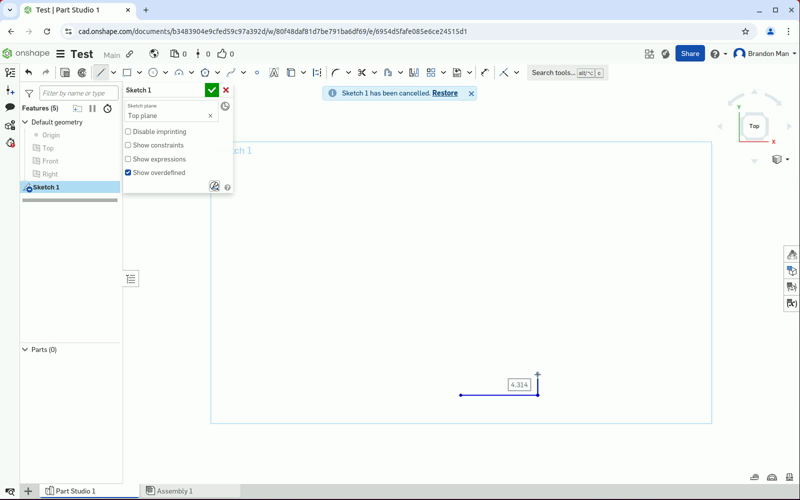
mouse_move(567, 374)
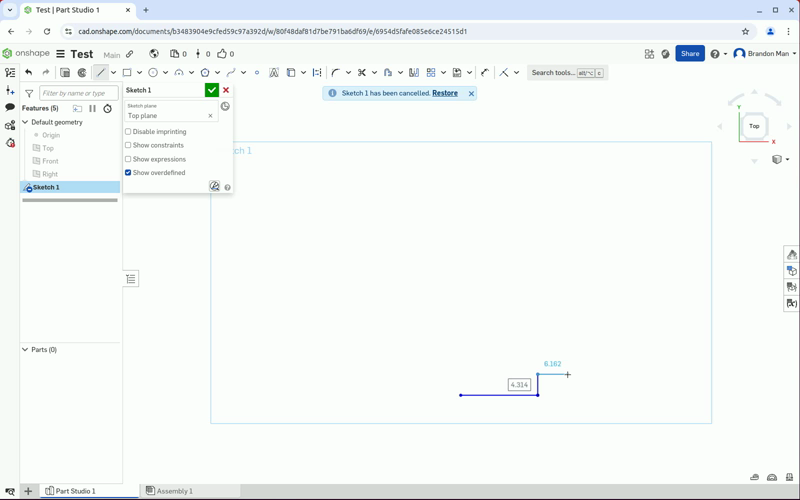
mouse_move(537, 343)
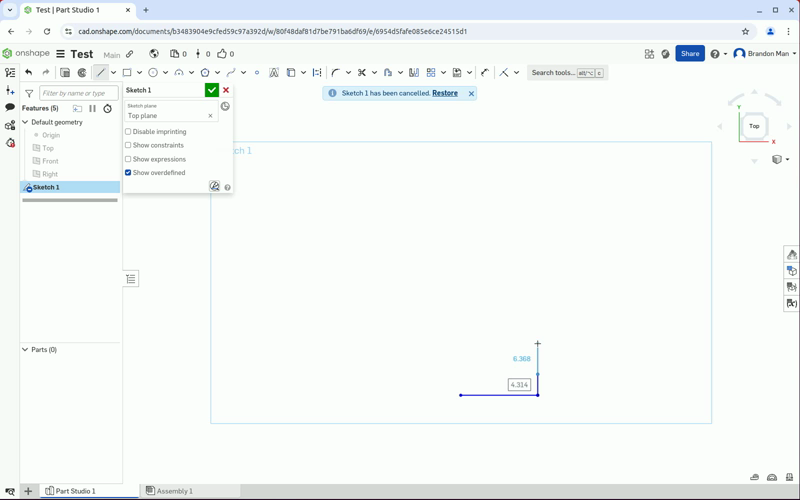
click(537, 343)
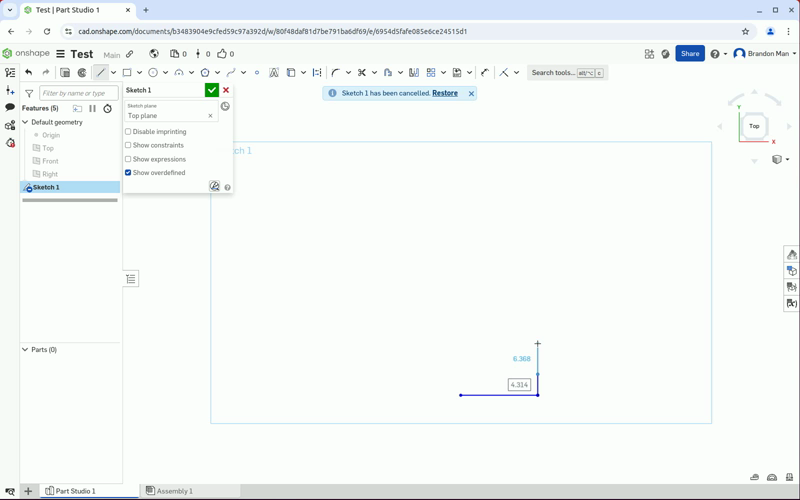
key_up(shift)
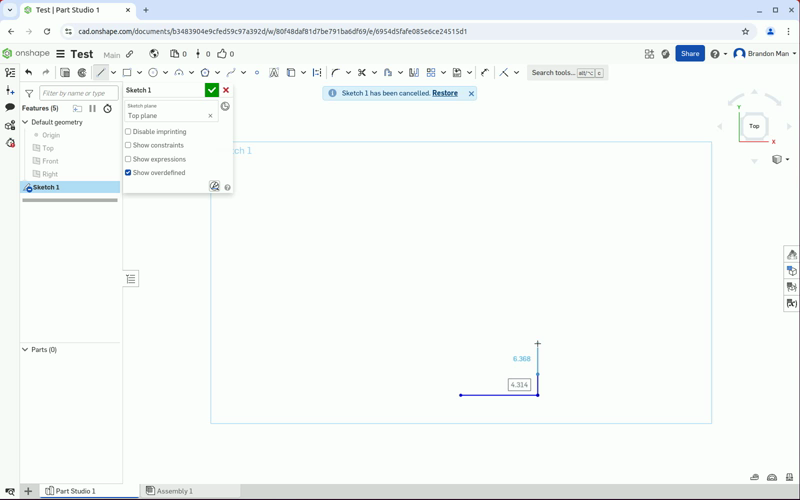
key_down(shift)
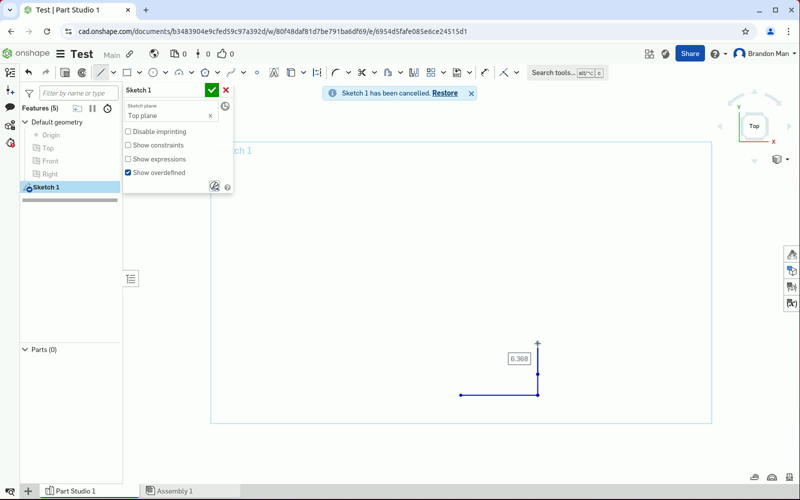
mouse_move(567, 343)
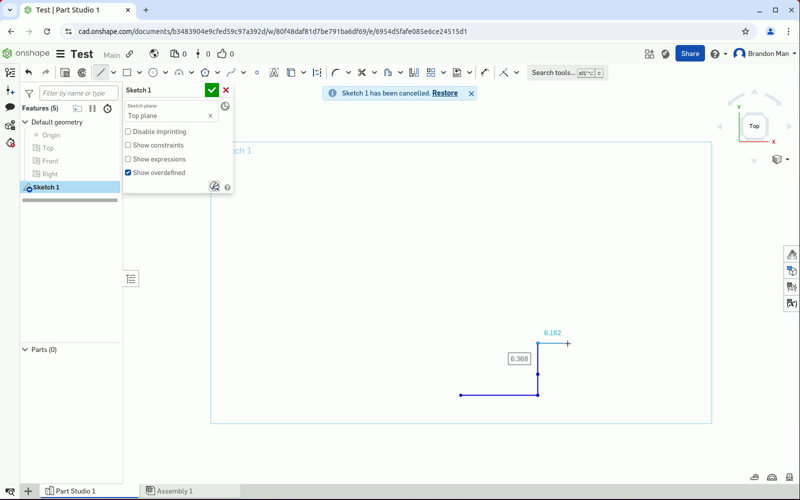
mouse_move(488, 343)
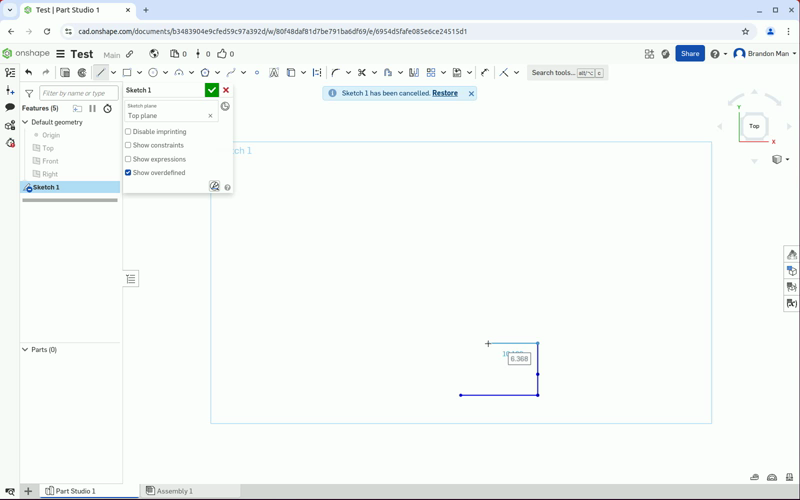
click(488, 343)
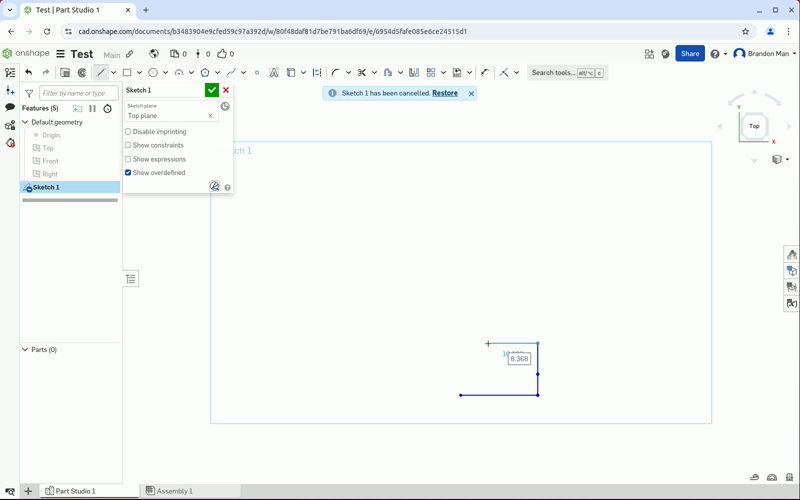
key_up(shift)
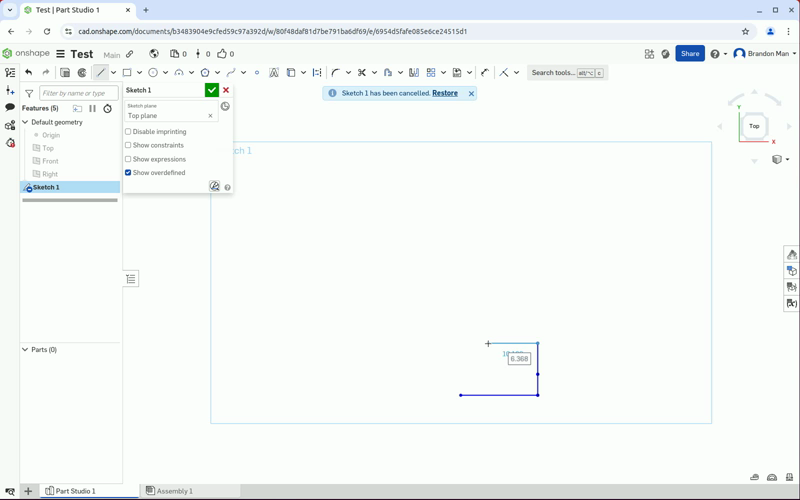
key_down(shift)
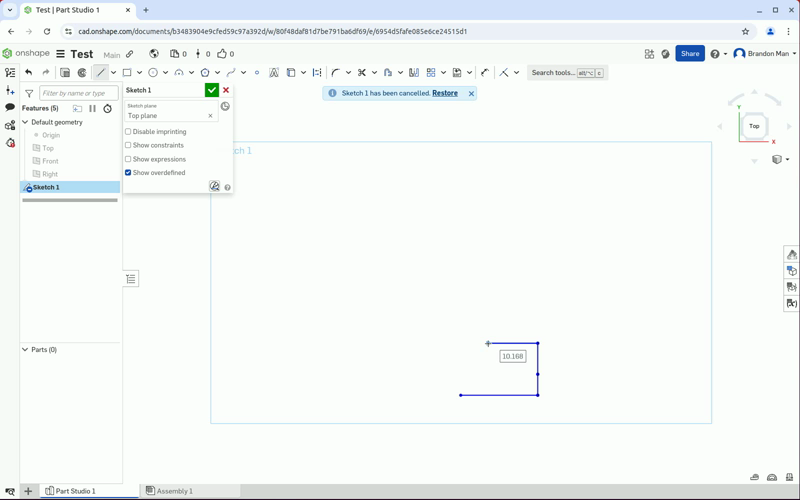
mouse_move(518, 343)
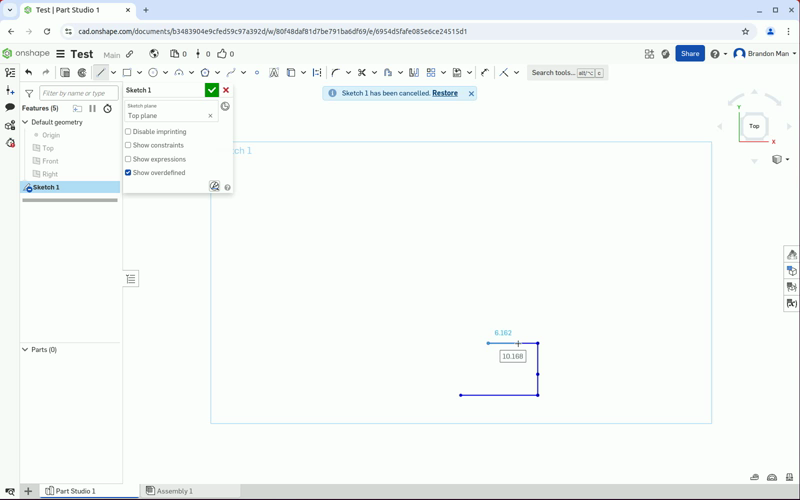
mouse_move(488, 335)
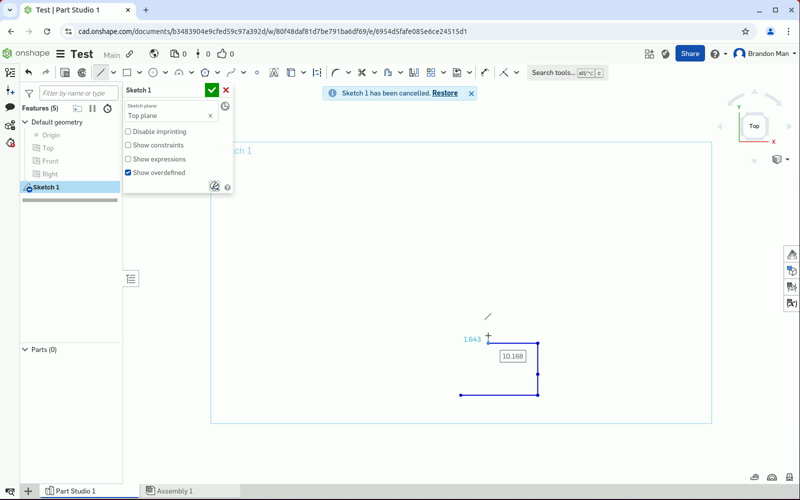
click(488, 335)
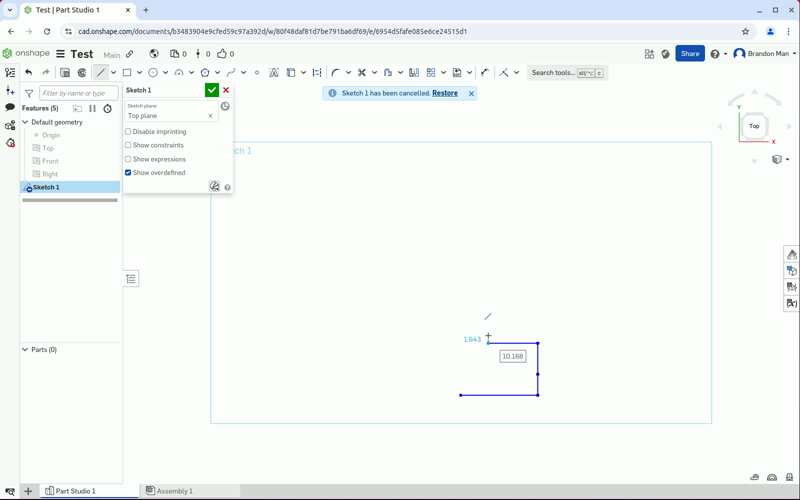
key_up(shift)
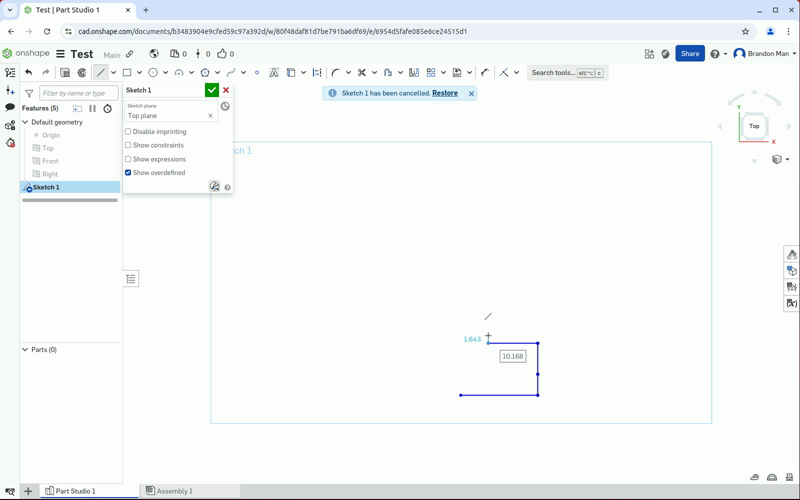
key_down(shift)
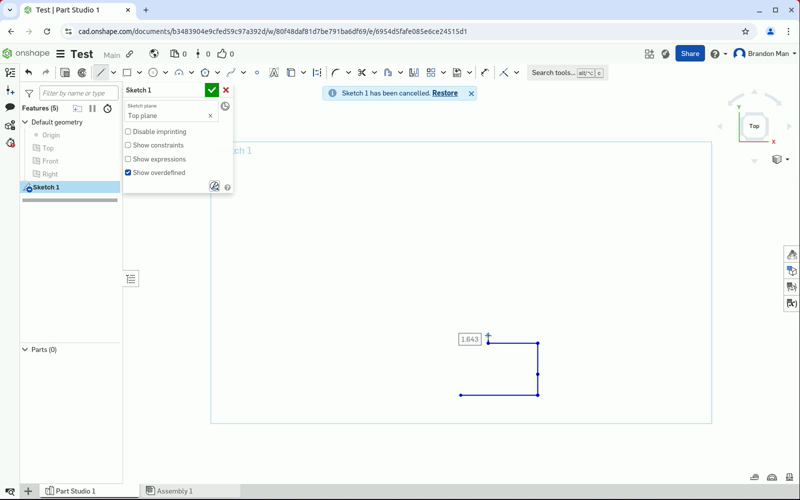
mouse_move(518, 335)
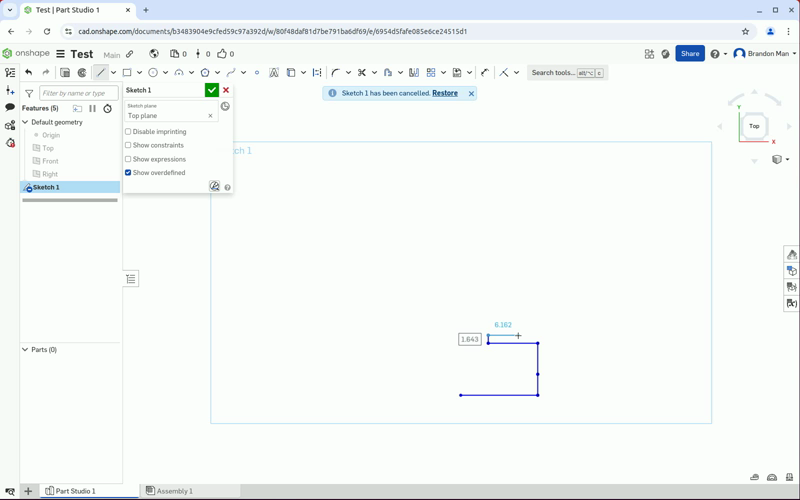
mouse_move(537, 335)
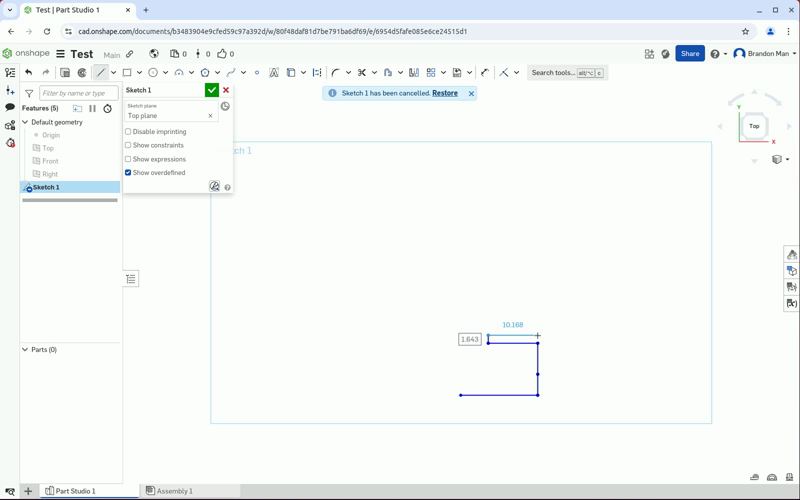
click(537, 335)
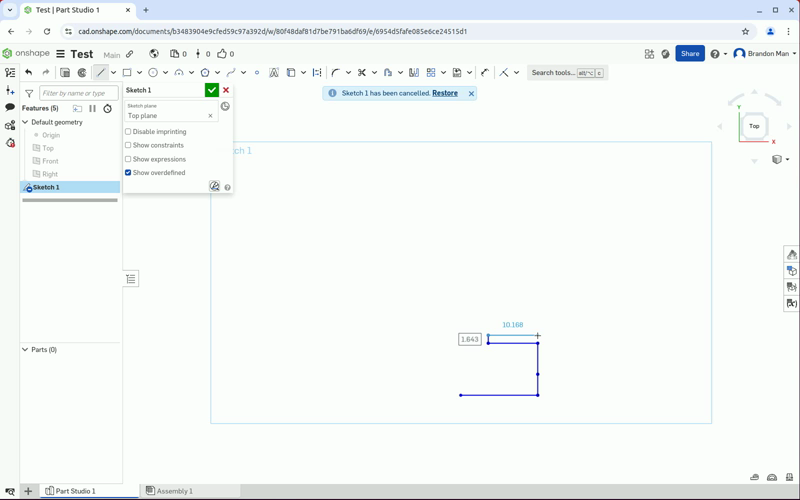
key_up(shift)
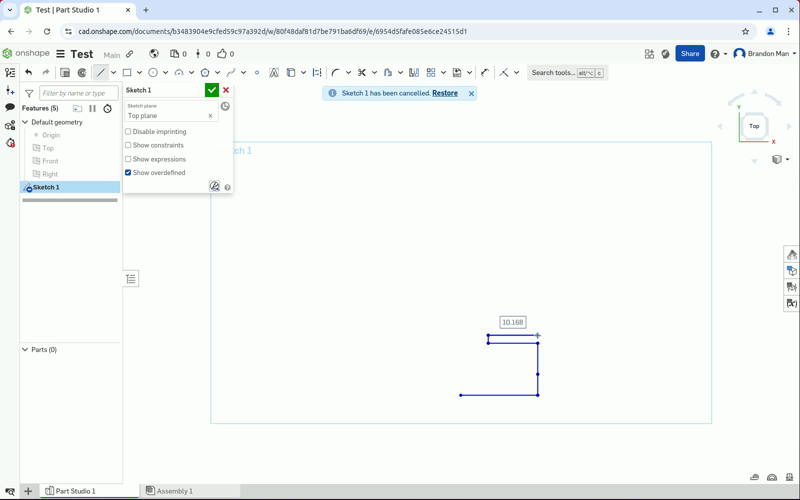
key_down(shift)
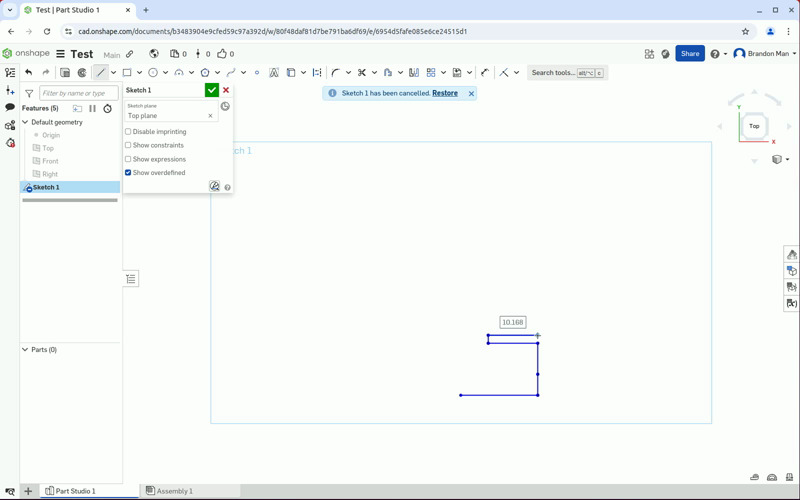
mouse_move(567, 335)
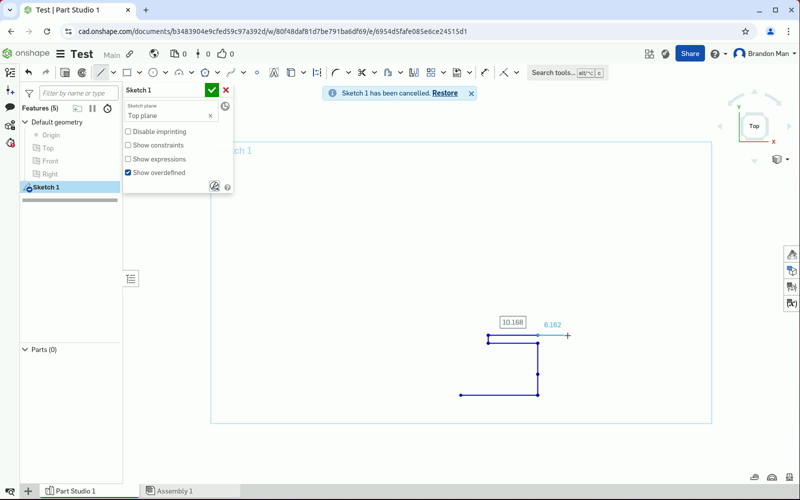
mouse_move(537, 304)
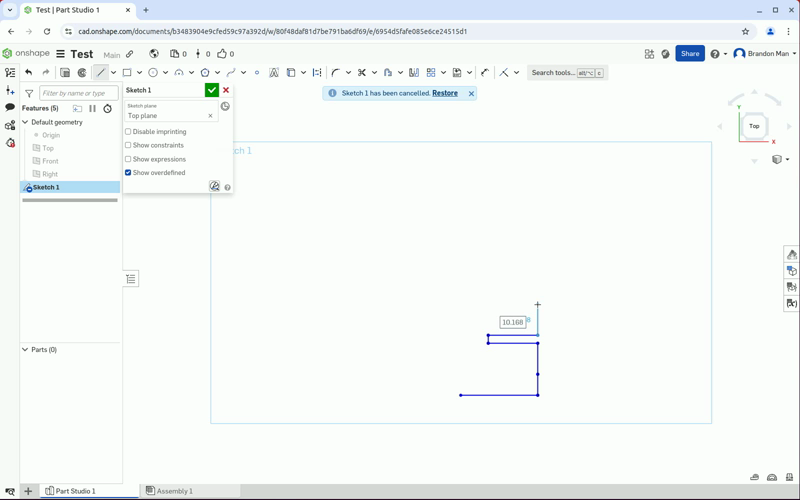
click(537, 304)
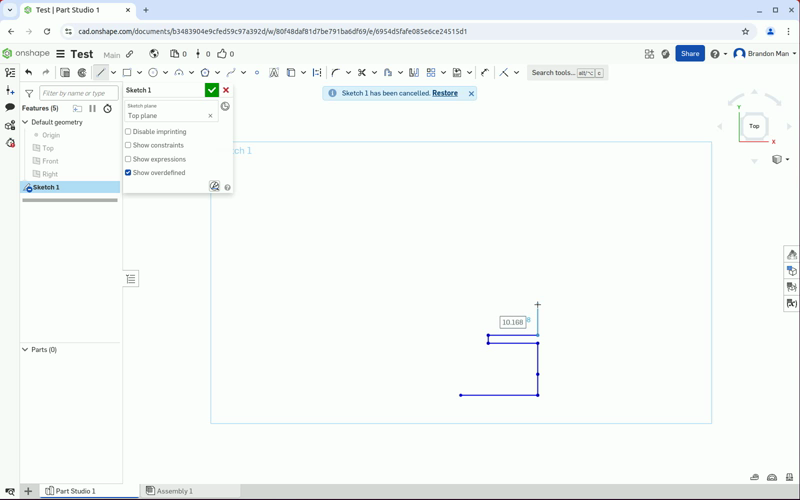
key_up(shift)
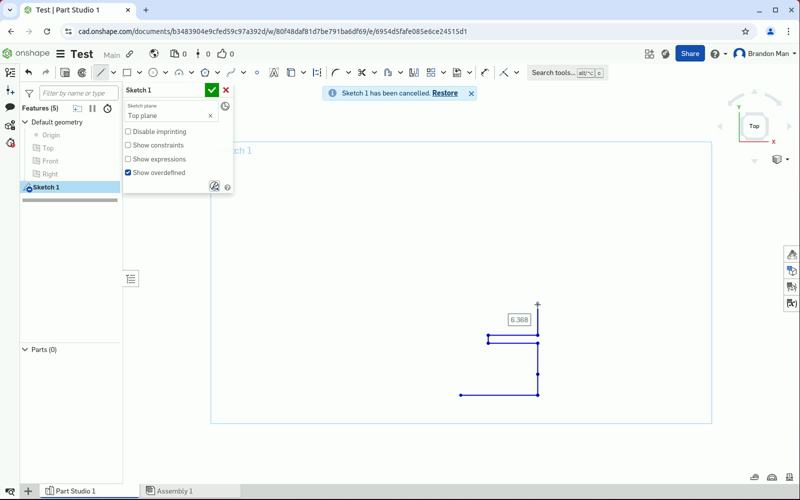
key_down(shift)
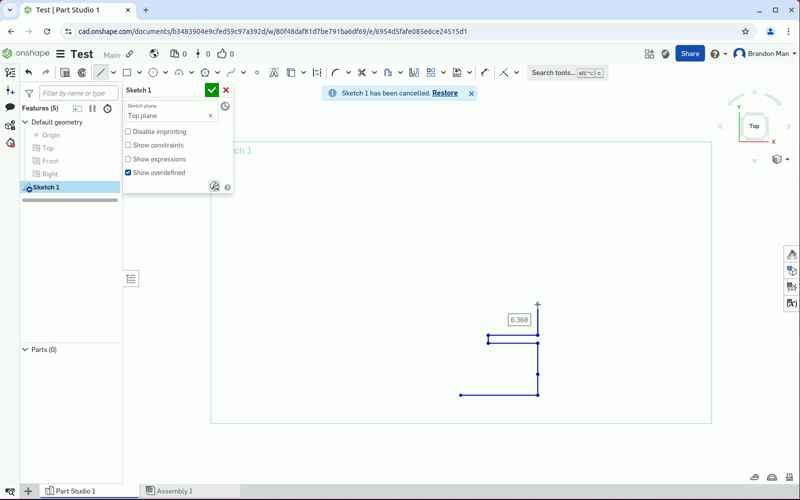
mouse_move(567, 304)
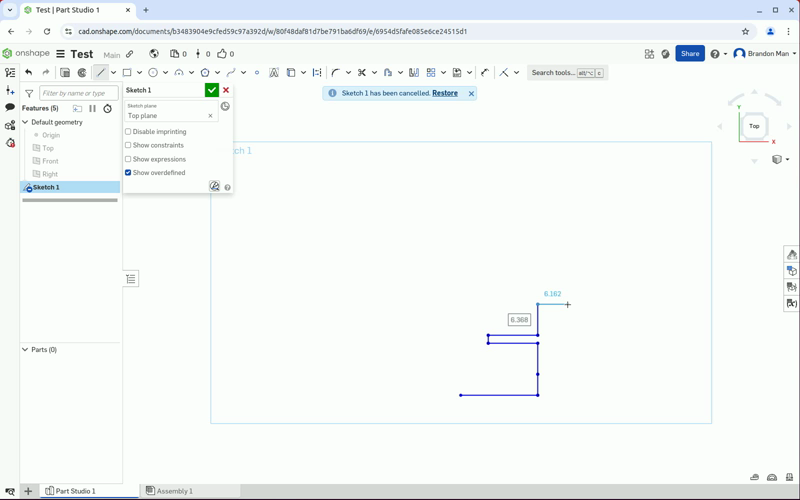
mouse_move(537, 282)
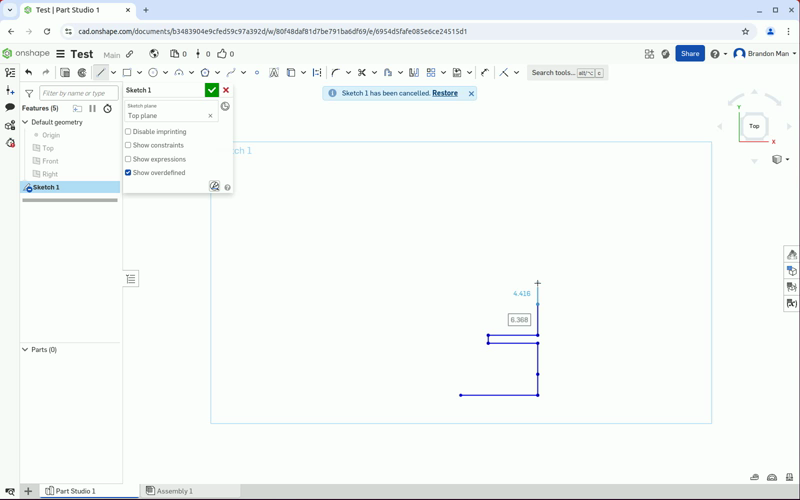
click(537, 282)
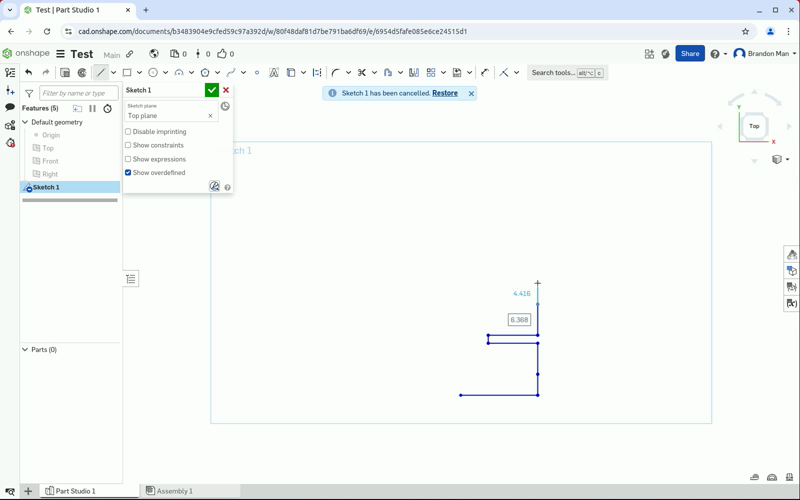
key_up(shift)
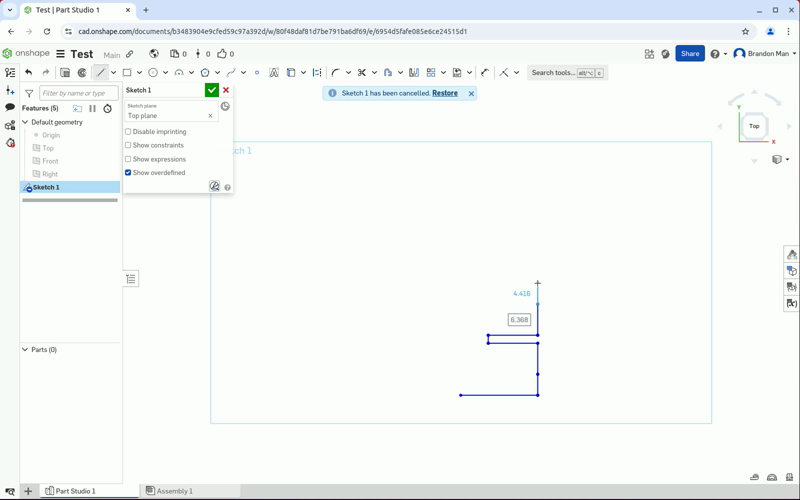
key_down(shift)
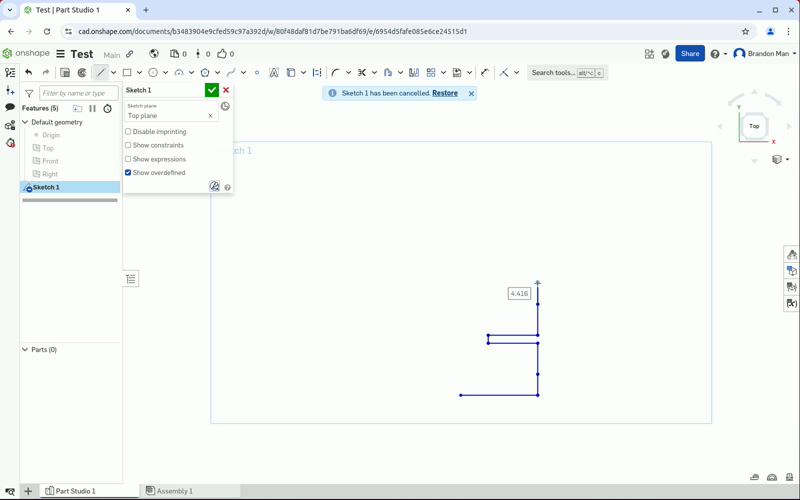
mouse_move(460, 282)
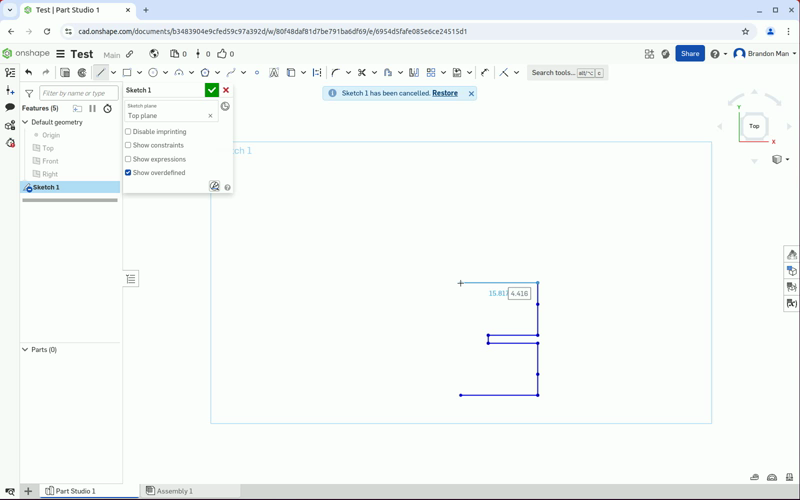
click(460, 282)
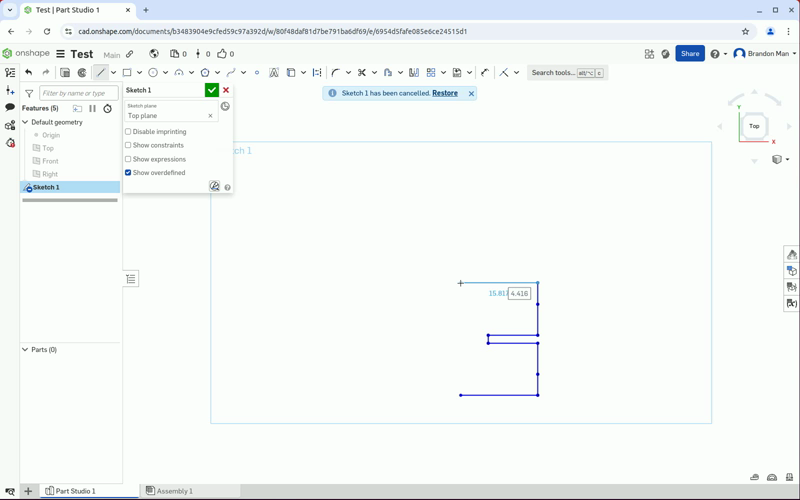
key_up(shift)
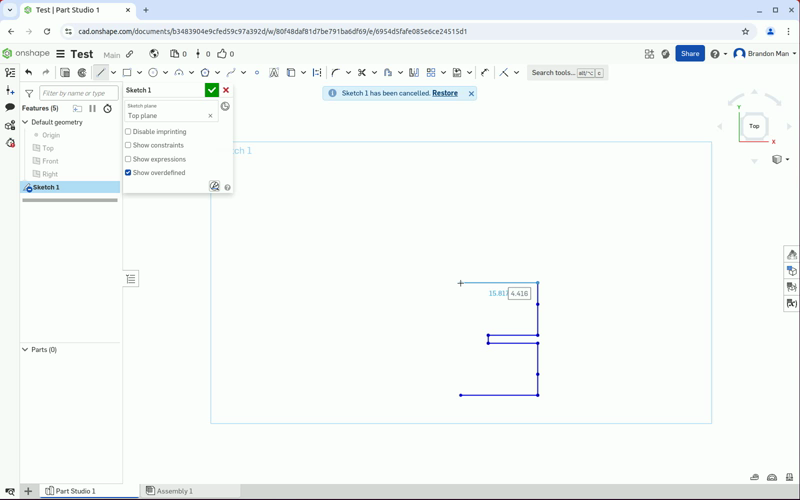
key_down(shift)
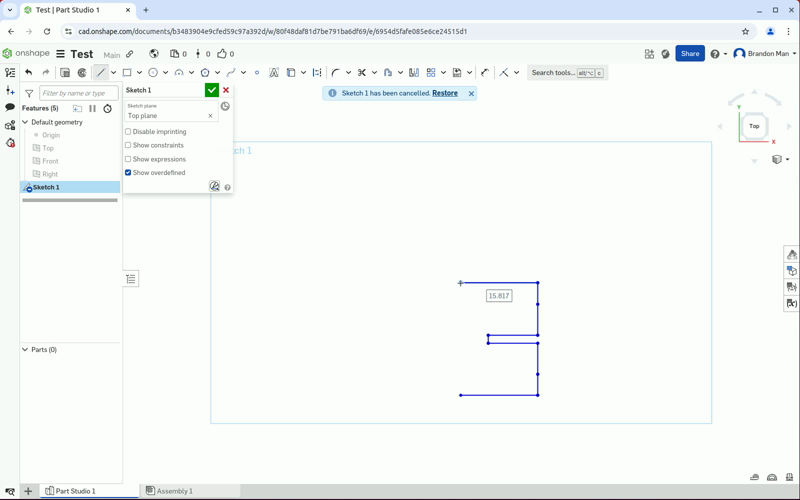
mouse_move(460, 395)
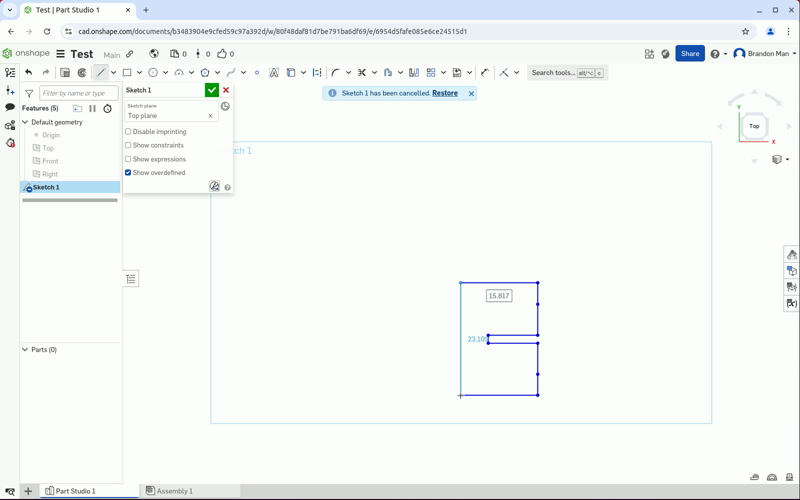
key_up(shift)
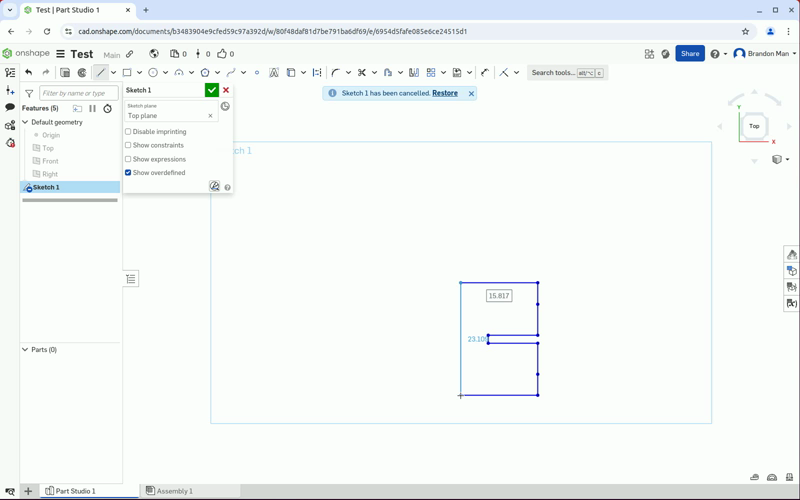
click(460, 395)
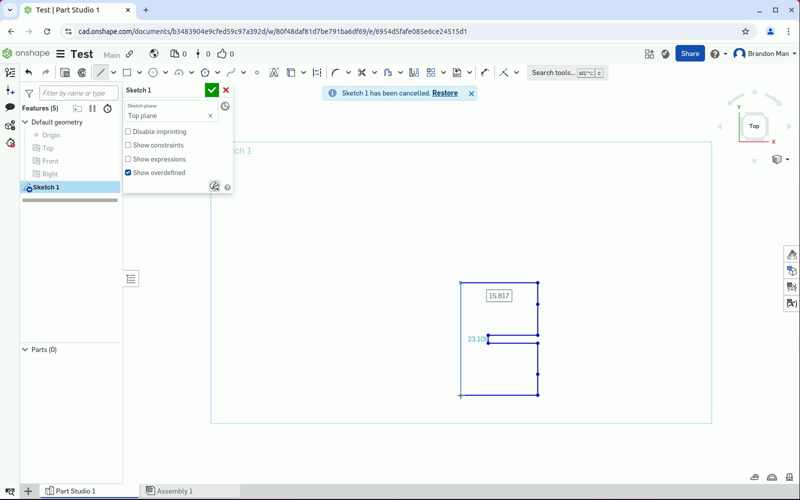
key(esc)
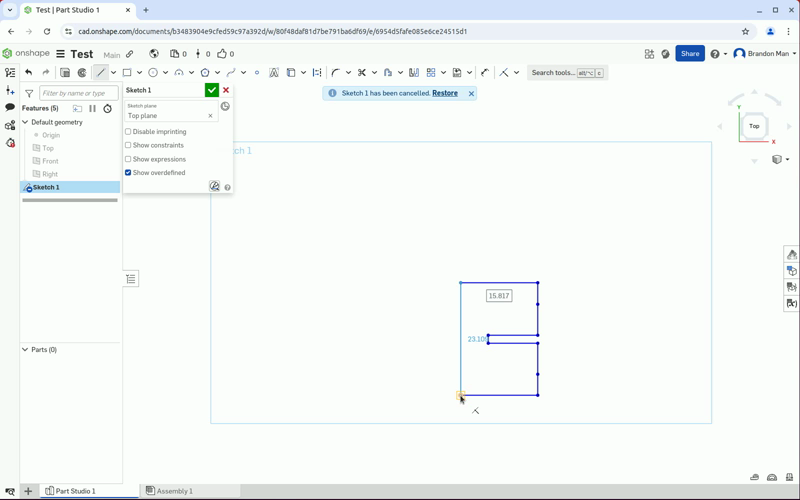
mouse_move(467, 366)
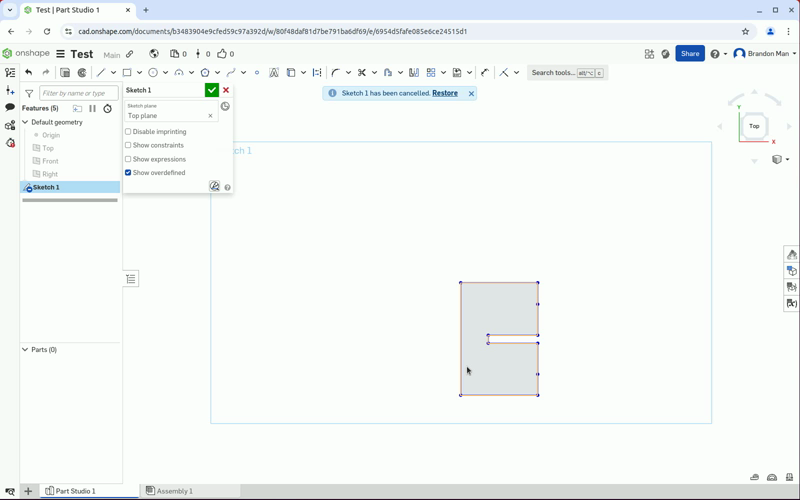
click(467, 366)
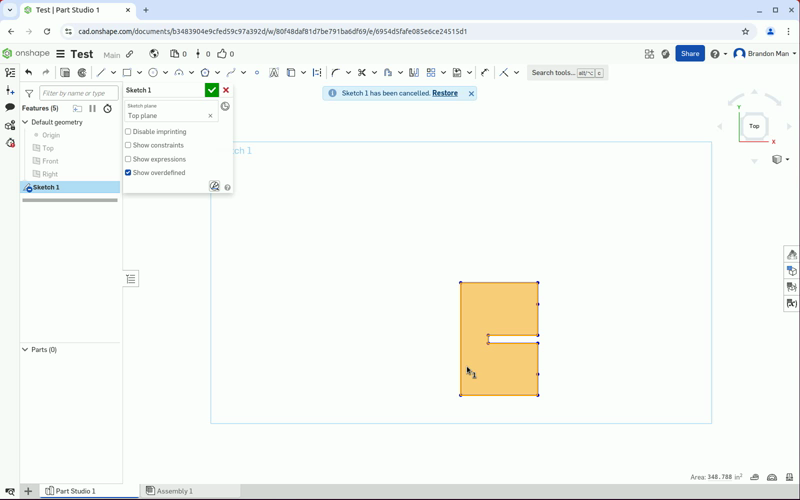
mouse_move(73, 352)
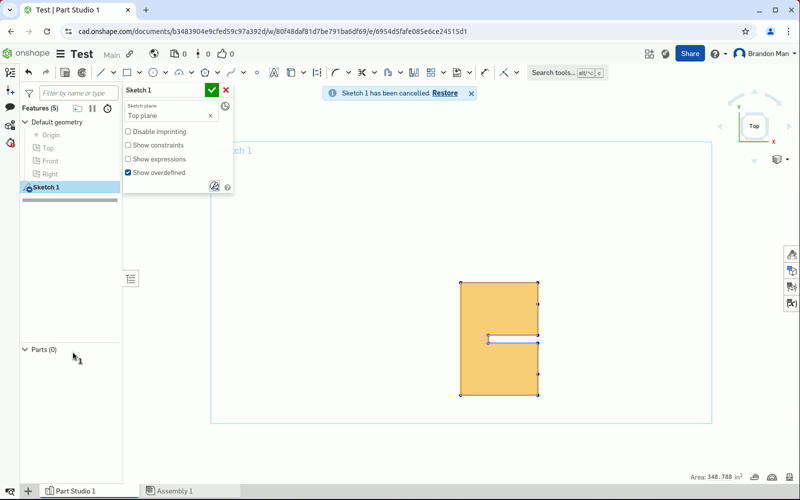
key(shift+y)
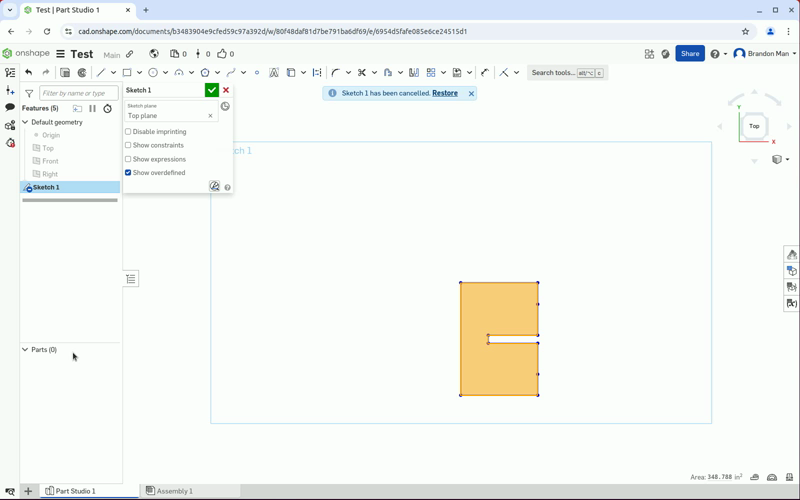
key(shift+e)
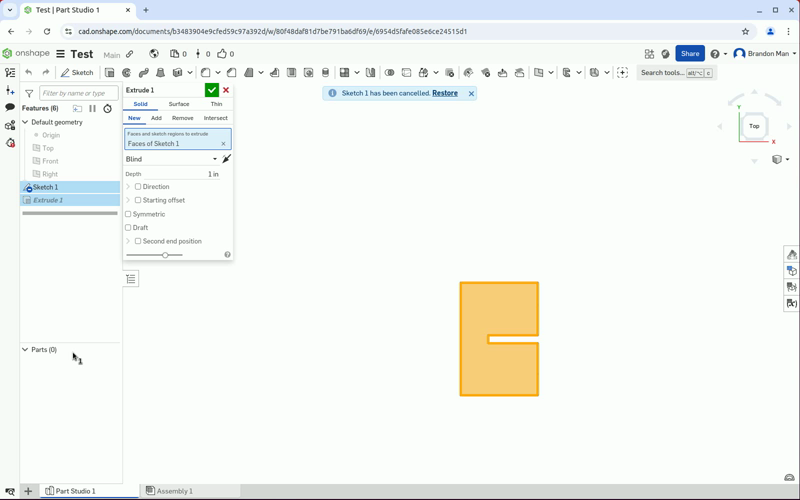
mouse_move(143, 106)
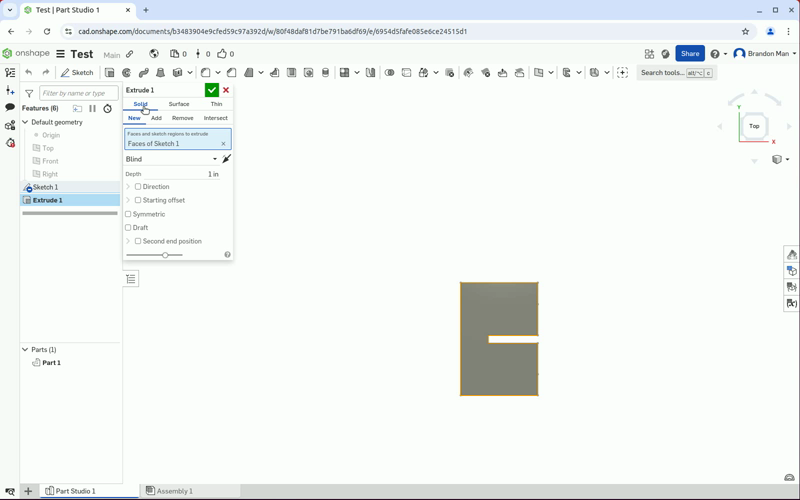
click(143, 106)
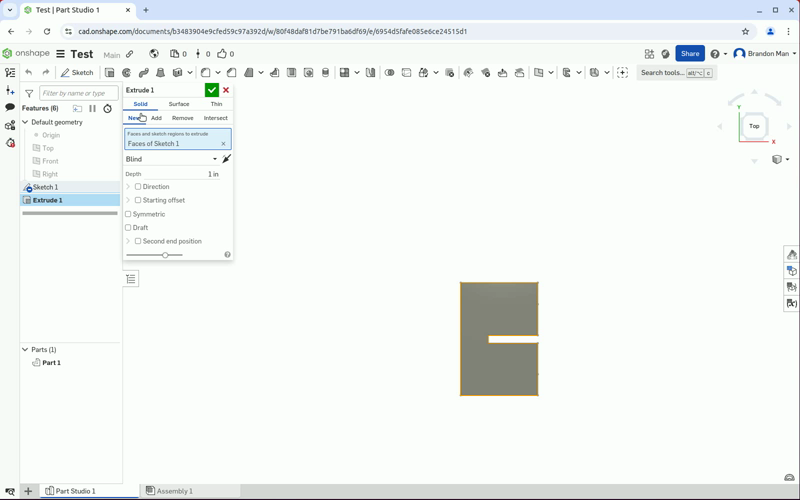
mouse_move(137, 120)
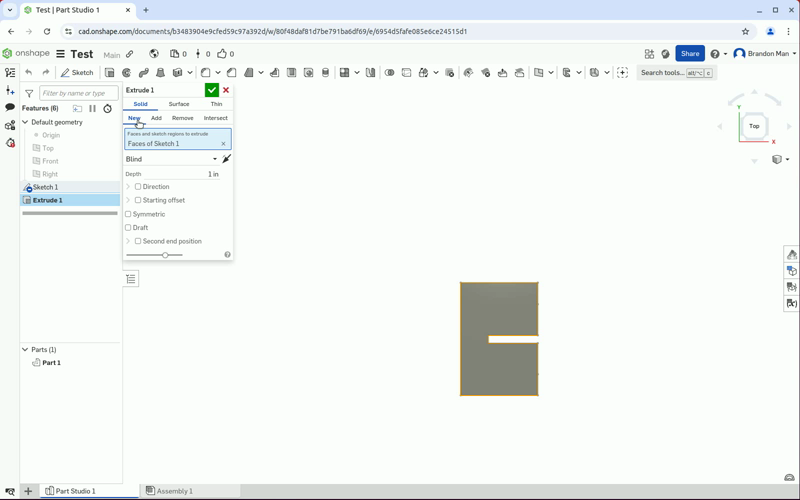
click(137, 120)
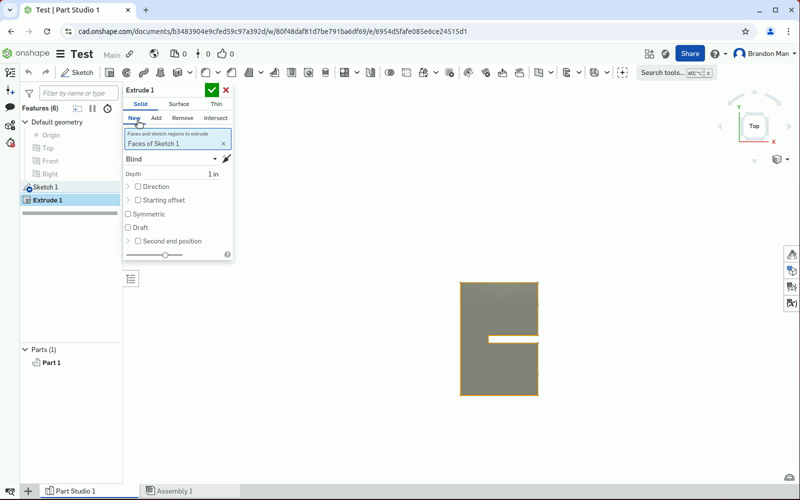
key(tab, 4)
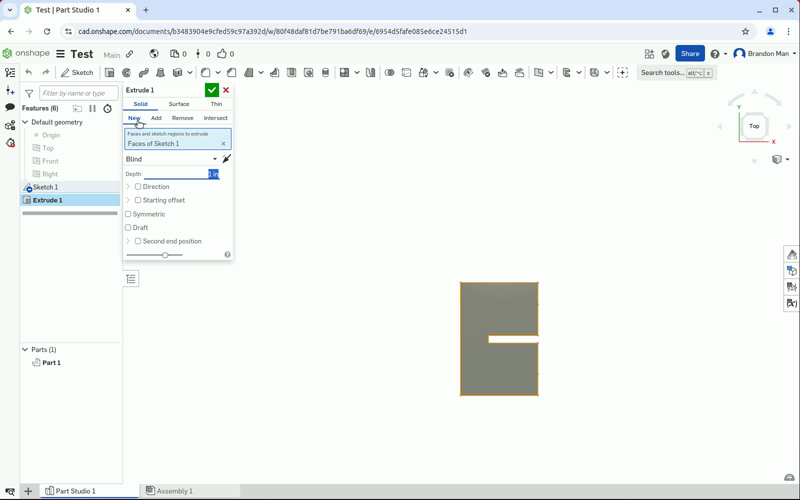
text(11.073)
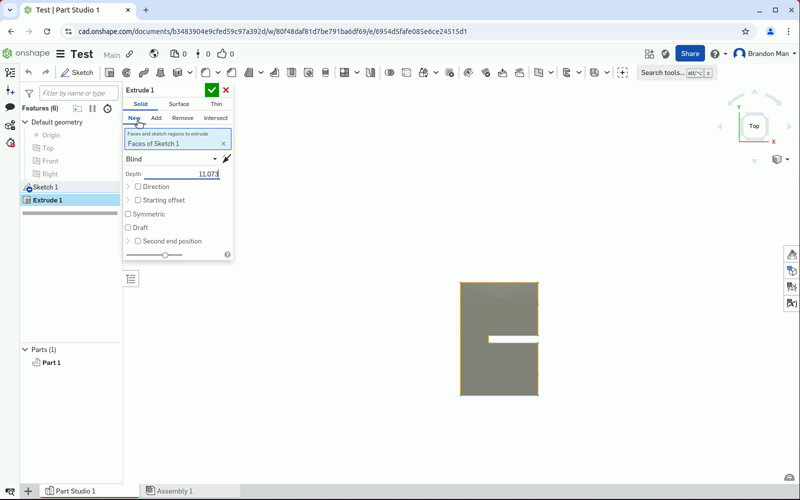
key(enter)
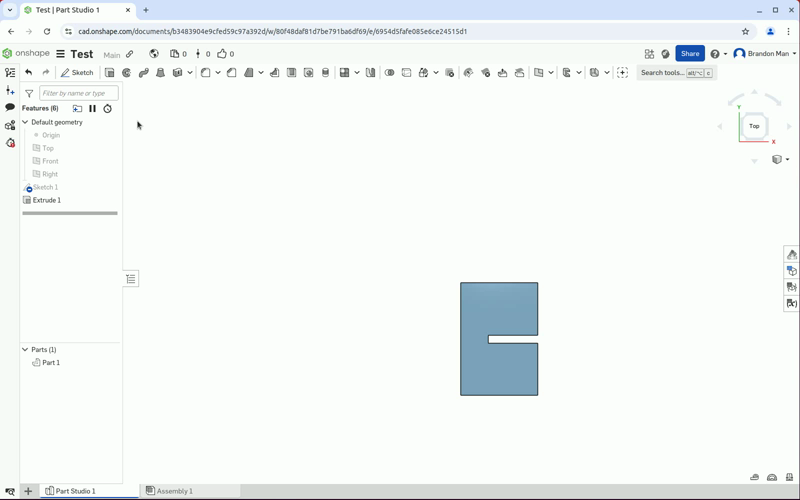
key(shift+h)
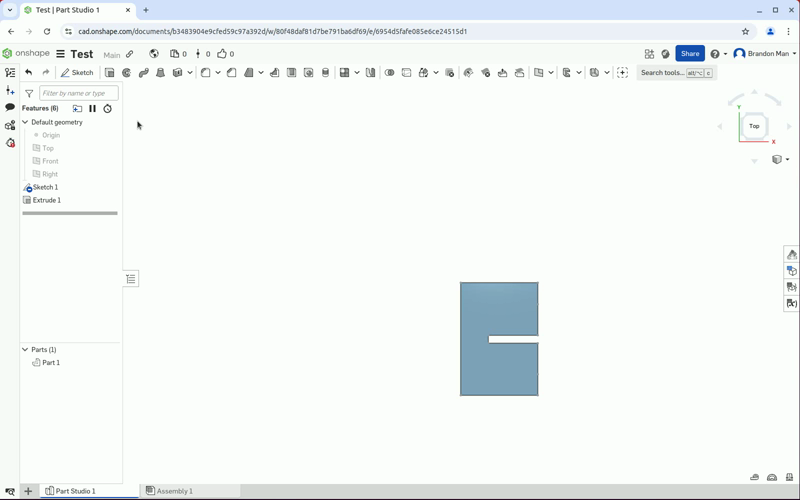
key(shift+h)
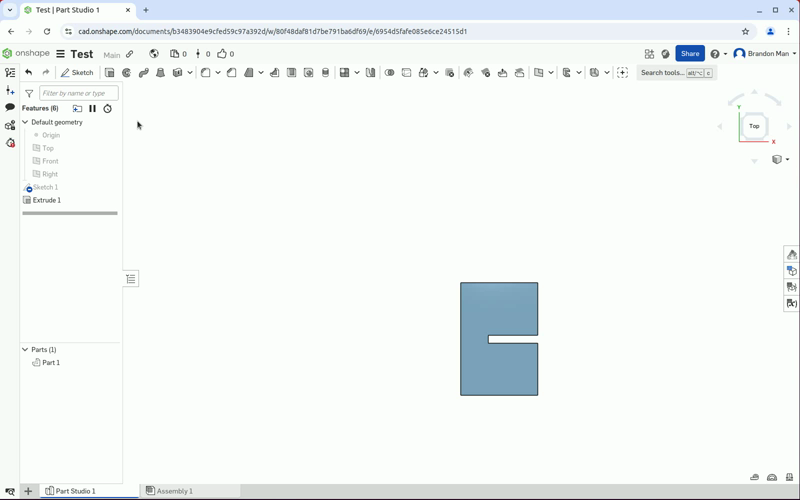
mouse_move(73, 189)
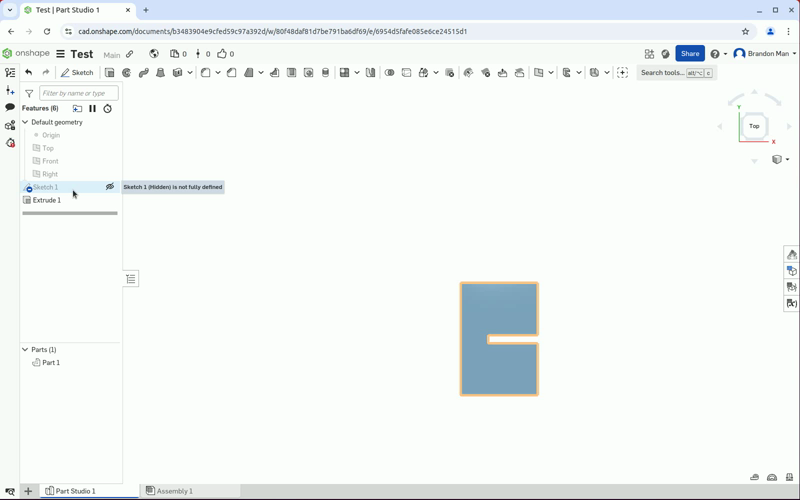
click(73, 189)
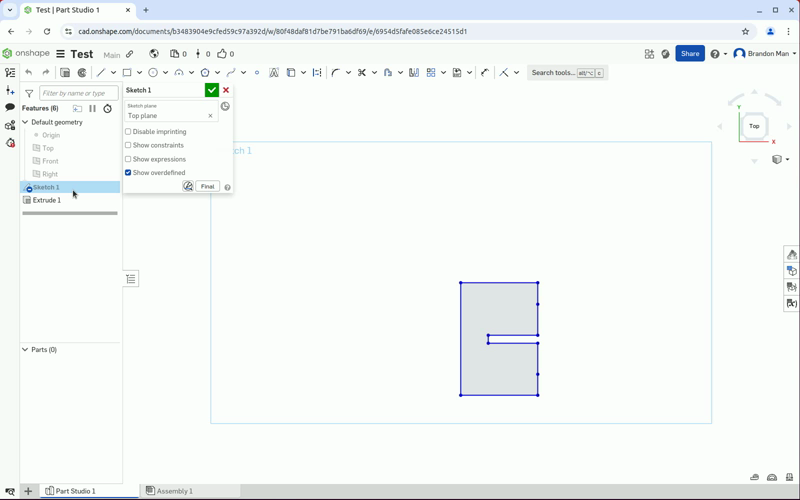
mouse_move(229, 92)
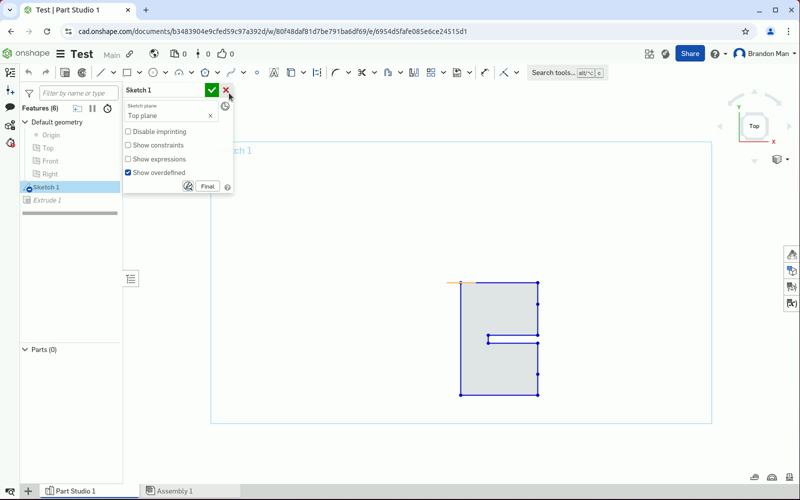
click(229, 92)
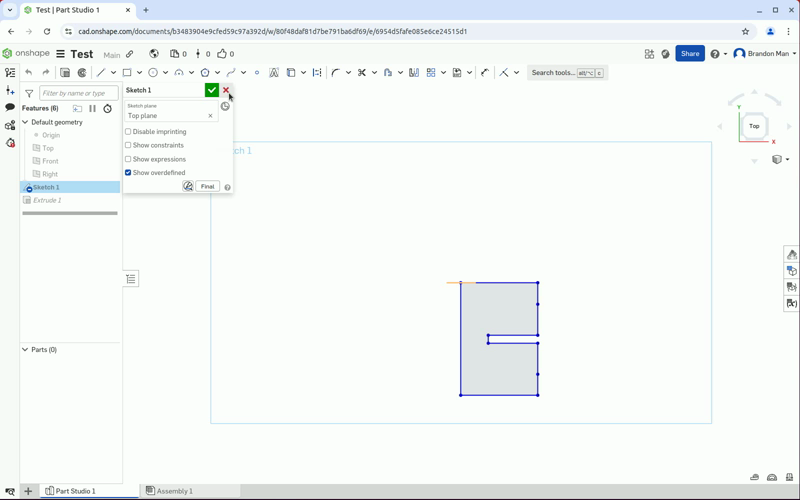
key(shift+s)
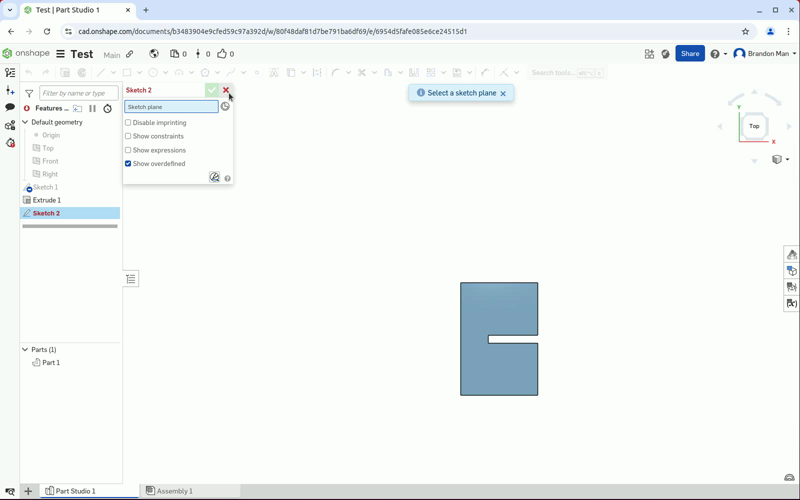
mouse_move(73, 150)
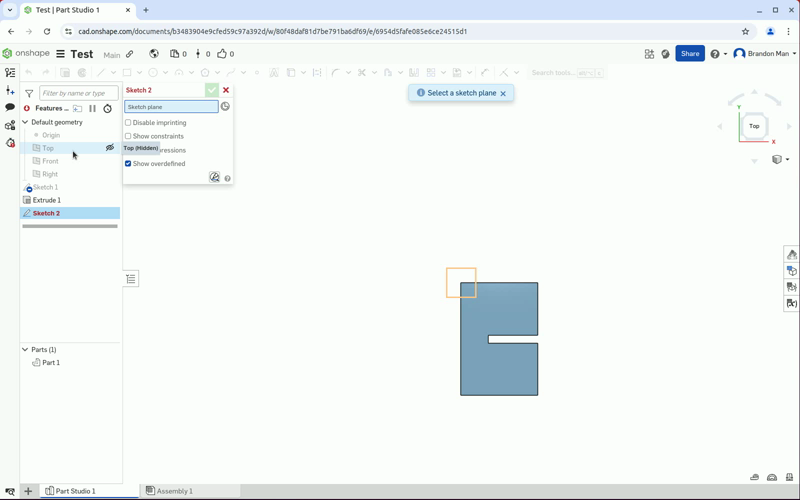
click(73, 150)
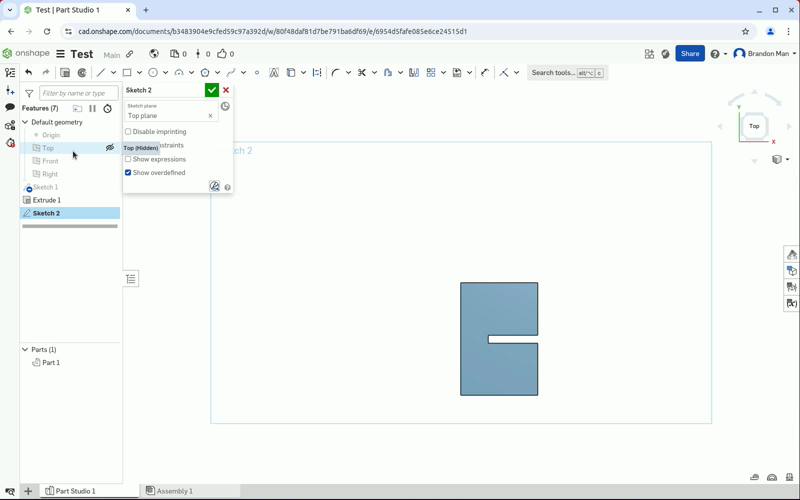
mouse_move(73, 352)
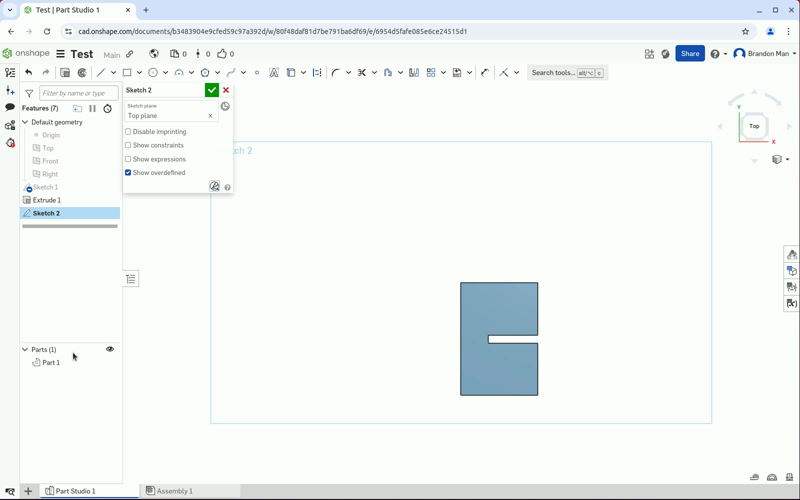
key(y)
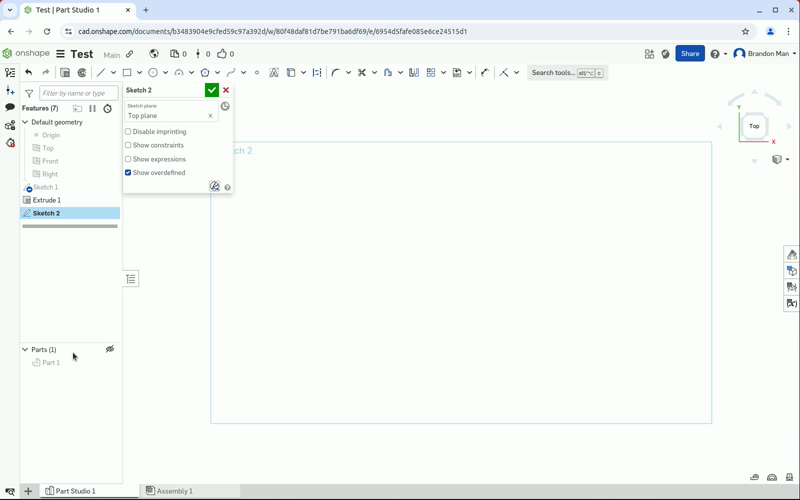
key(l)
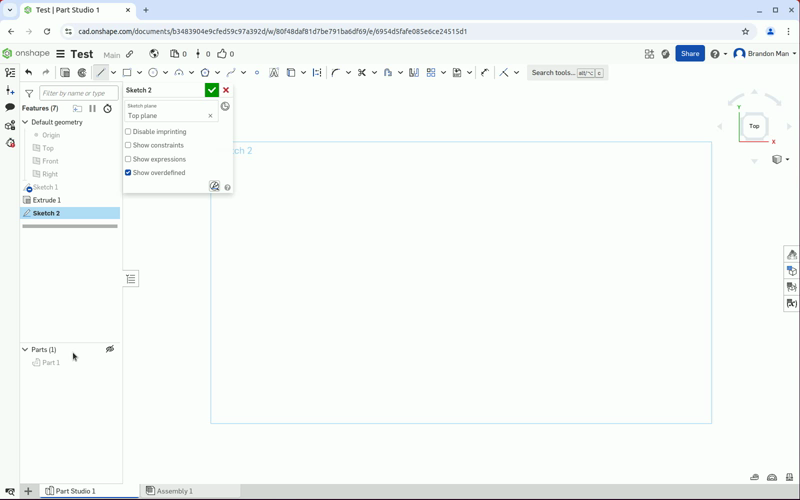
key_down(shift)
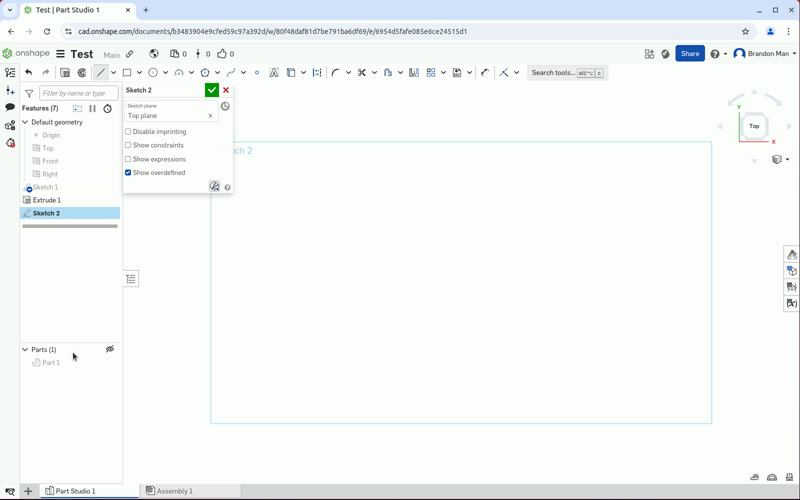
mouse_move(538, 334)
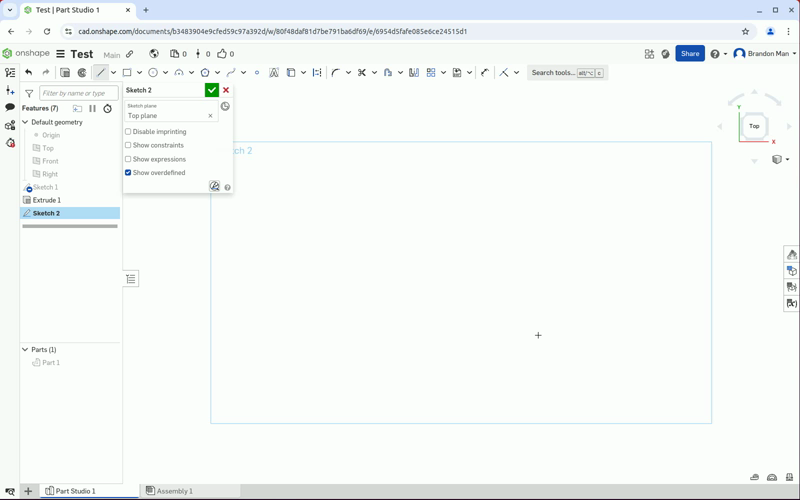
click(538, 334)
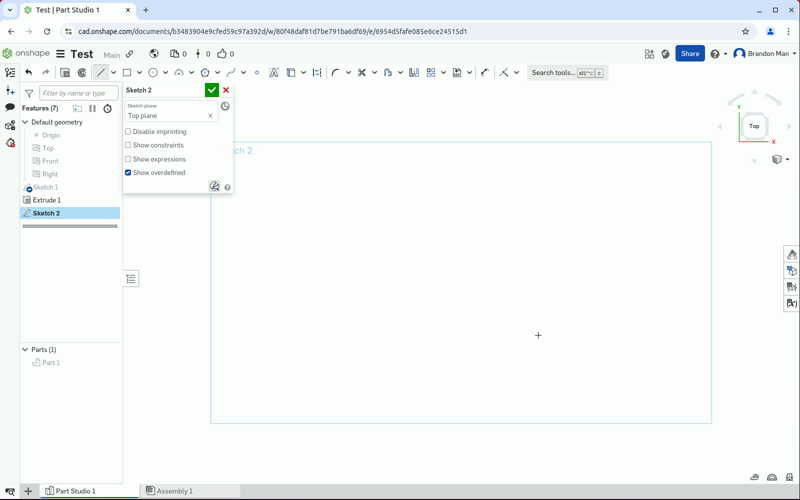
key_up(shift)
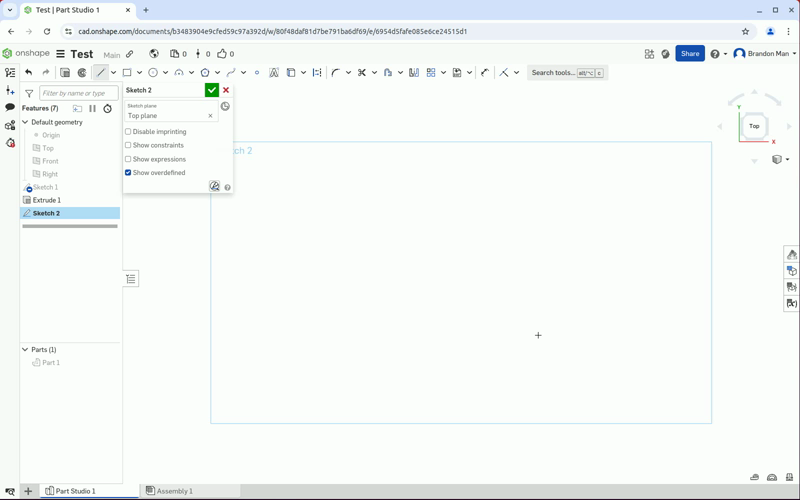
key_down(shift)
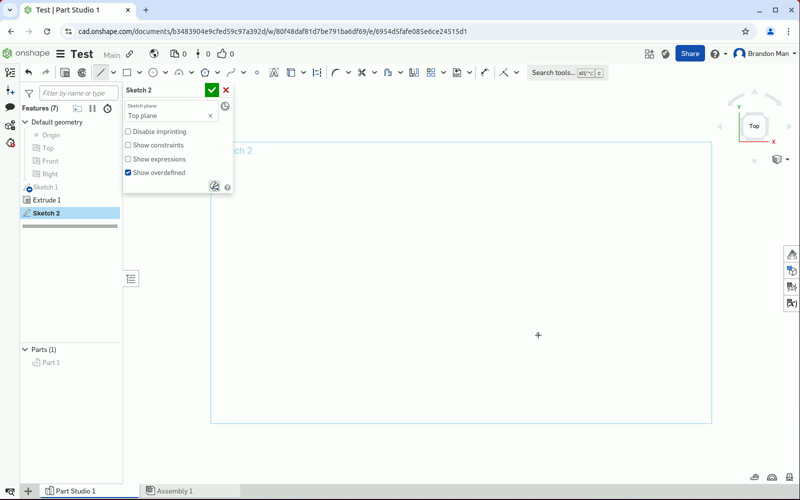
mouse_move(568, 334)
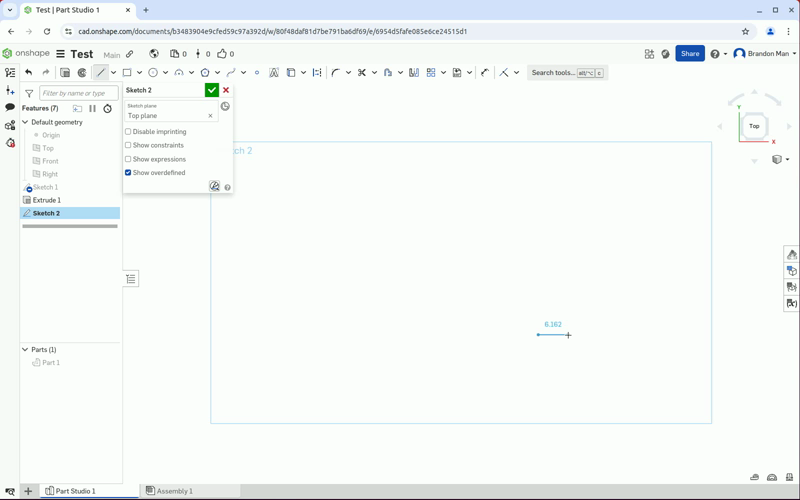
mouse_move(561, 334)
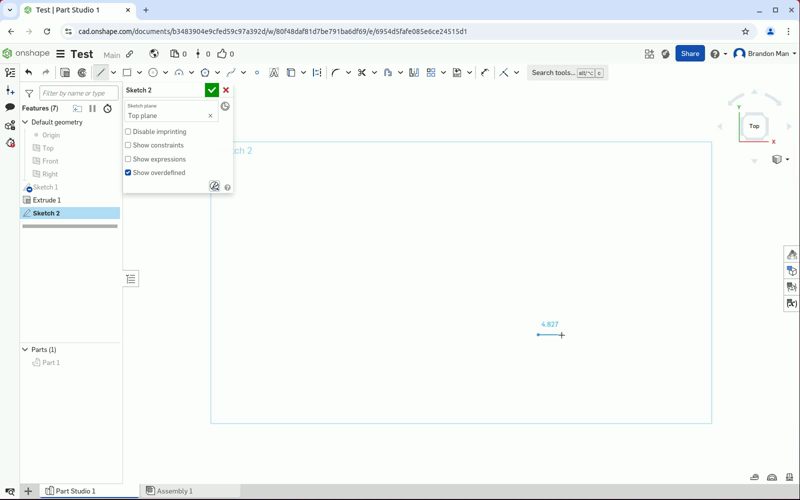
click(561, 334)
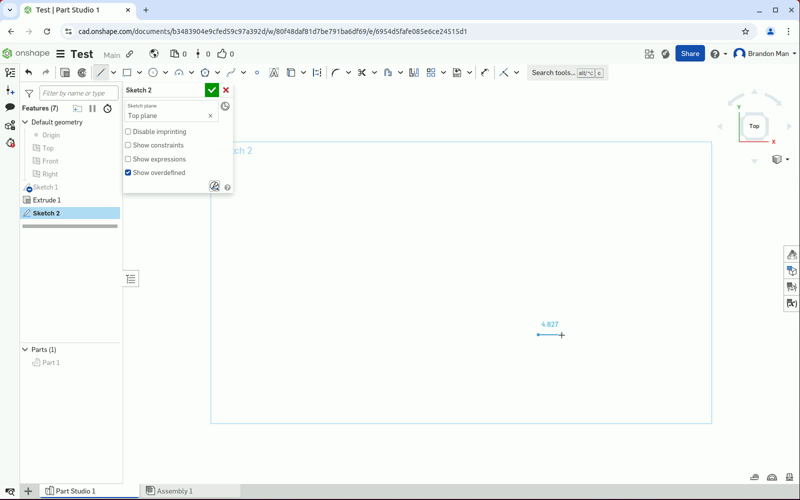
key_up(shift)
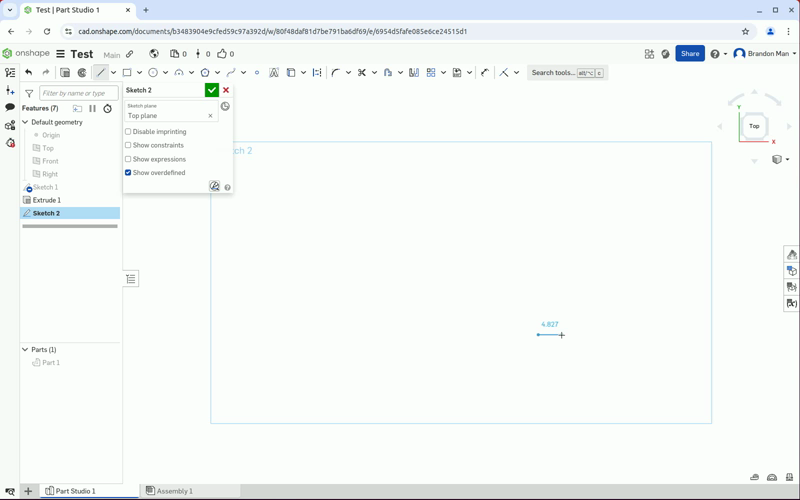
key_down(shift)
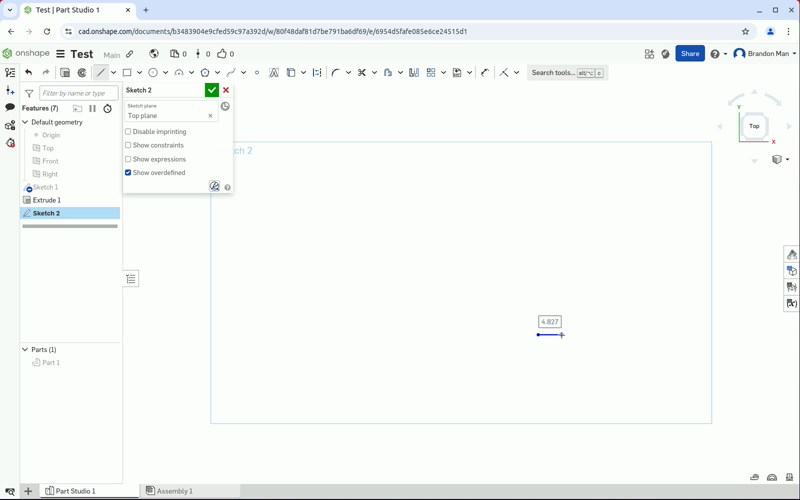
mouse_move(589, 334)
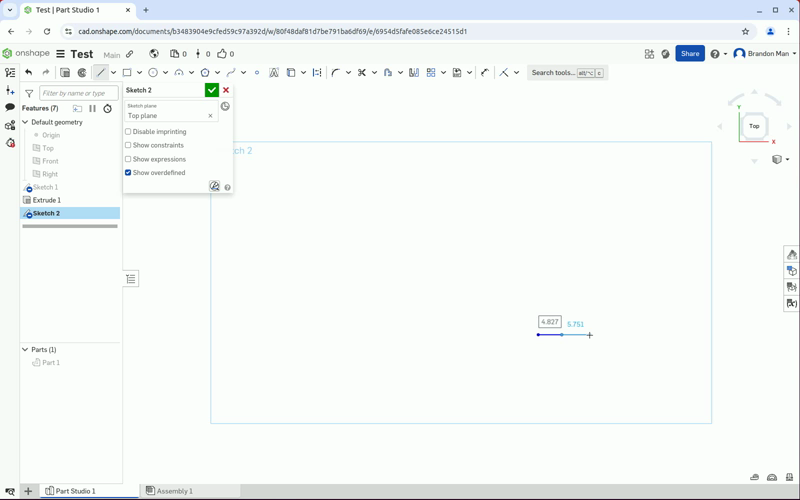
mouse_move(561, 303)
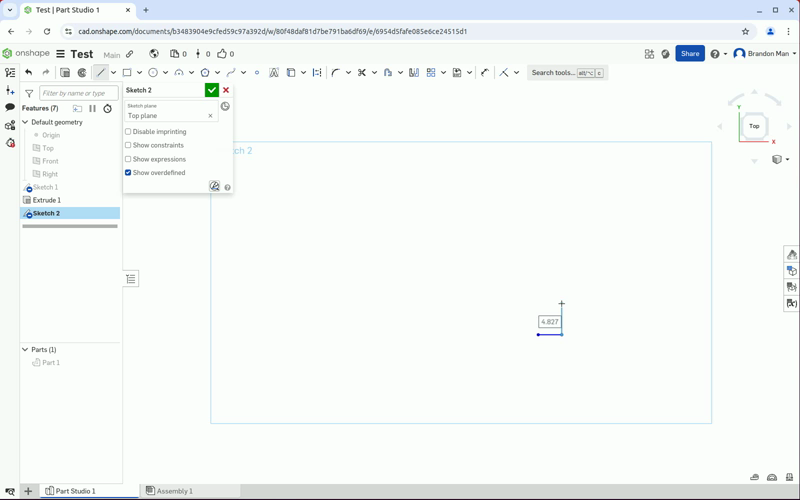
click(561, 303)
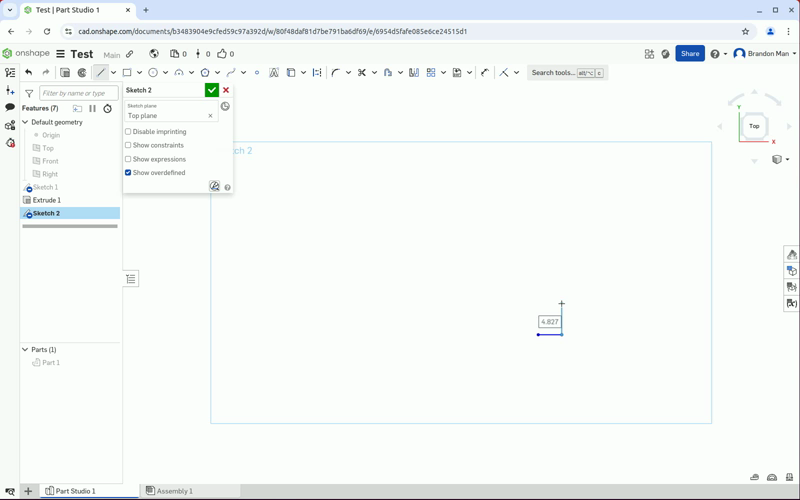
key_up(shift)
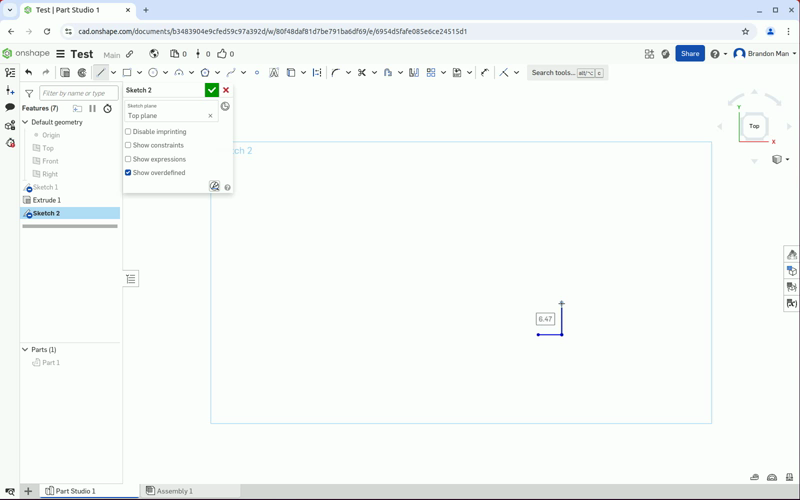
key_down(shift)
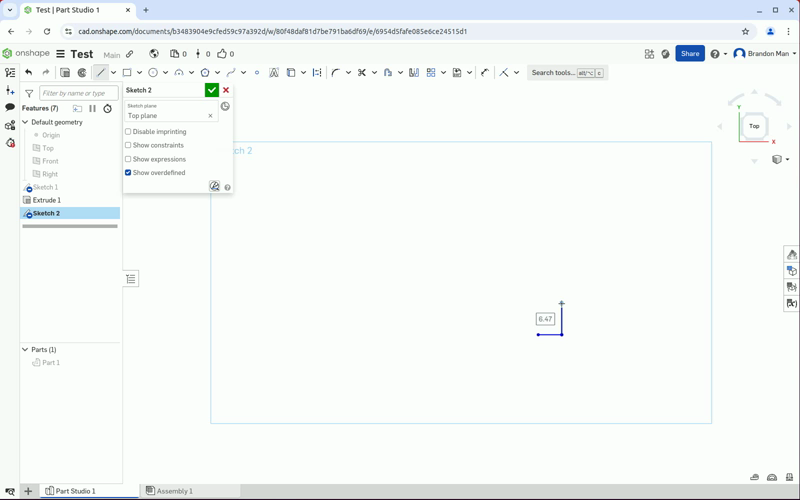
mouse_move(589, 303)
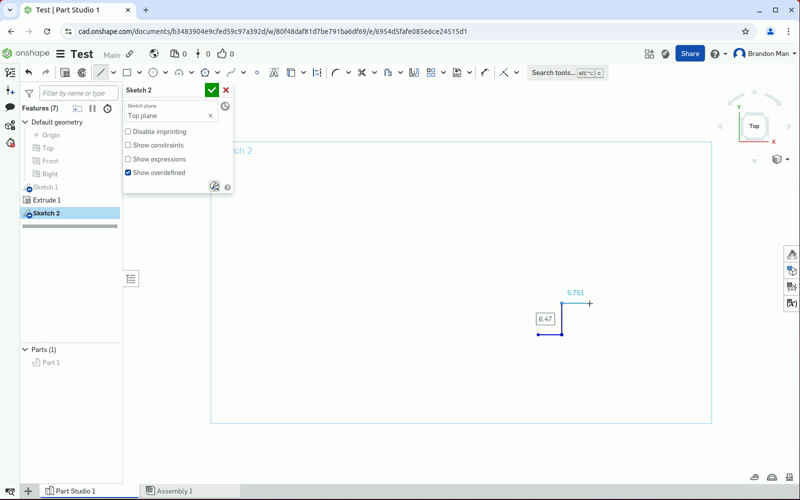
mouse_move(538, 303)
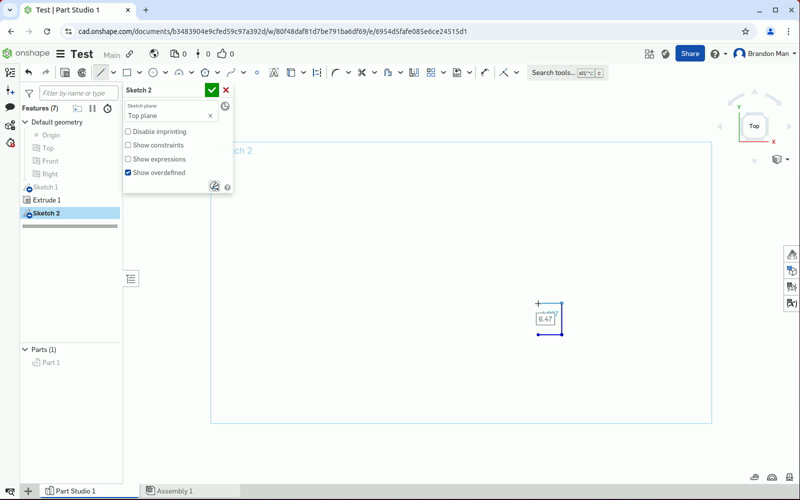
click(538, 303)
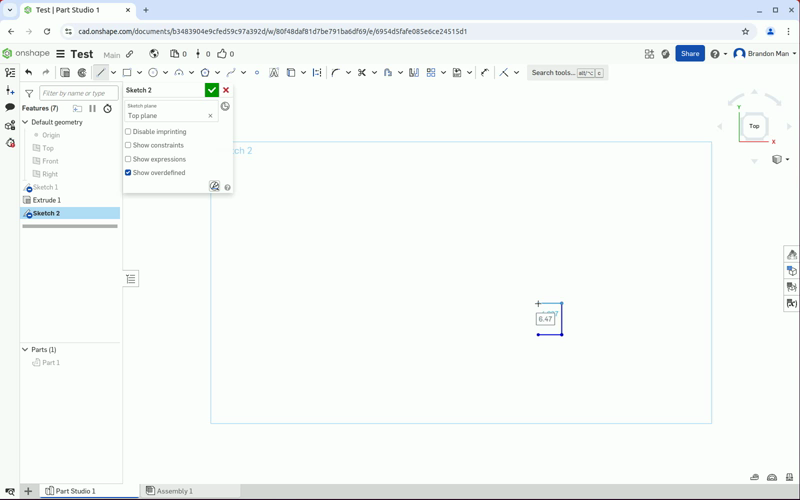
key_up(shift)
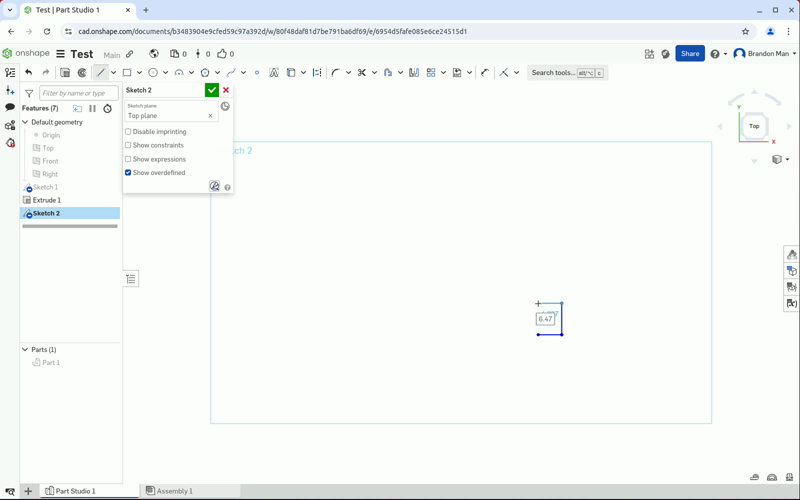
mouse_move(568, 303)
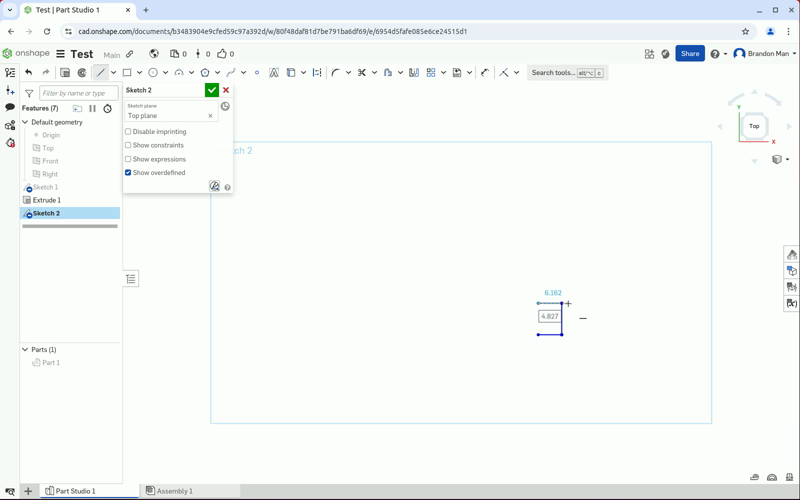
key_down(shift)
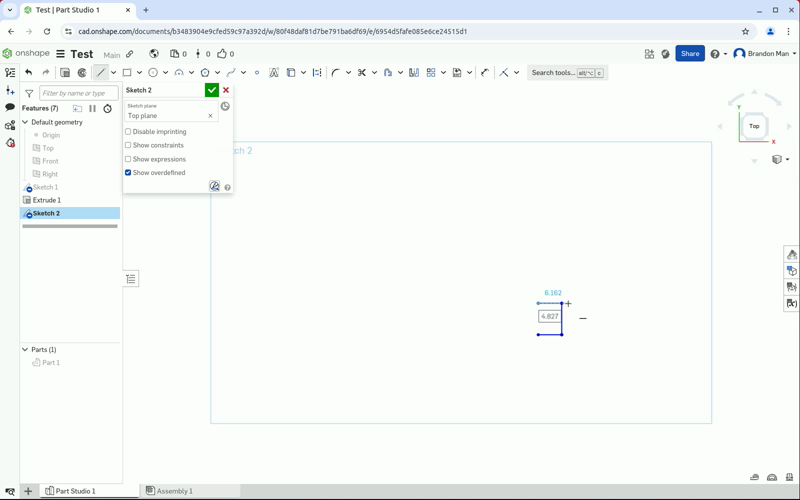
mouse_move(538, 334)
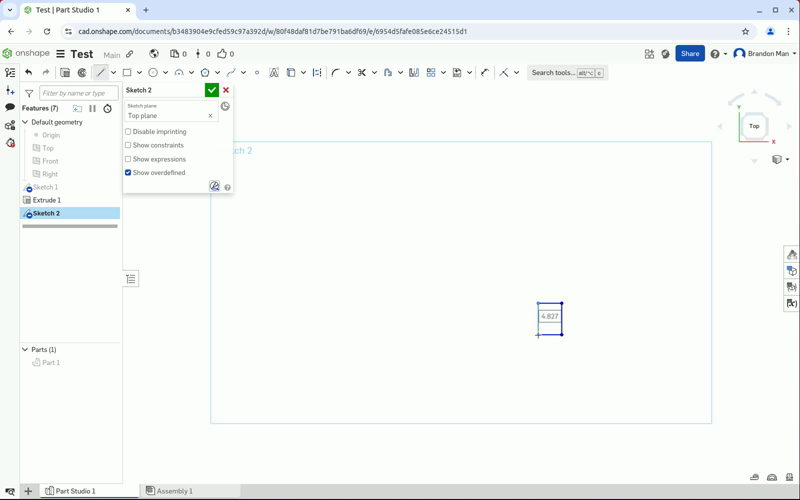
key_up(shift)
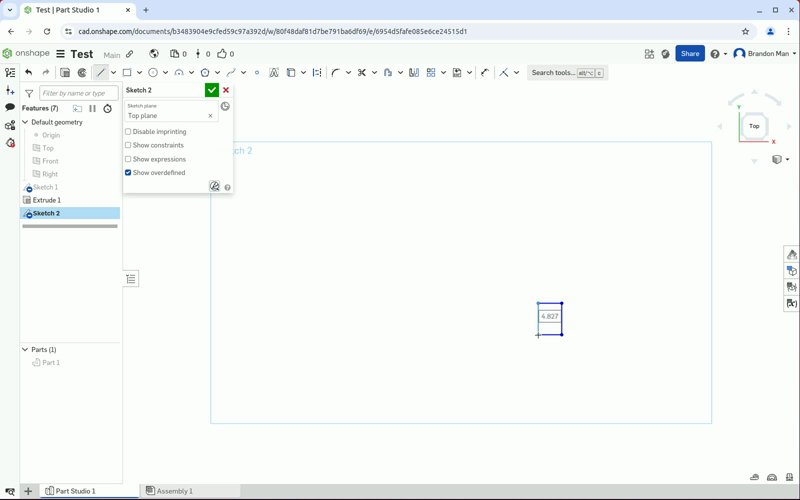
click(538, 334)
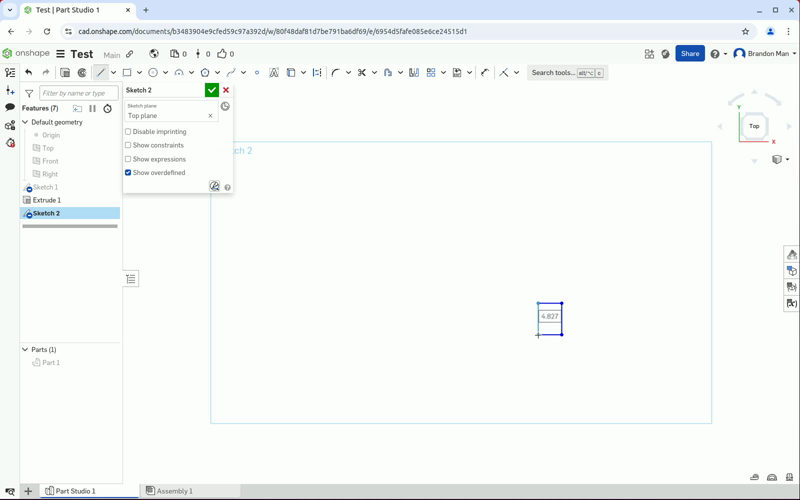
key(esc)
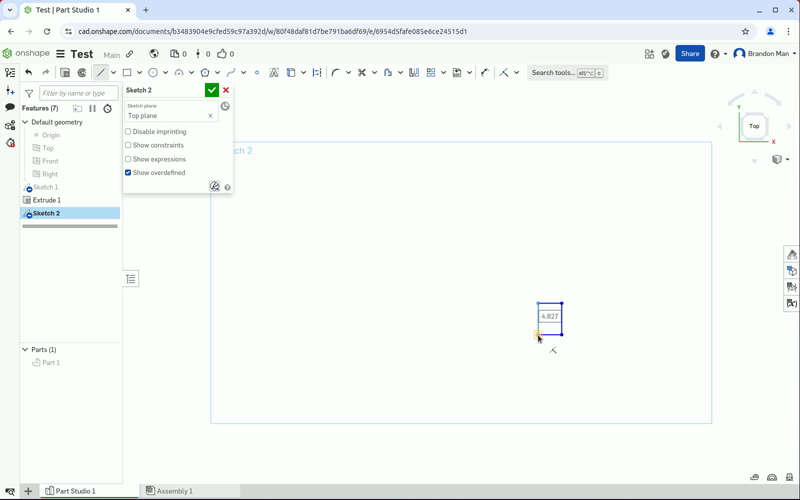
mouse_move(557, 323)
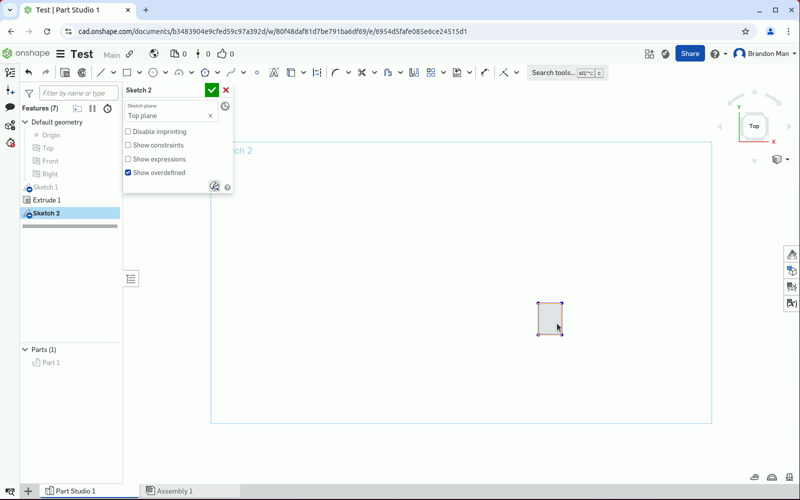
scroll(6)
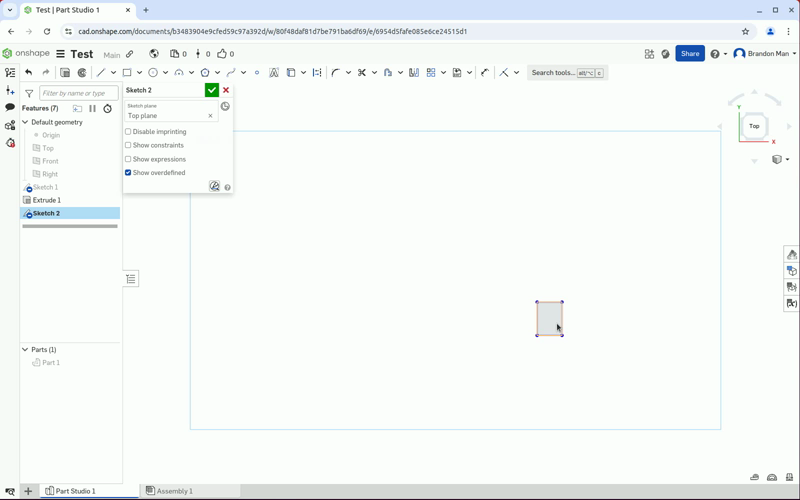
scroll(6)
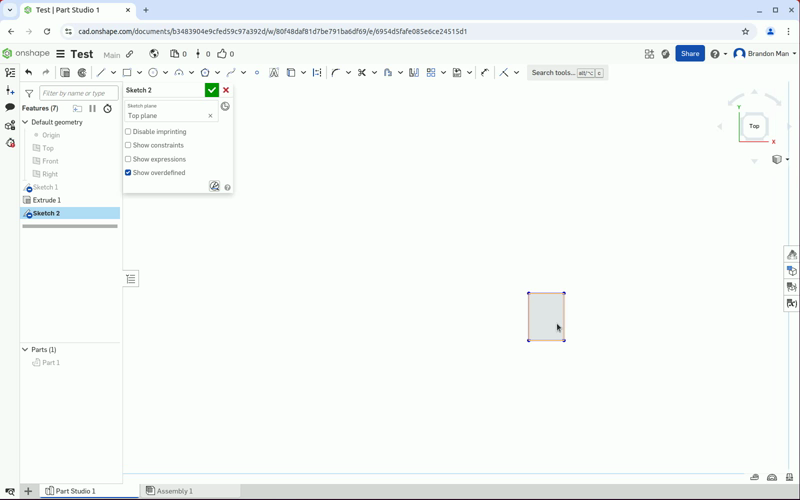
scroll(6)
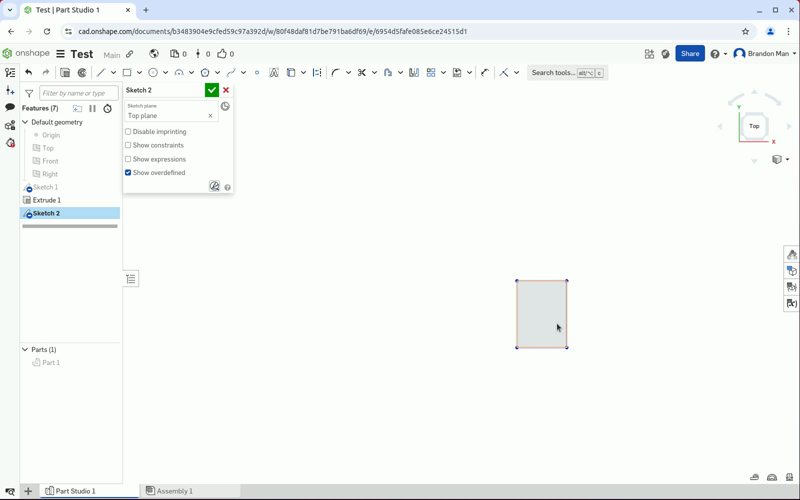
scroll(6)
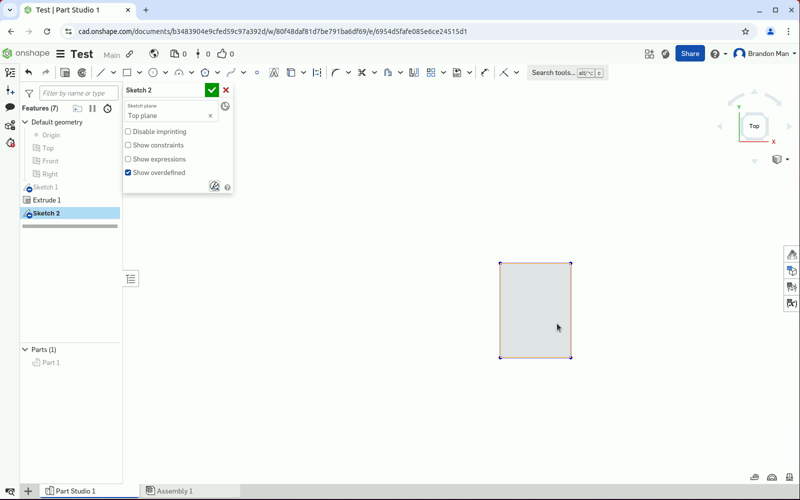
scroll(6)
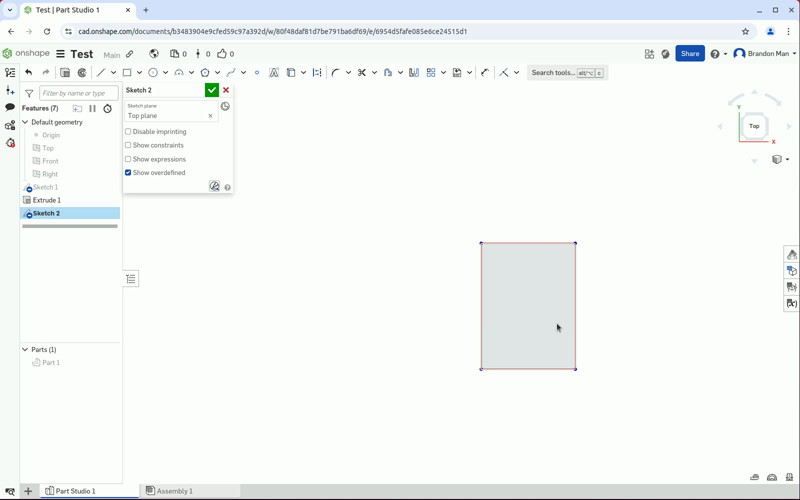
scroll(6)
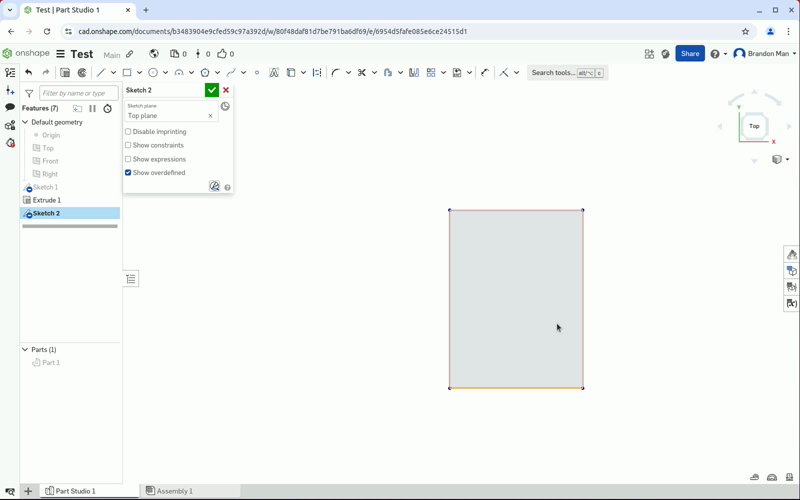
scroll(6)
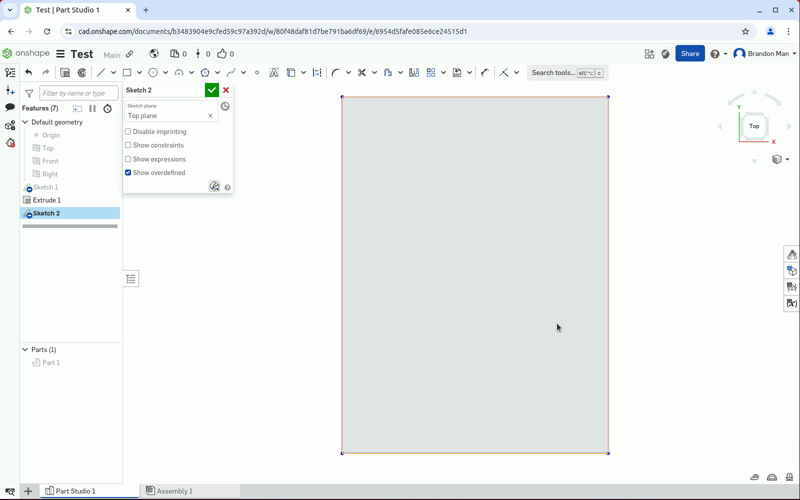
click(557, 323)
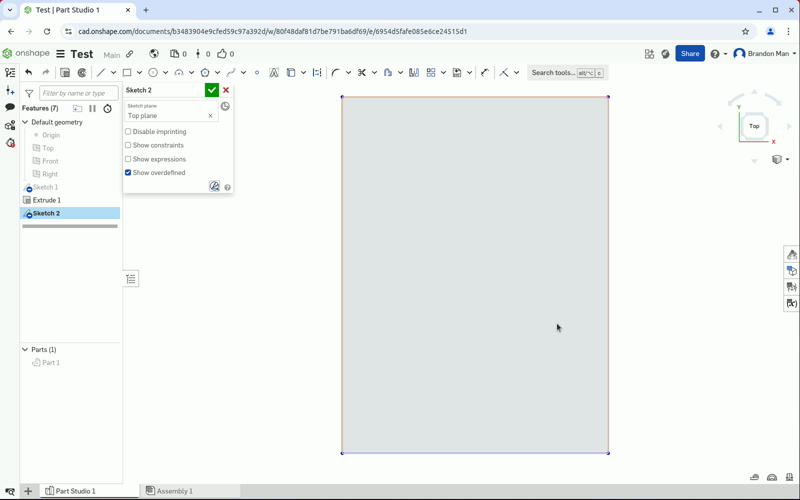
scroll(-6)
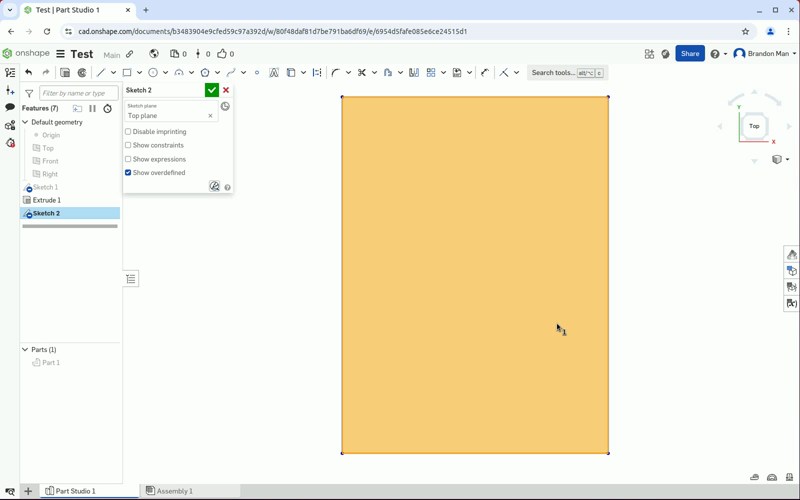
scroll(-6)
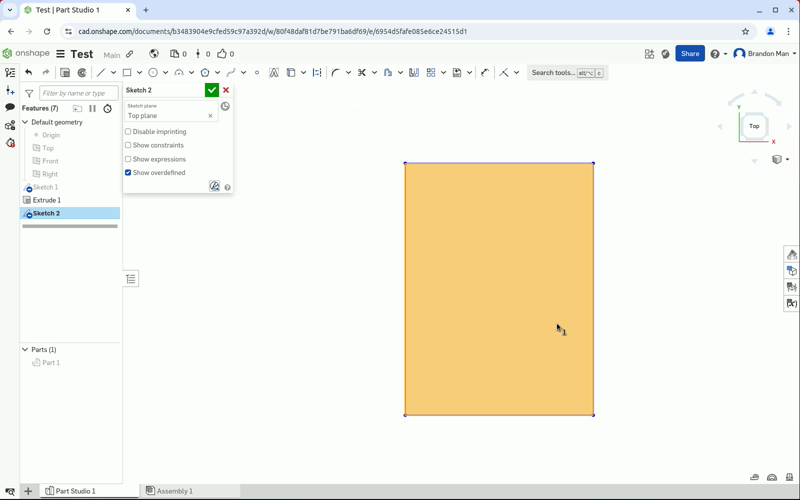
scroll(-6)
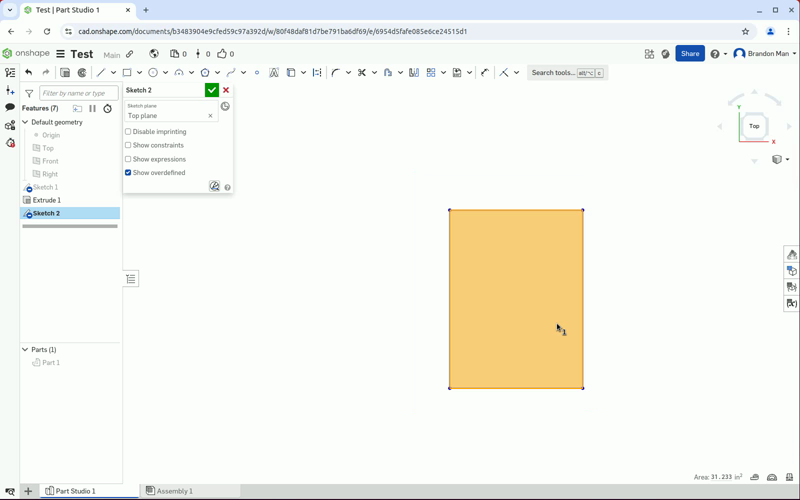
scroll(-6)
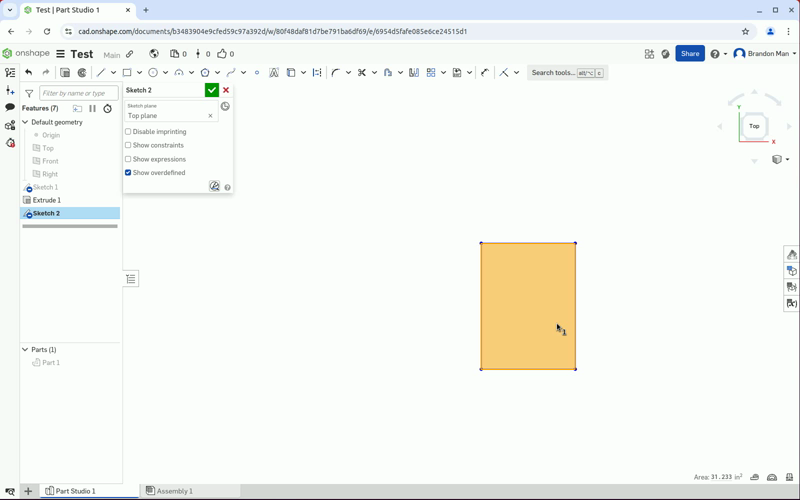
scroll(-6)
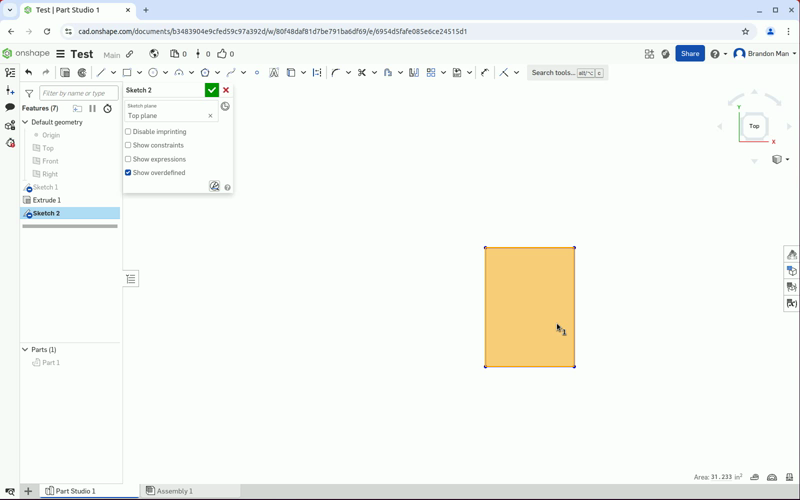
scroll(-6)
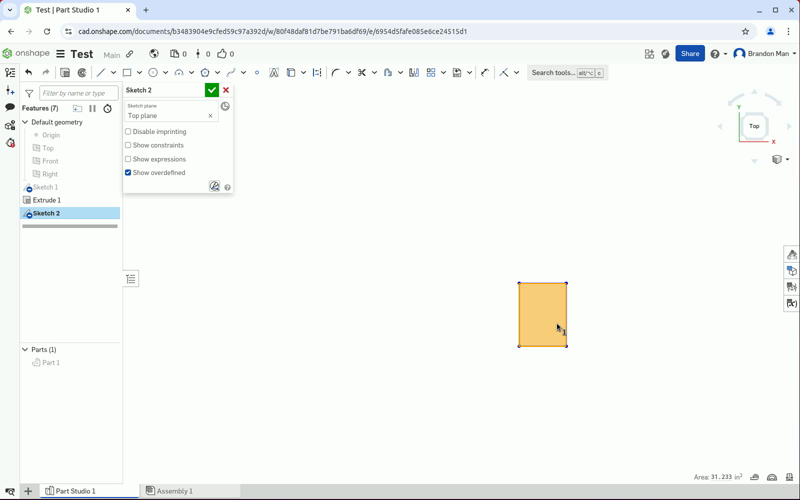
scroll(-6)
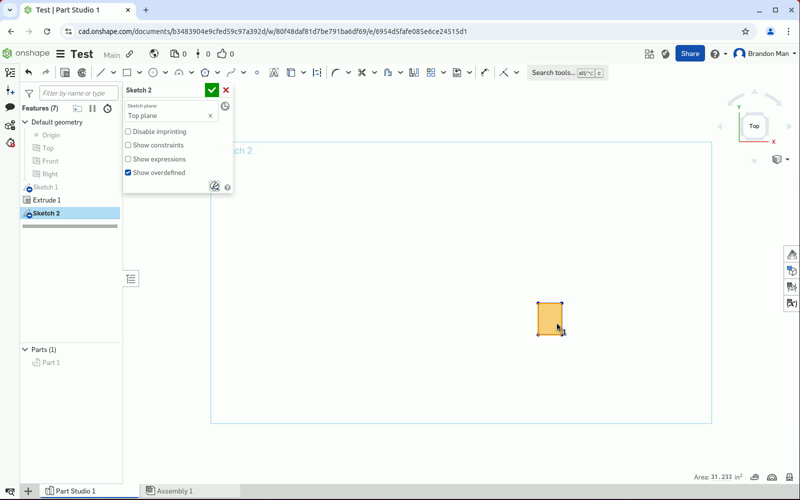
mouse_move(73, 352)
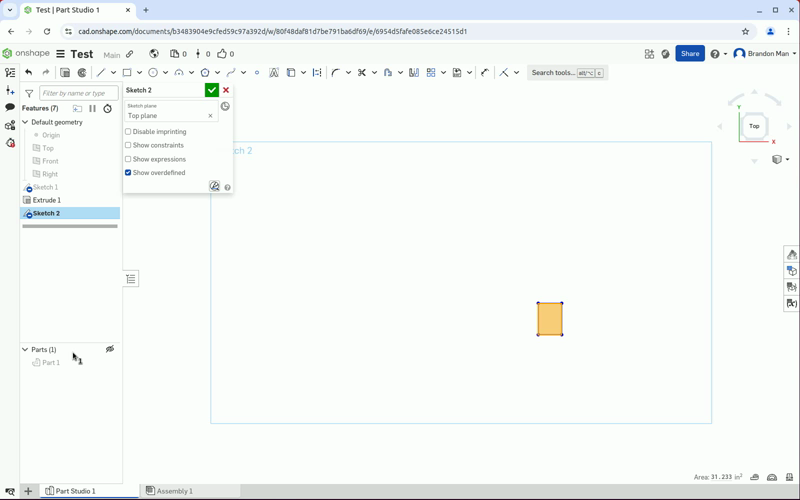
key(shift+y)
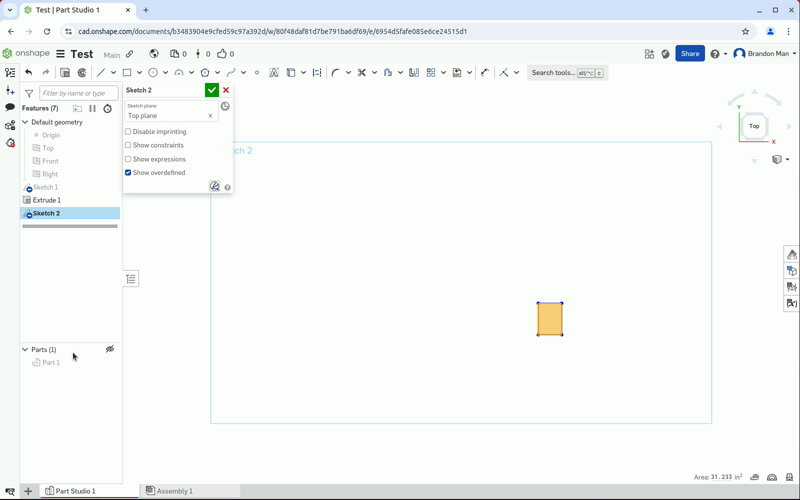
key(shift+e)
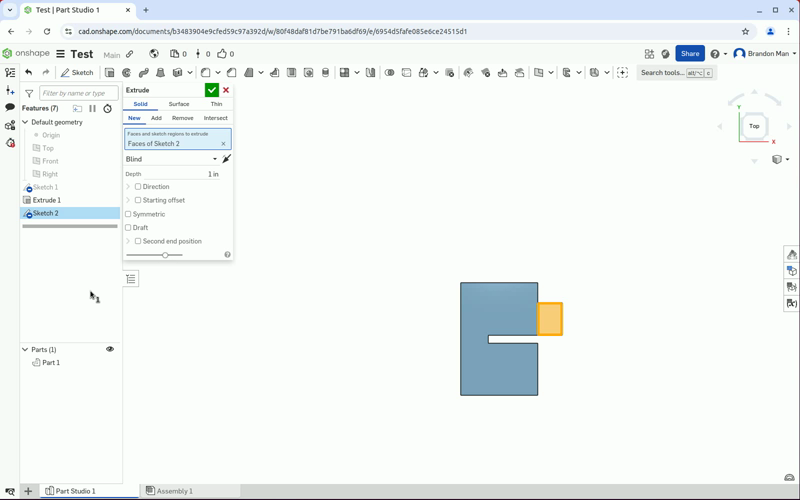
mouse_move(143, 106)
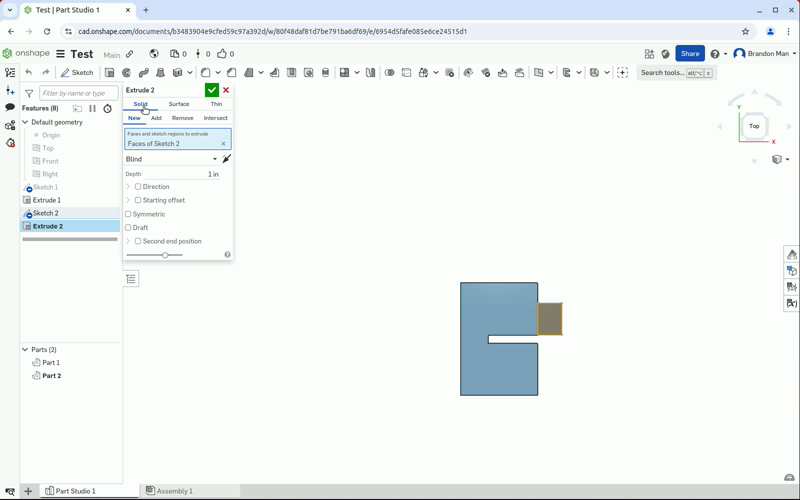
click(143, 106)
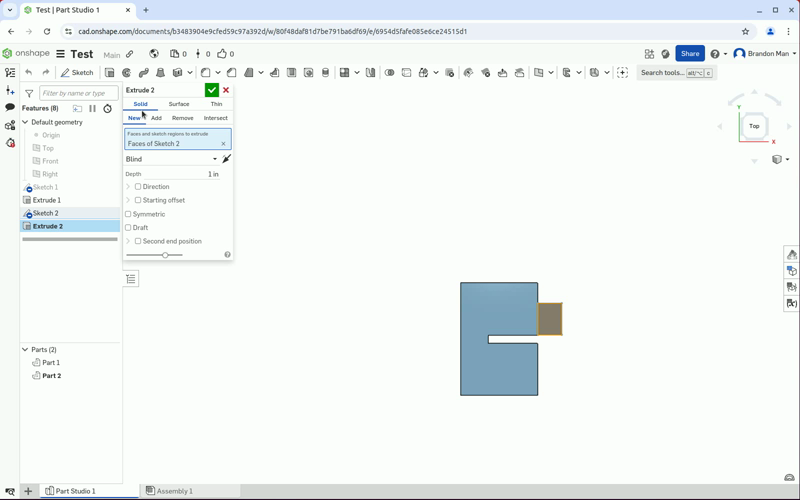
mouse_move(137, 120)
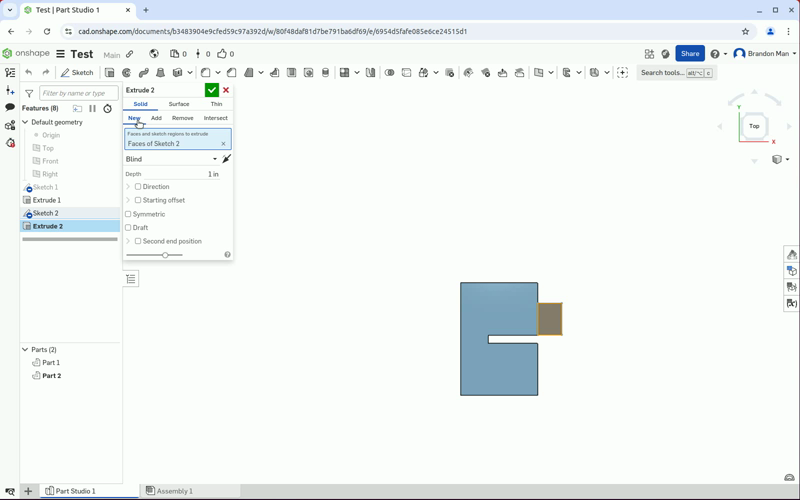
click(137, 120)
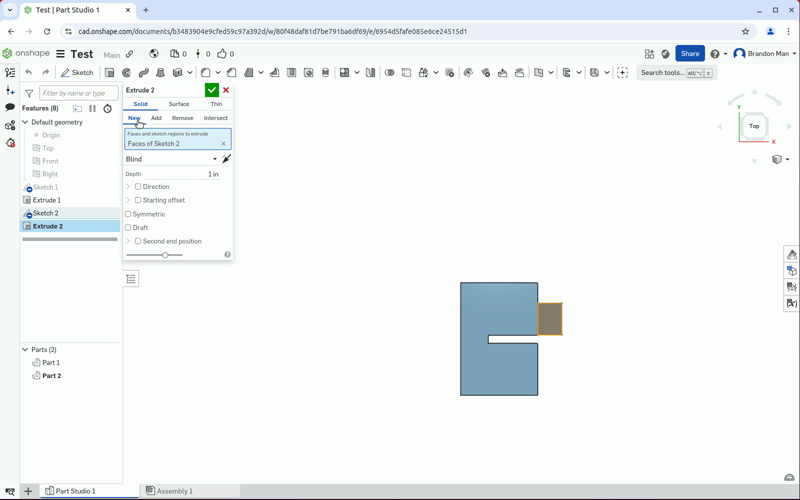
key(tab, 4)
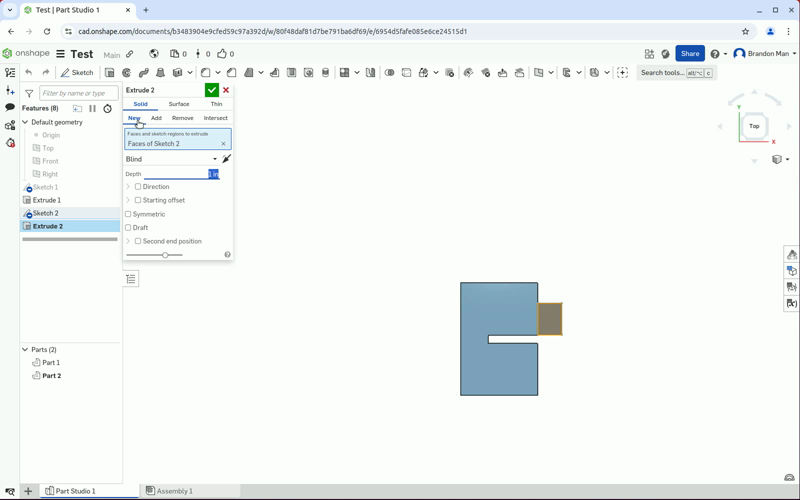
text(11.073)
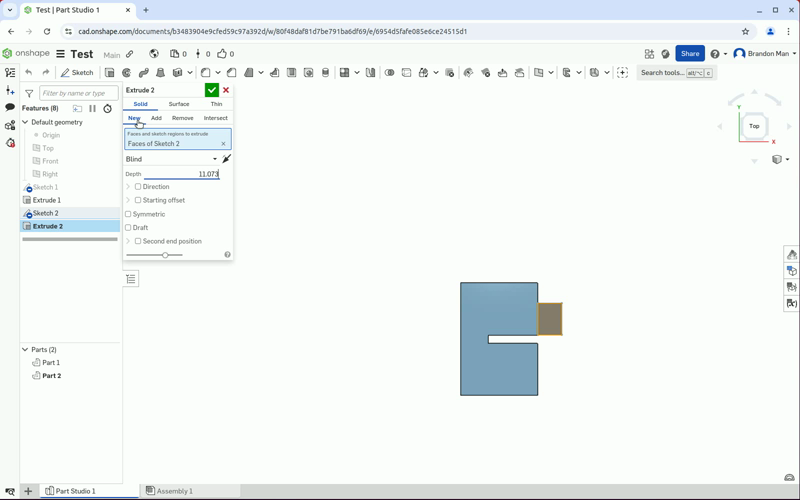
key(enter)
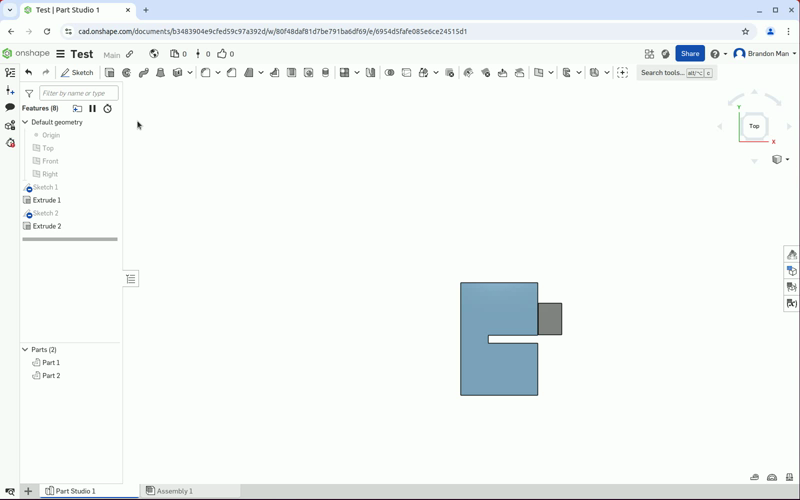
key(shift+h)
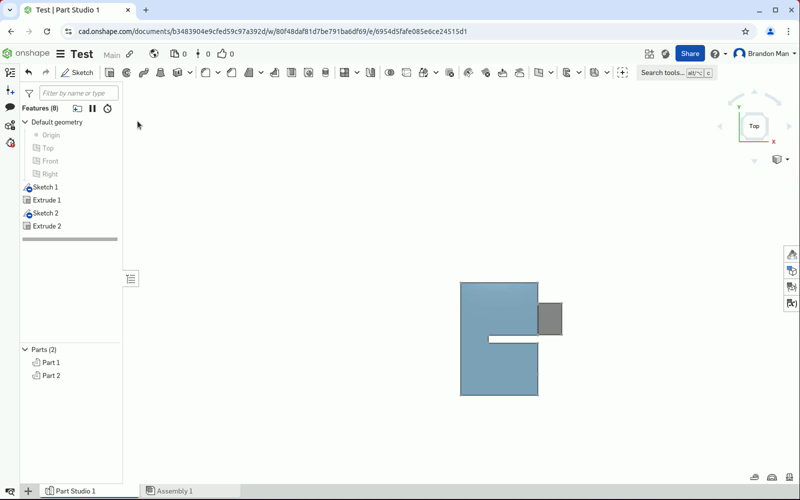
key(shift+h)
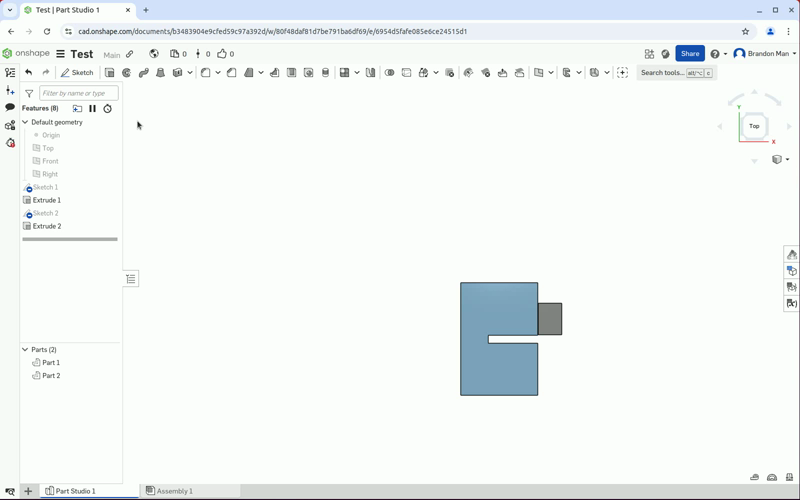
mouse_move(73, 189)
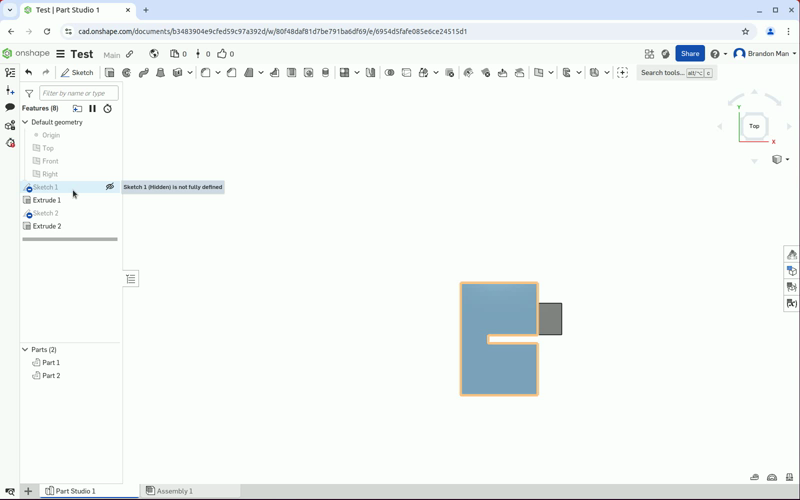
click(73, 189)
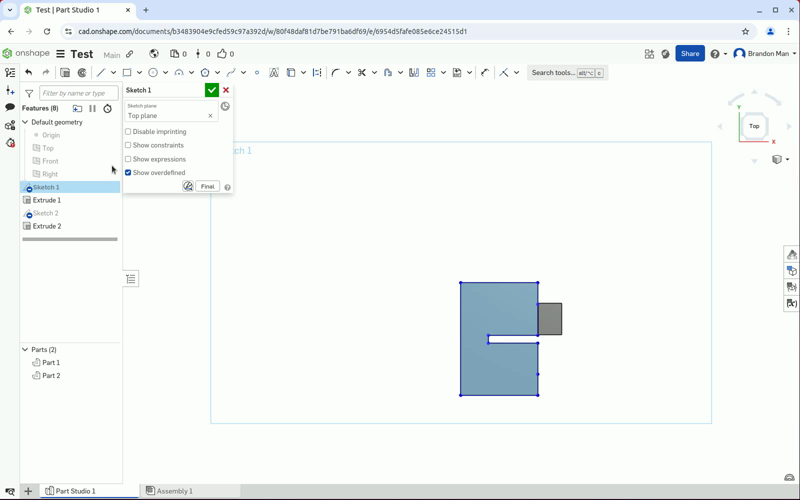
mouse_move(229, 92)
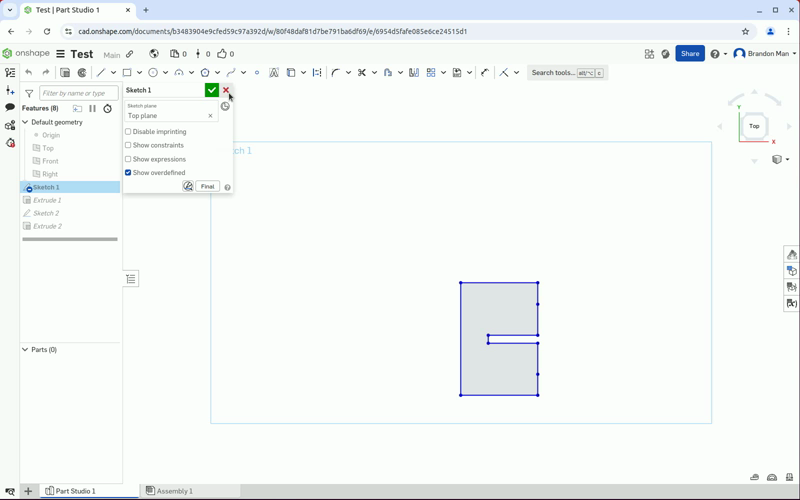
click(229, 92)
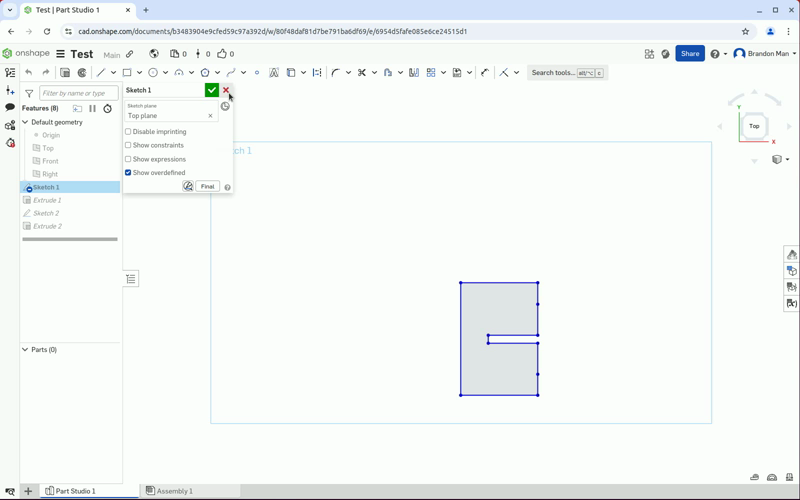
key(shift+s)
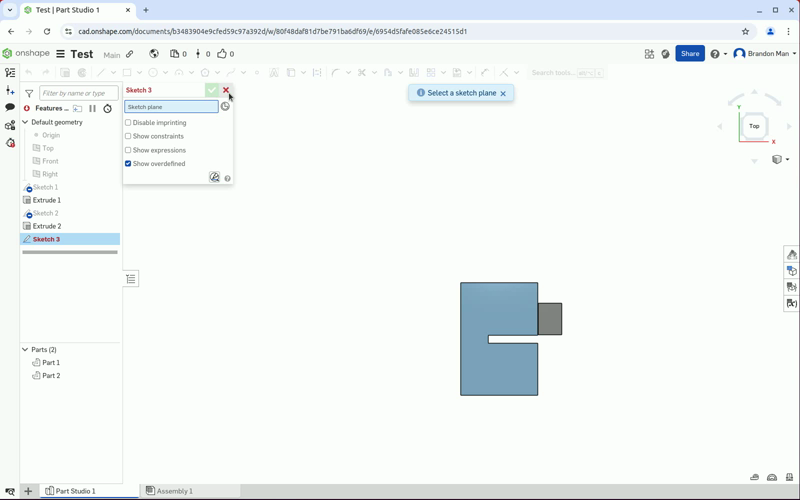
mouse_move(73, 150)
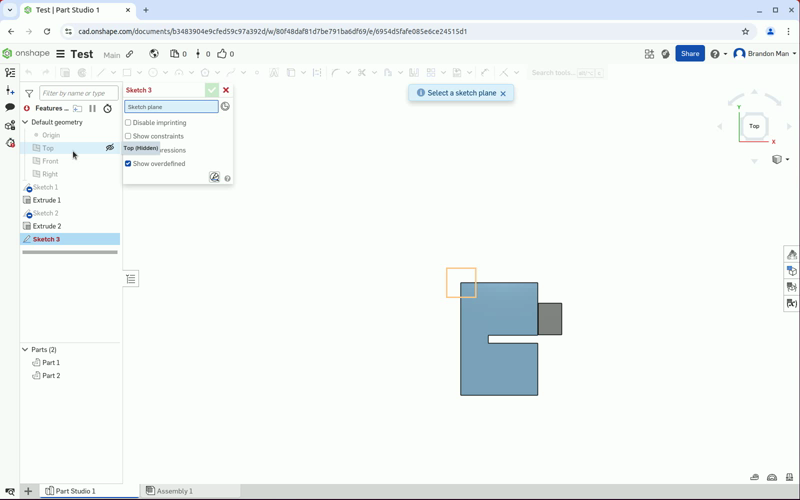
click(73, 150)
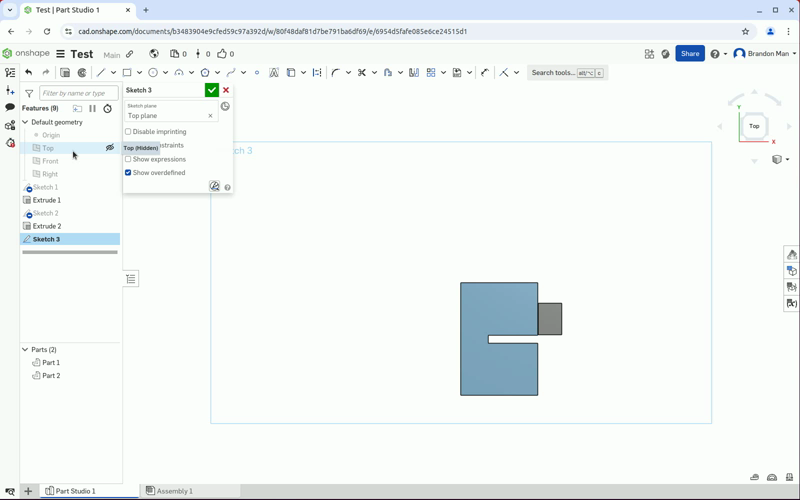
mouse_move(73, 352)
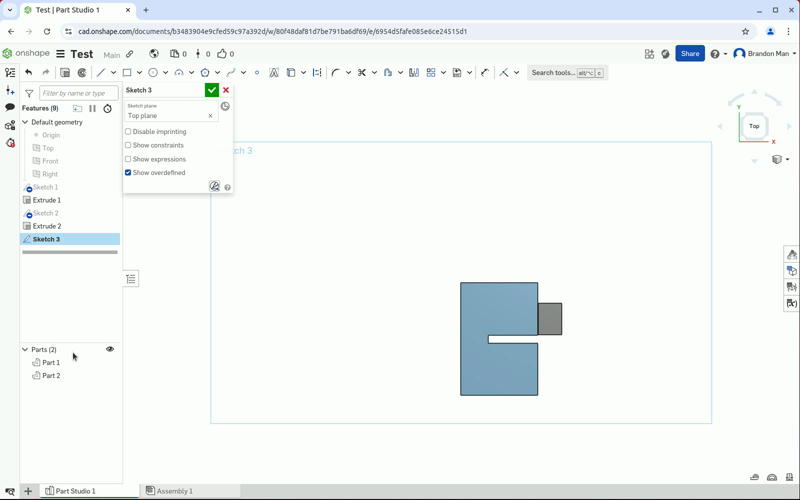
key(y)
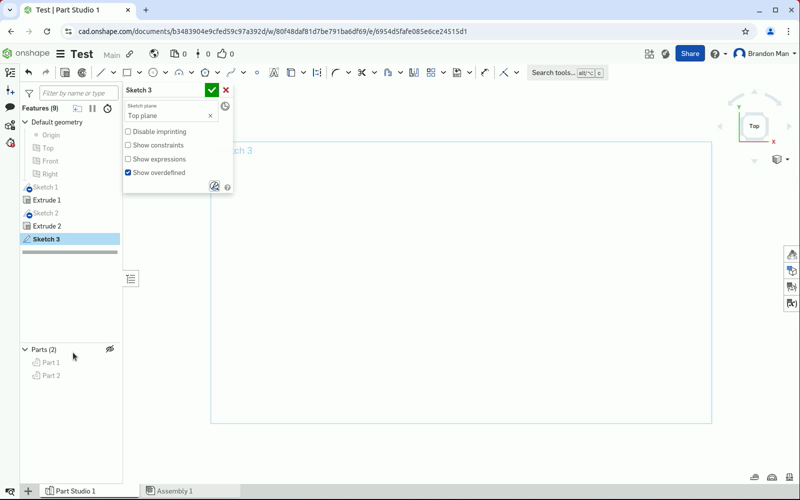
key(l)
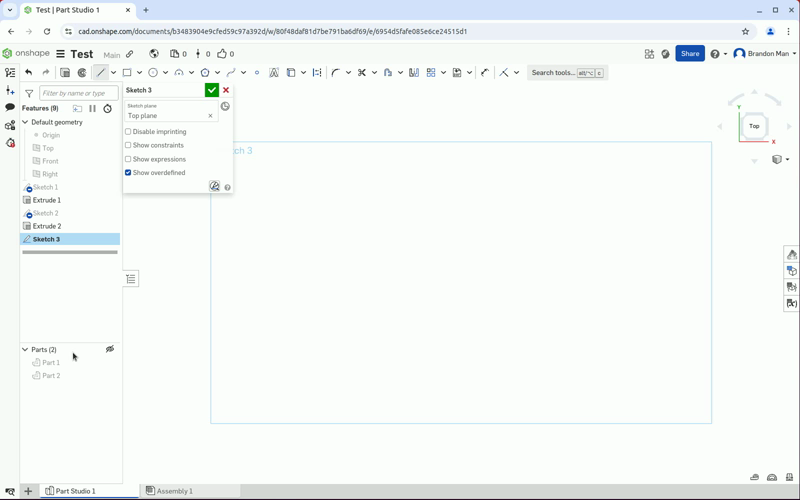
key_down(shift)
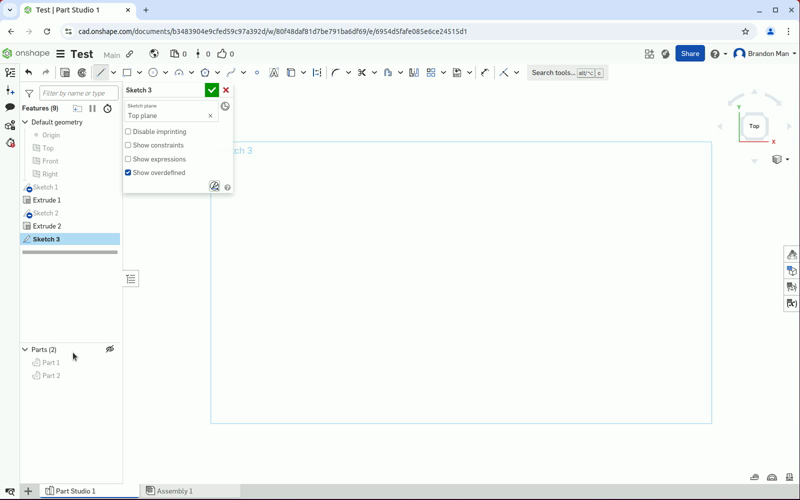
mouse_move(538, 373)
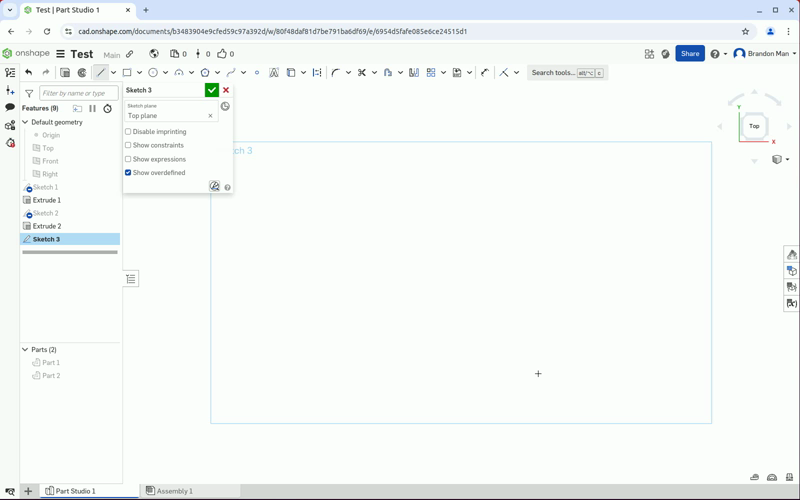
click(538, 373)
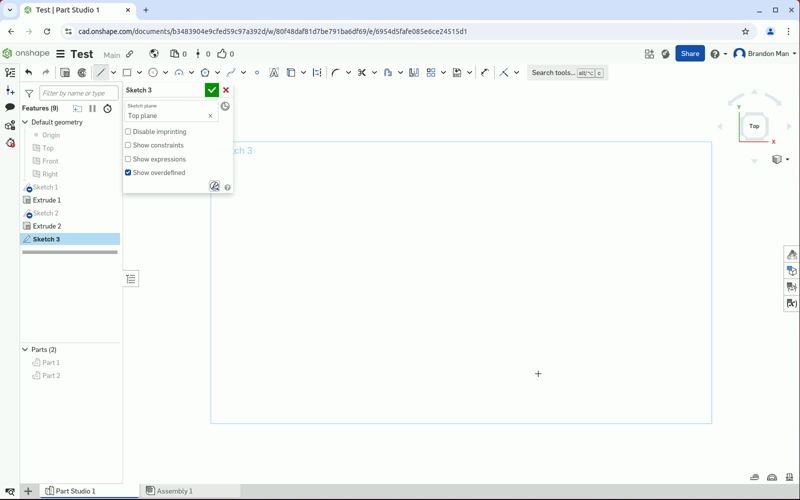
key_up(shift)
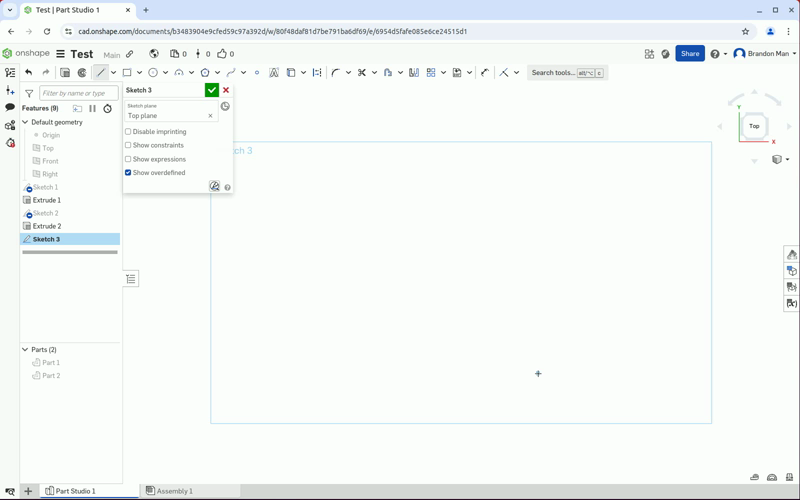
key_down(shift)
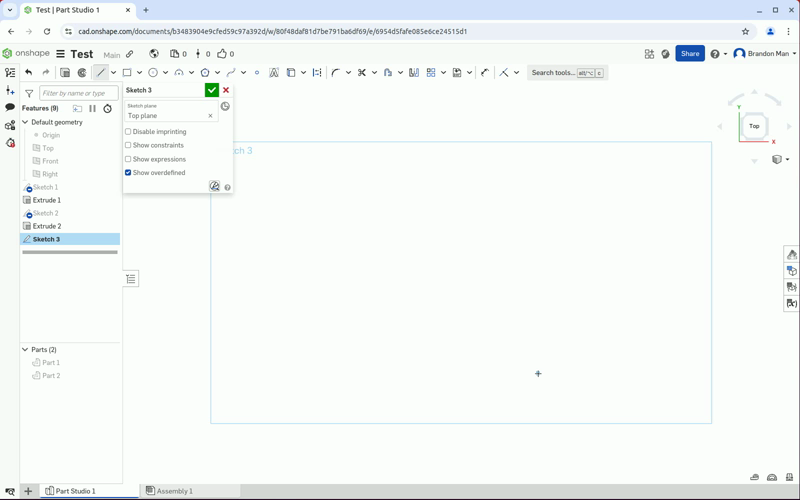
mouse_move(568, 373)
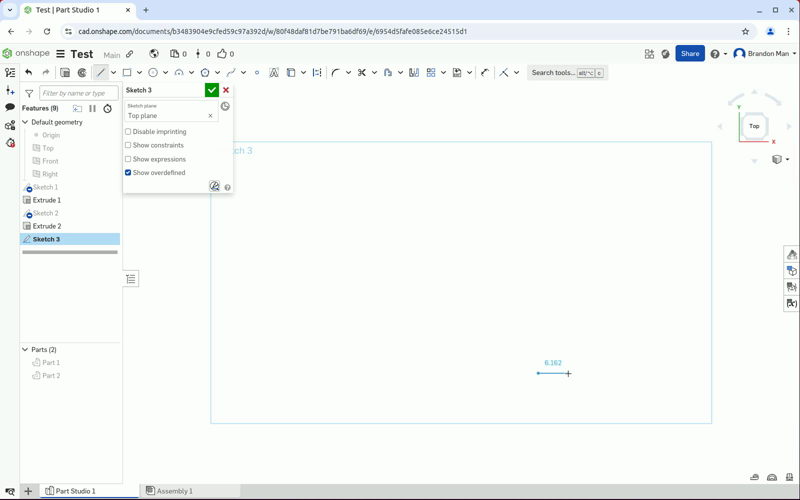
mouse_move(561, 373)
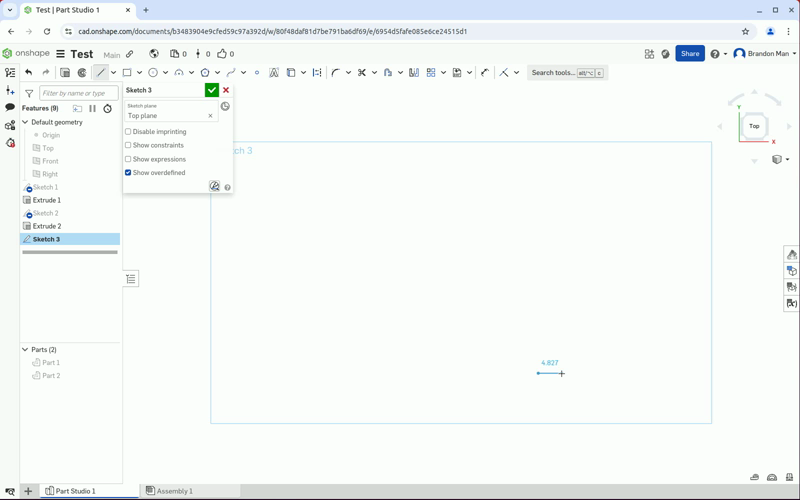
click(561, 373)
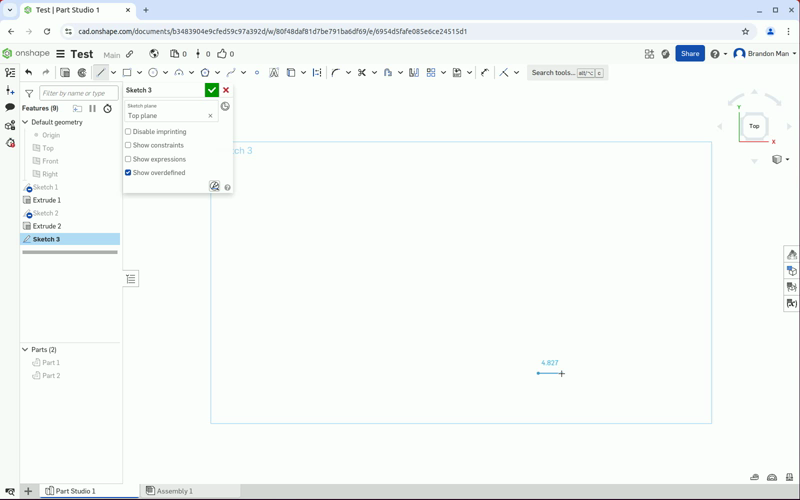
key_up(shift)
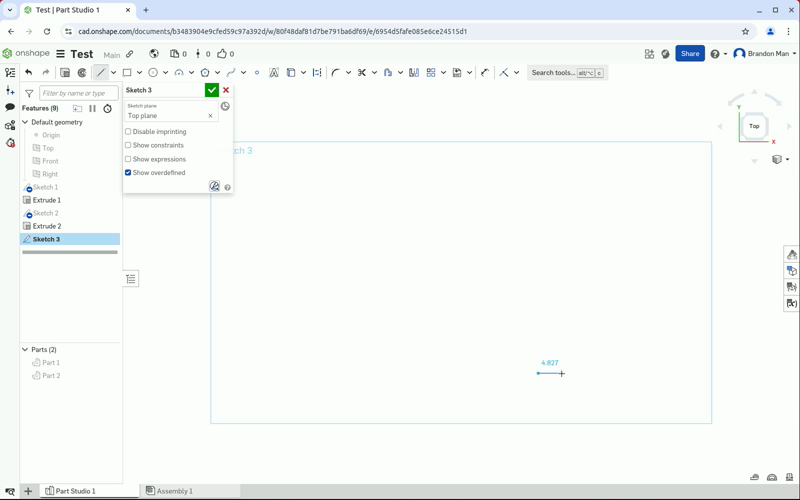
key_down(shift)
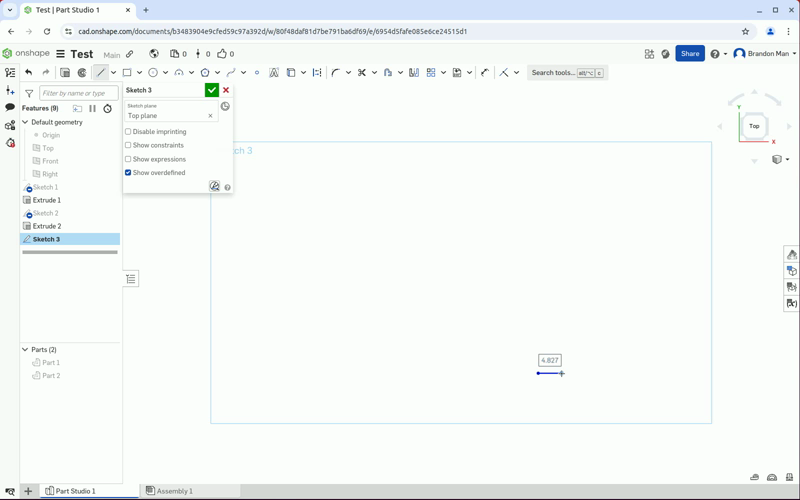
mouse_move(589, 373)
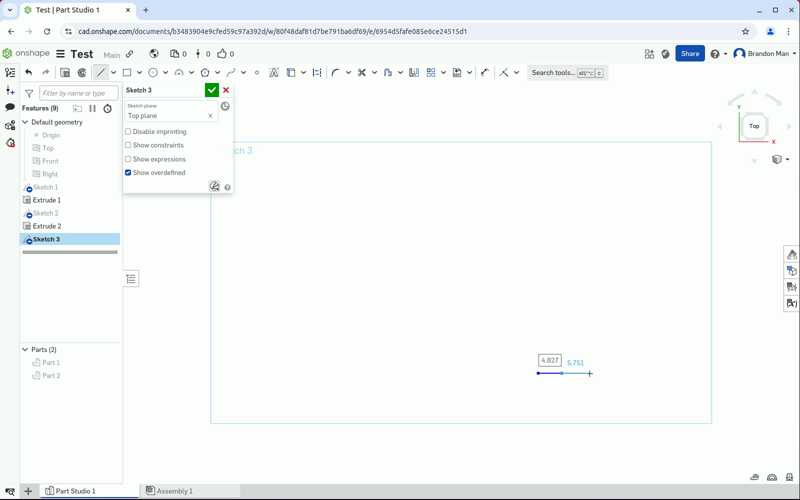
mouse_move(561, 342)
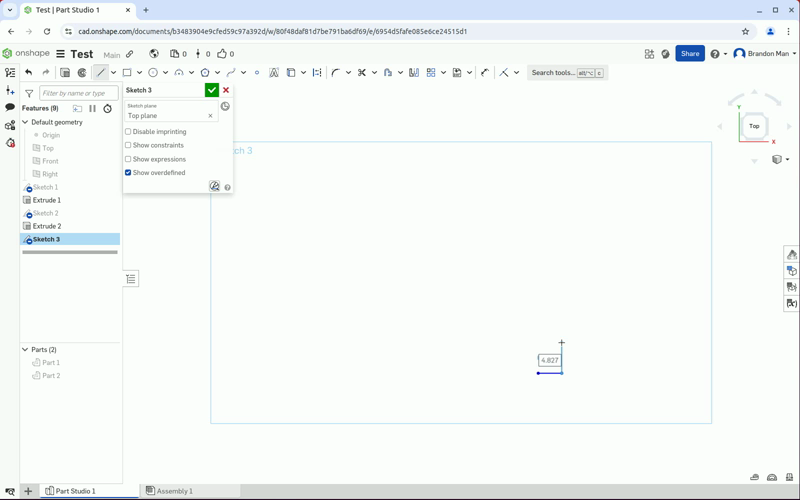
click(561, 342)
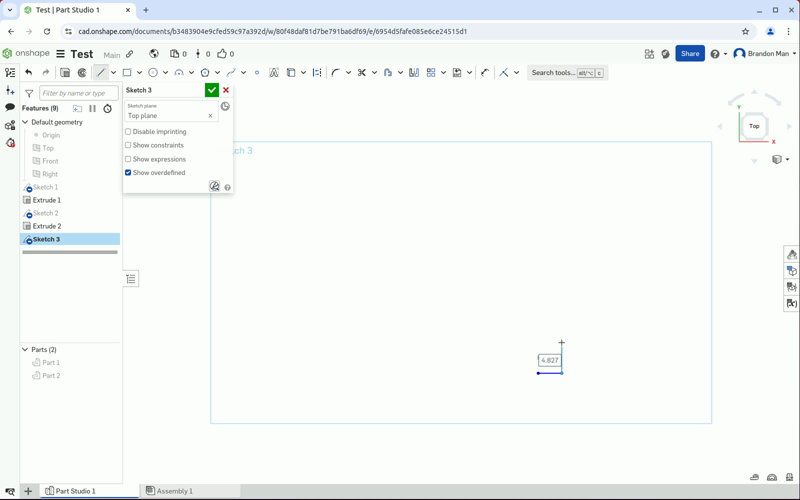
key_up(shift)
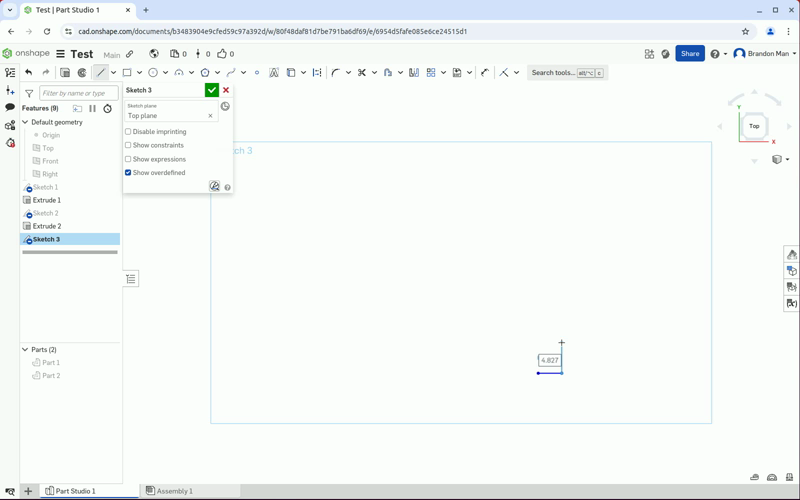
key_down(shift)
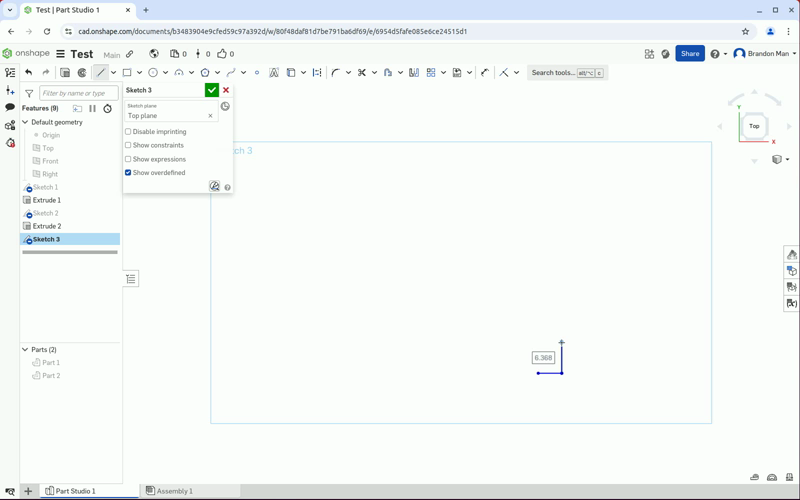
mouse_move(589, 342)
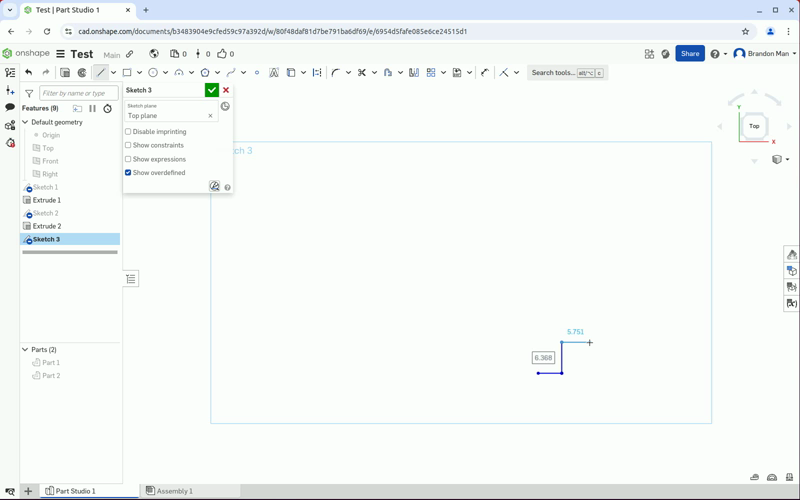
mouse_move(538, 342)
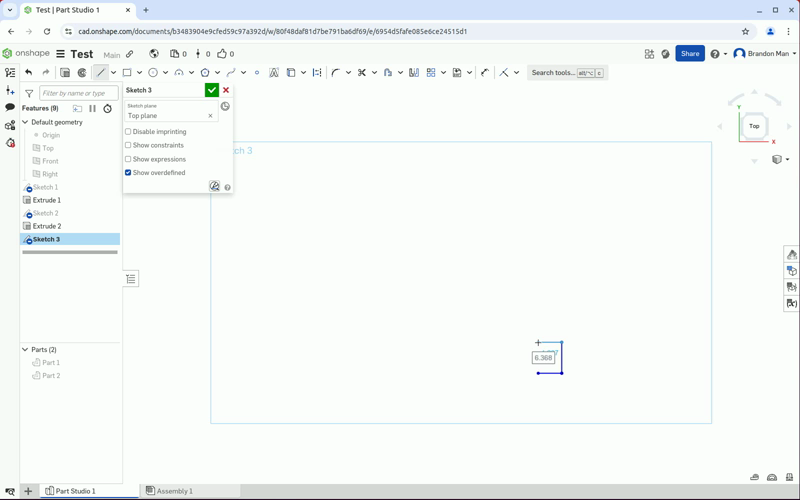
click(538, 342)
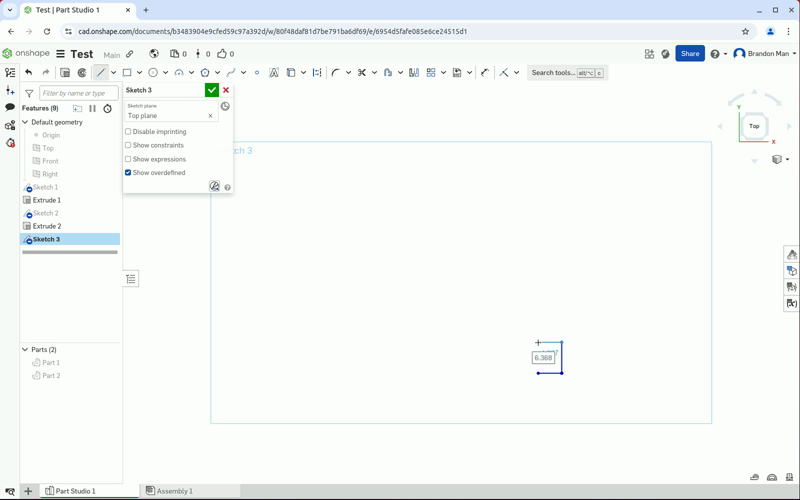
key_up(shift)
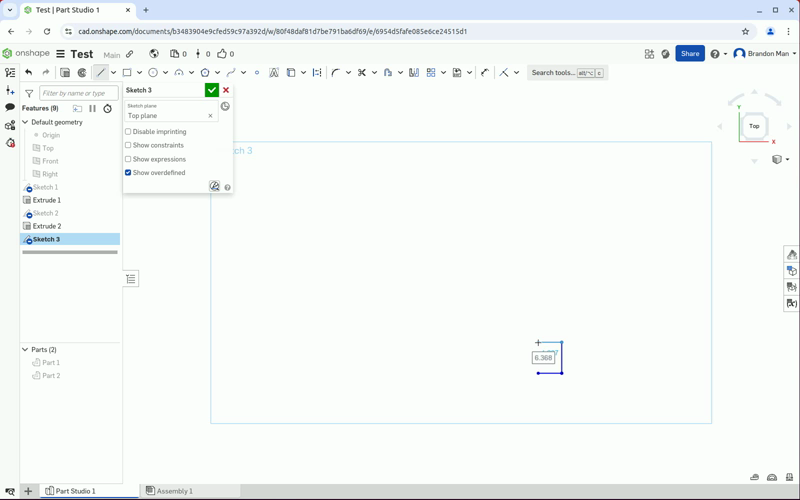
mouse_move(568, 342)
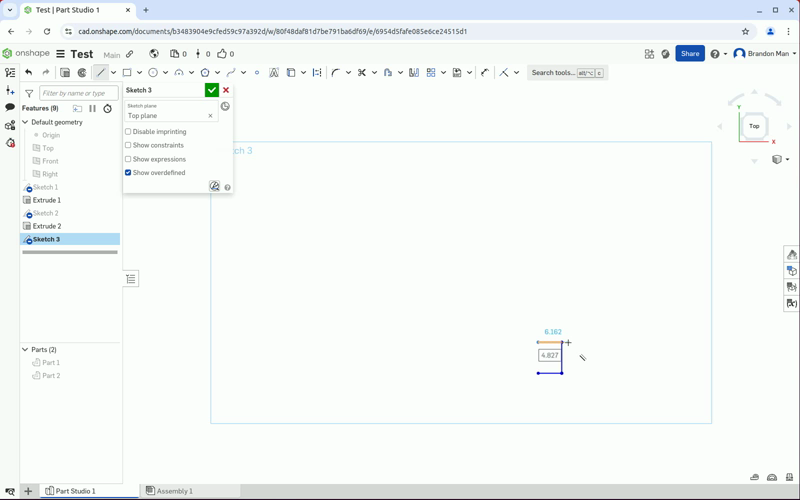
key_down(shift)
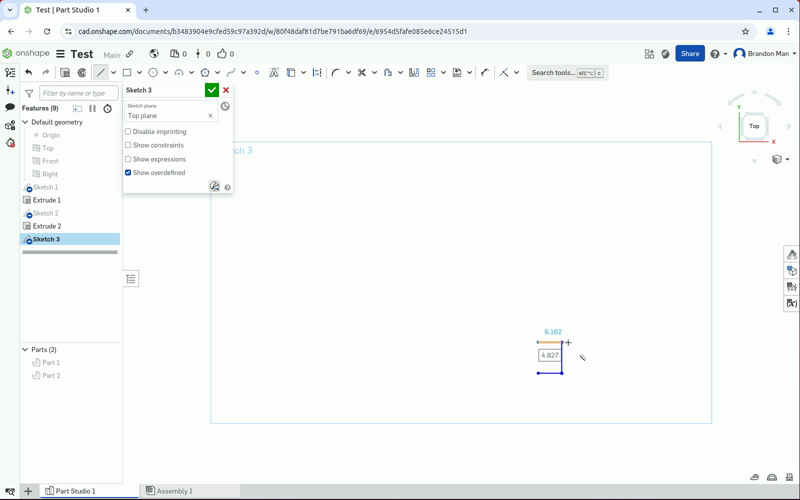
mouse_move(538, 373)
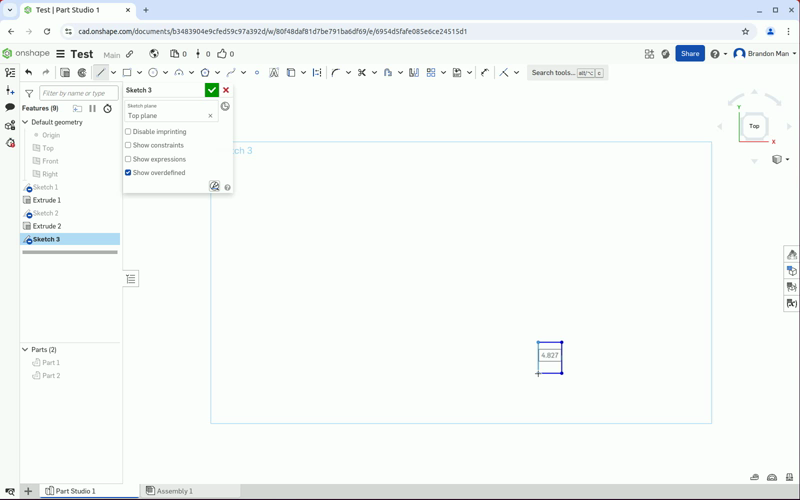
key_up(shift)
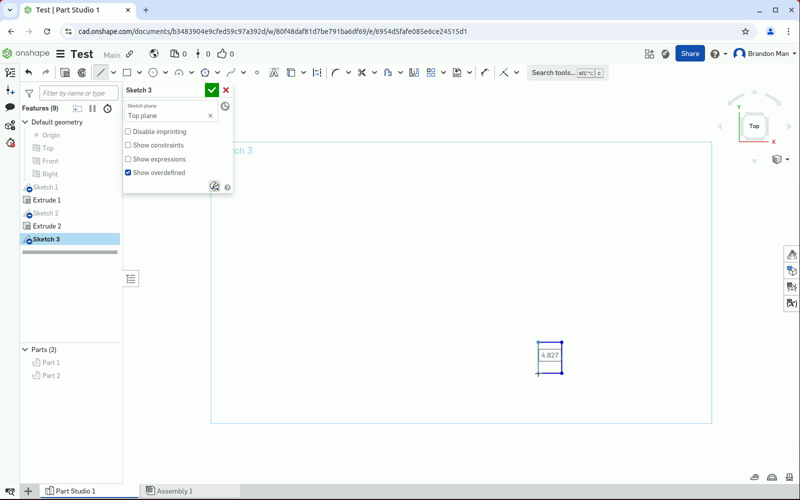
click(538, 373)
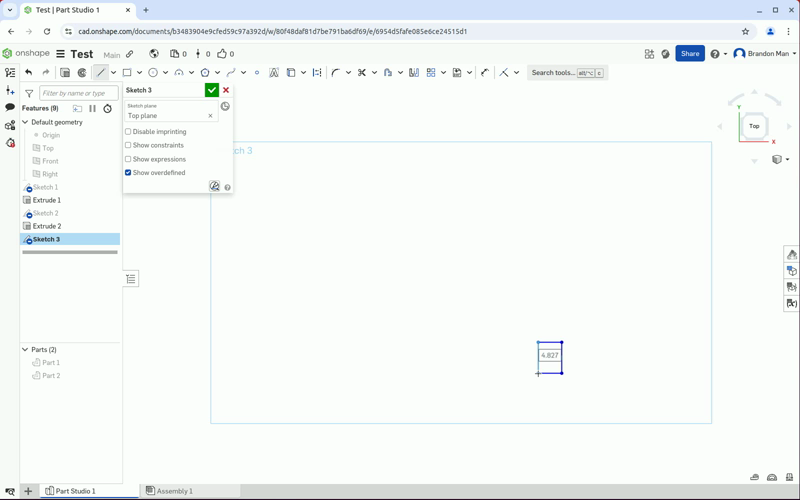
key(esc)
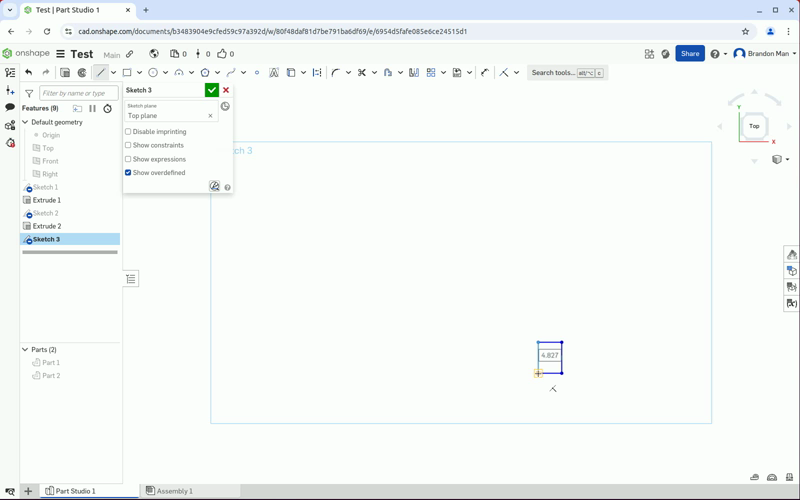
mouse_move(560, 372)
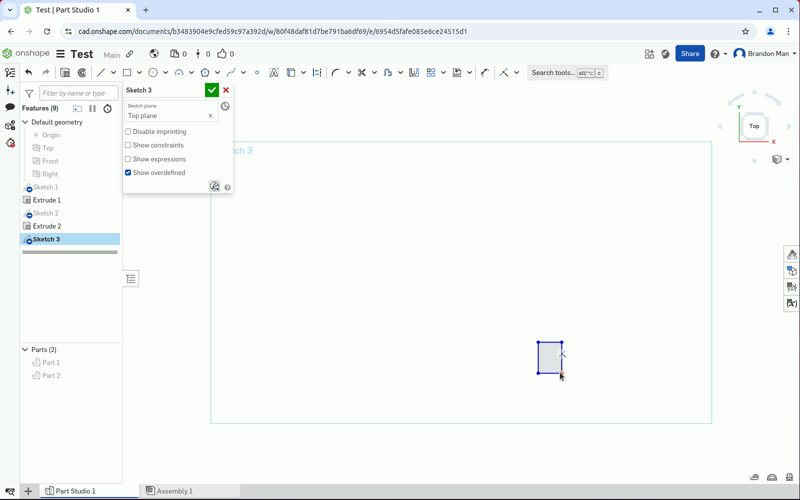
scroll(6)
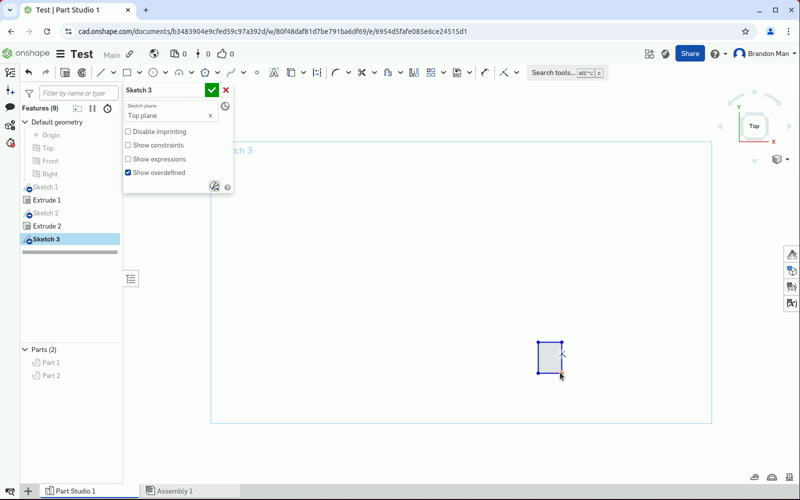
scroll(6)
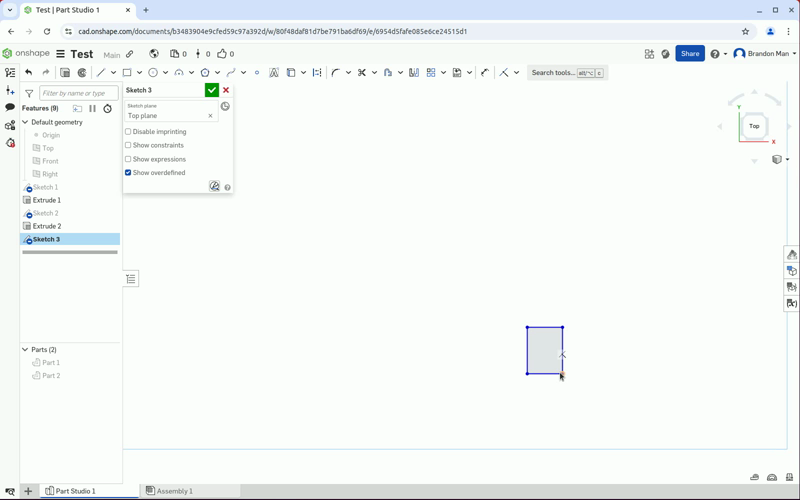
scroll(6)
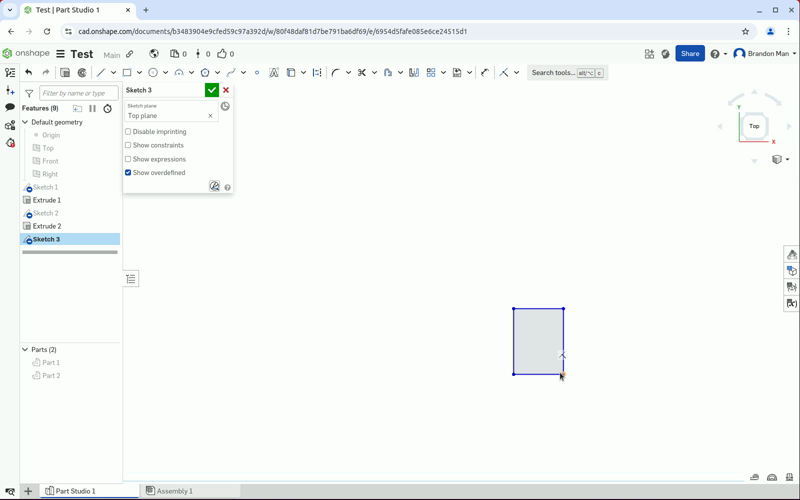
scroll(6)
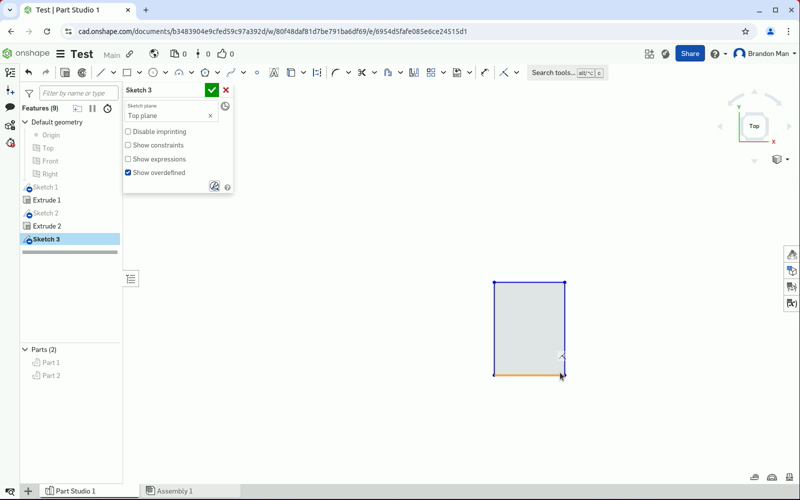
scroll(6)
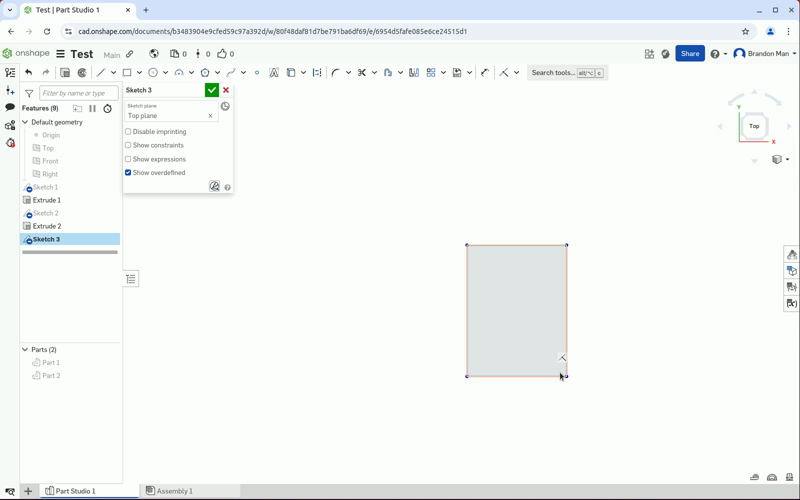
scroll(6)
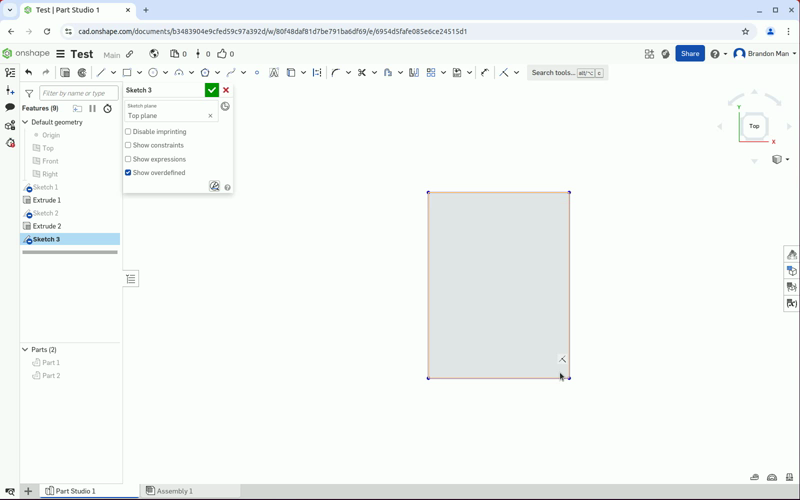
scroll(6)
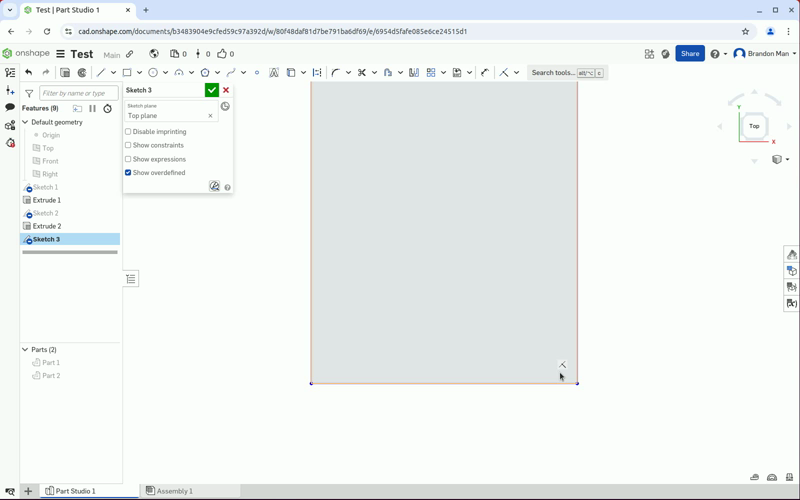
click(560, 372)
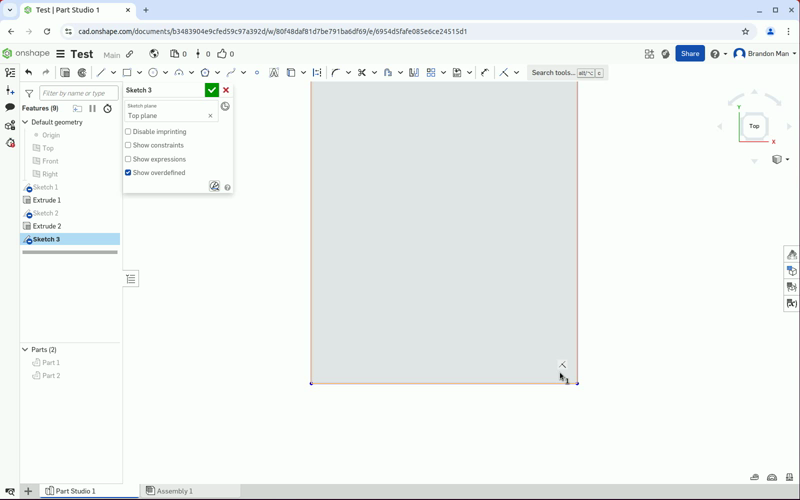
scroll(-6)
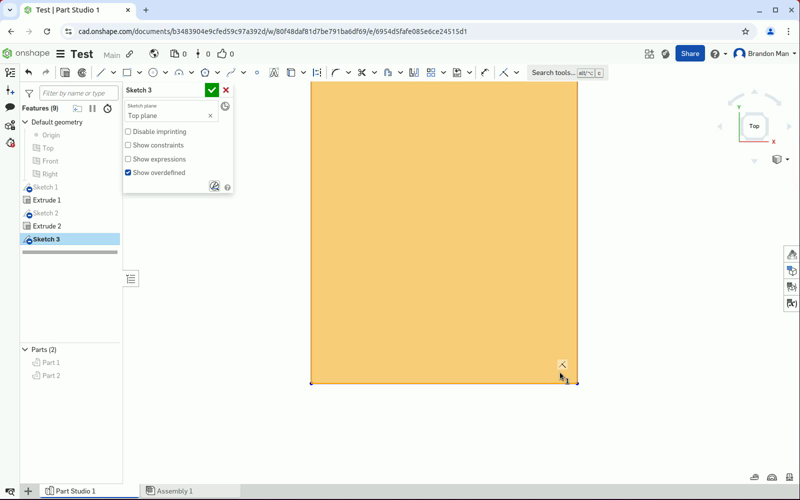
scroll(-6)
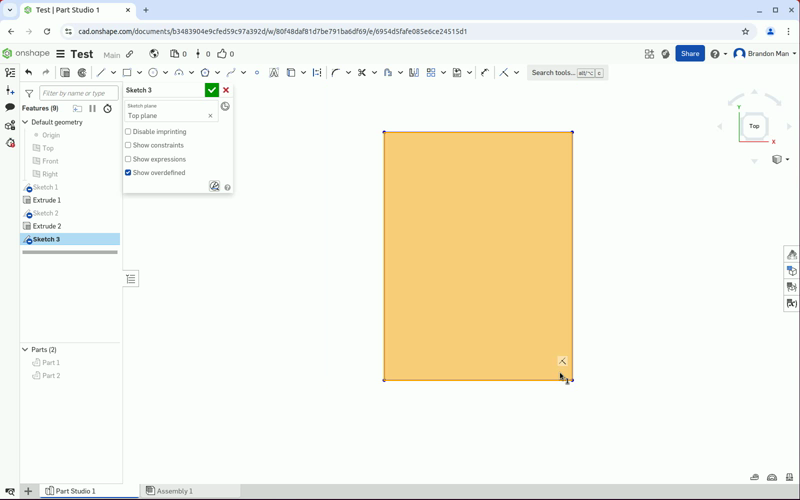
scroll(-6)
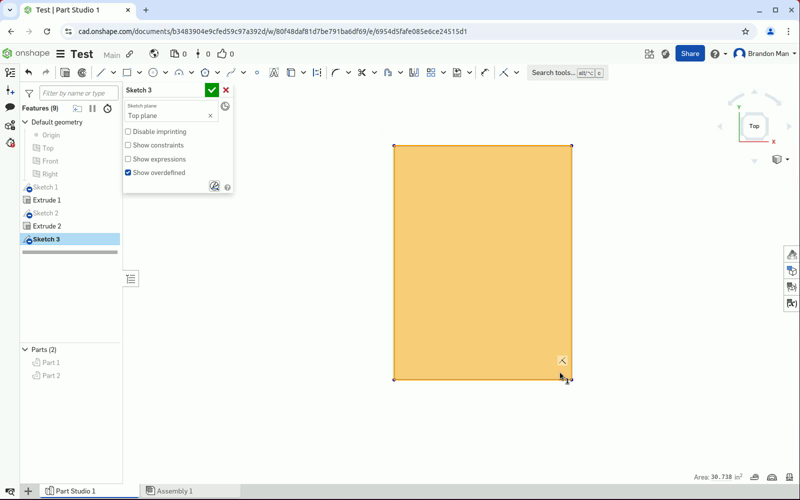
scroll(-6)
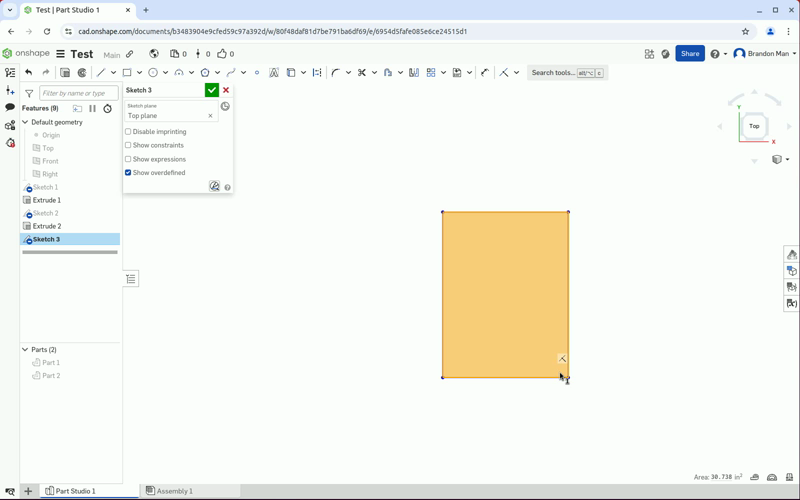
scroll(-6)
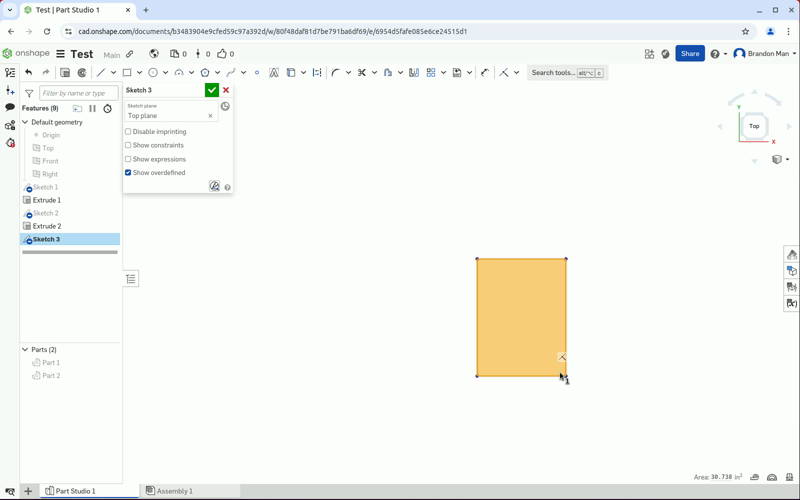
scroll(-6)
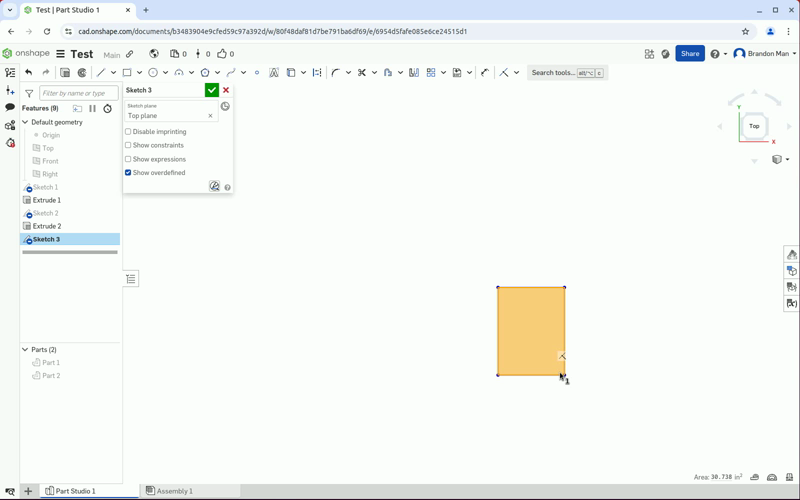
scroll(-6)
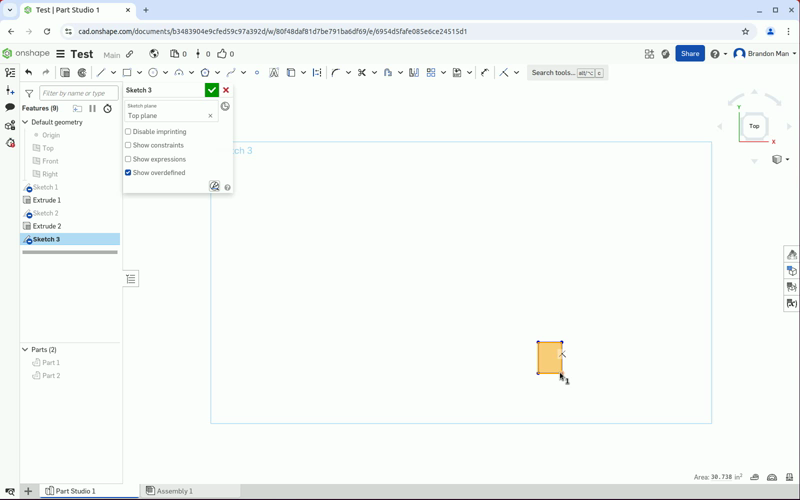
mouse_move(73, 352)
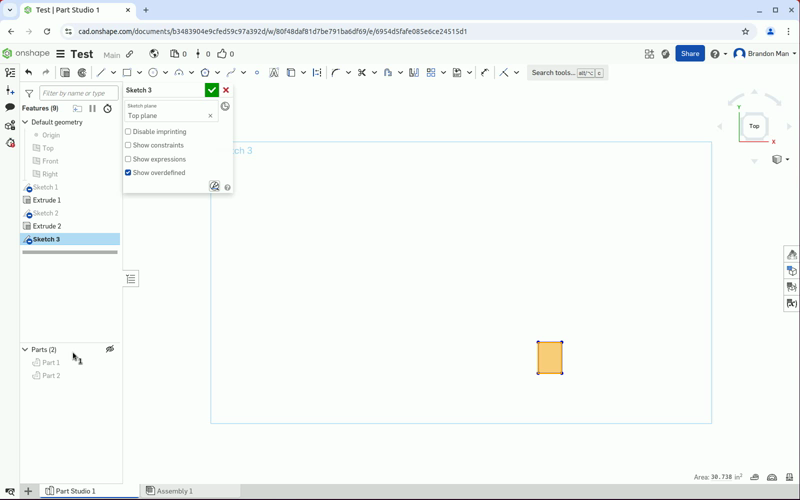
key(shift+y)
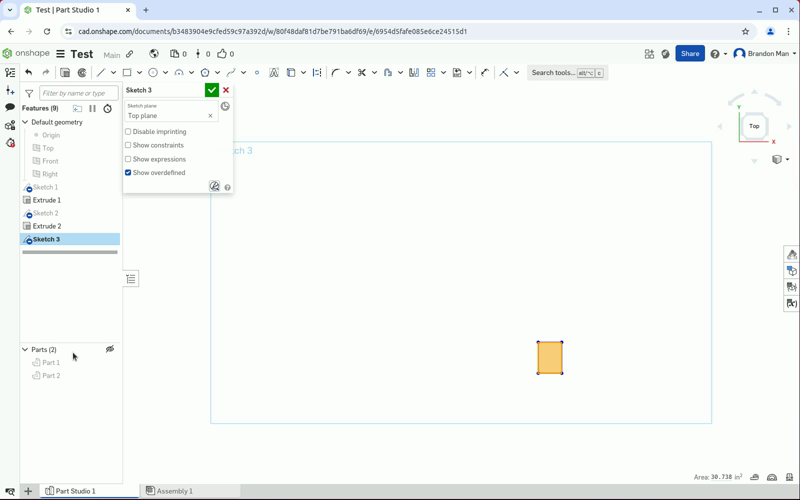
key(shift+e)
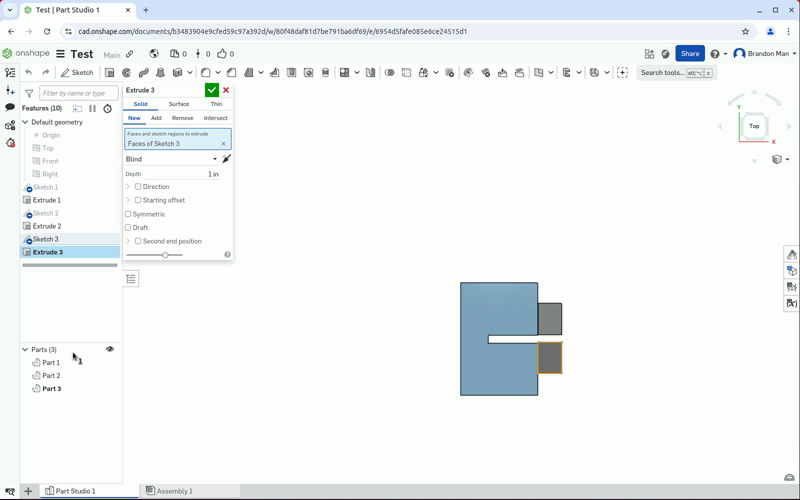
mouse_move(143, 106)
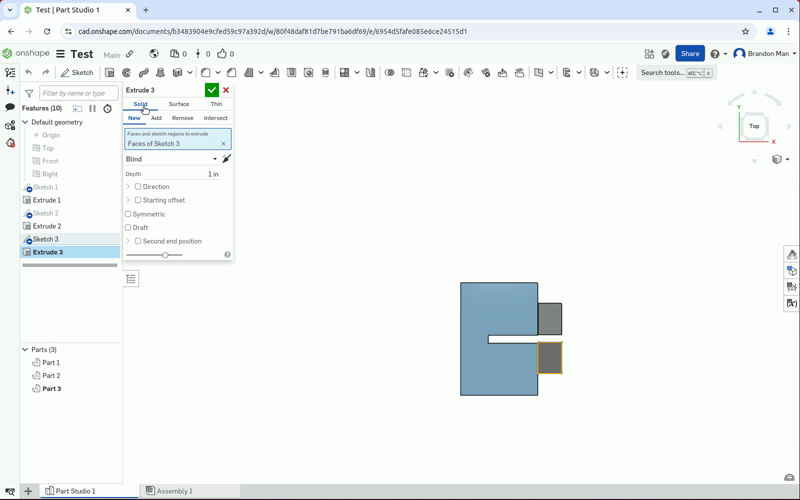
click(143, 106)
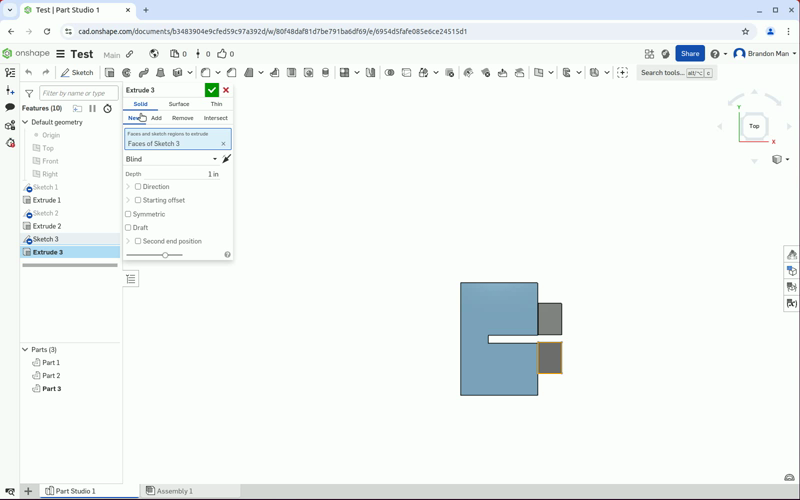
mouse_move(137, 120)
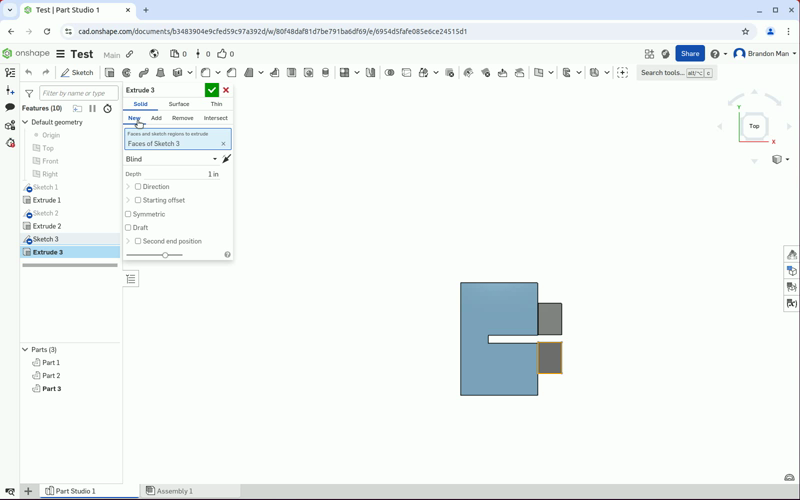
click(137, 120)
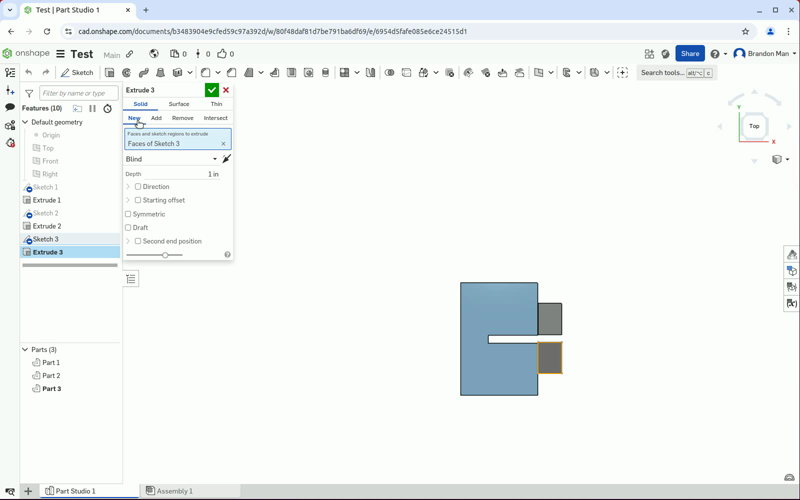
key(tab, 4)
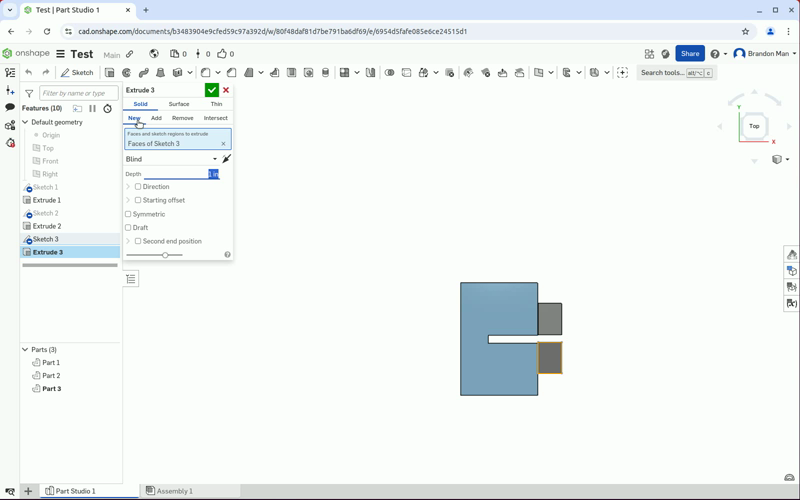
text(11.073)
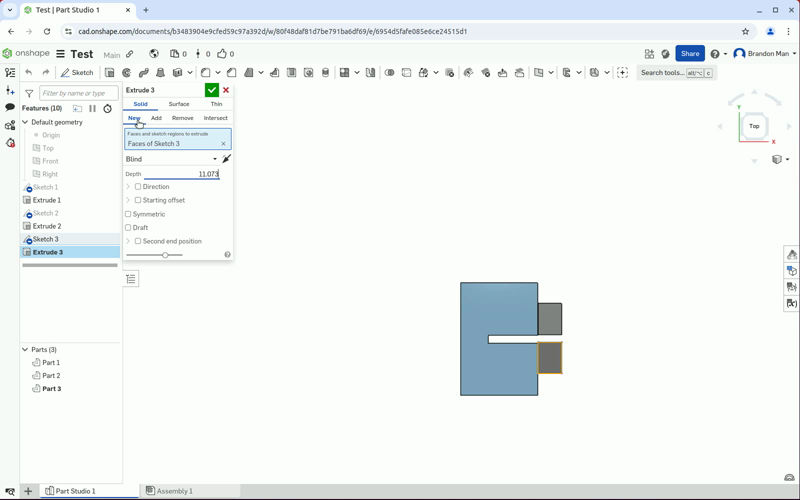
key(enter)
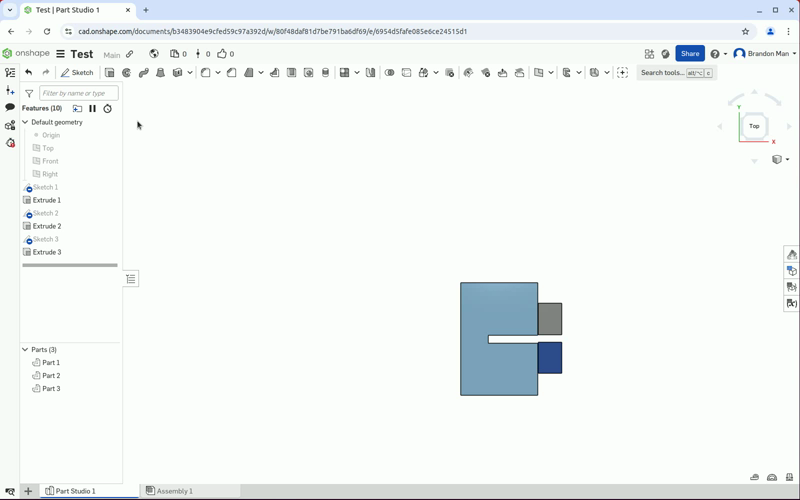
key(shift+h)
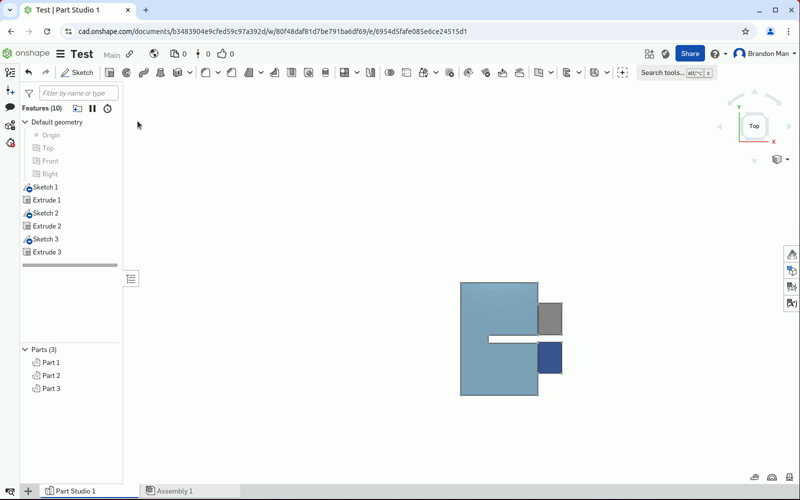
key(shift+h)
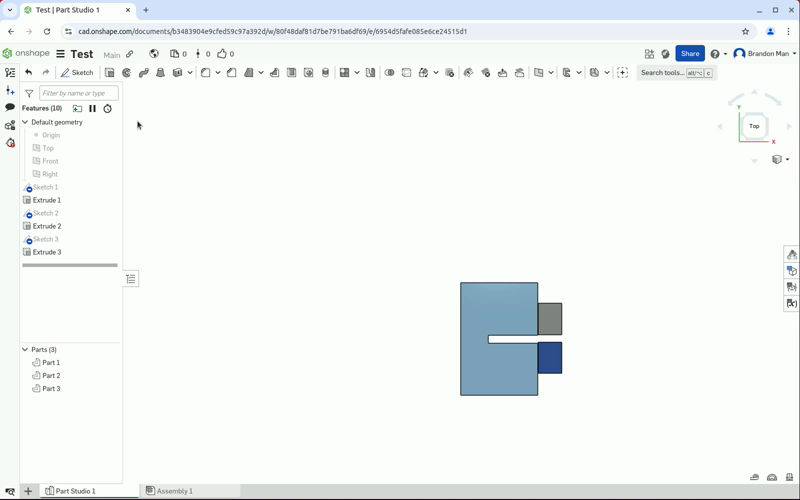
mouse_move(73, 189)
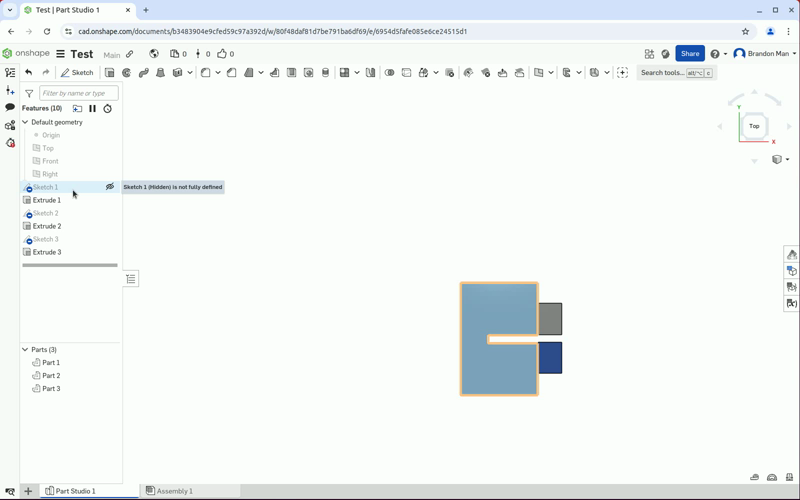
click(73, 189)
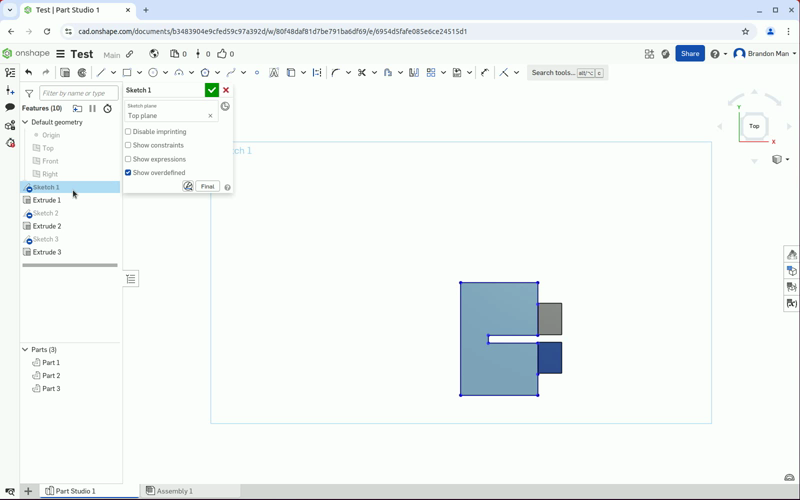
mouse_move(229, 92)
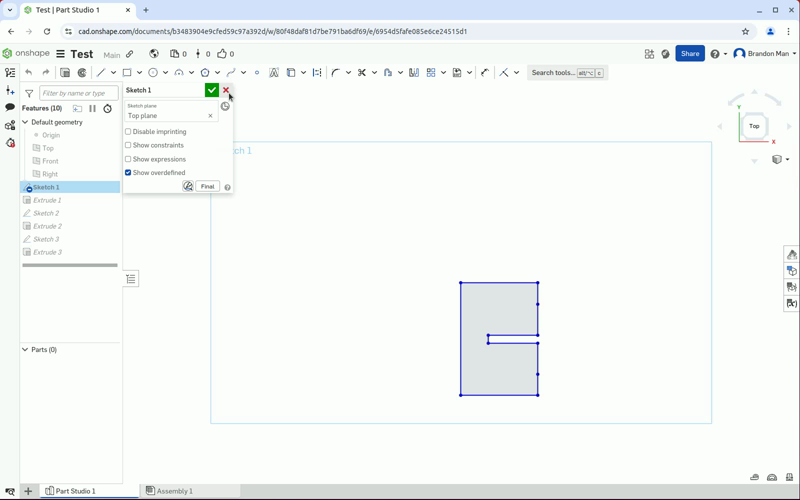
click(229, 92)
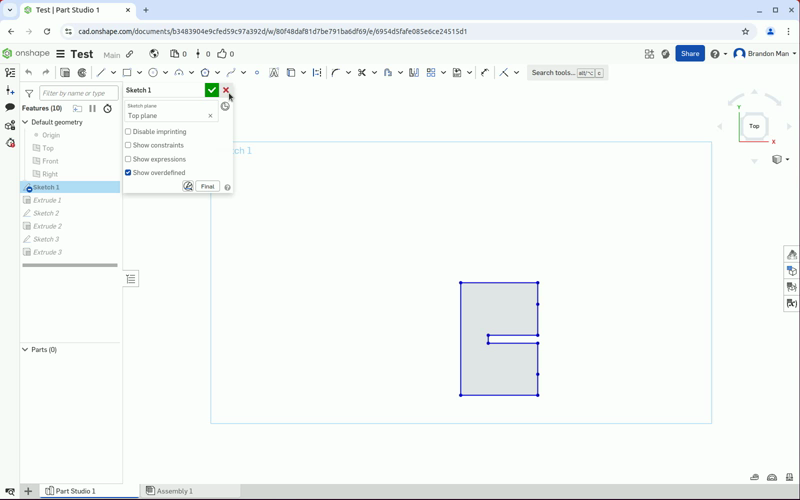
key(shift+s)
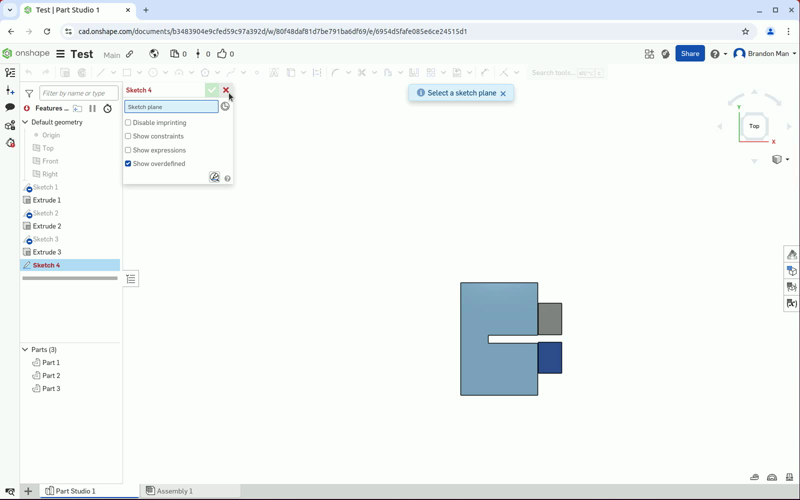
mouse_move(73, 150)
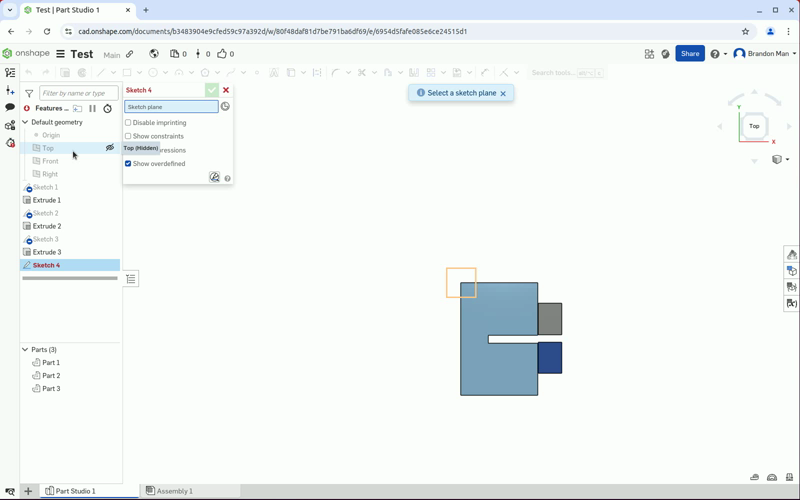
click(73, 150)
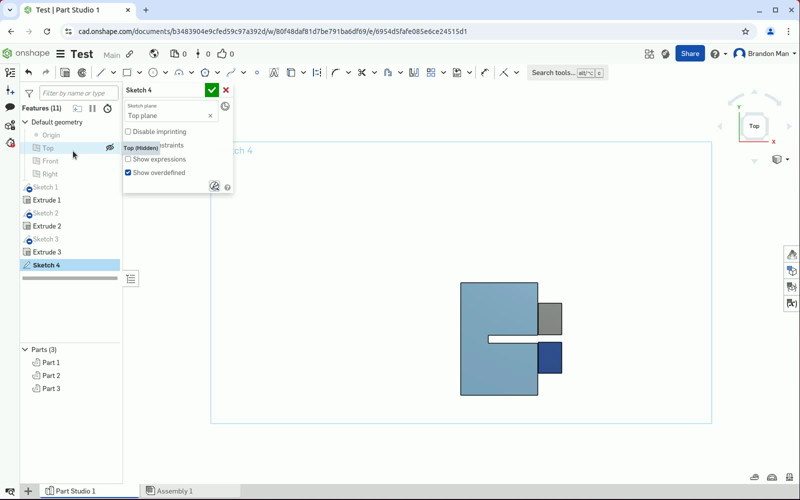
mouse_move(73, 352)
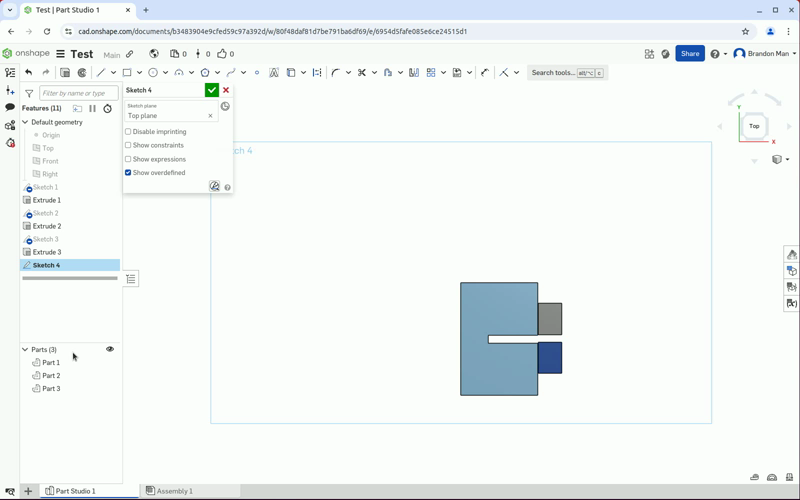
key(y)
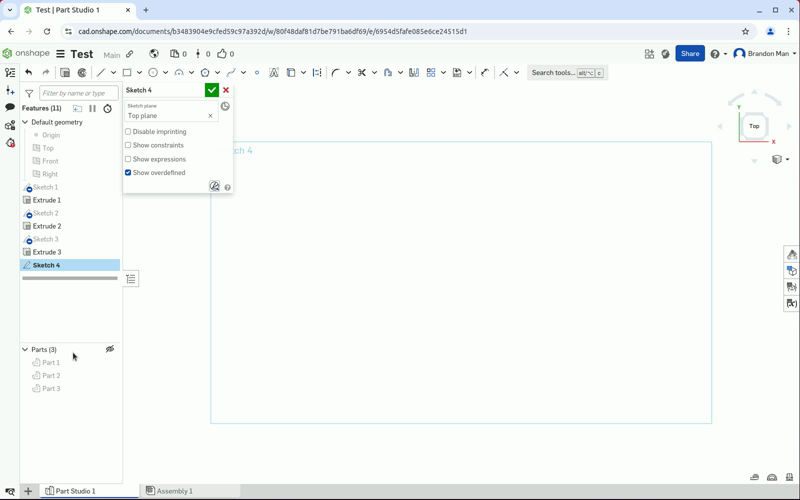
key(l)
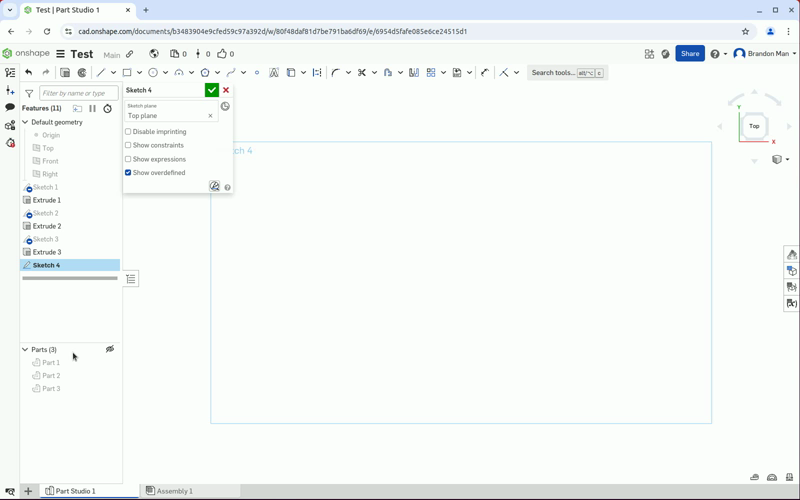
key_down(shift)
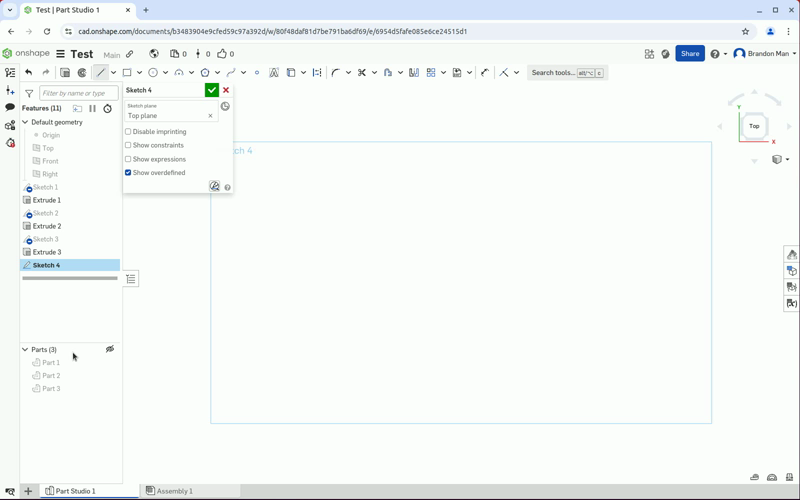
mouse_move(487, 343)
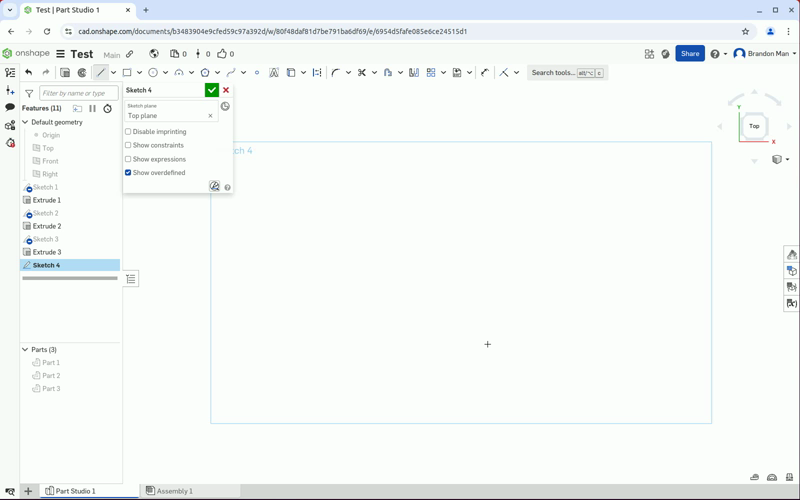
click(487, 343)
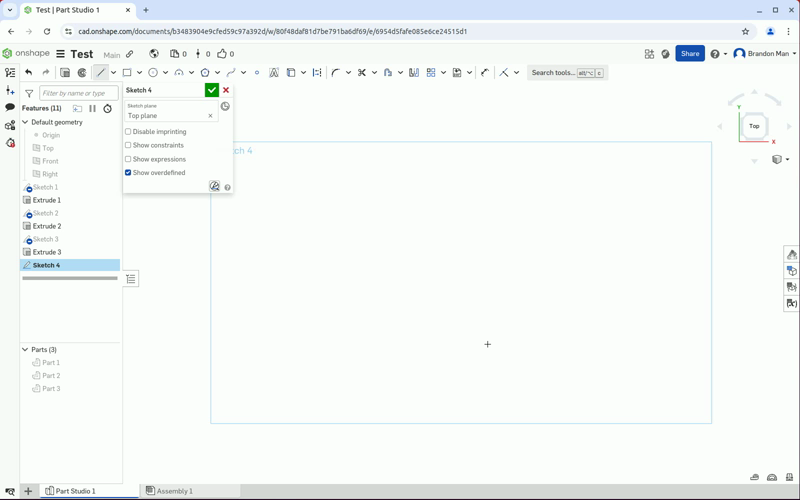
key_up(shift)
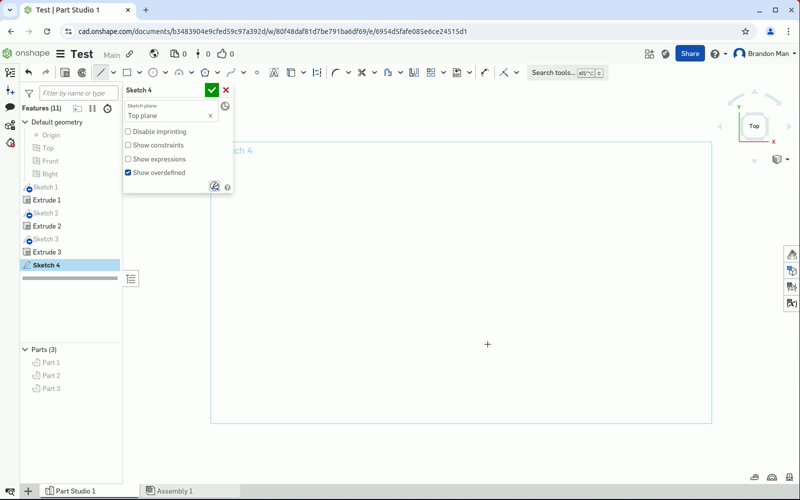
key_down(shift)
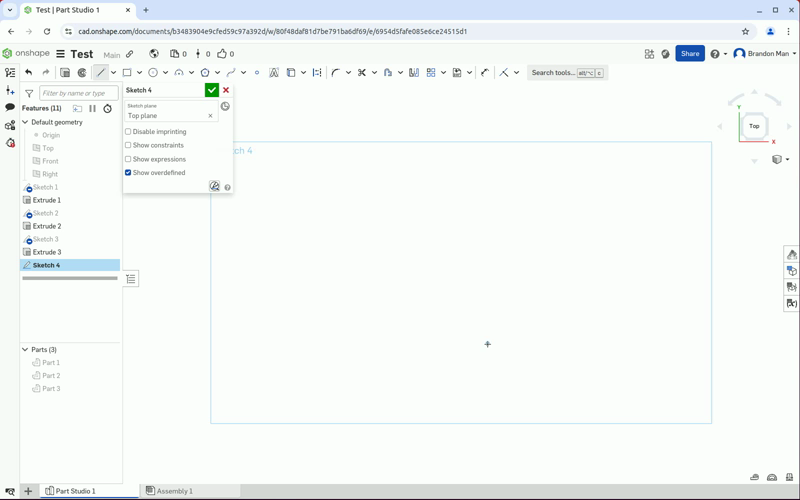
mouse_move(517, 343)
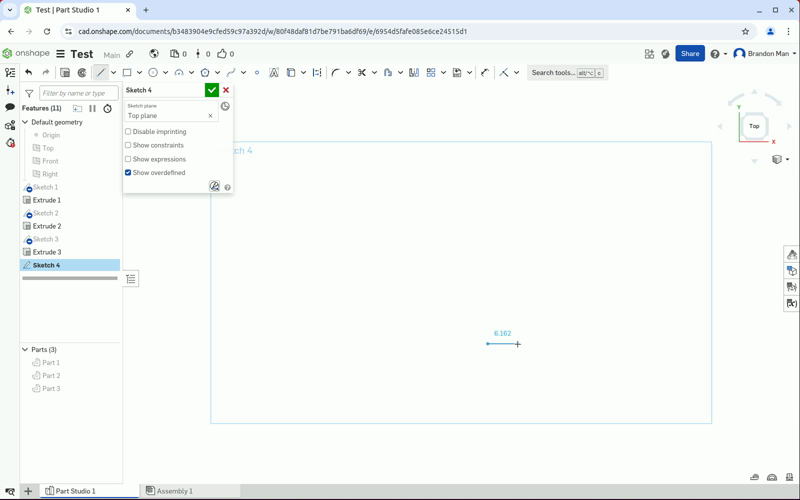
mouse_move(538, 343)
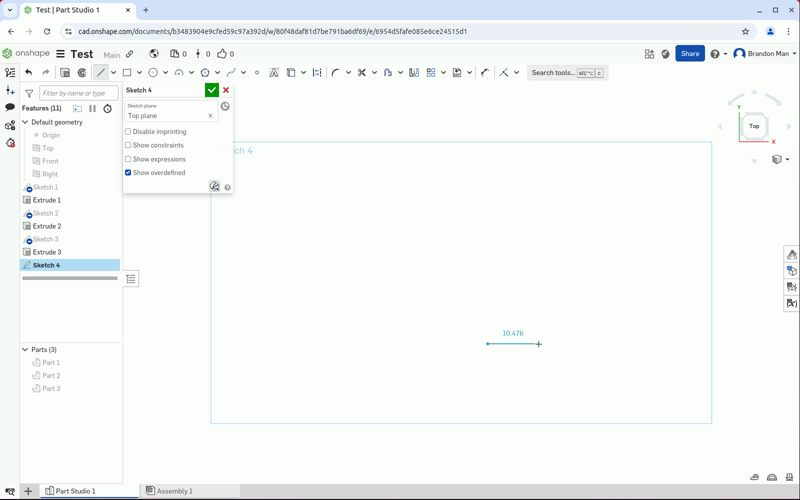
click(538, 343)
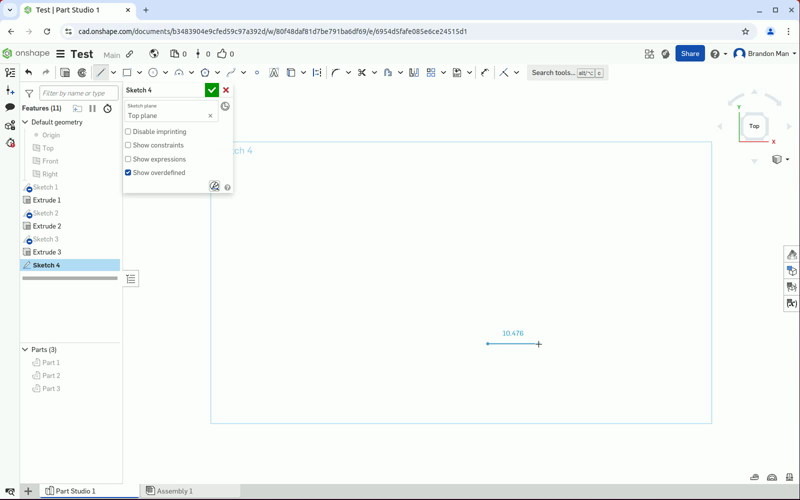
key_up(shift)
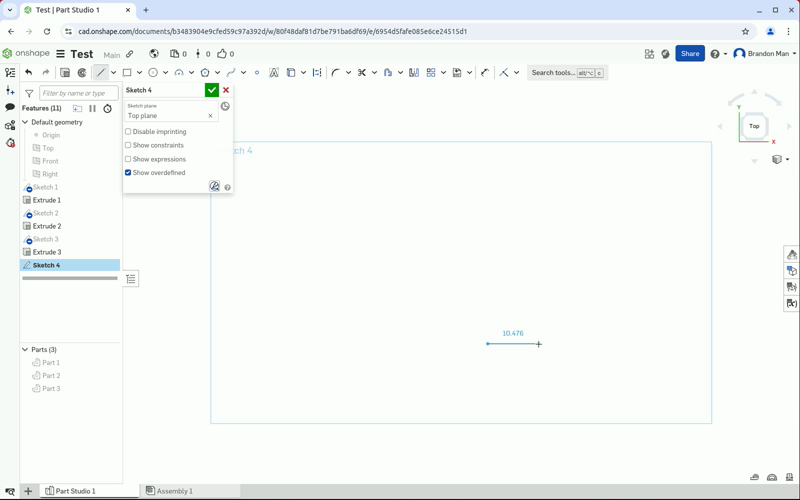
key_down(shift)
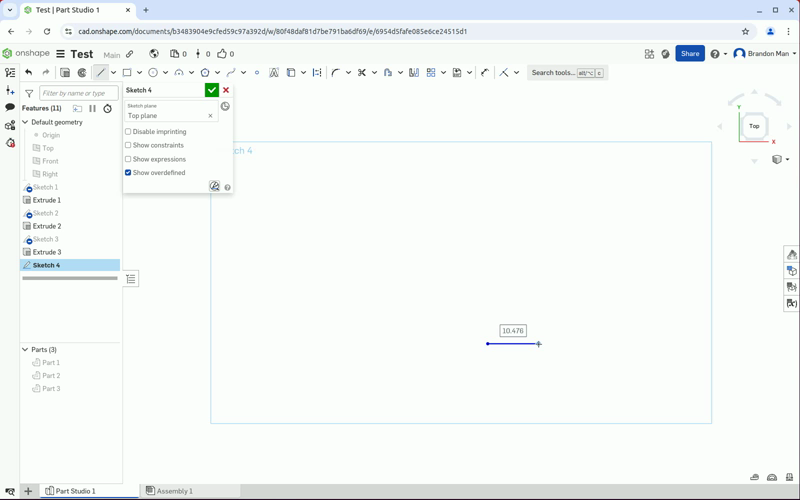
mouse_move(568, 343)
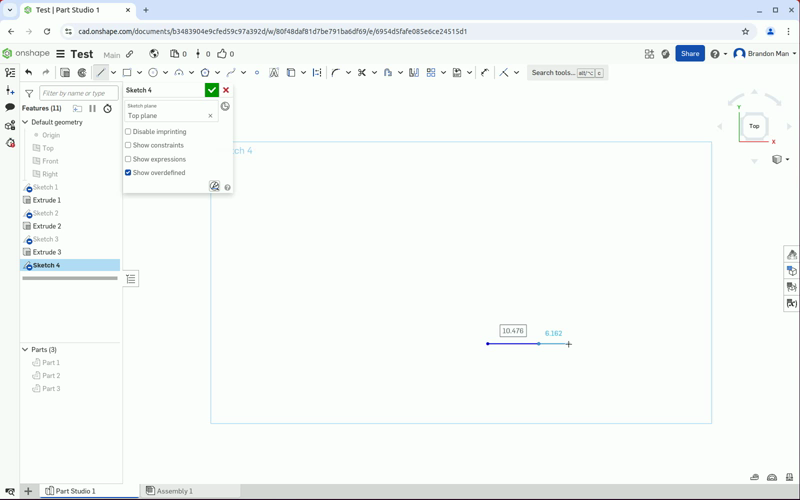
mouse_move(538, 339)
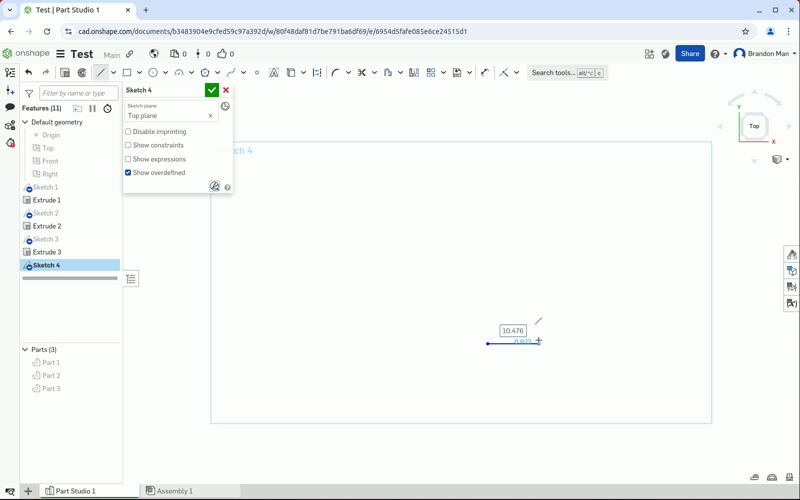
scroll(6)
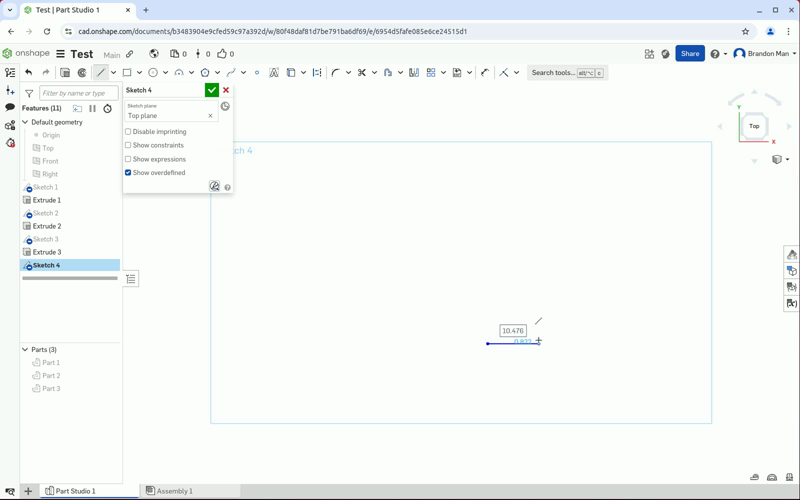
scroll(6)
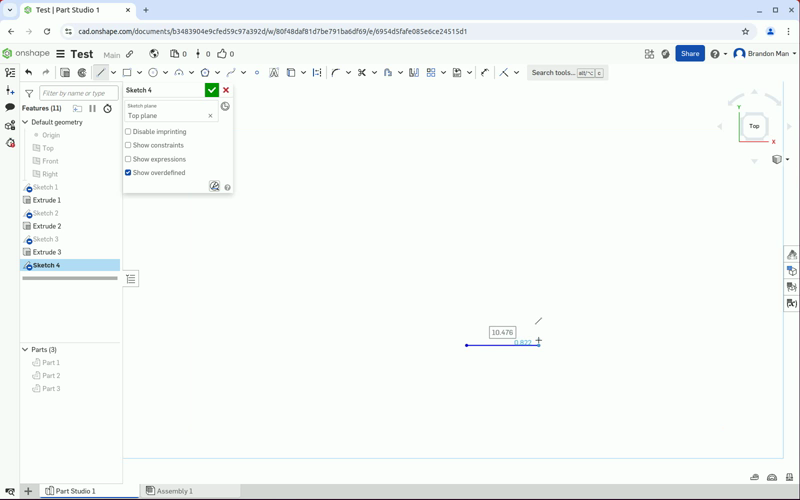
scroll(6)
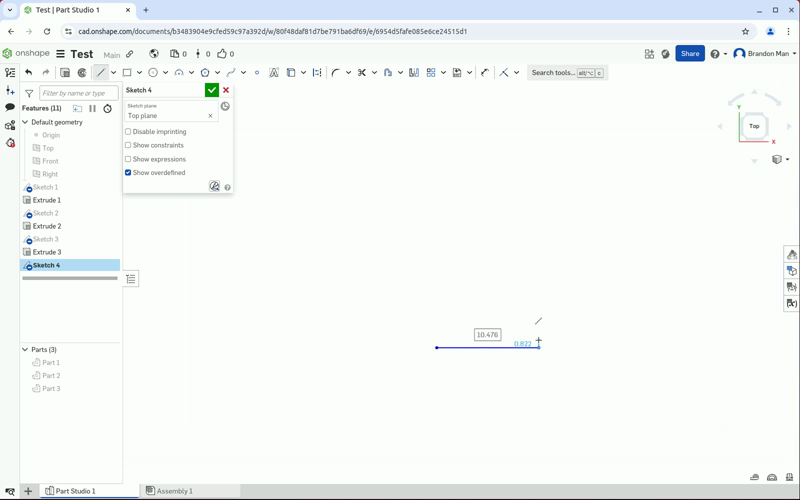
scroll(6)
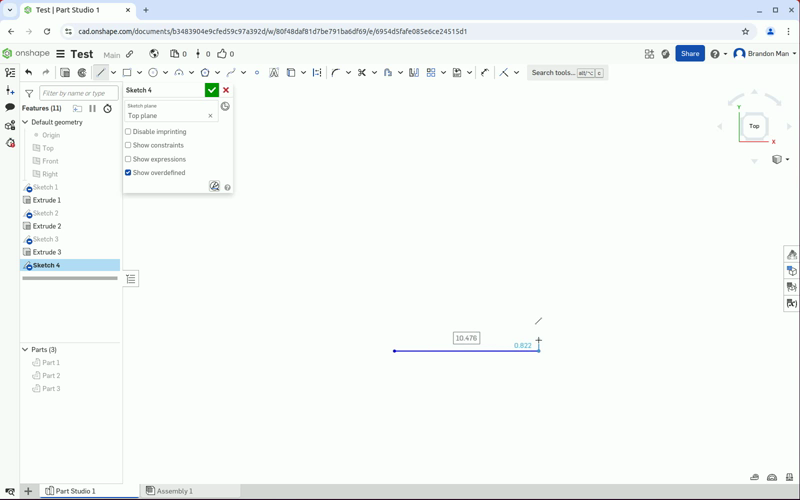
scroll(6)
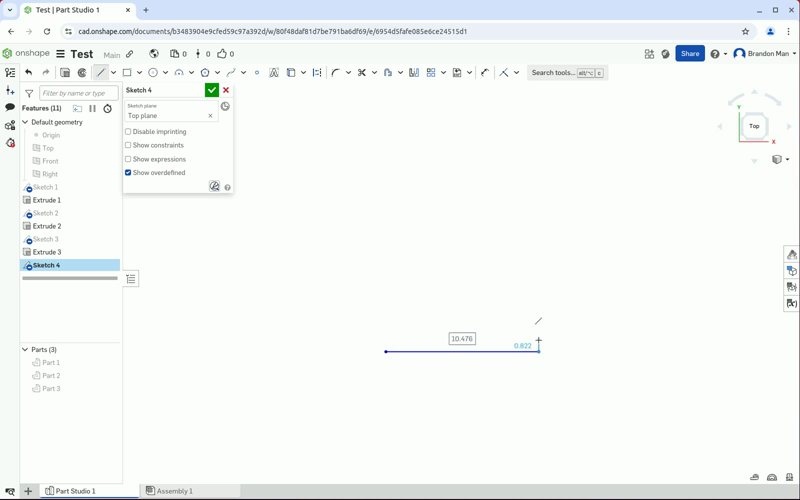
scroll(6)
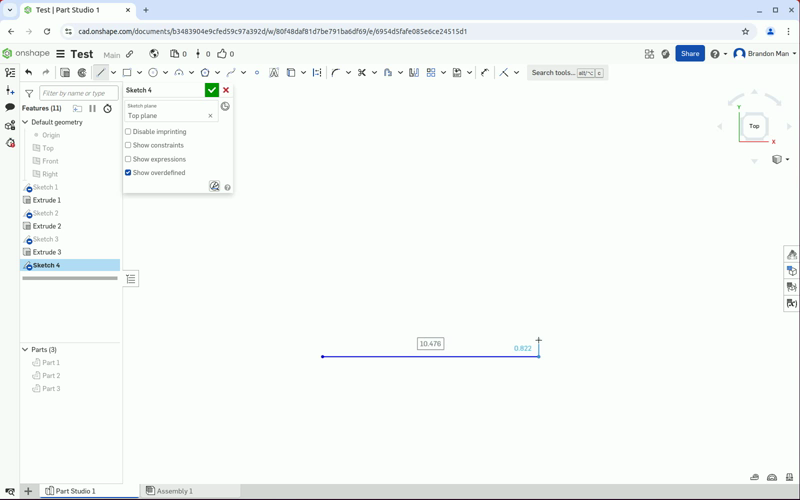
scroll(6)
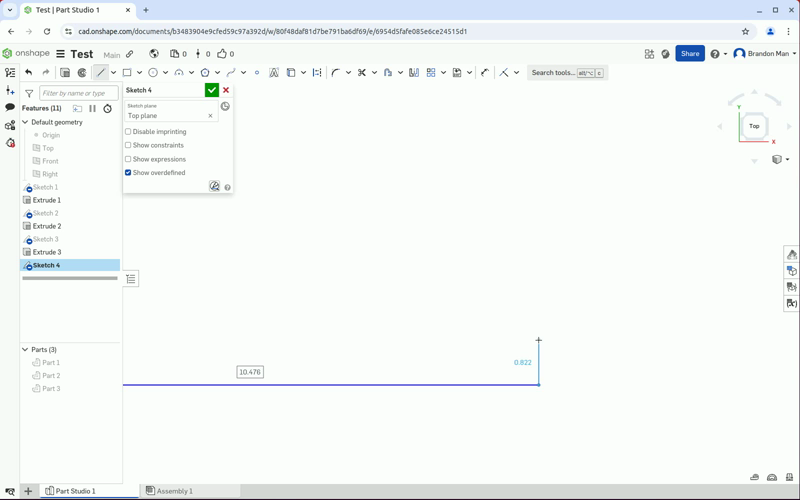
click(538, 339)
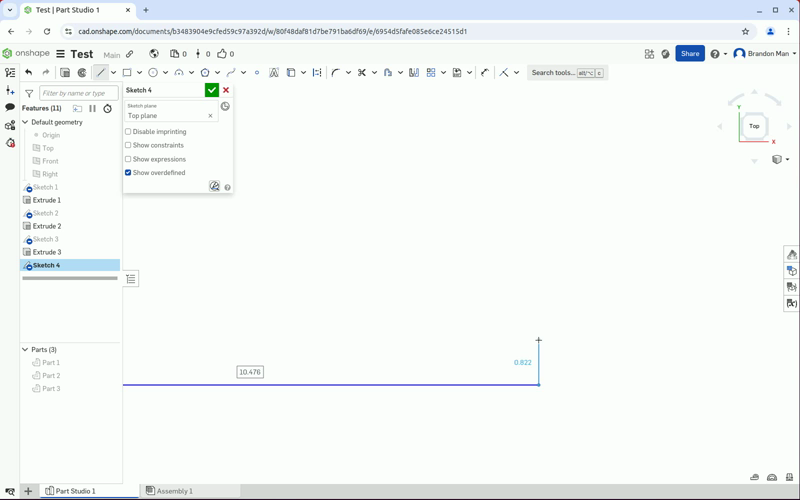
scroll(-6)
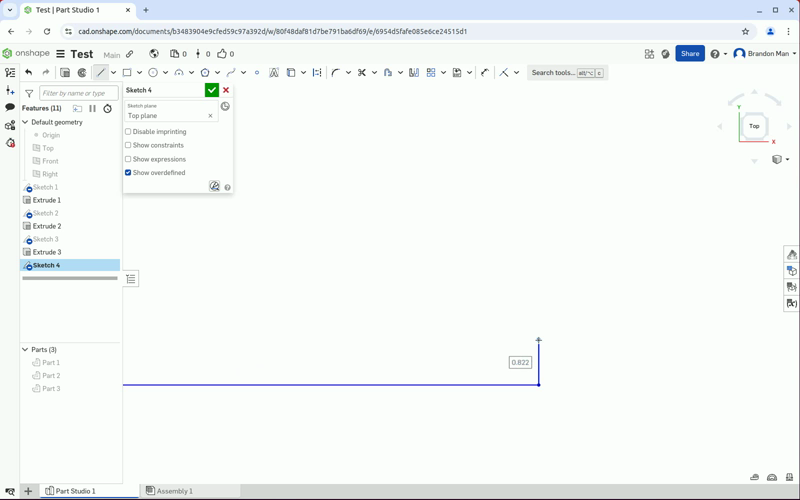
scroll(-6)
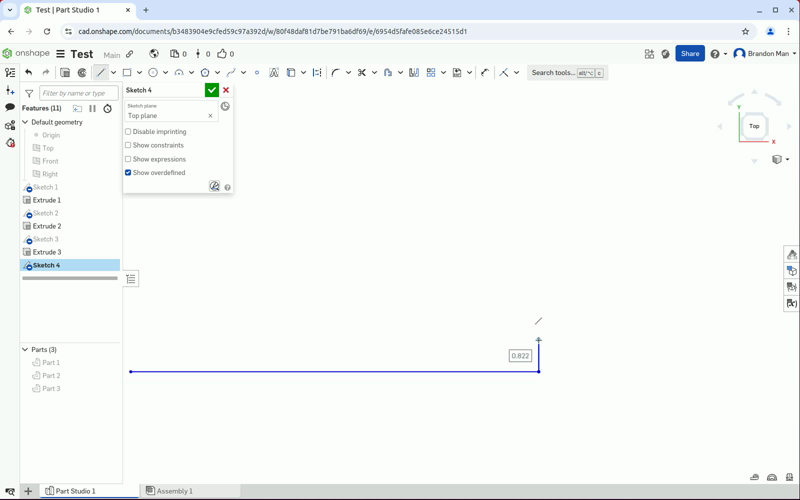
scroll(-6)
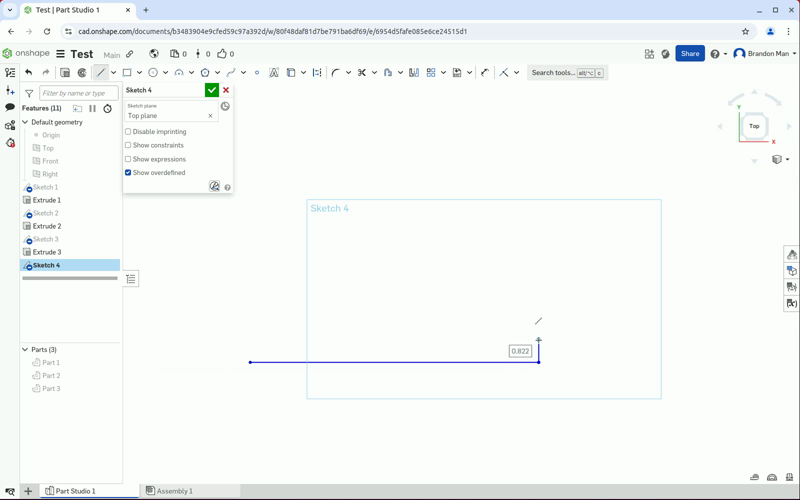
scroll(-6)
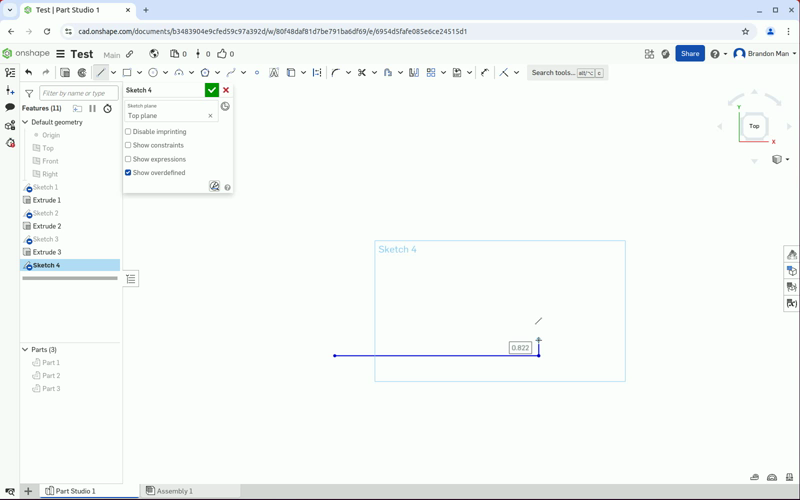
scroll(-6)
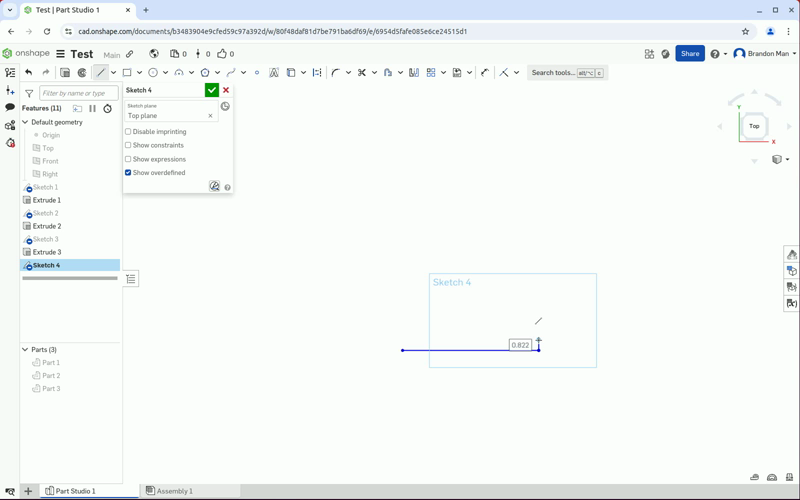
scroll(-6)
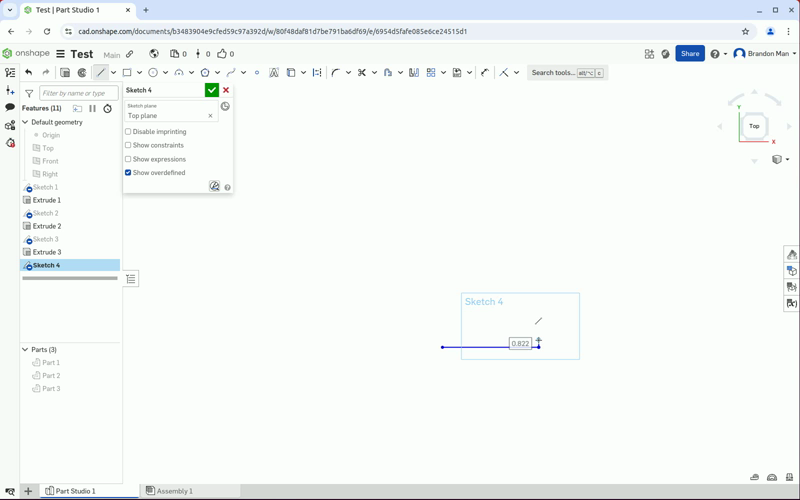
scroll(-6)
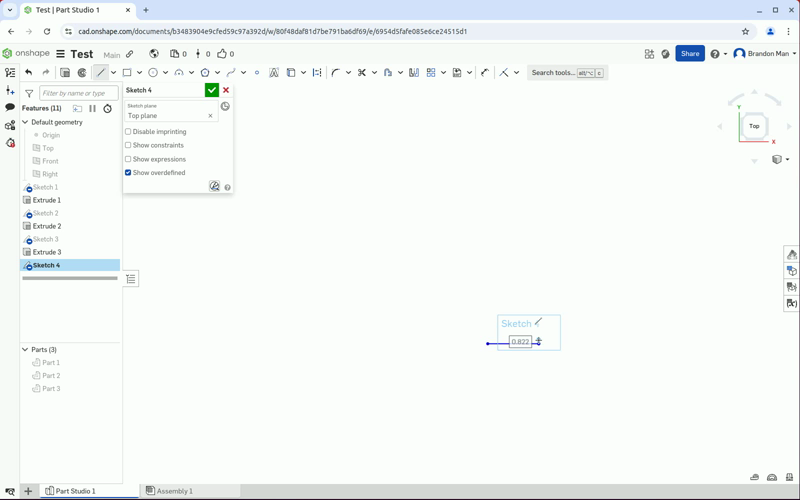
key_up(shift)
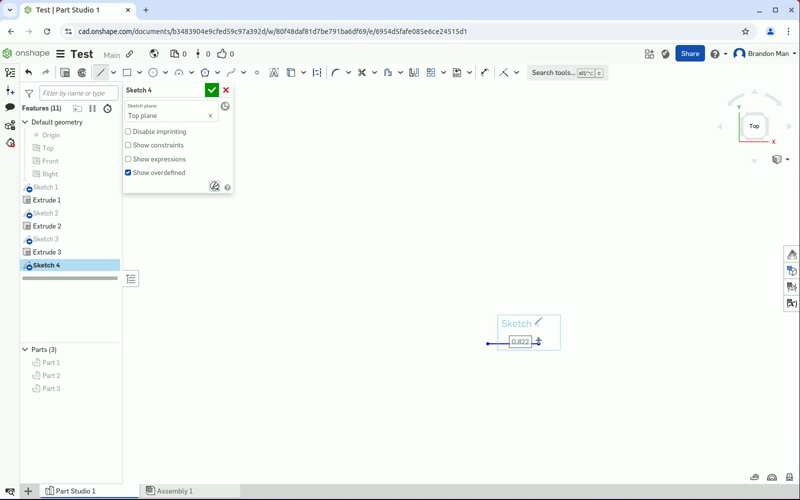
key_down(shift)
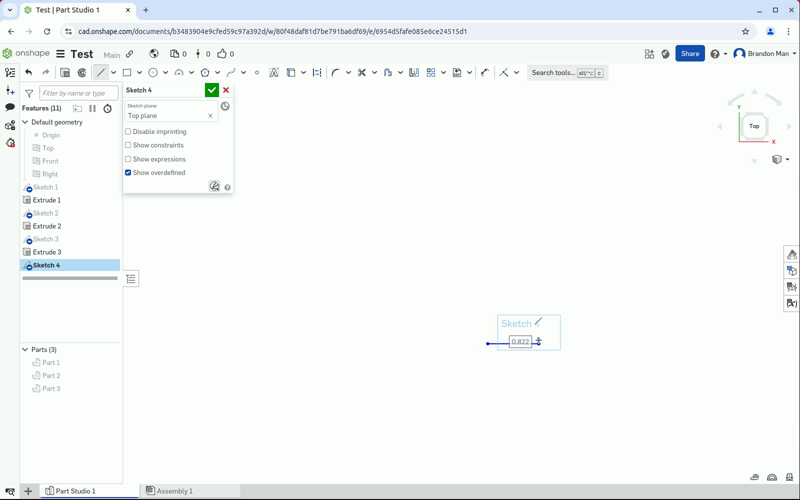
mouse_move(568, 339)
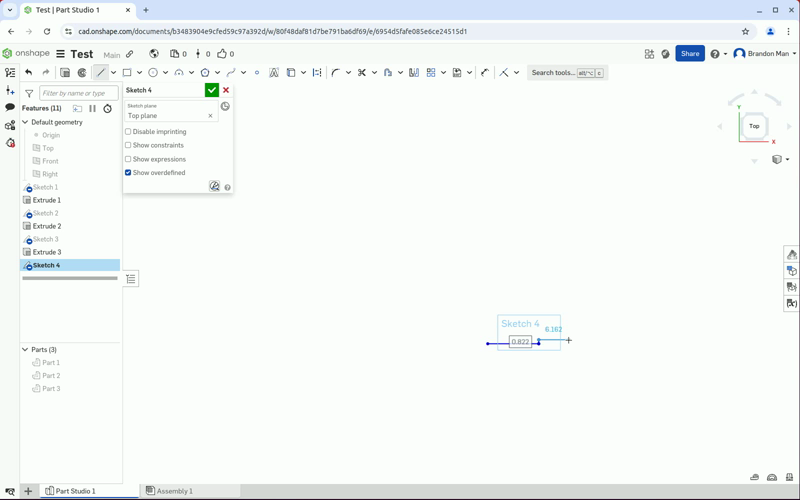
mouse_move(538, 335)
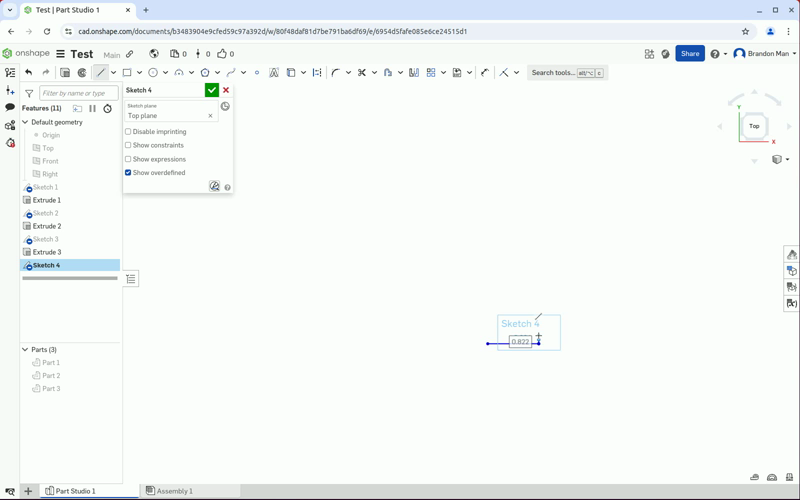
scroll(6)
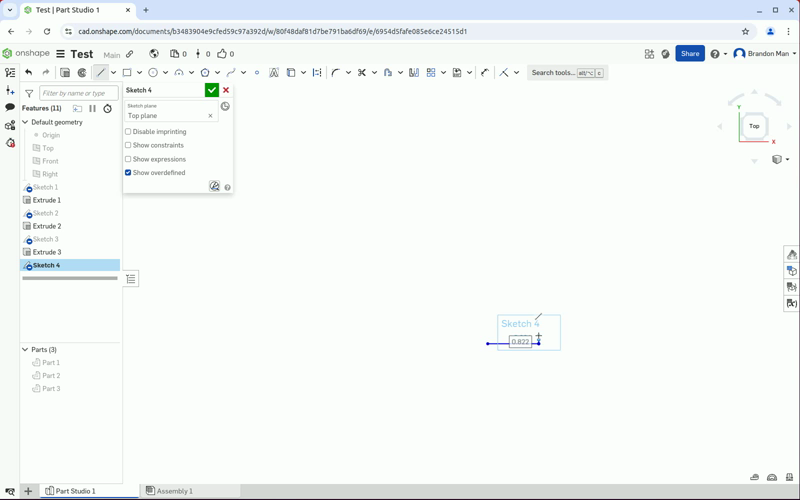
scroll(6)
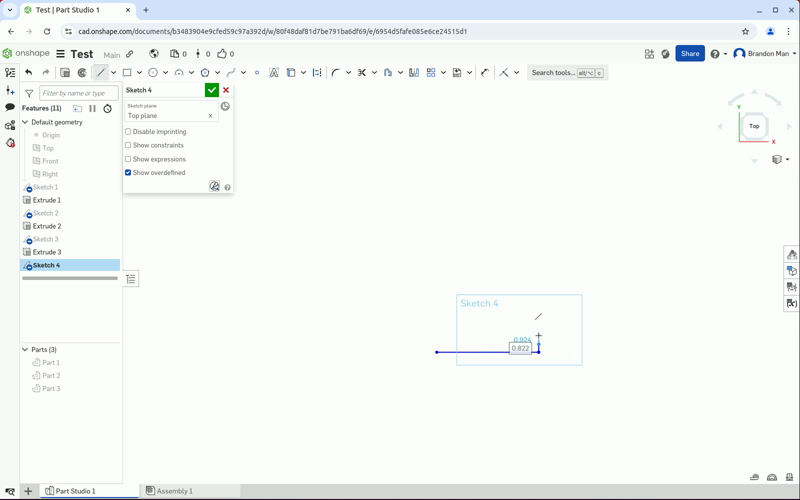
scroll(6)
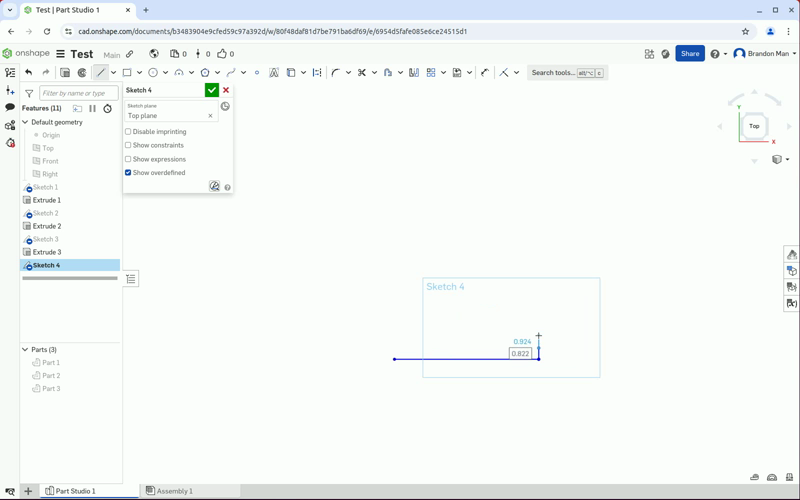
scroll(6)
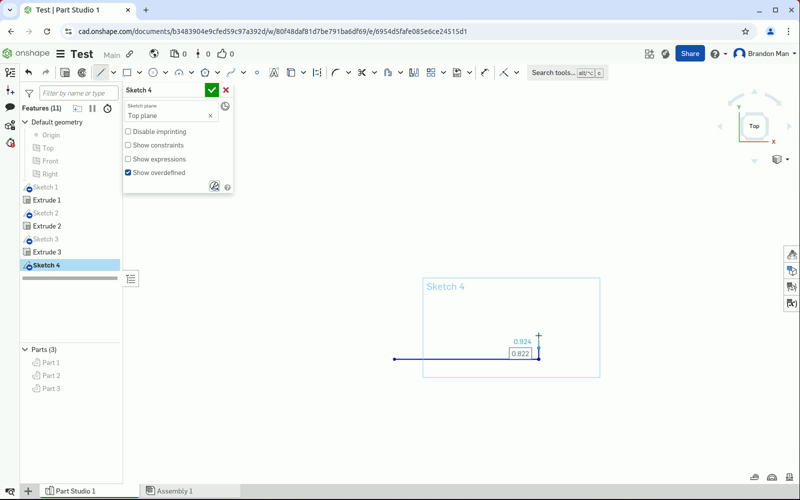
scroll(6)
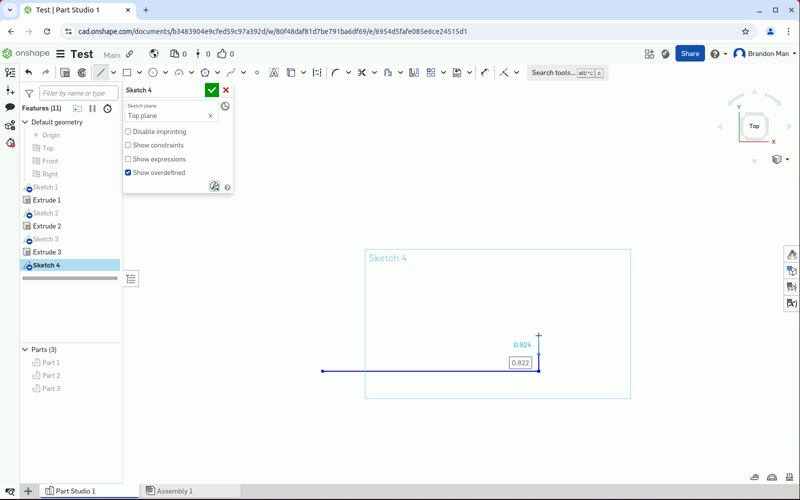
scroll(6)
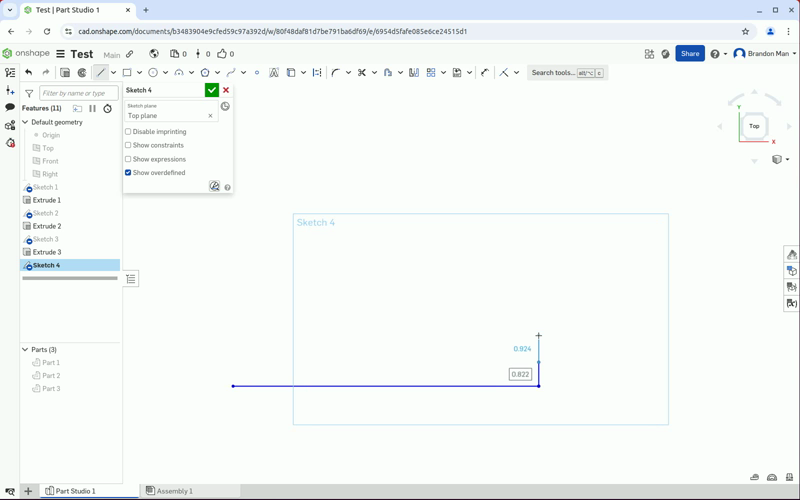
scroll(6)
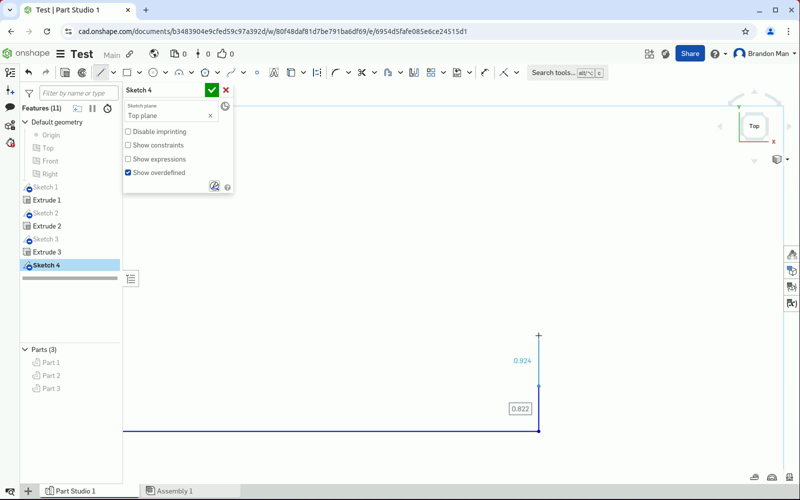
click(538, 335)
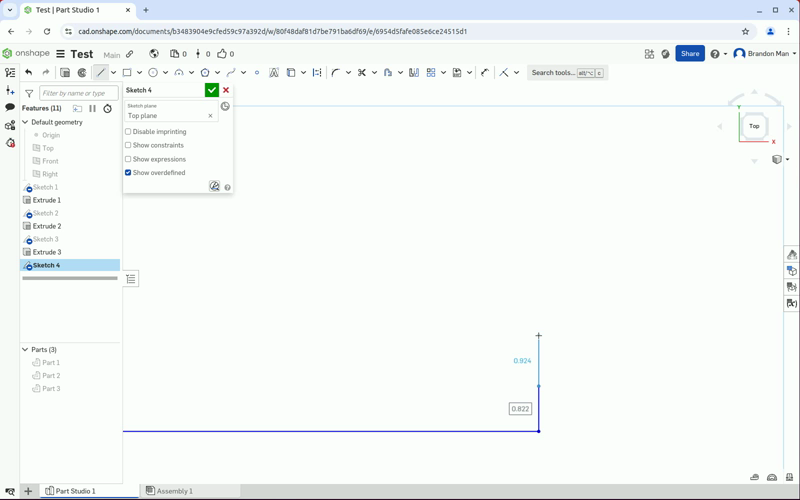
scroll(-6)
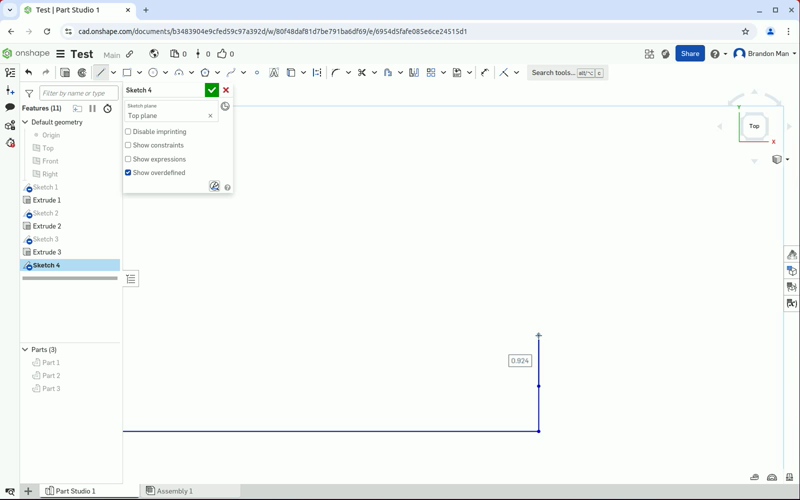
scroll(-6)
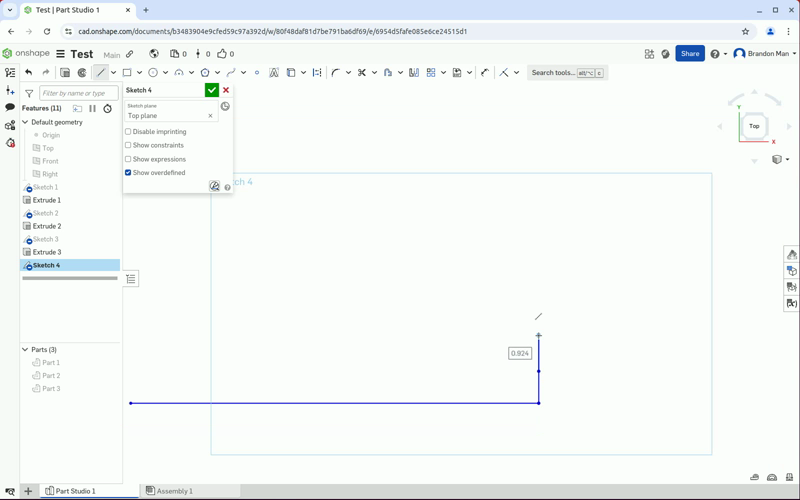
scroll(-6)
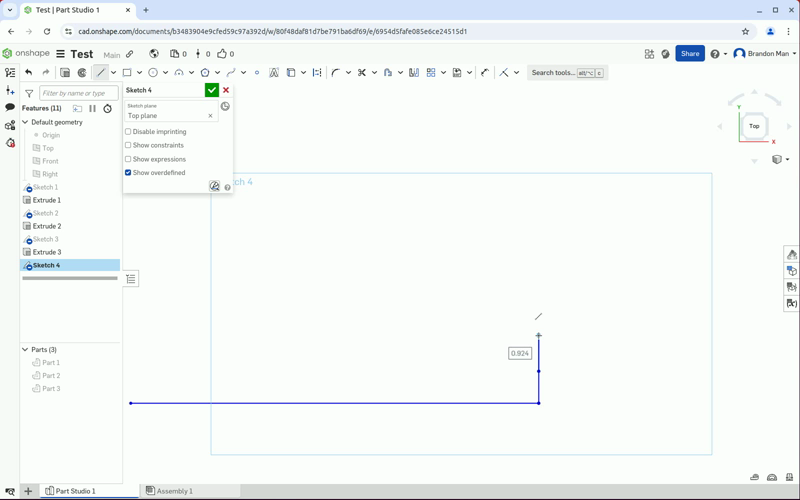
scroll(-6)
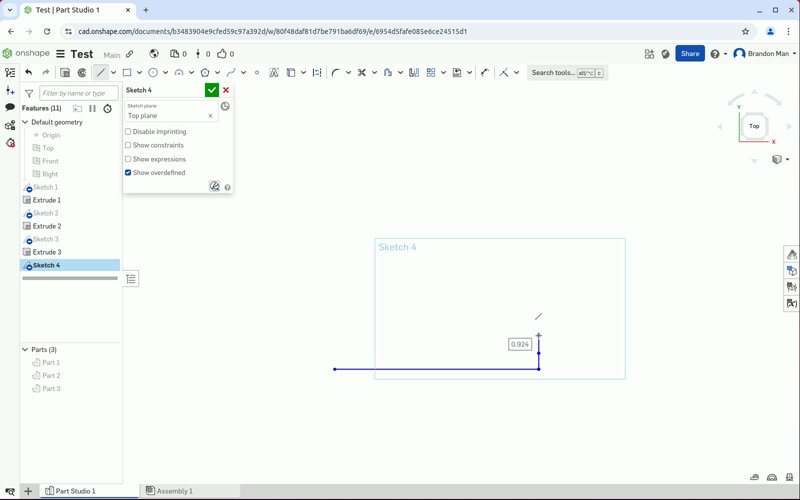
scroll(-6)
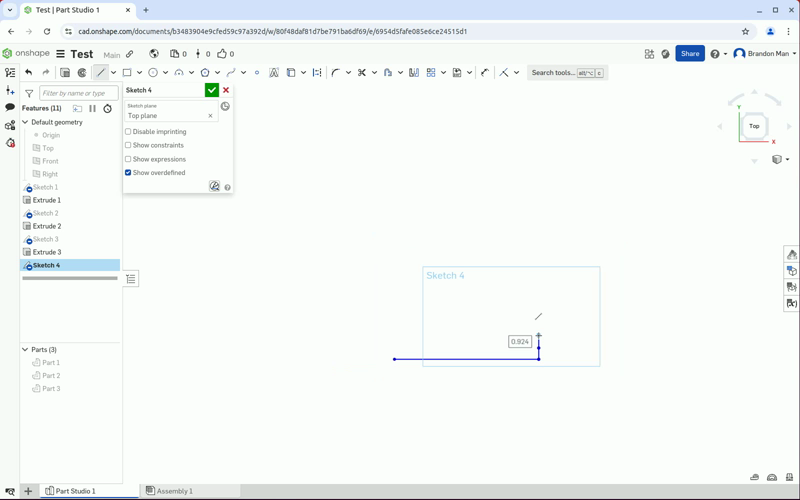
scroll(-6)
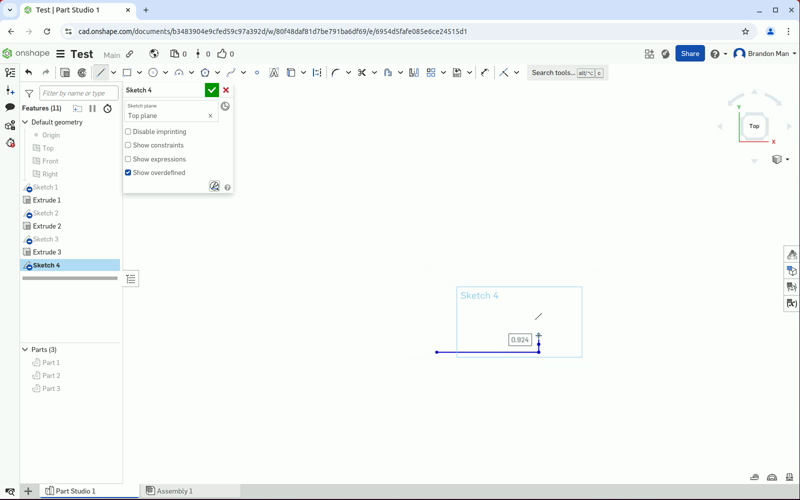
scroll(-6)
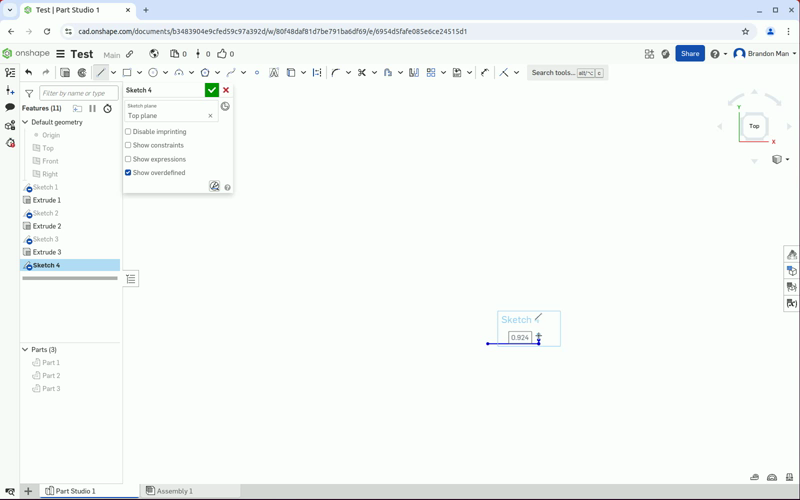
key_up(shift)
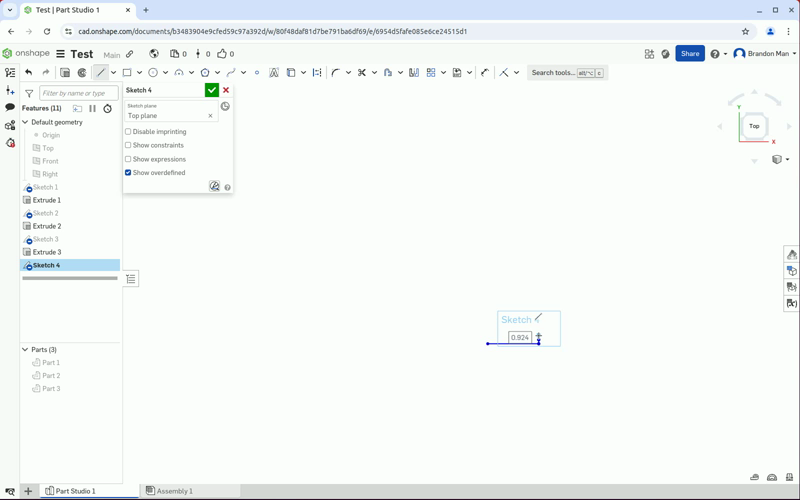
key_down(shift)
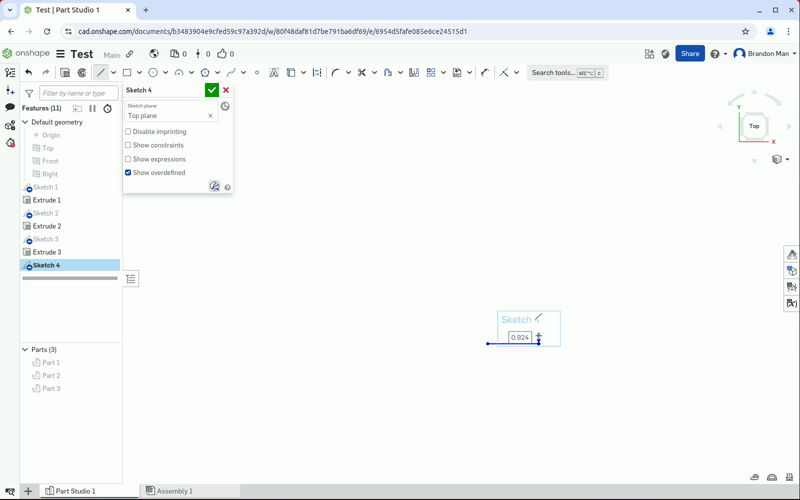
mouse_move(568, 335)
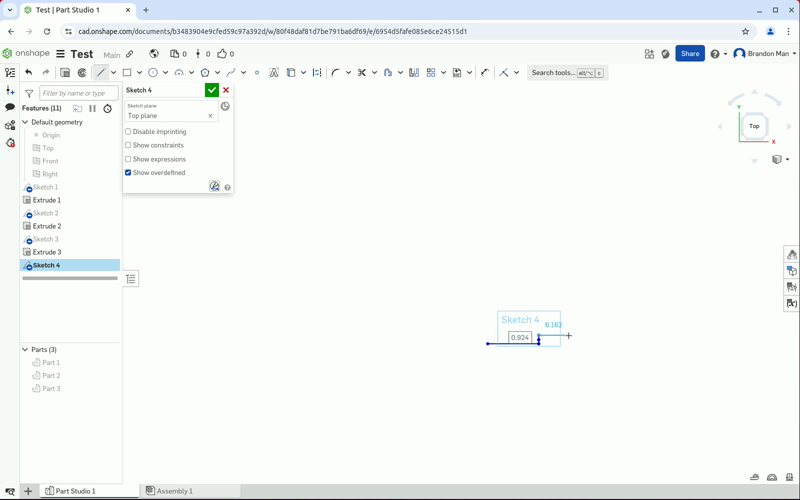
mouse_move(487, 335)
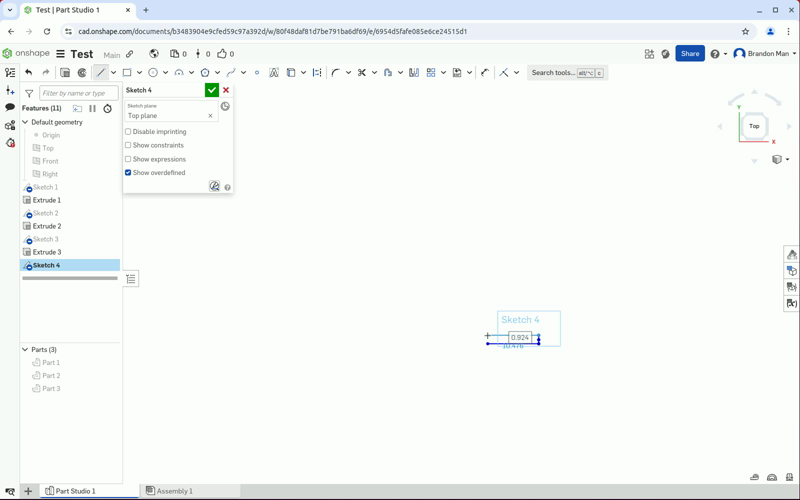
click(487, 335)
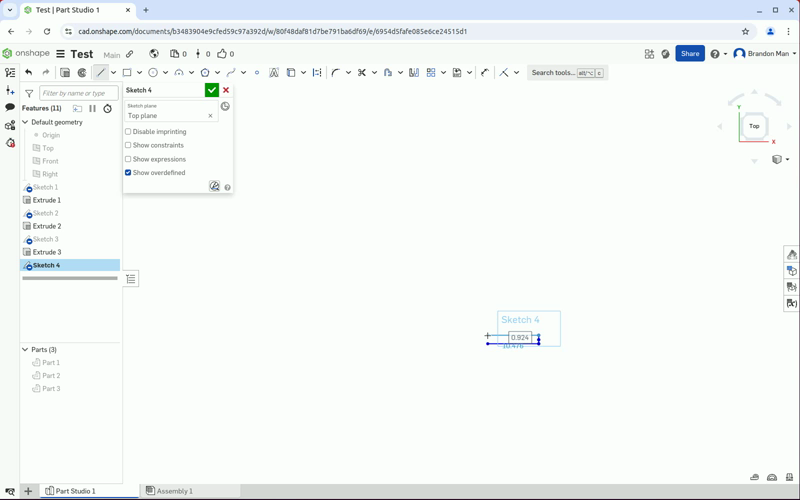
key_up(shift)
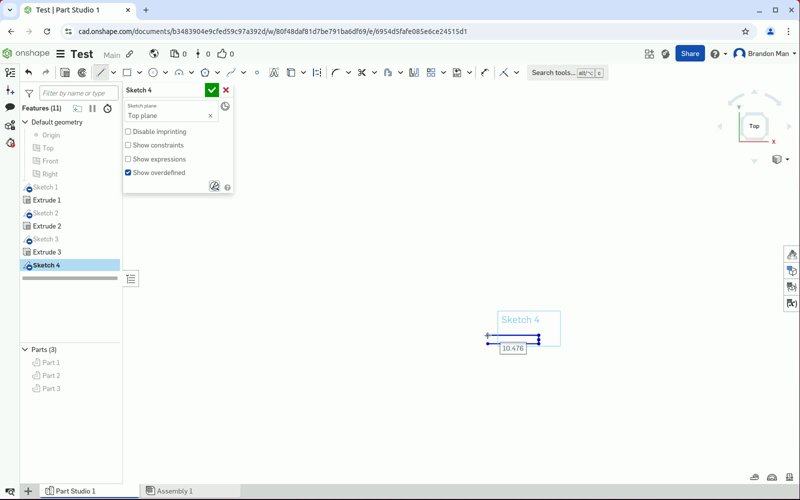
mouse_move(517, 335)
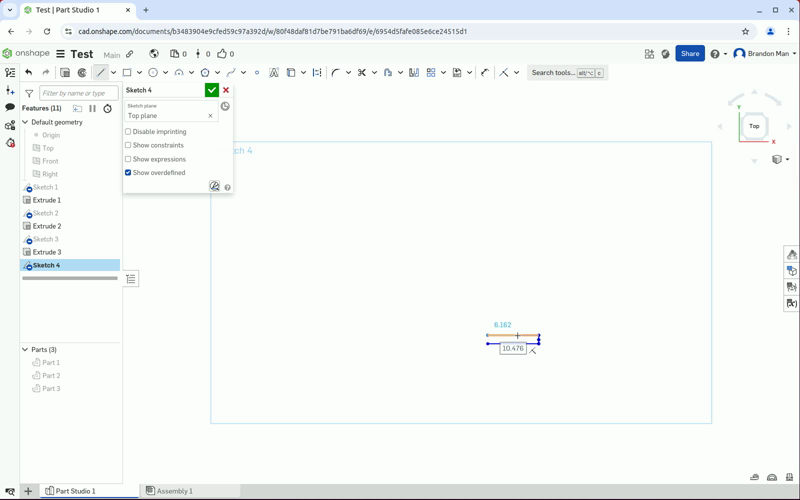
key_down(shift)
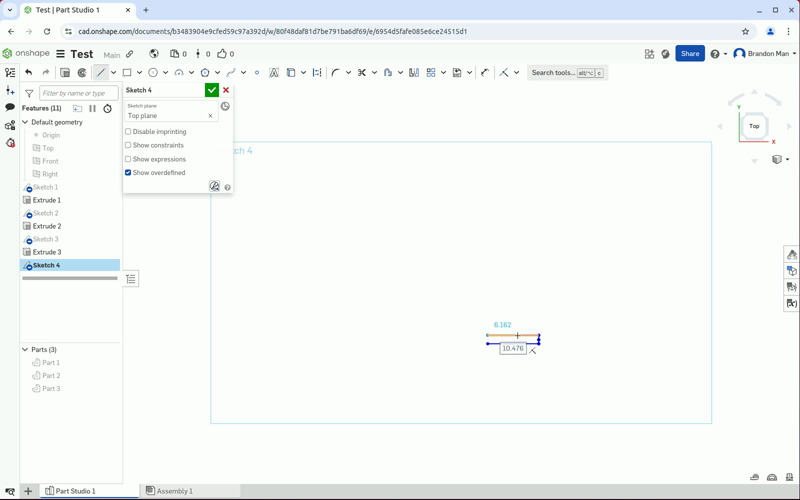
mouse_move(487, 343)
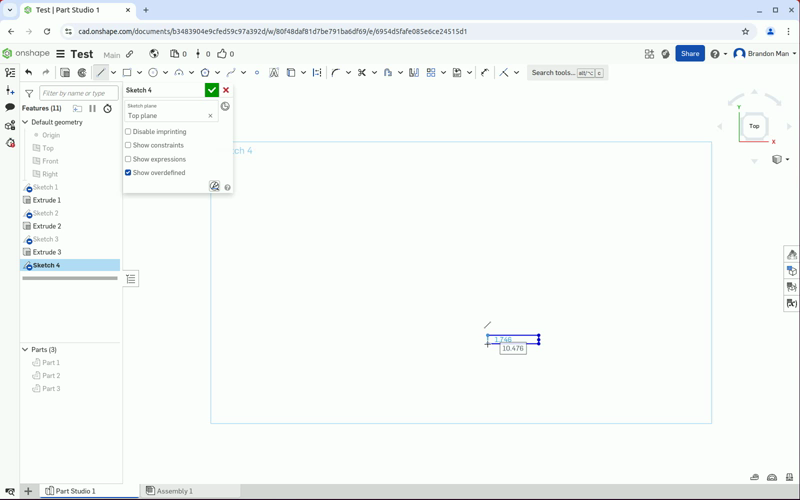
key_up(shift)
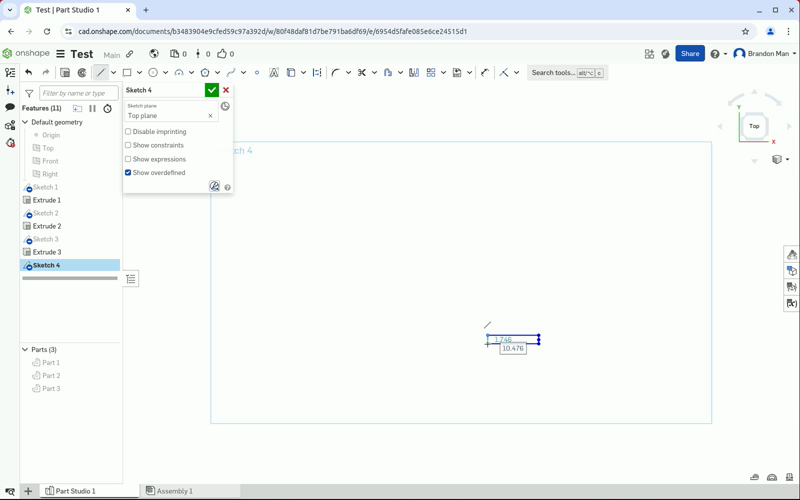
click(487, 343)
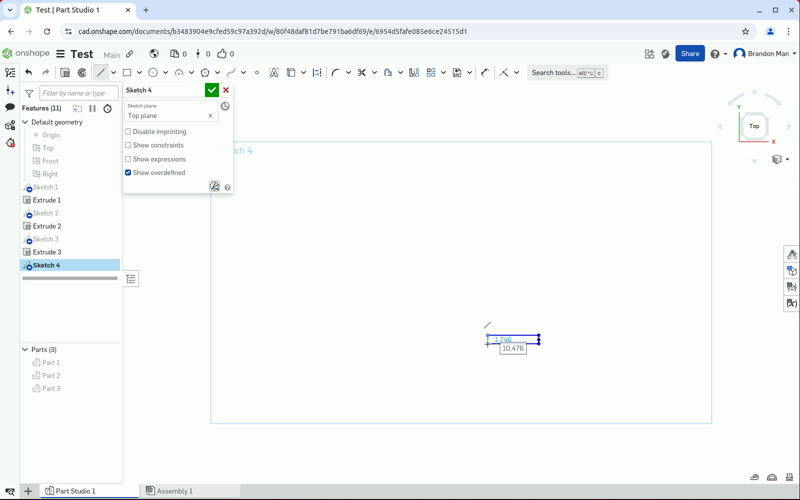
key(esc)
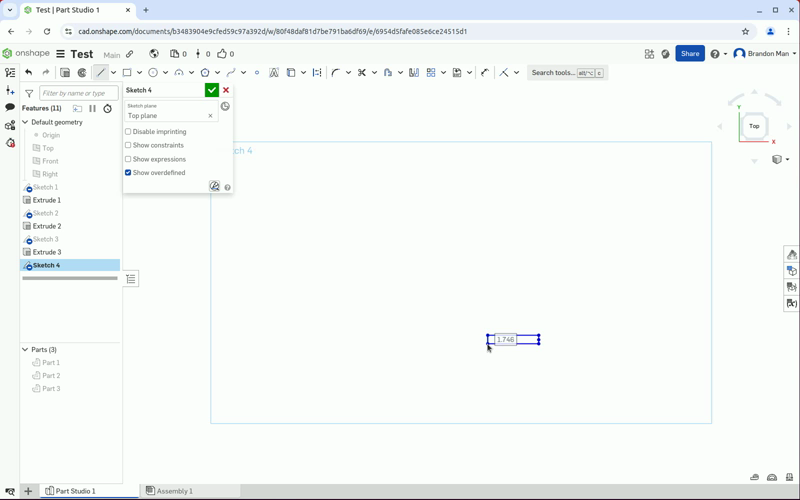
mouse_move(520, 340)
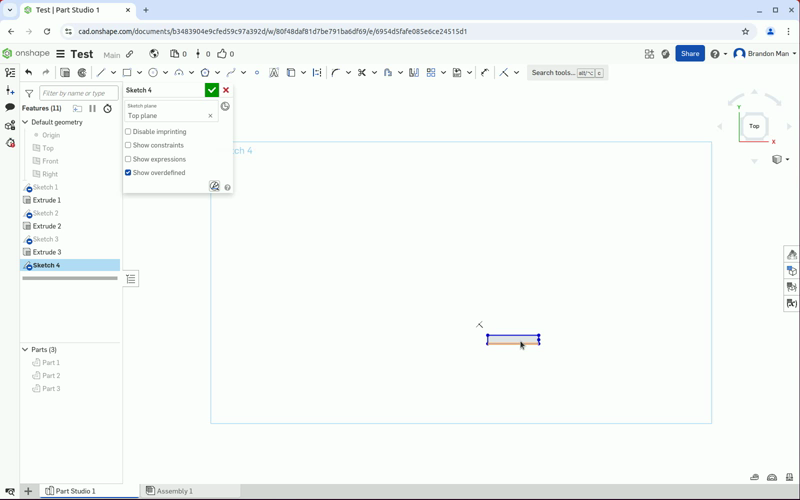
scroll(6)
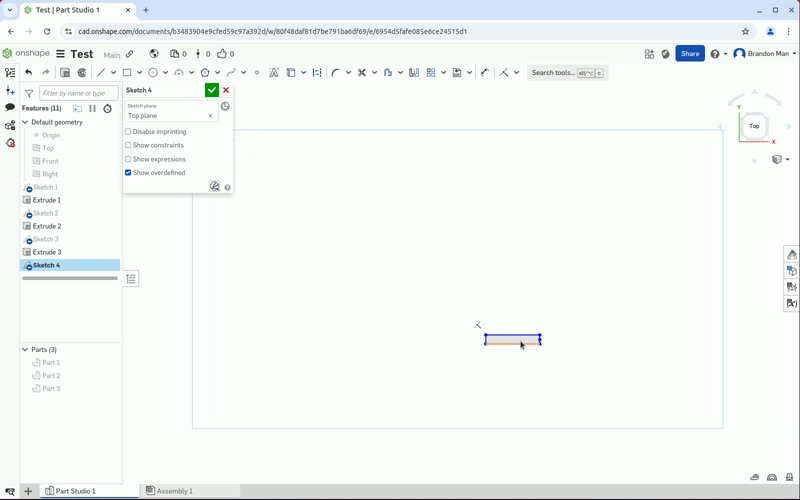
scroll(6)
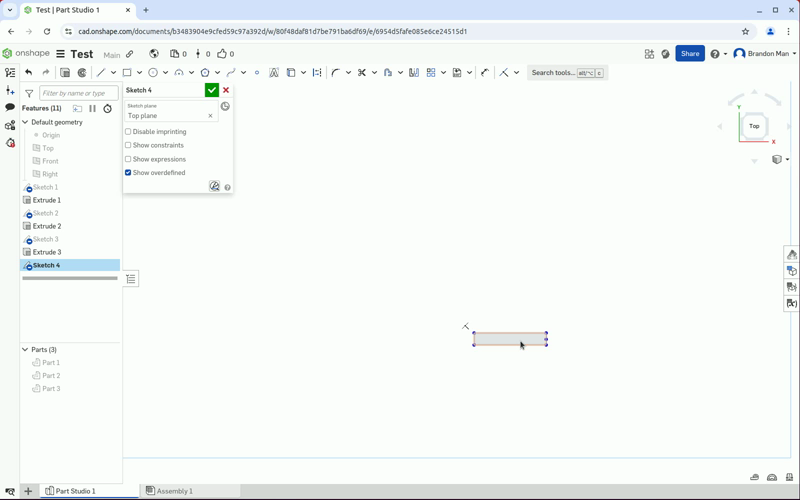
scroll(6)
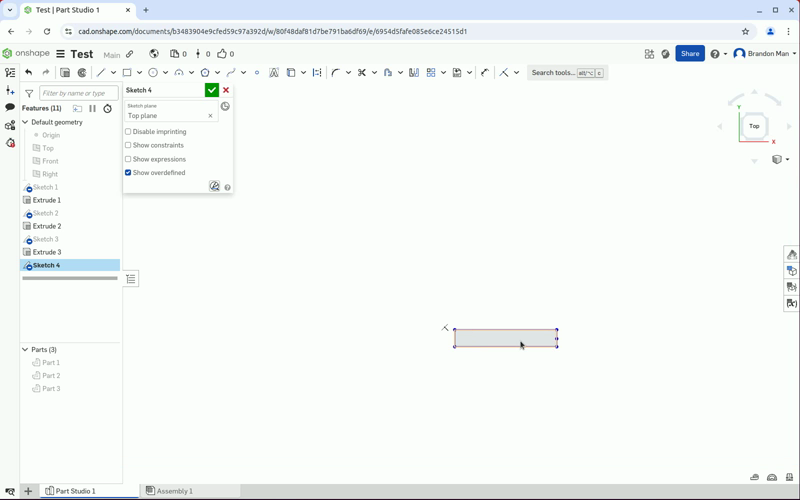
scroll(6)
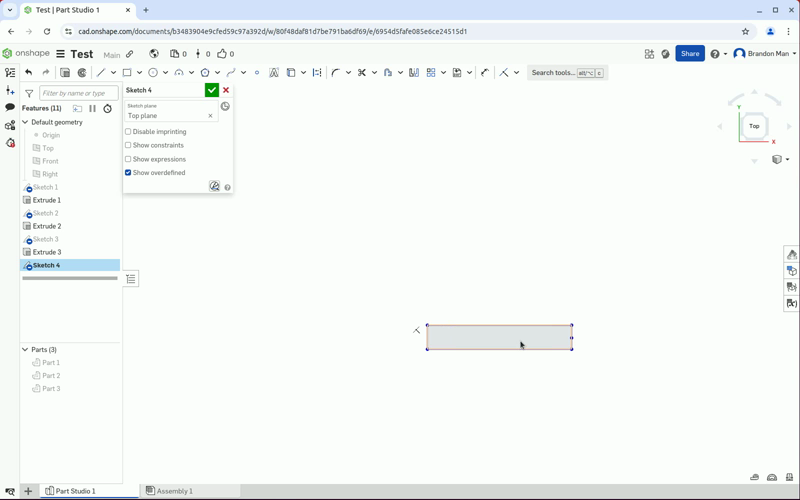
scroll(6)
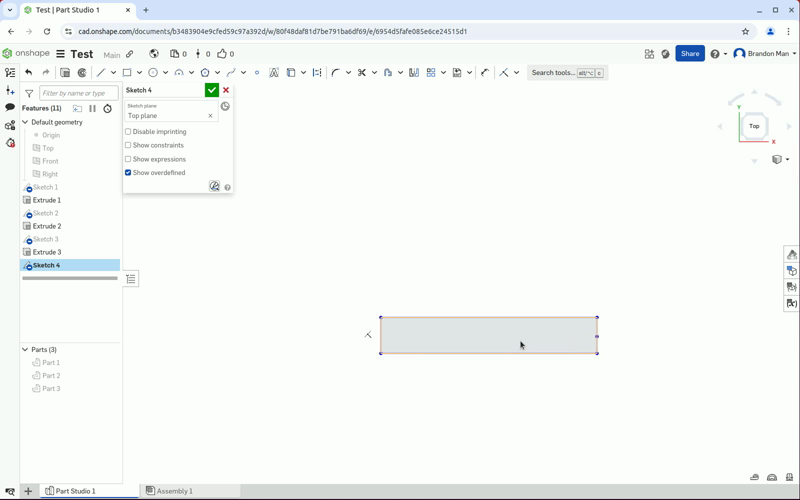
scroll(6)
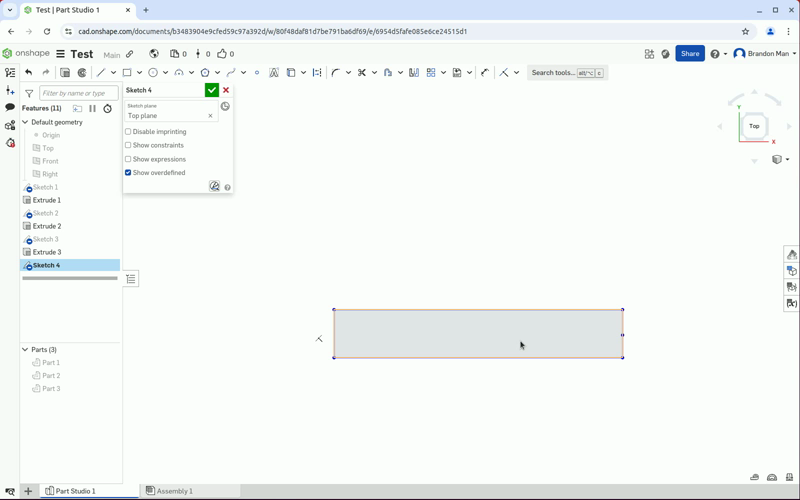
scroll(6)
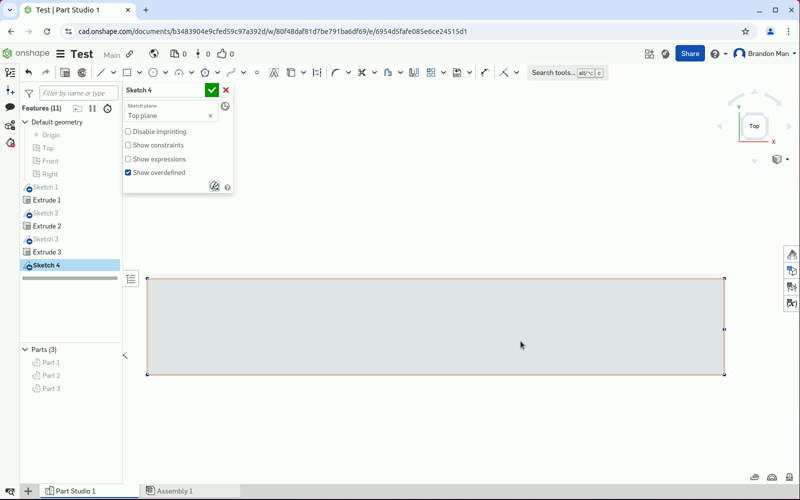
click(520, 340)
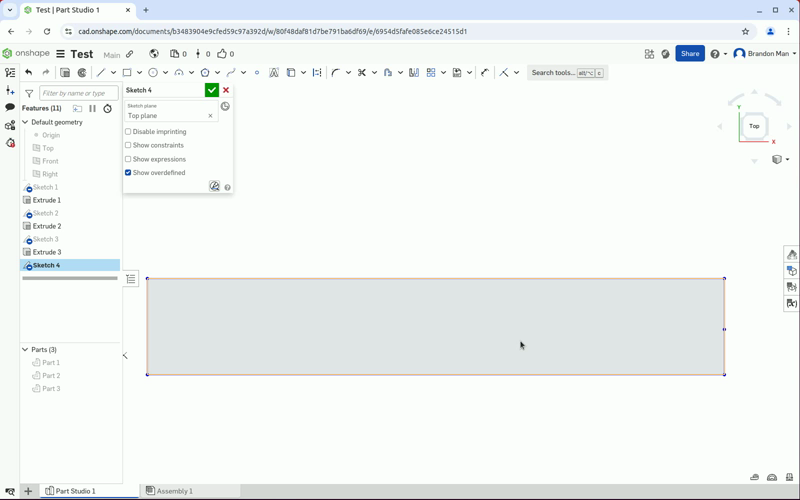
scroll(-6)
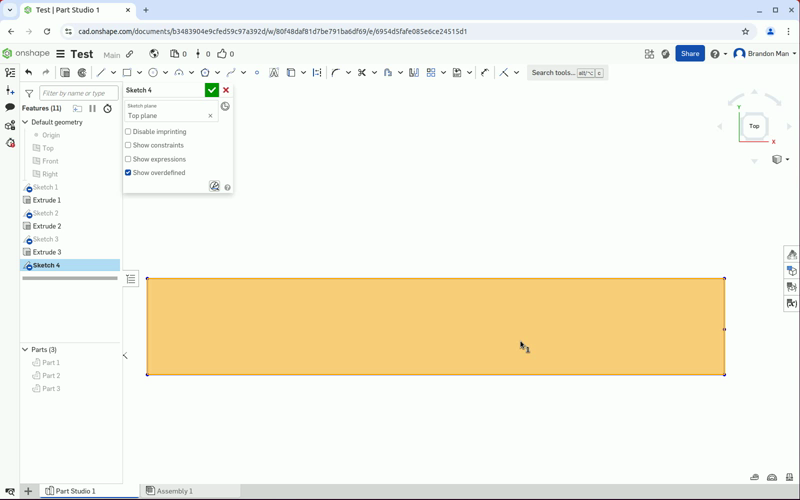
scroll(-6)
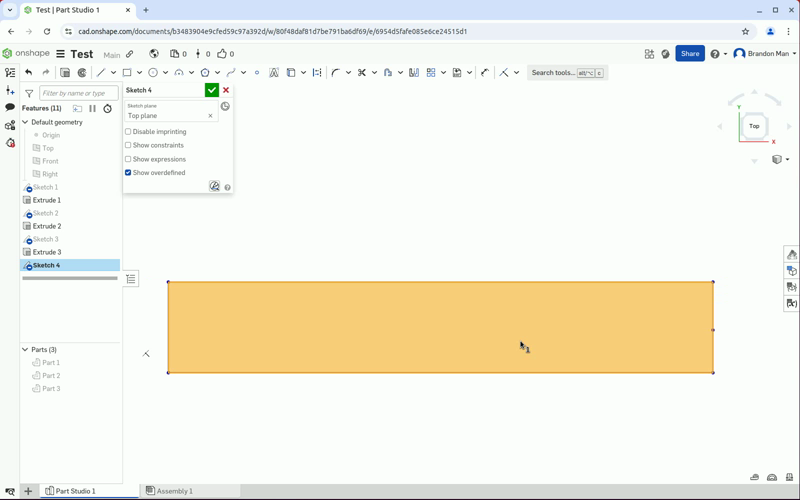
scroll(-6)
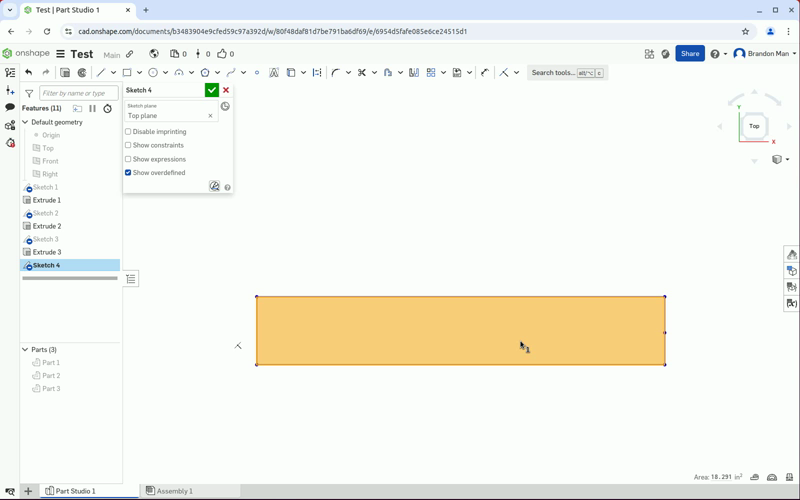
scroll(-6)
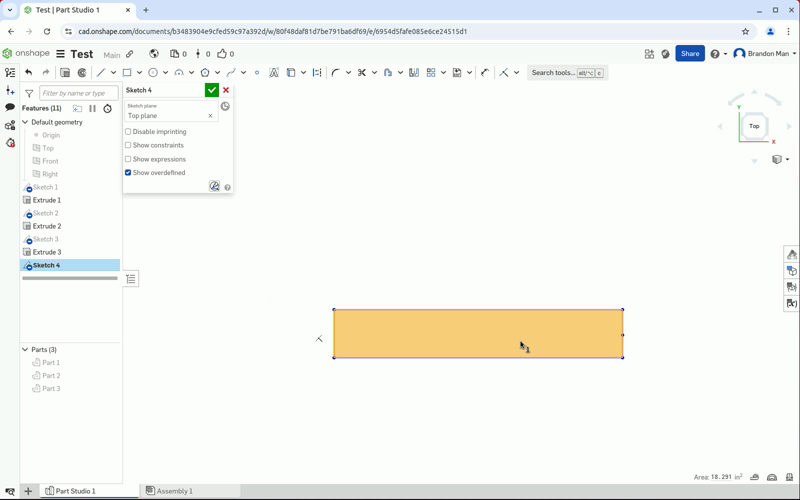
scroll(-6)
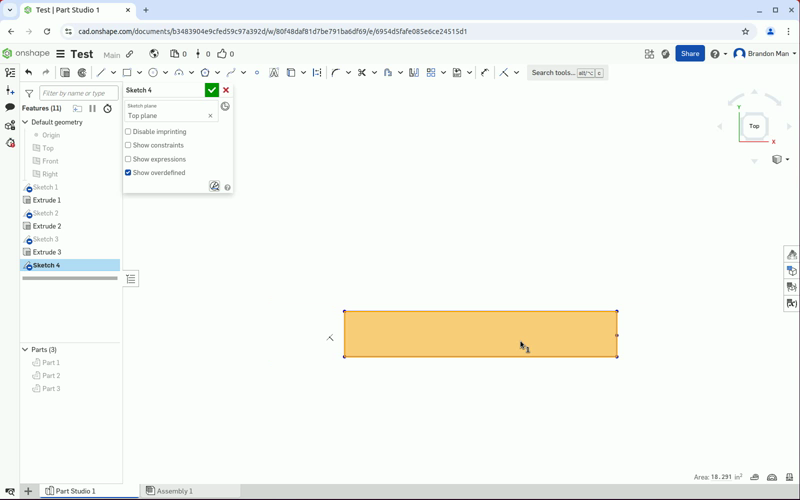
scroll(-6)
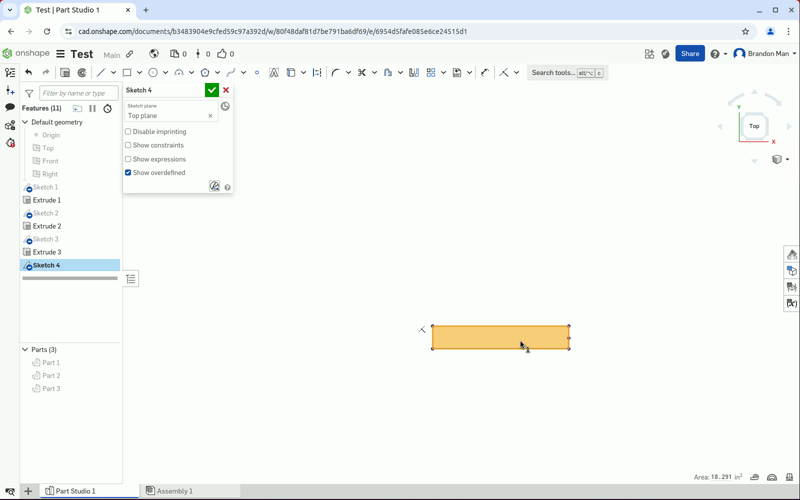
scroll(-6)
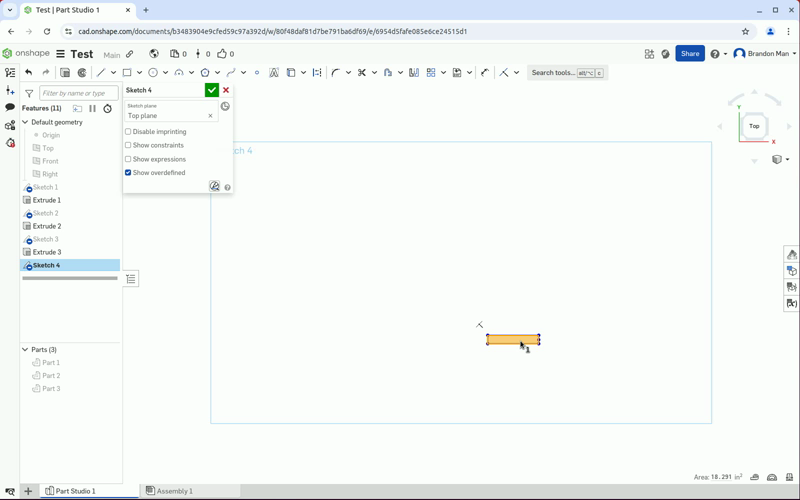
mouse_move(73, 352)
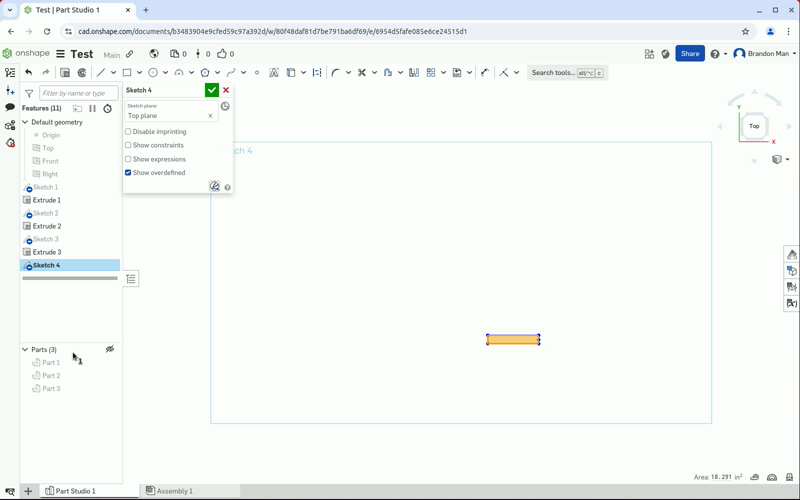
key(shift+y)
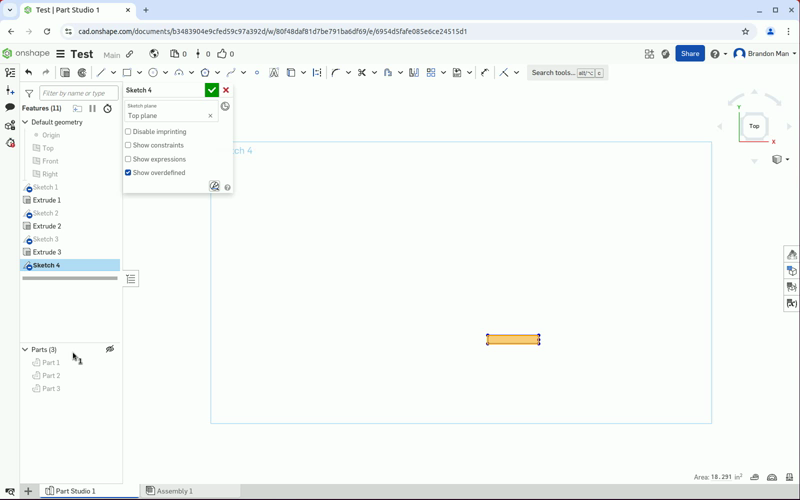
key(shift+e)
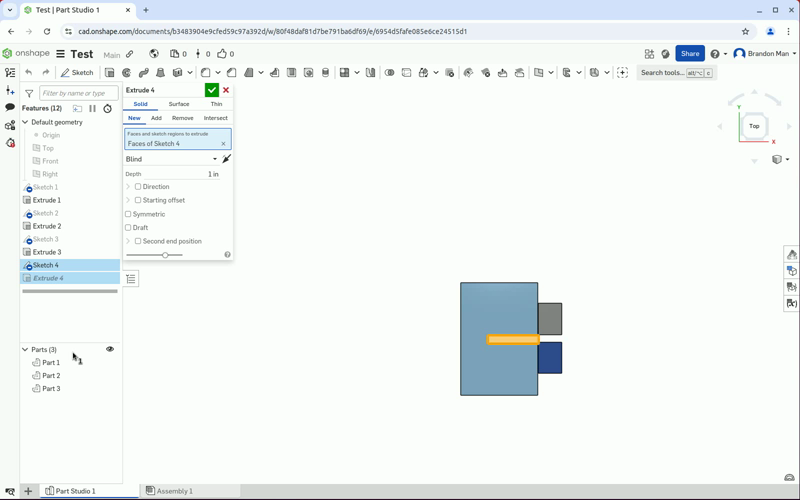
mouse_move(143, 106)
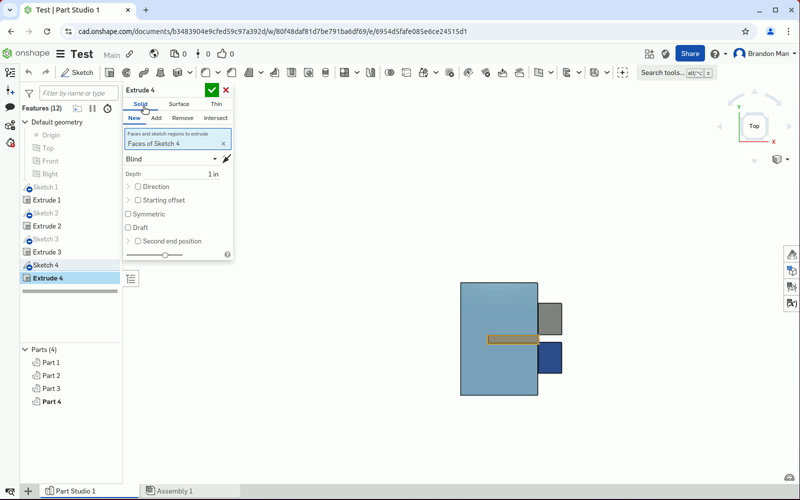
click(143, 106)
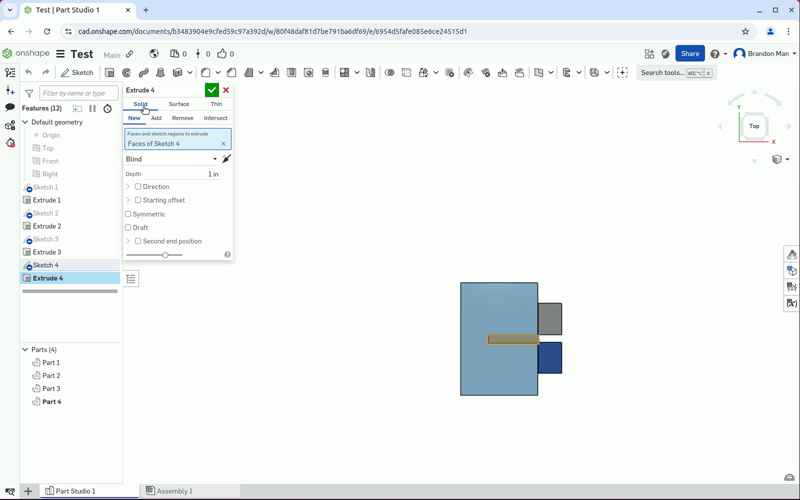
mouse_move(137, 120)
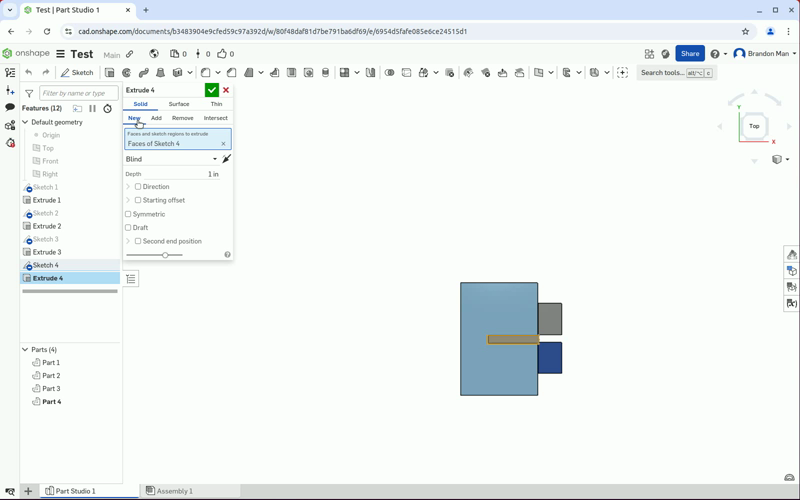
click(137, 120)
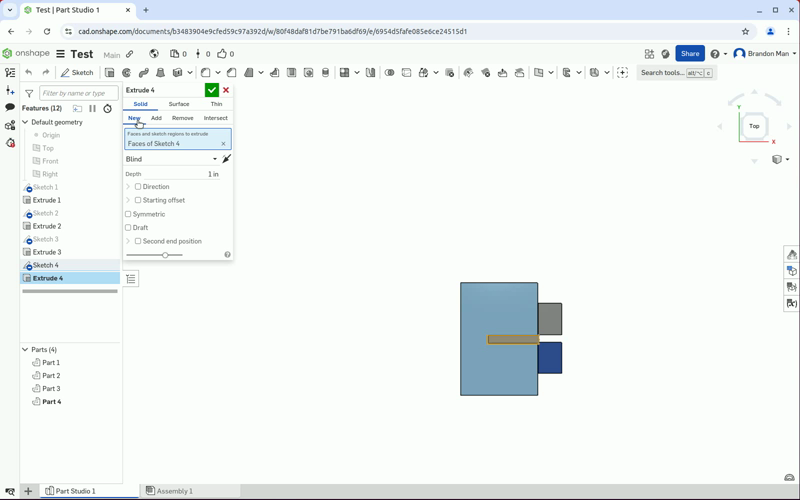
key(tab, 4)
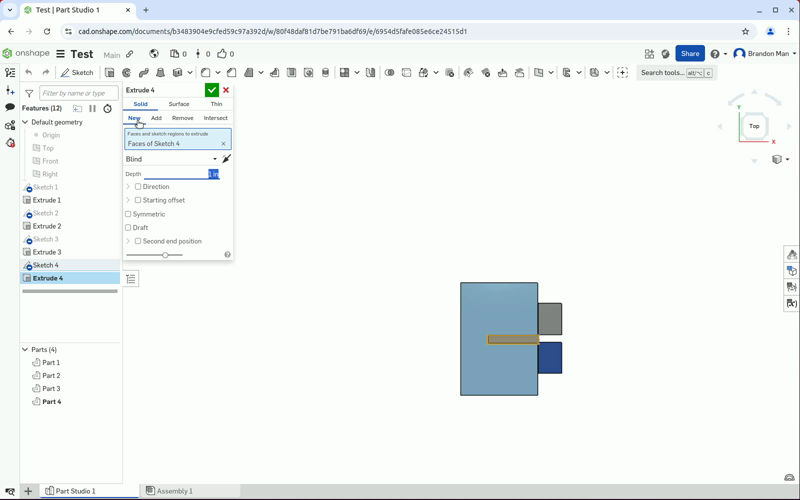
text(11.313)
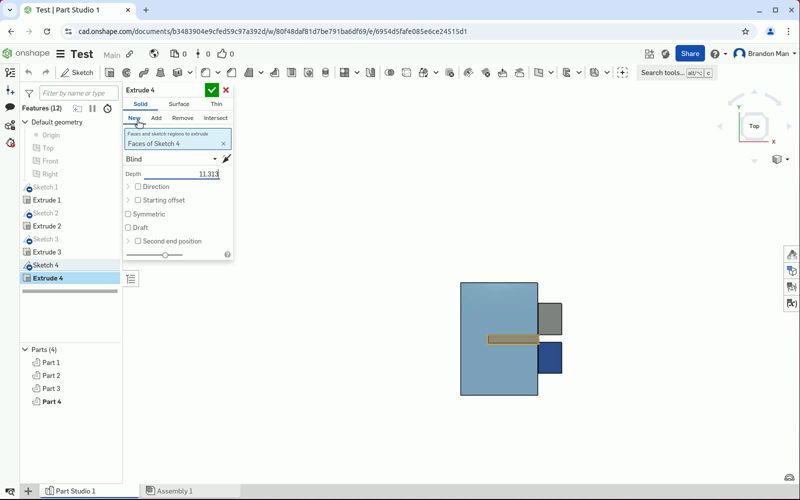
key(enter)
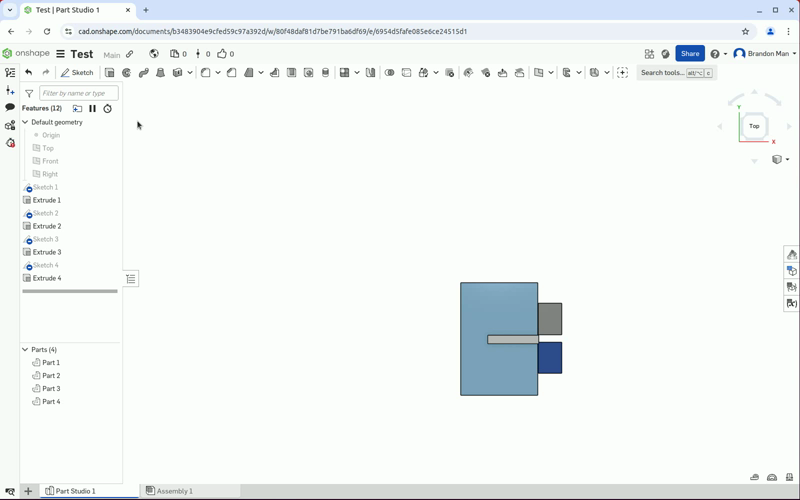
key(shift+h)
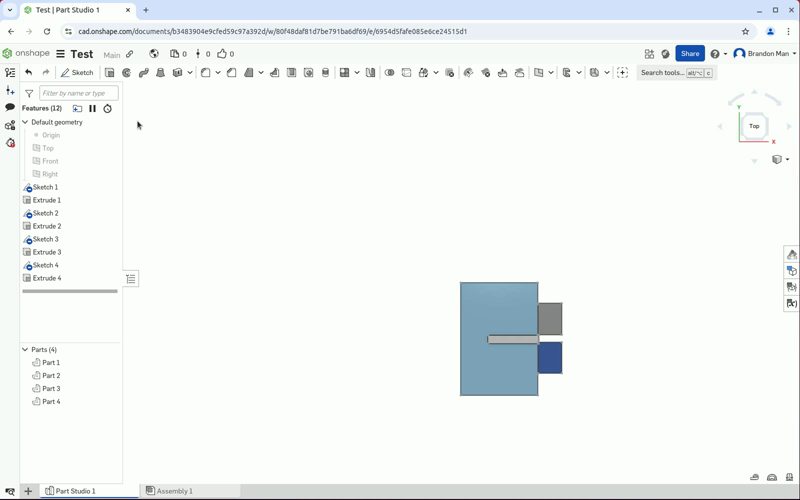
key(shift+h)
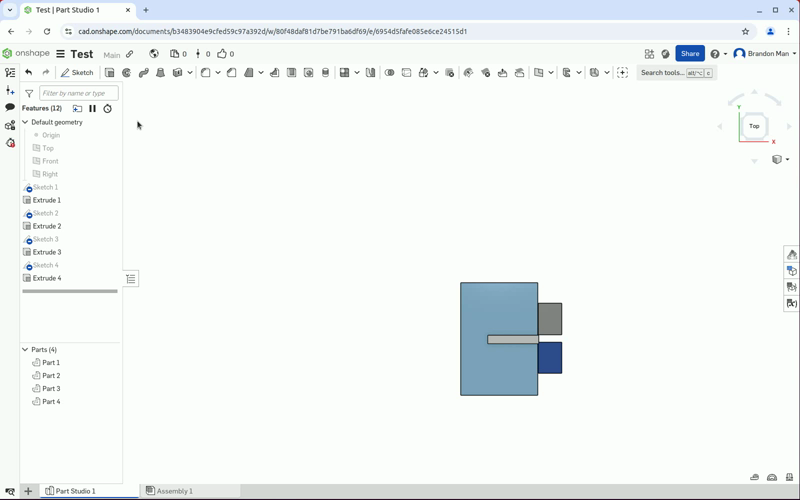
mouse_move(73, 189)
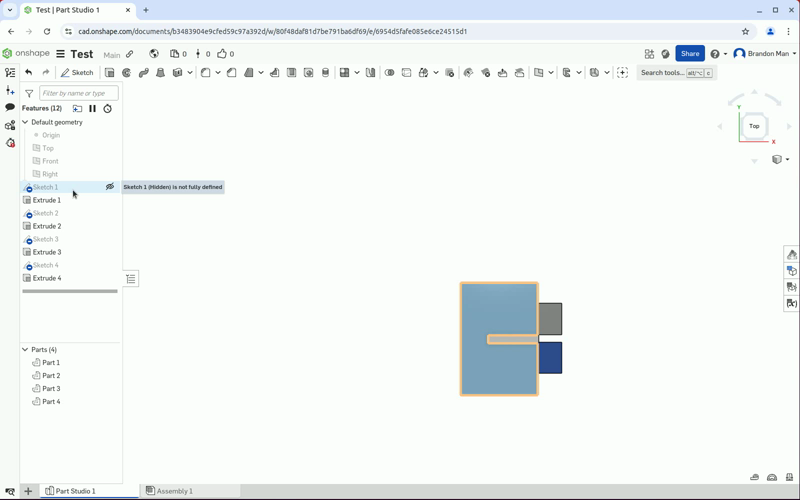
click(73, 189)
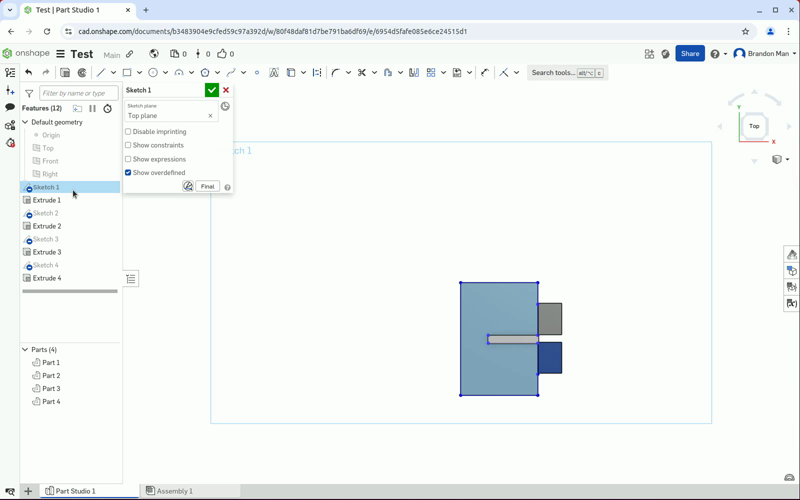
mouse_move(229, 92)
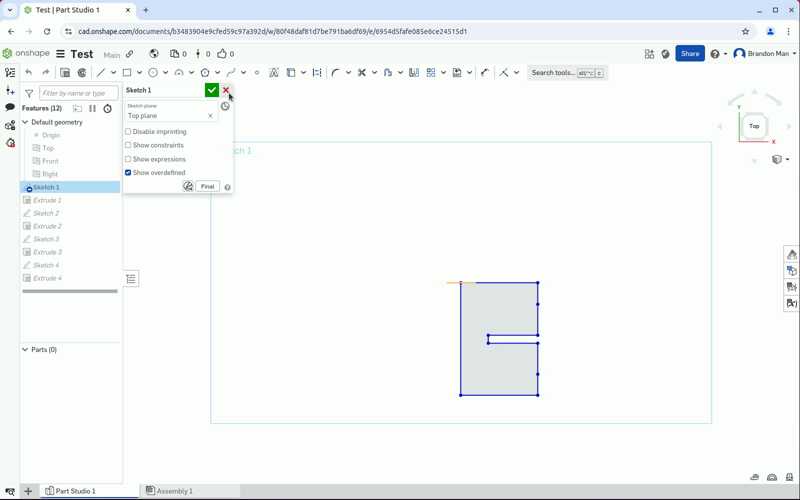
click(229, 92)
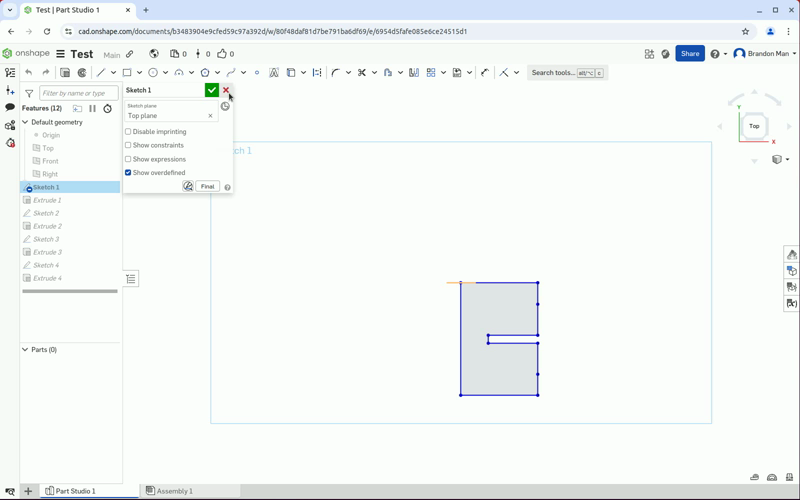
key(shift+s)
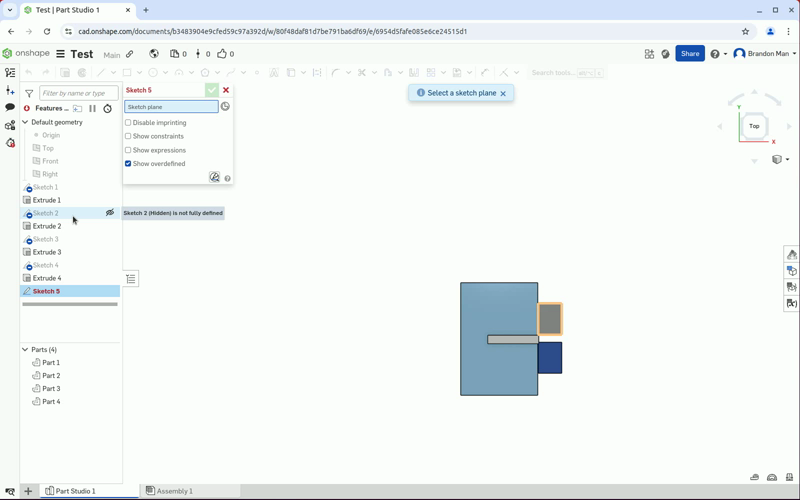
scroll(3)
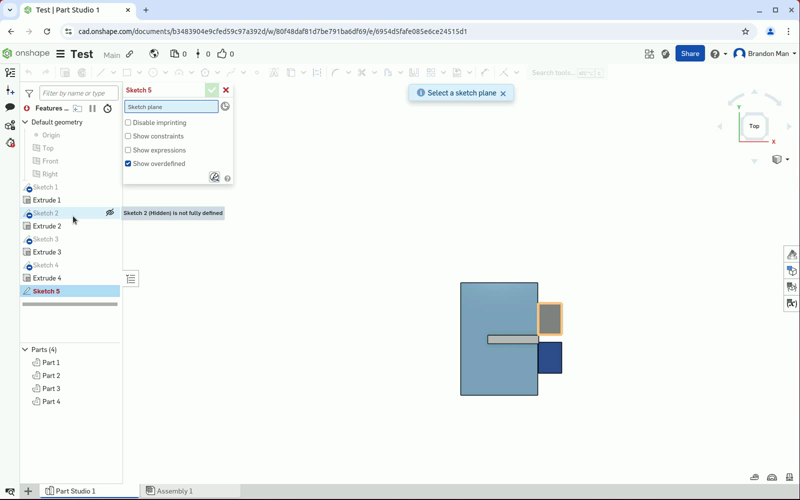
mouse_move(73, 150)
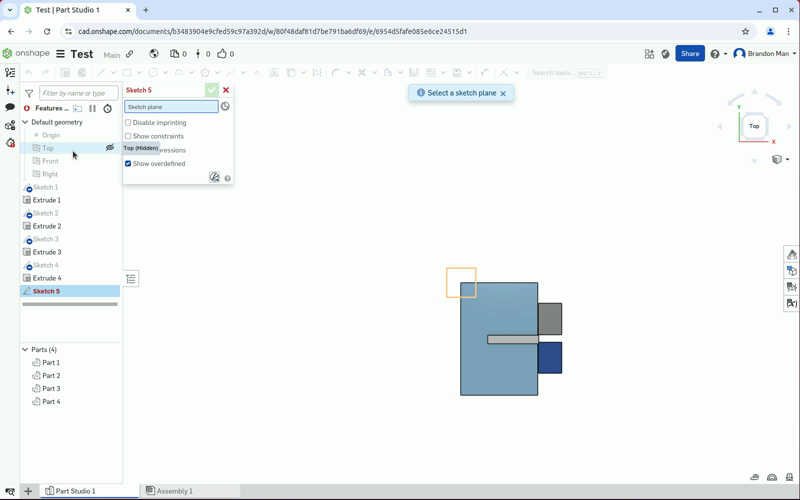
click(73, 150)
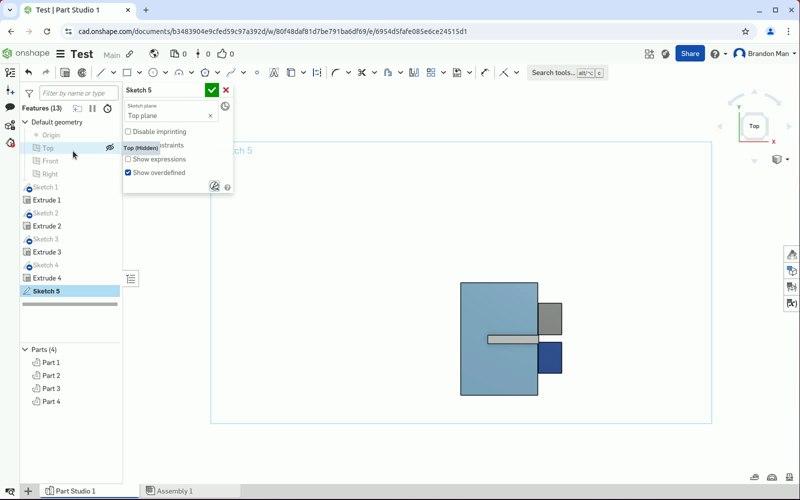
mouse_move(73, 352)
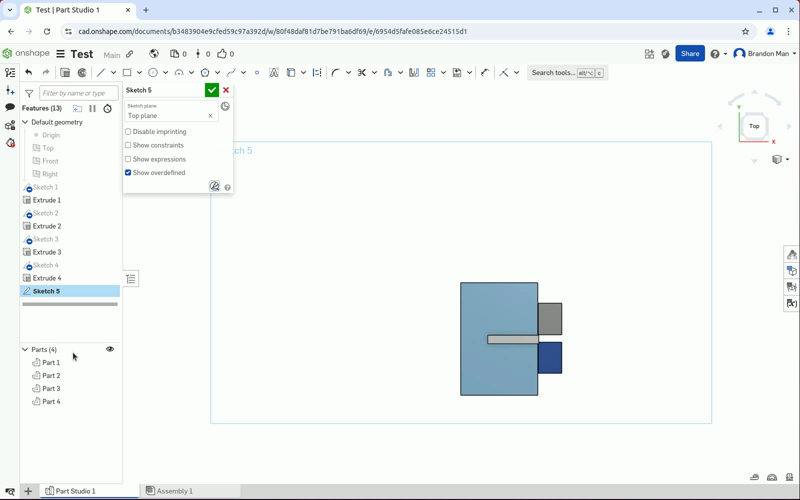
key(y)
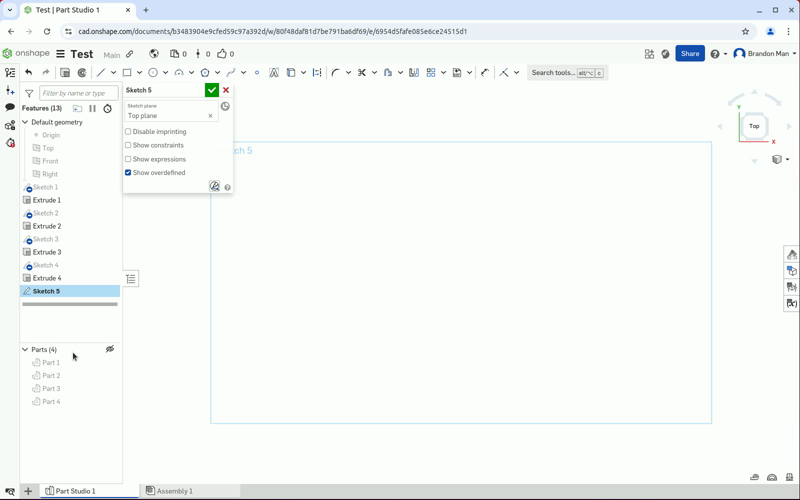
key(l)
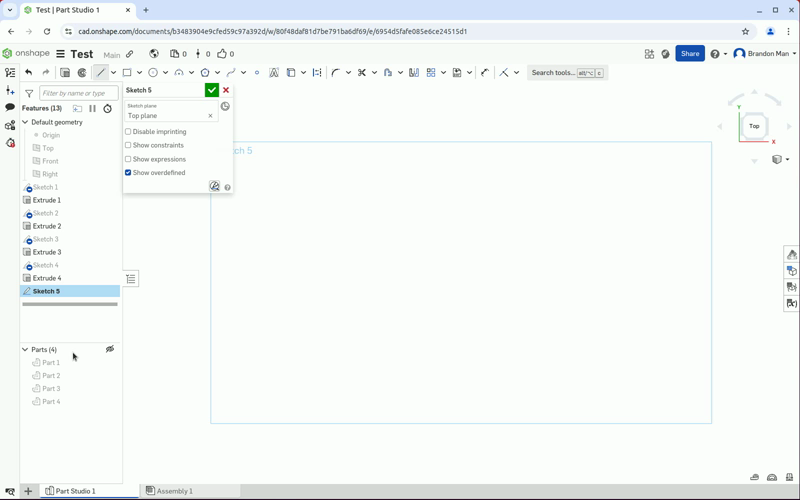
key_down(shift)
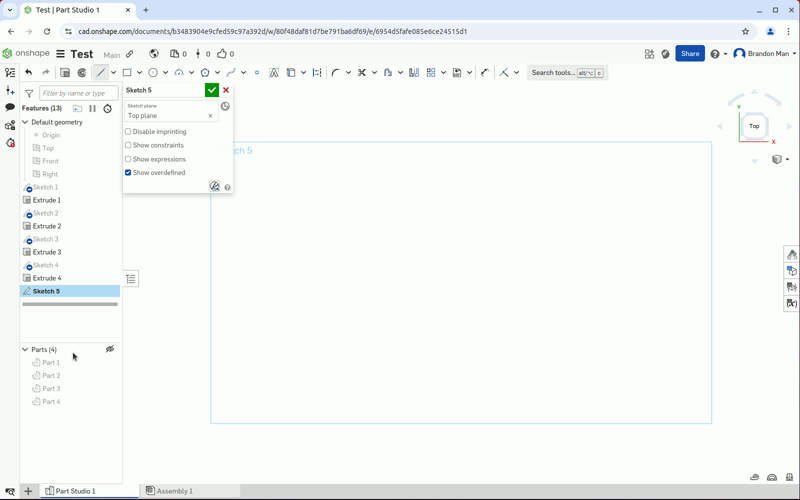
mouse_move(538, 343)
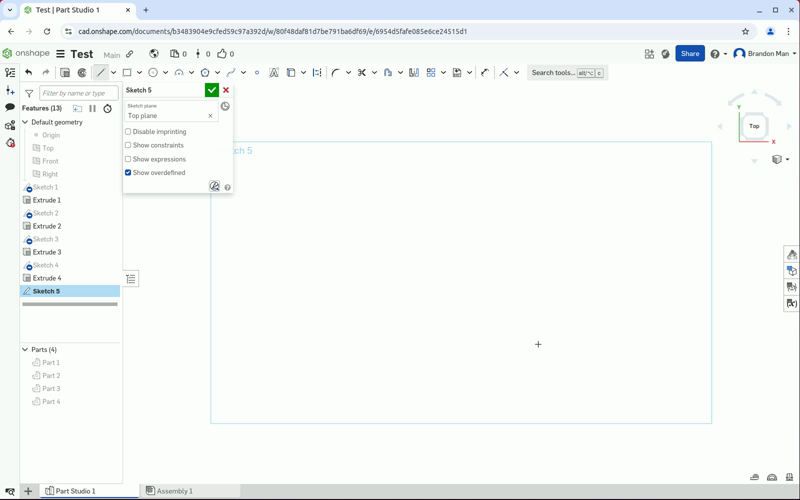
click(538, 343)
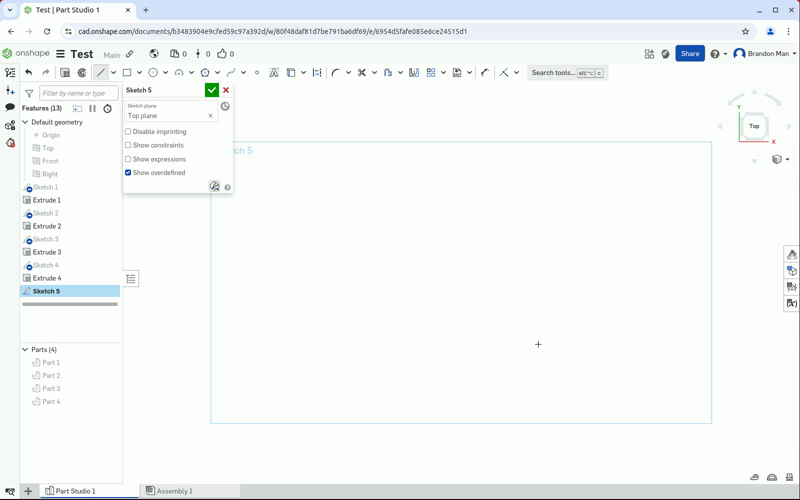
key_up(shift)
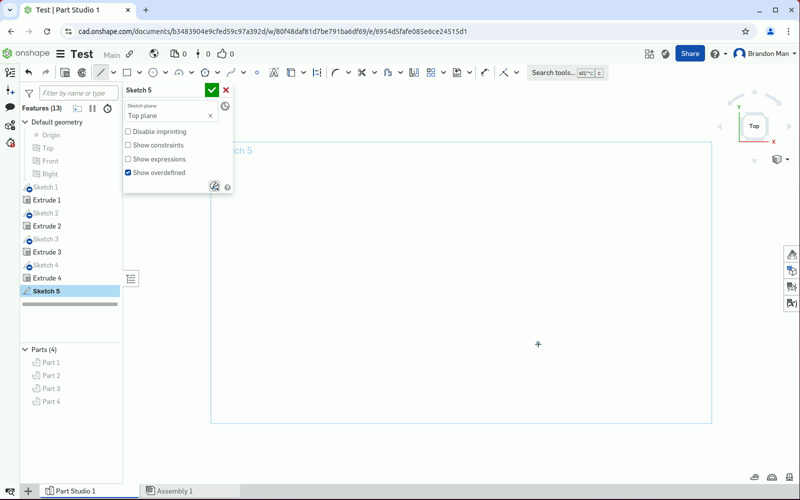
key_down(shift)
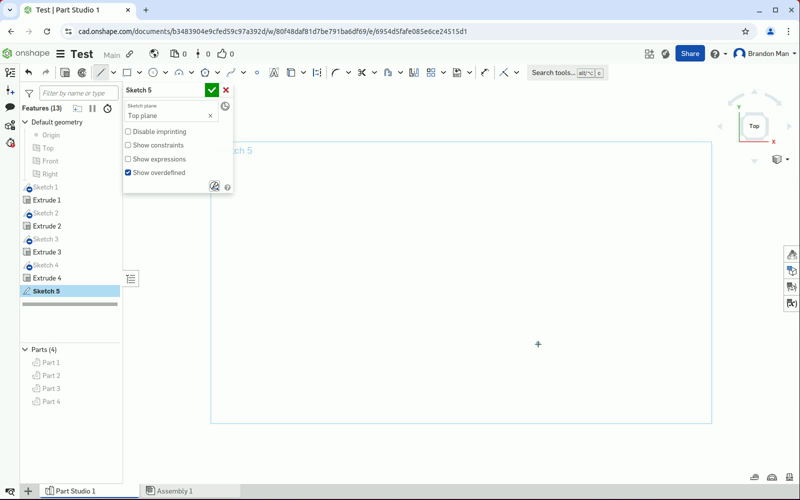
mouse_move(568, 343)
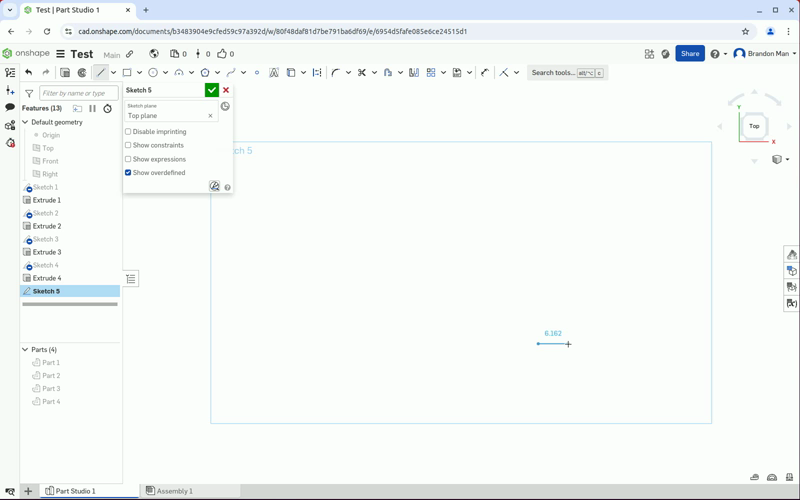
mouse_move(562, 343)
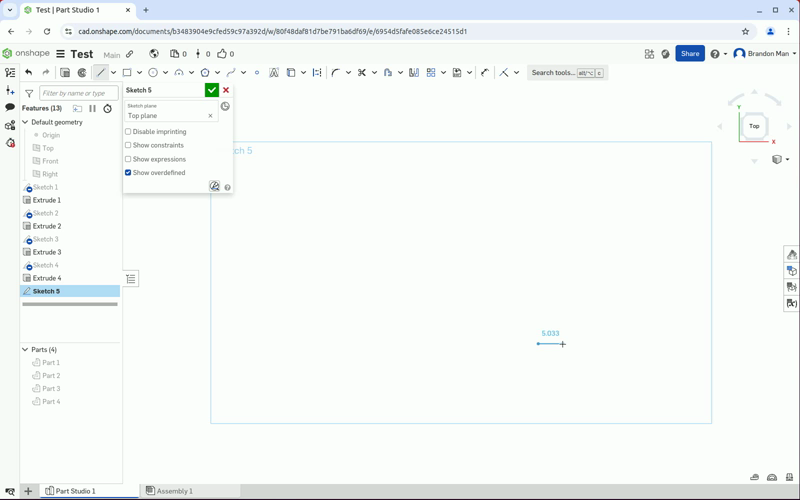
click(562, 343)
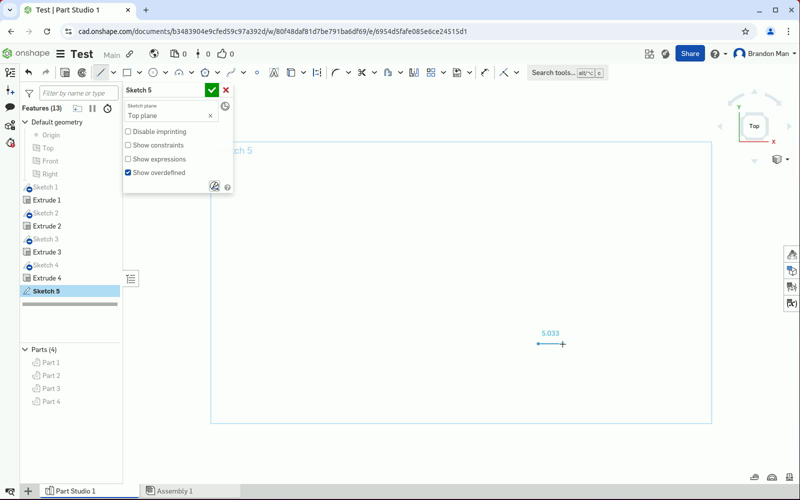
key_up(shift)
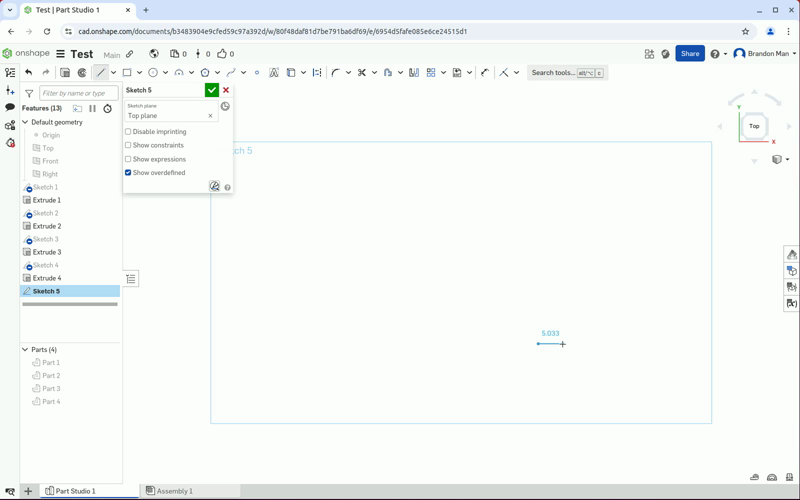
key_down(shift)
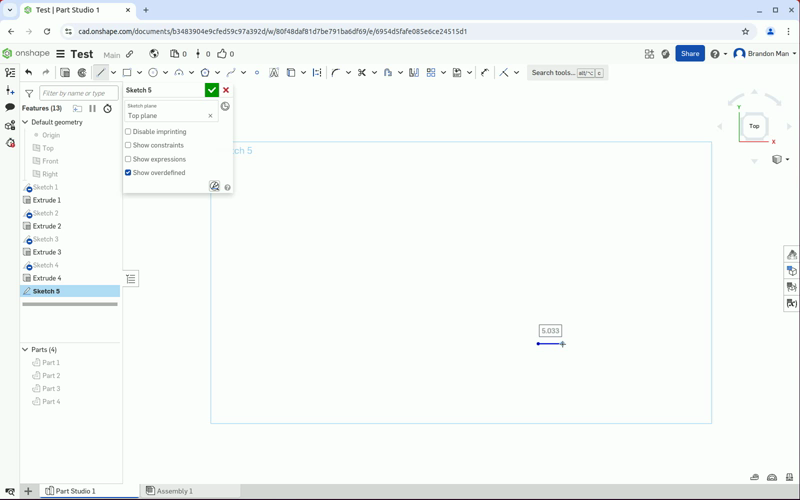
mouse_move(589, 343)
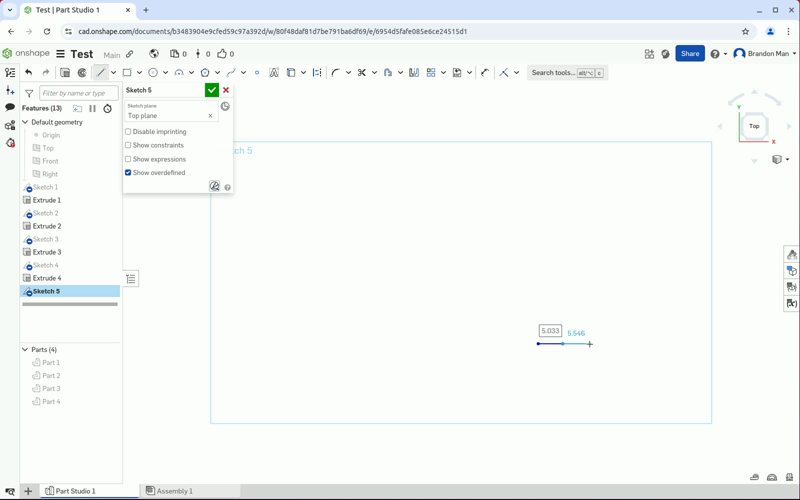
mouse_move(562, 334)
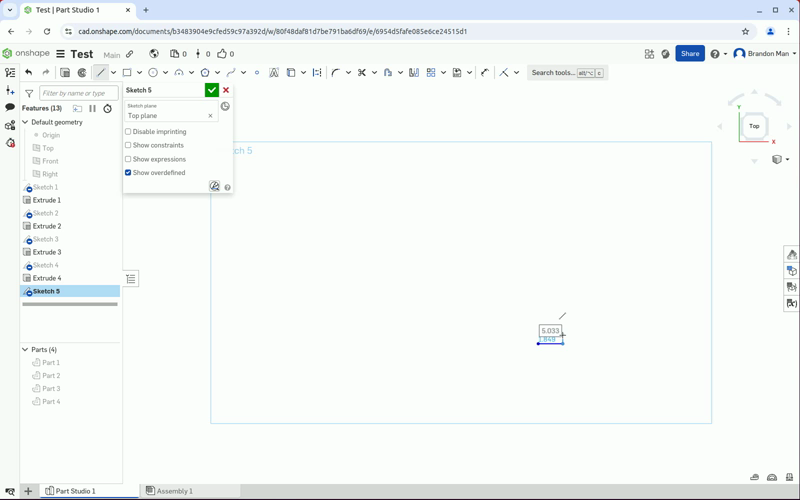
click(562, 334)
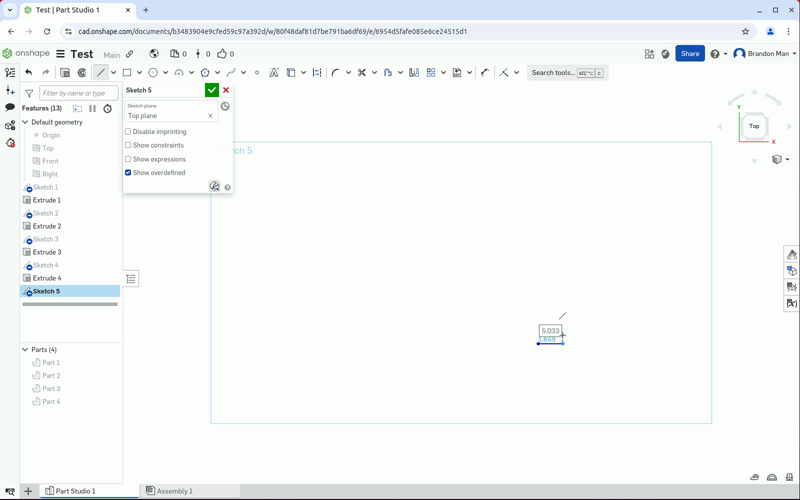
key_up(shift)
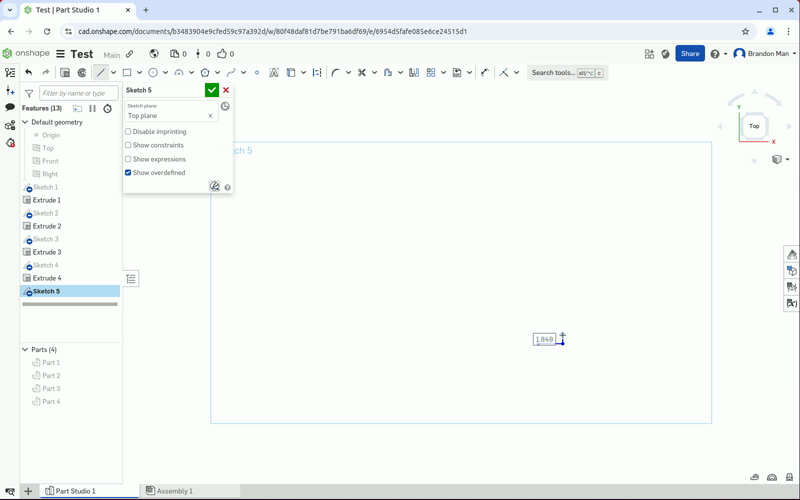
key_down(shift)
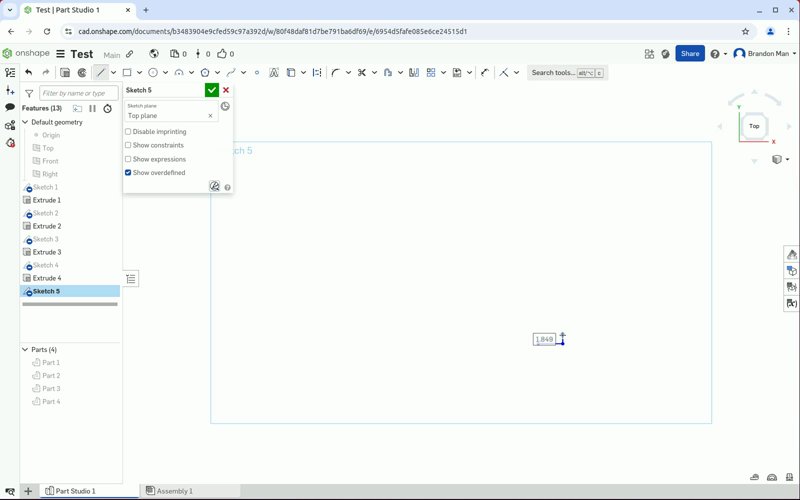
mouse_move(589, 334)
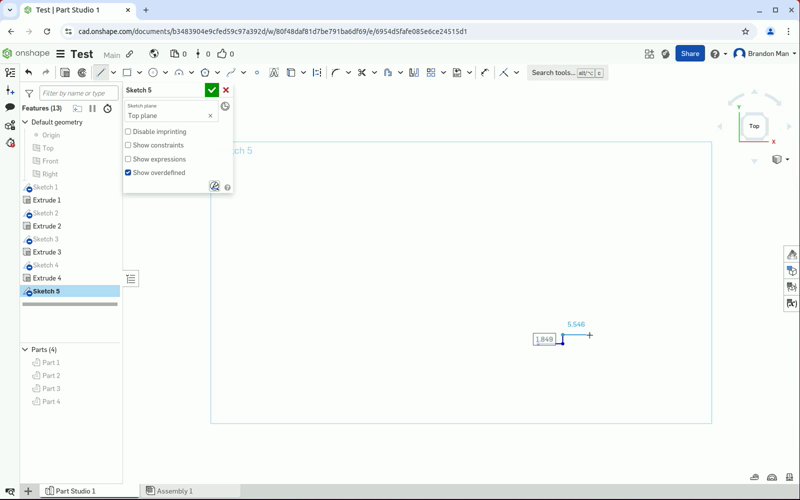
mouse_move(538, 334)
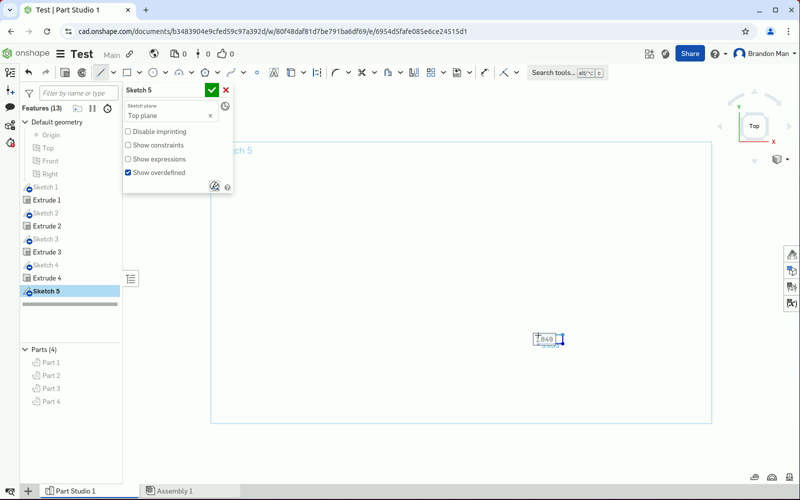
click(538, 334)
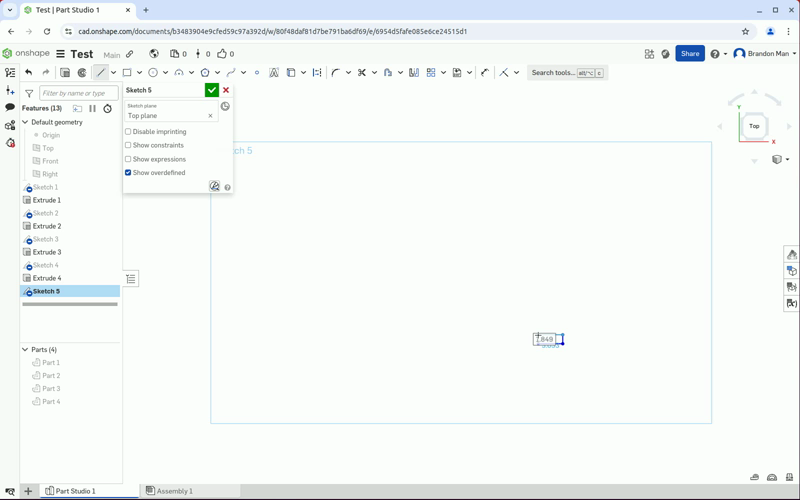
key_up(shift)
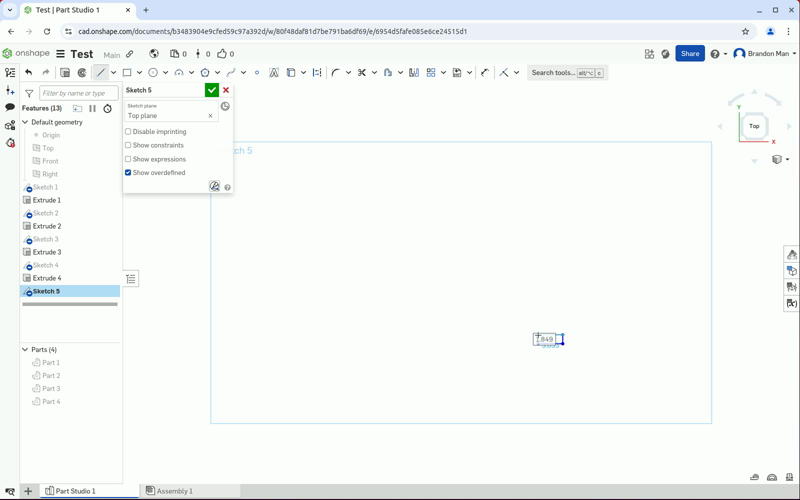
key_down(shift)
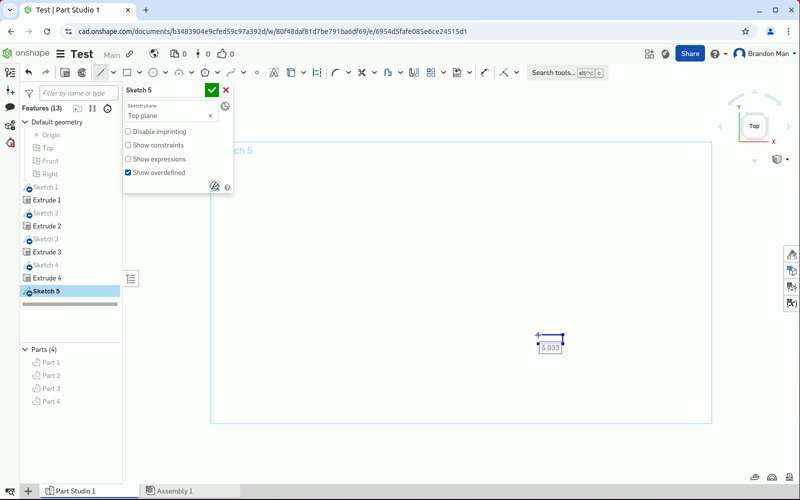
mouse_move(568, 334)
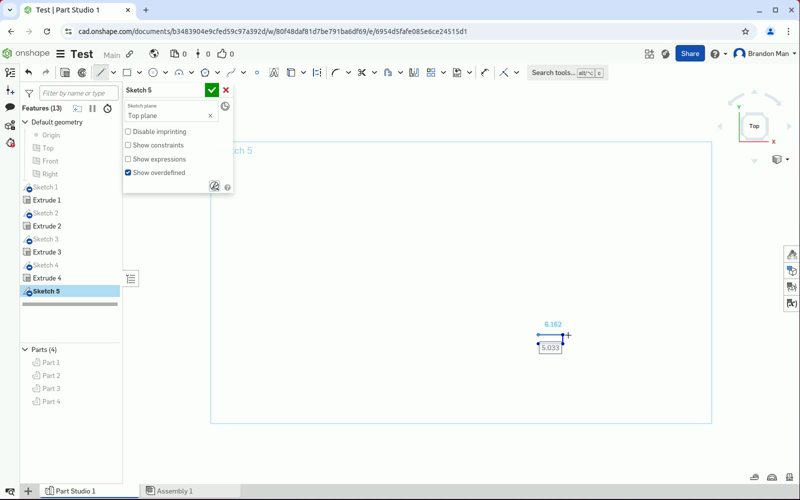
mouse_move(538, 339)
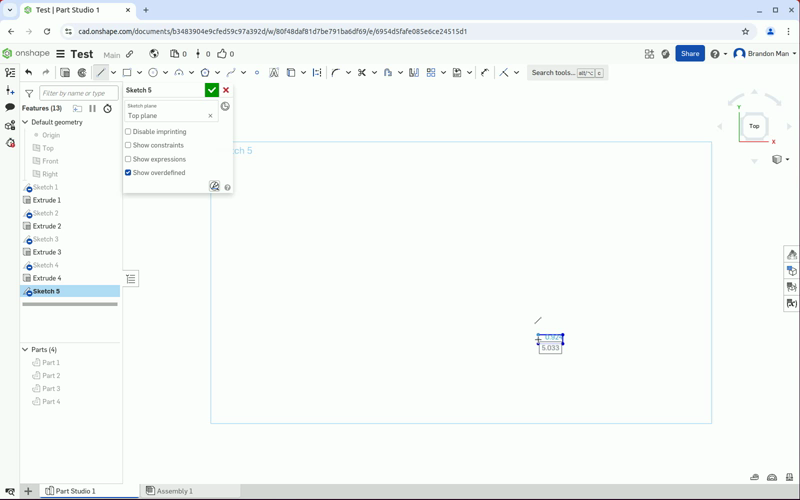
scroll(6)
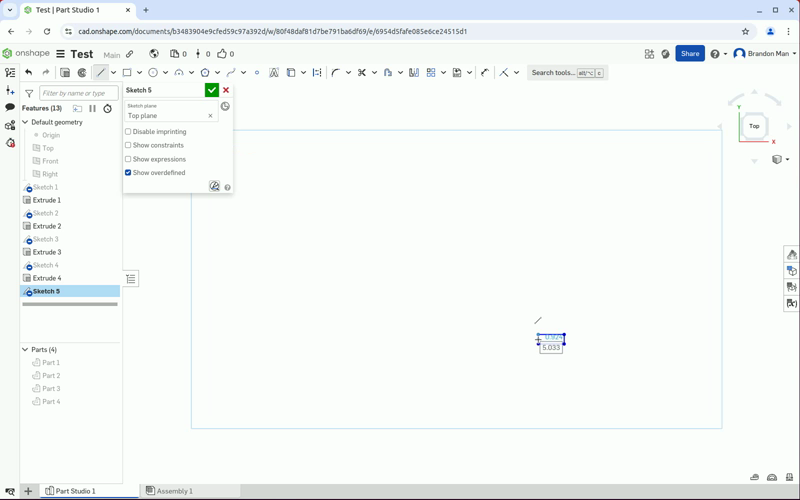
scroll(6)
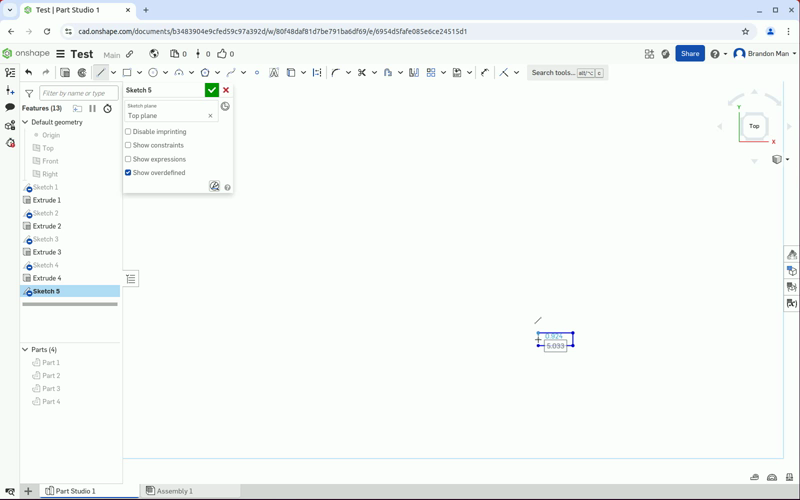
scroll(6)
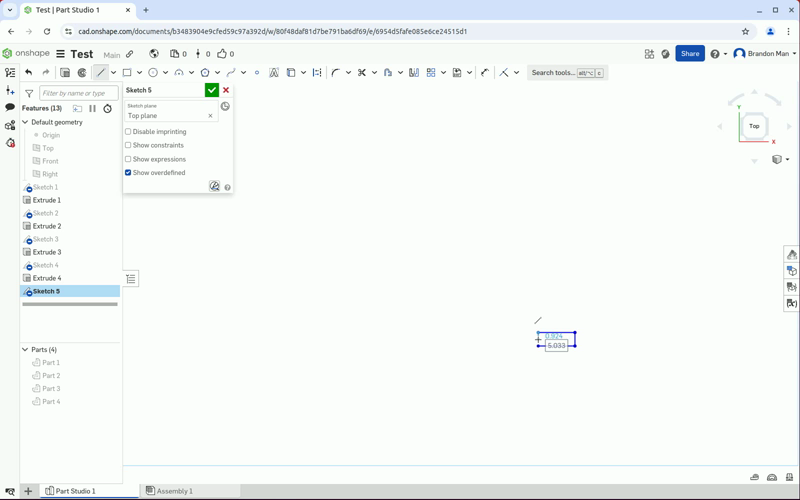
scroll(6)
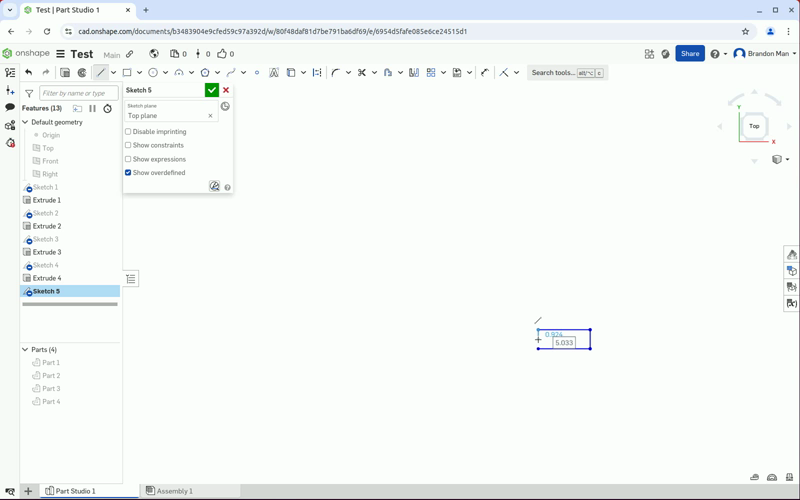
scroll(6)
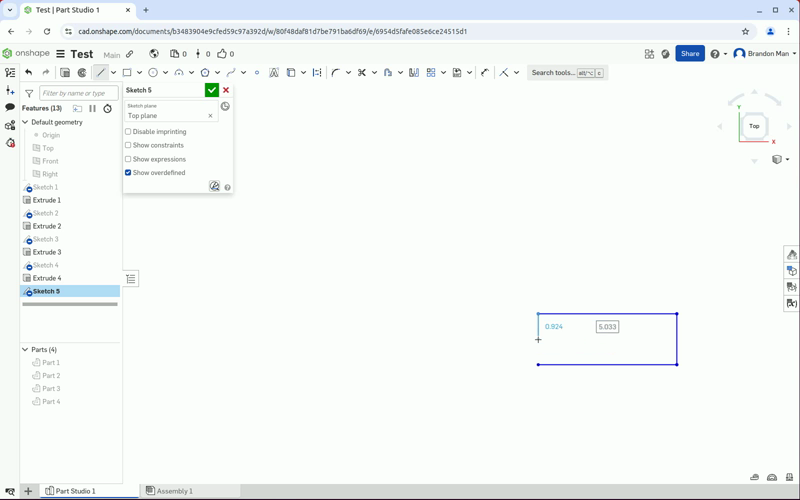
scroll(6)
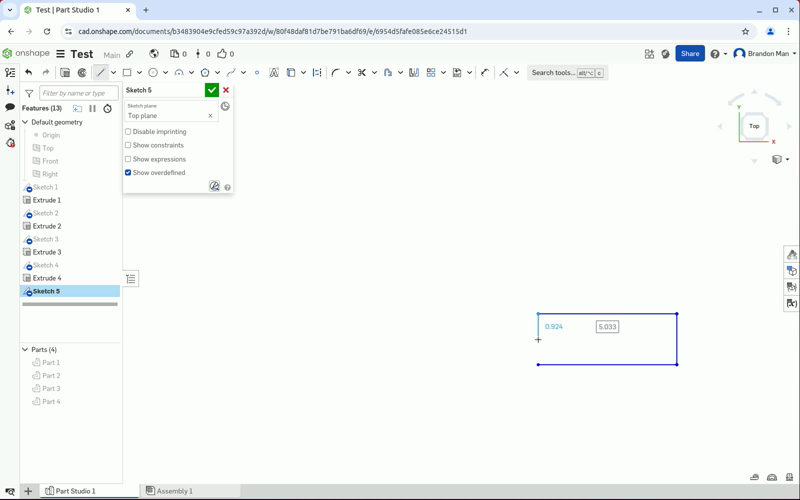
scroll(6)
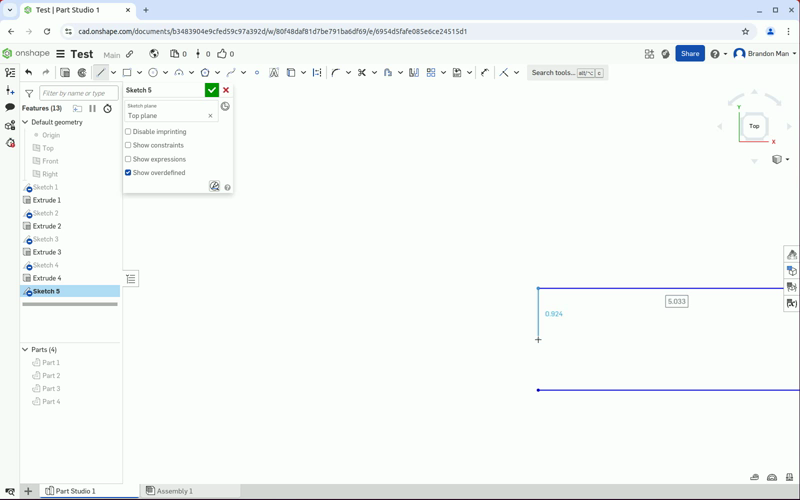
click(538, 339)
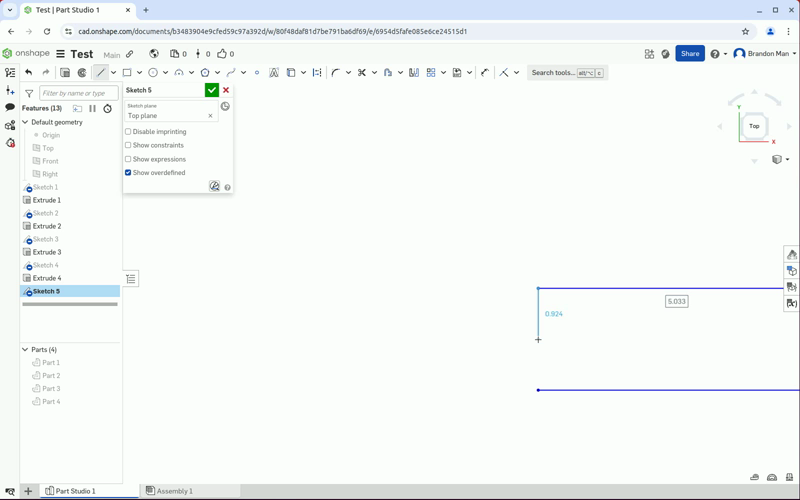
scroll(-6)
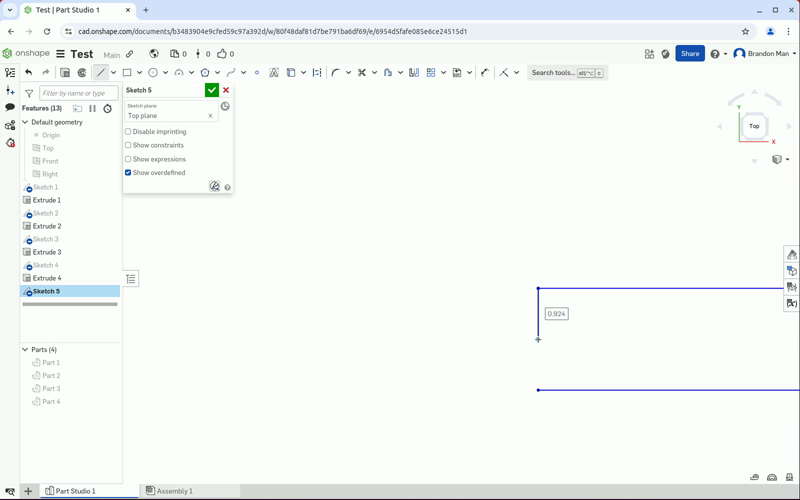
scroll(-6)
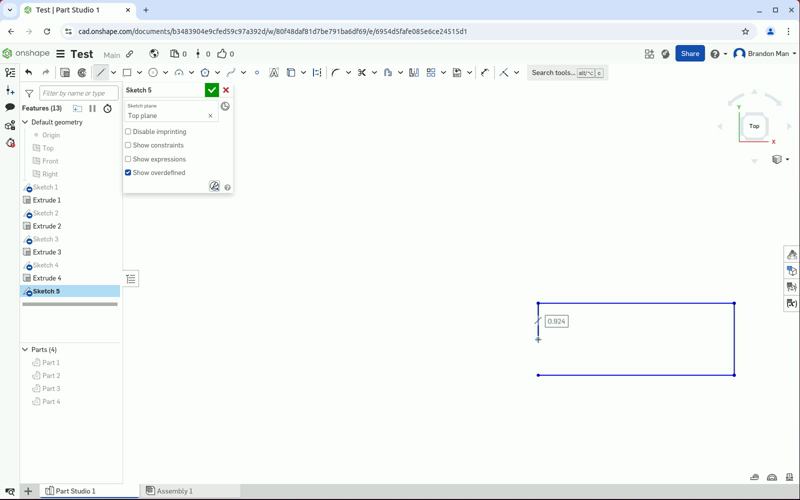
scroll(-6)
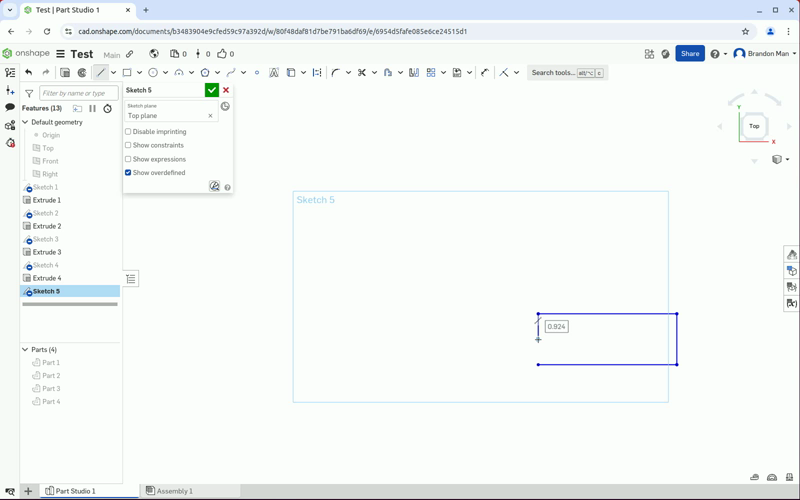
scroll(-6)
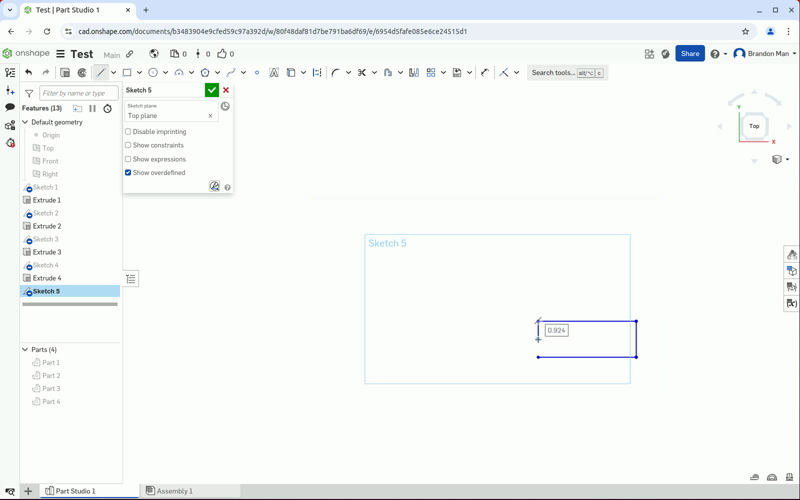
scroll(-6)
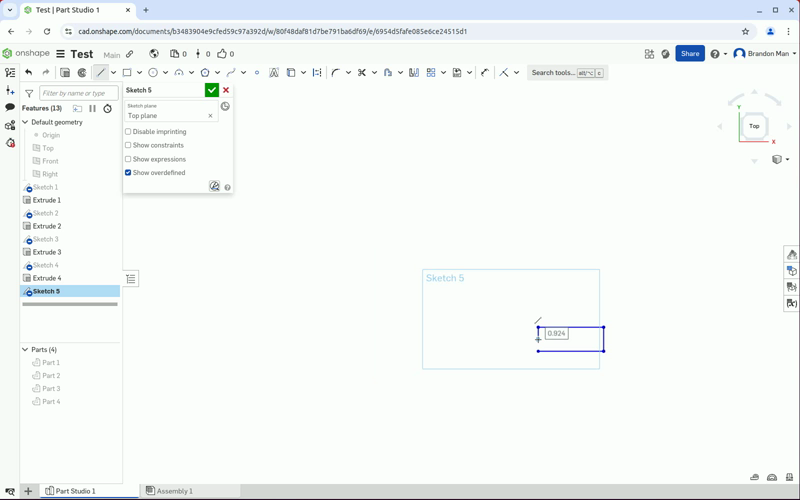
scroll(-6)
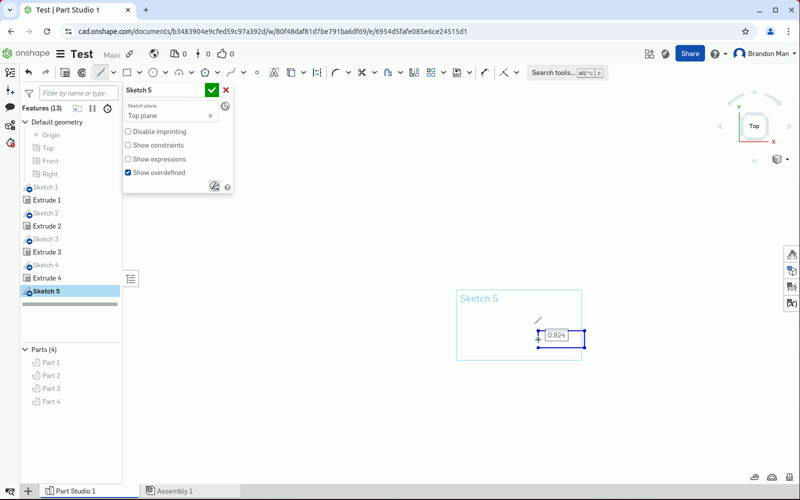
scroll(-6)
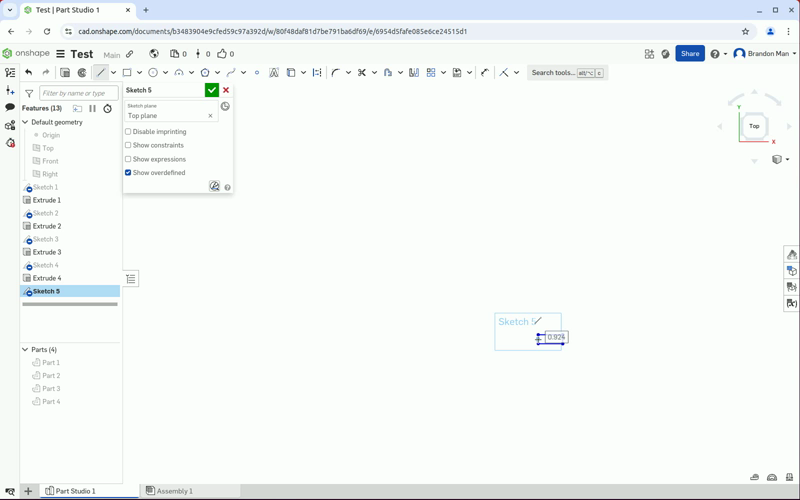
key_up(shift)
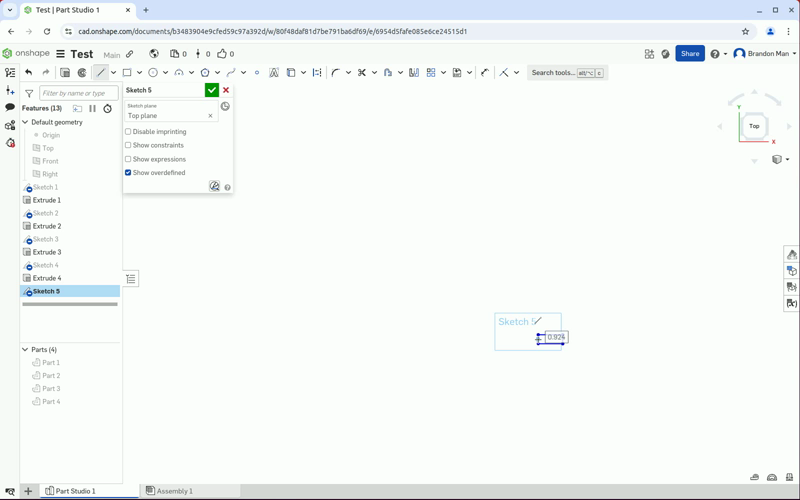
mouse_move(568, 339)
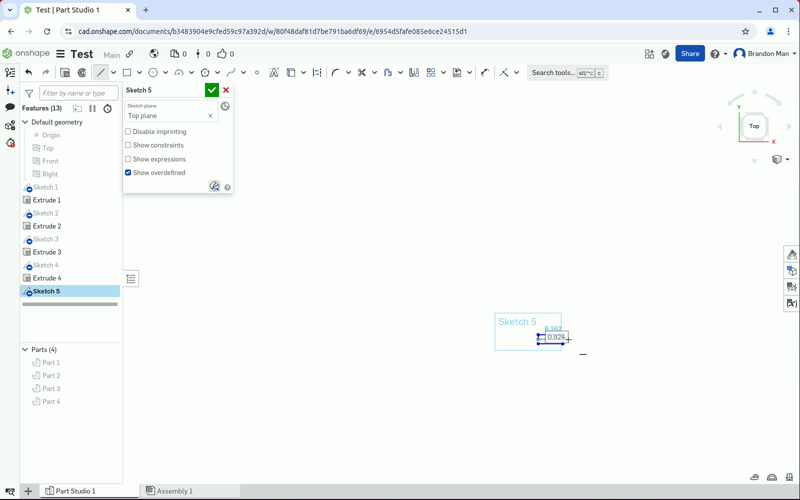
key_down(shift)
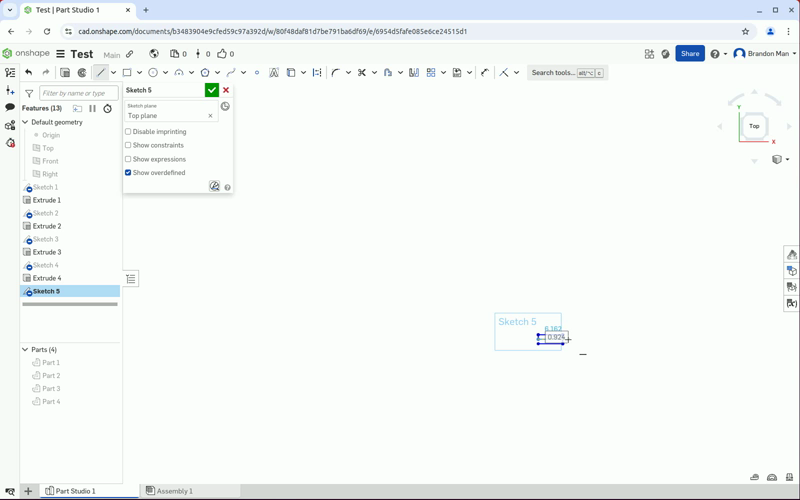
mouse_move(538, 343)
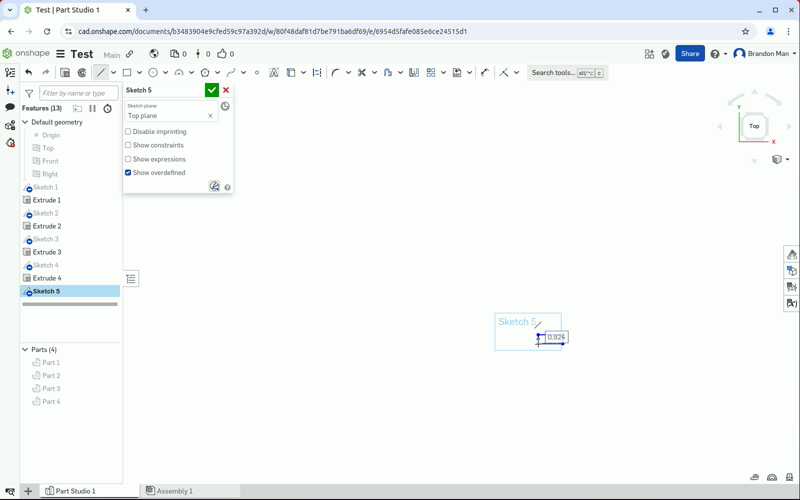
scroll(6)
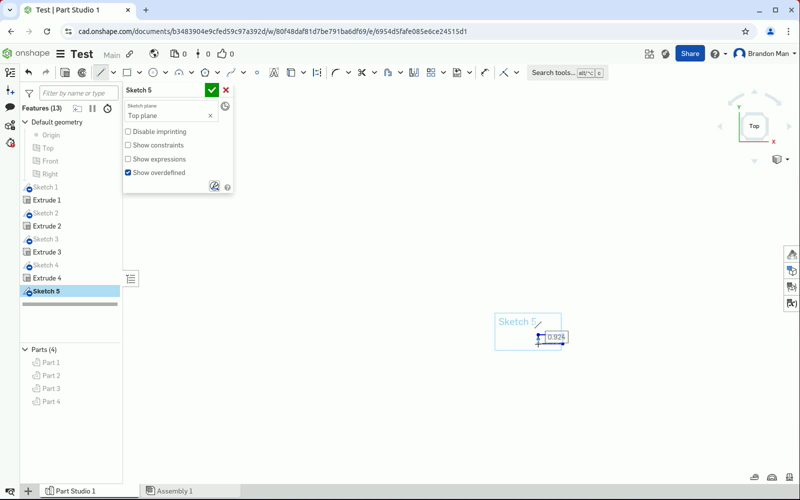
scroll(6)
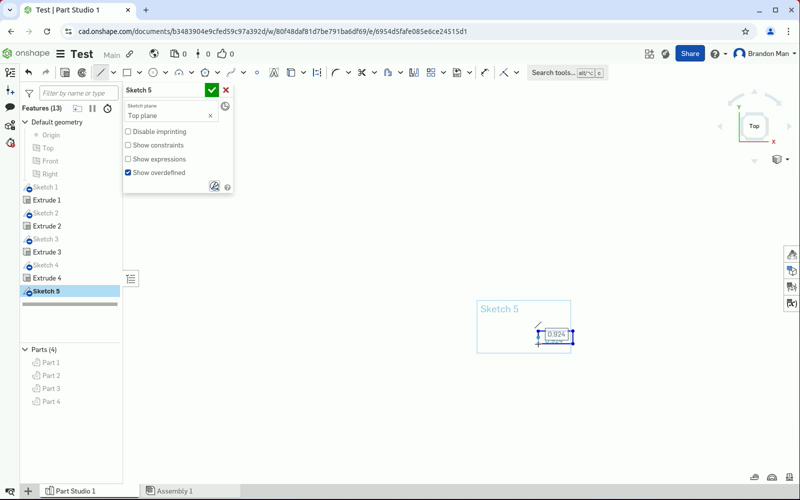
scroll(6)
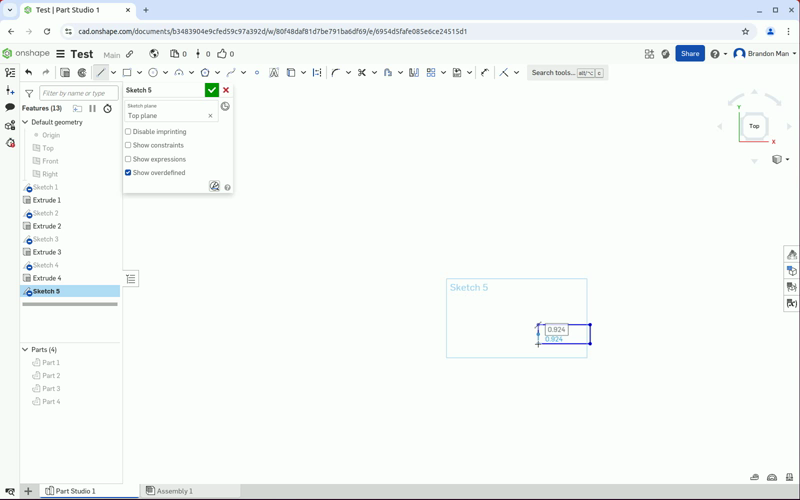
scroll(6)
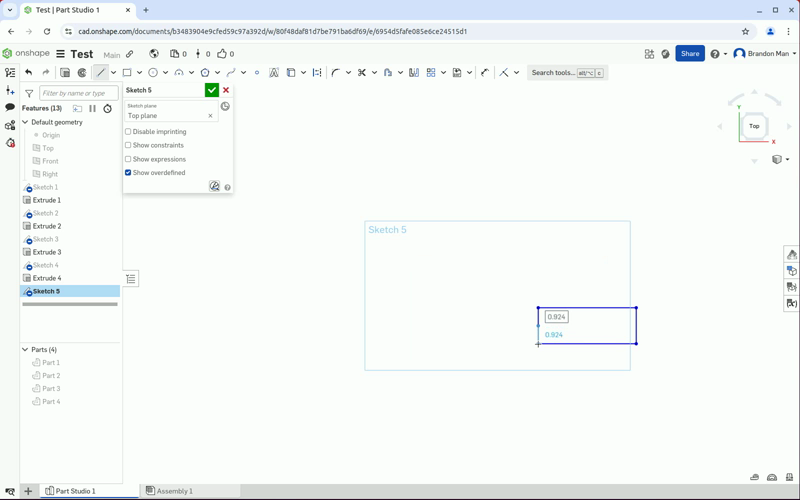
scroll(6)
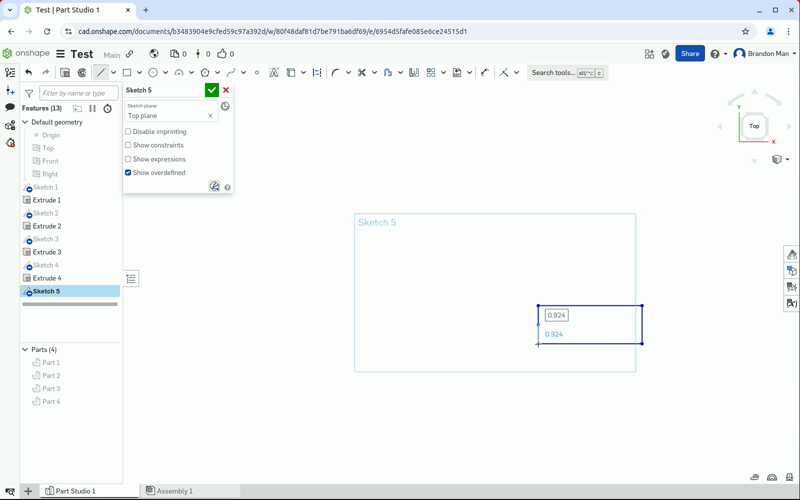
scroll(6)
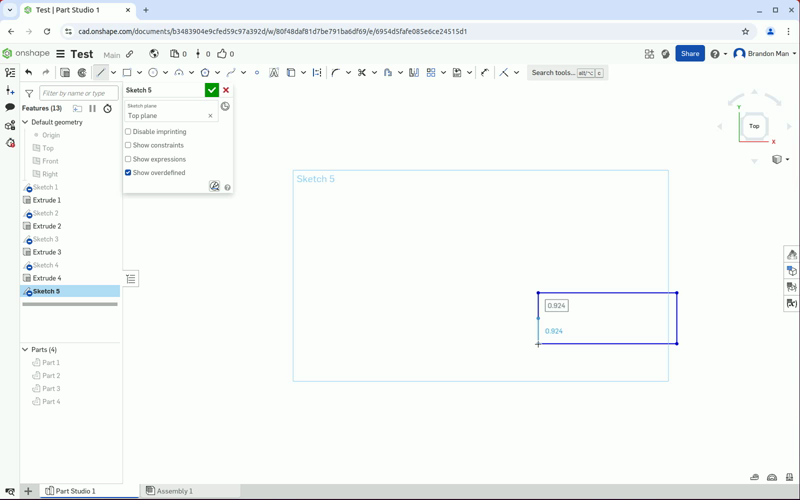
scroll(6)
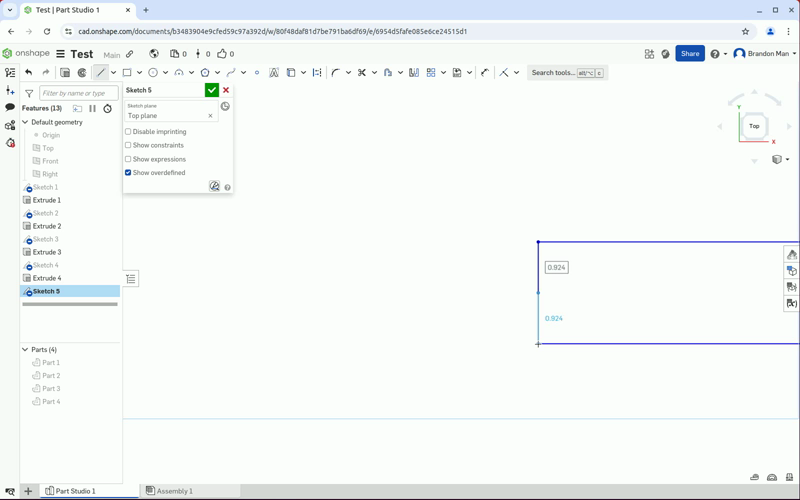
key_up(shift)
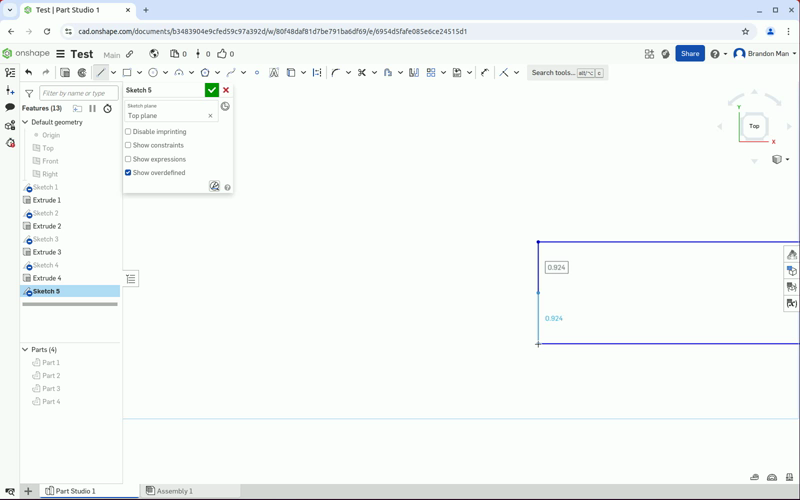
click(538, 343)
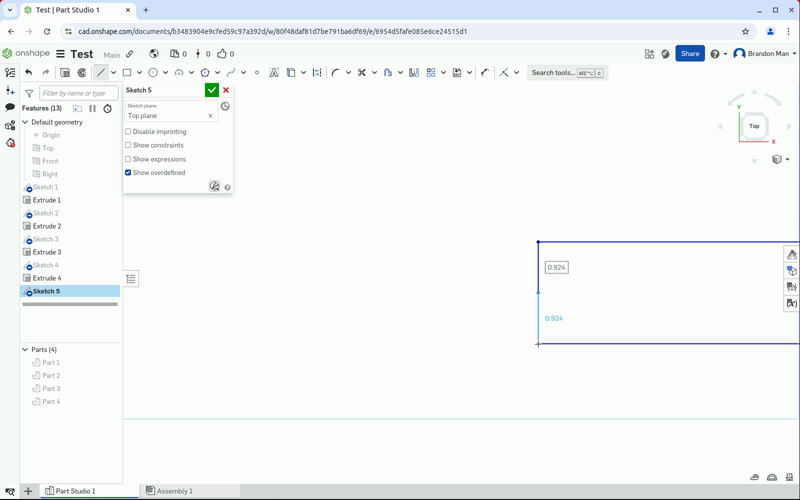
scroll(-6)
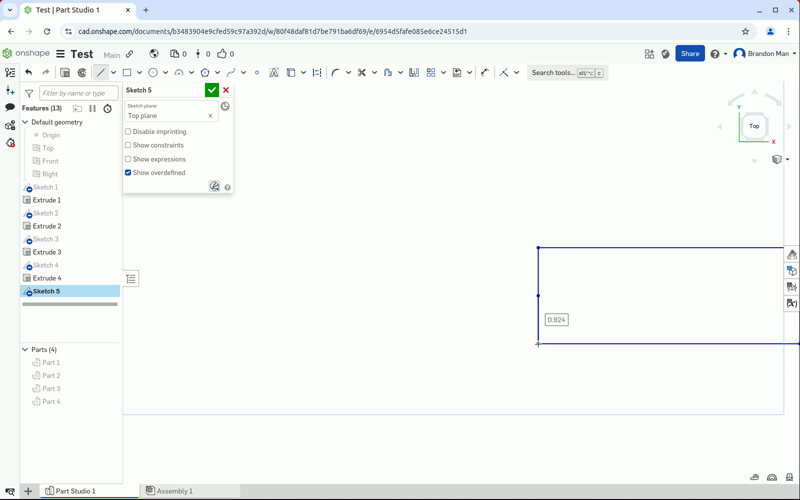
scroll(-6)
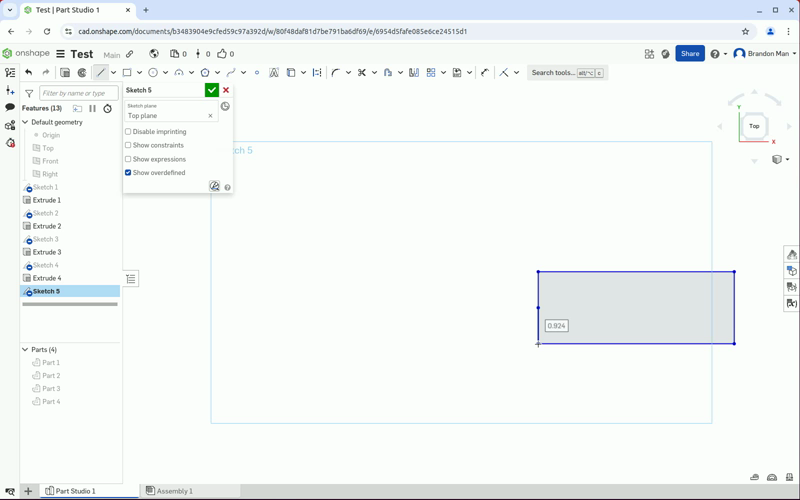
scroll(-6)
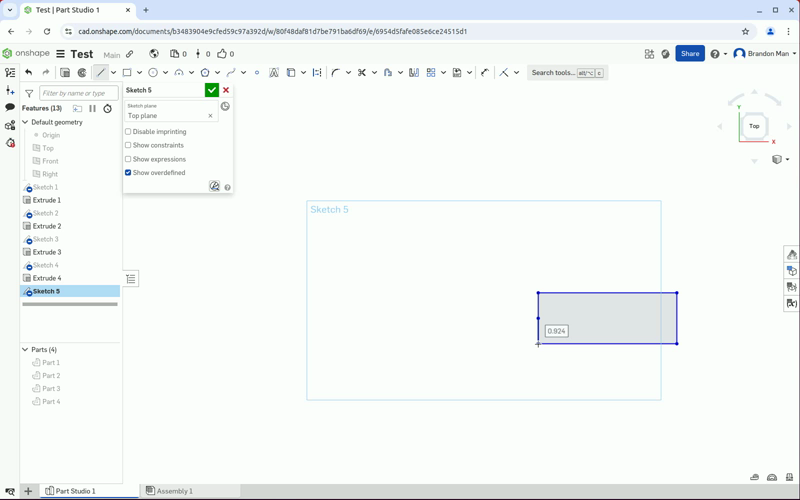
scroll(-6)
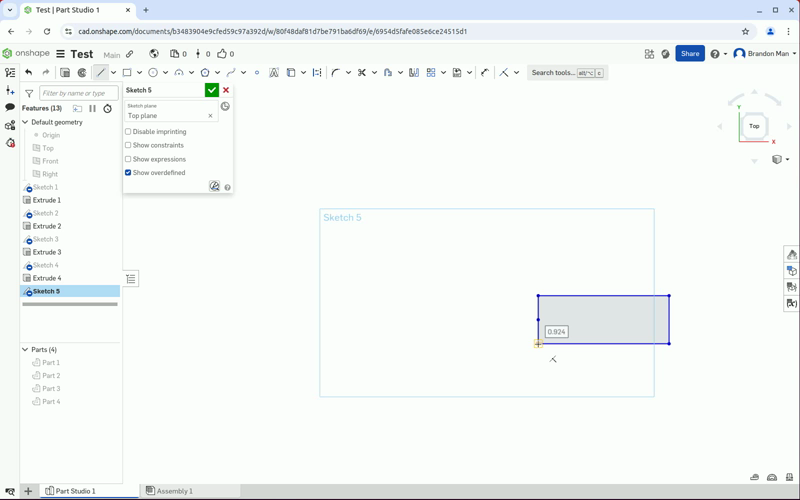
scroll(-6)
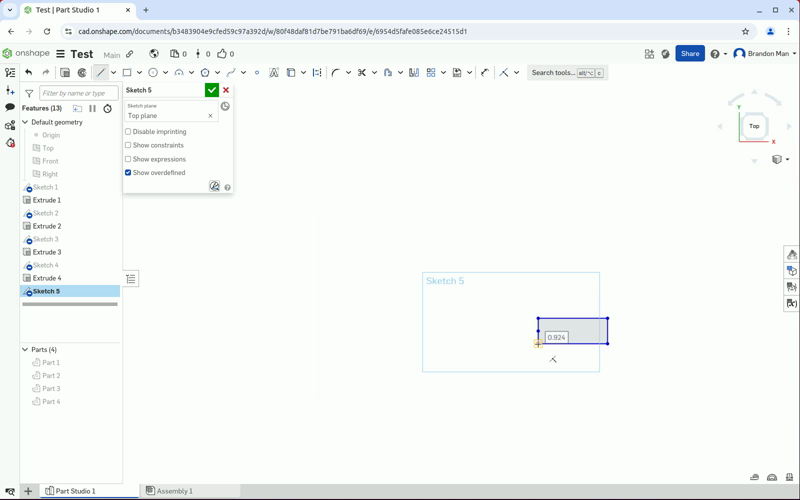
scroll(-6)
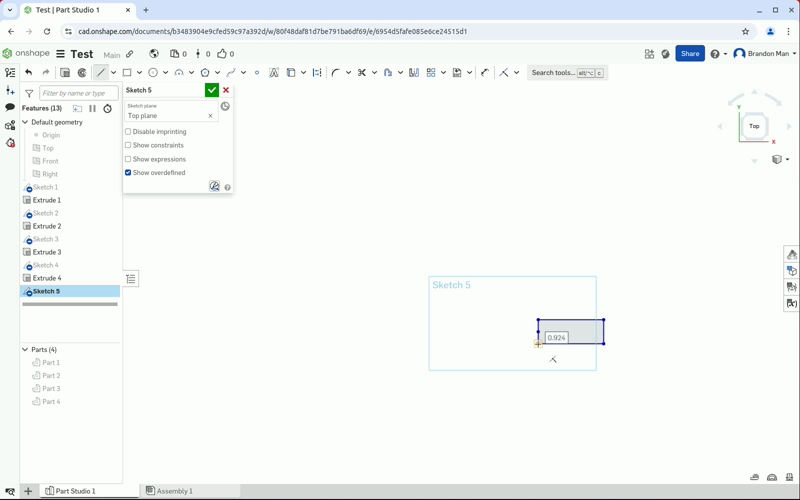
scroll(-6)
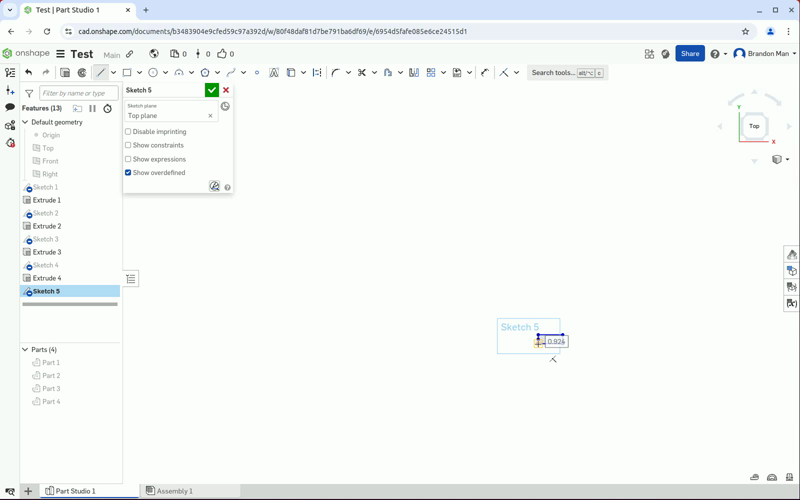
key(esc)
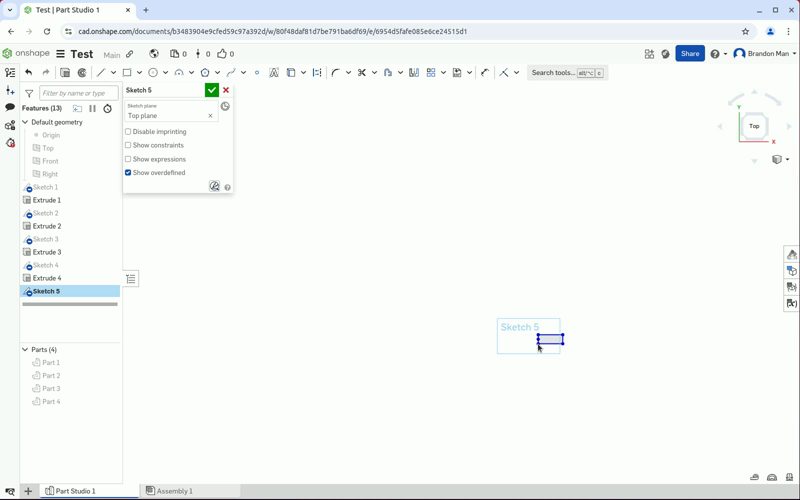
mouse_move(555, 338)
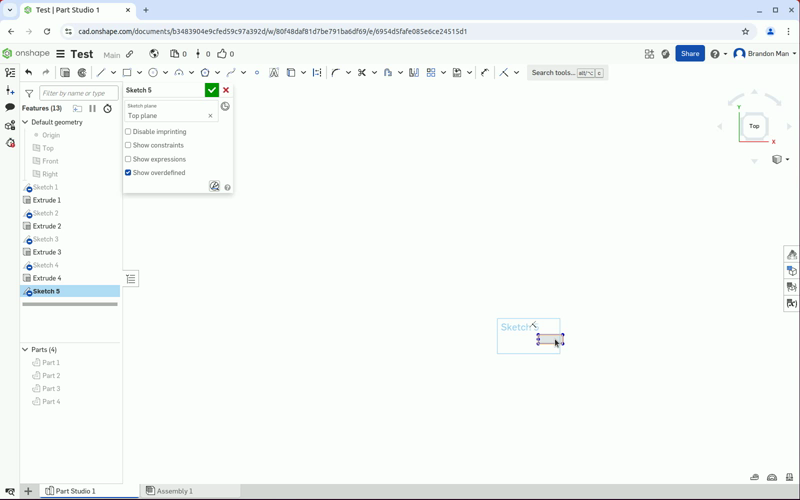
scroll(6)
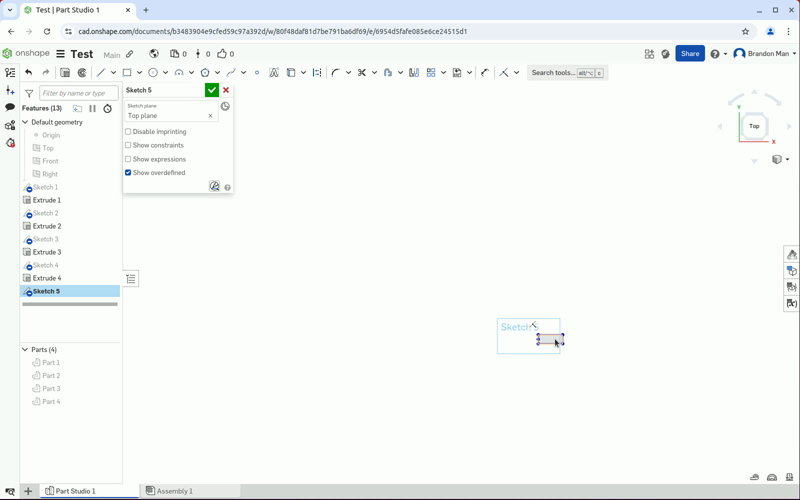
scroll(6)
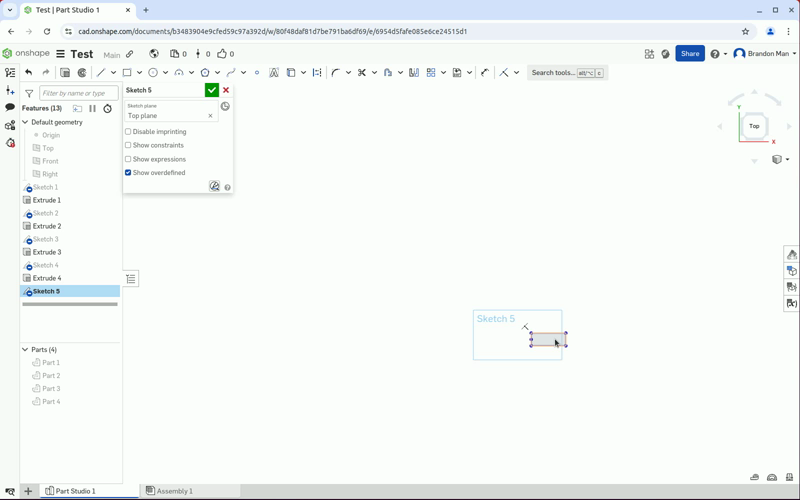
scroll(6)
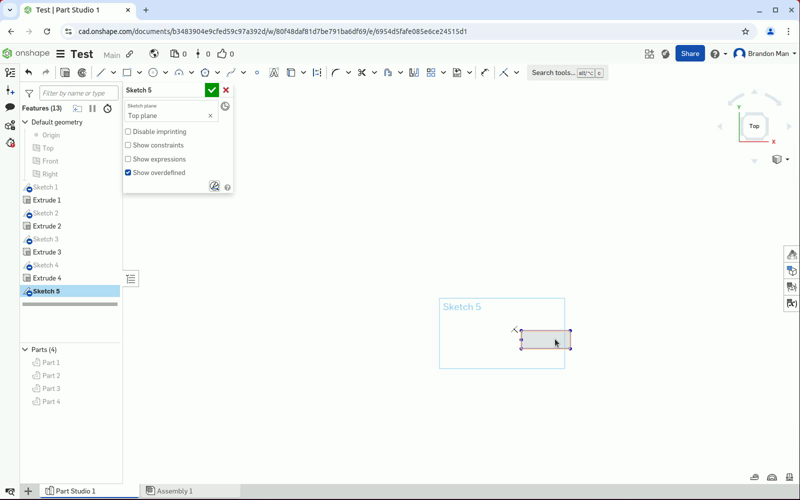
scroll(6)
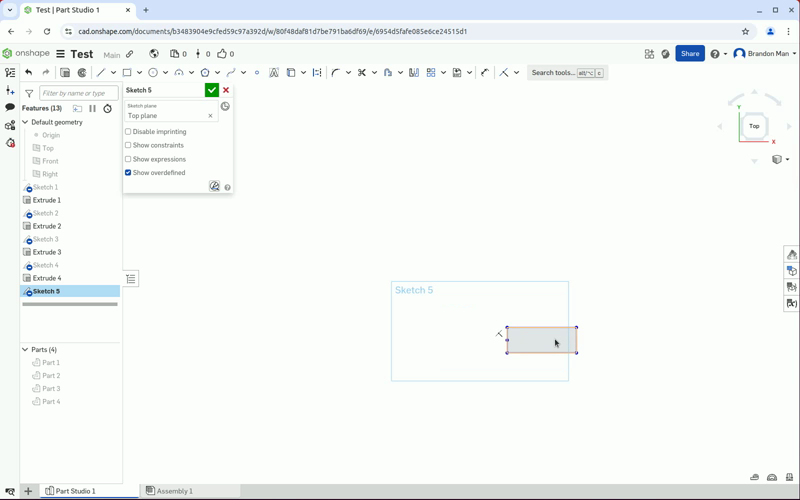
scroll(6)
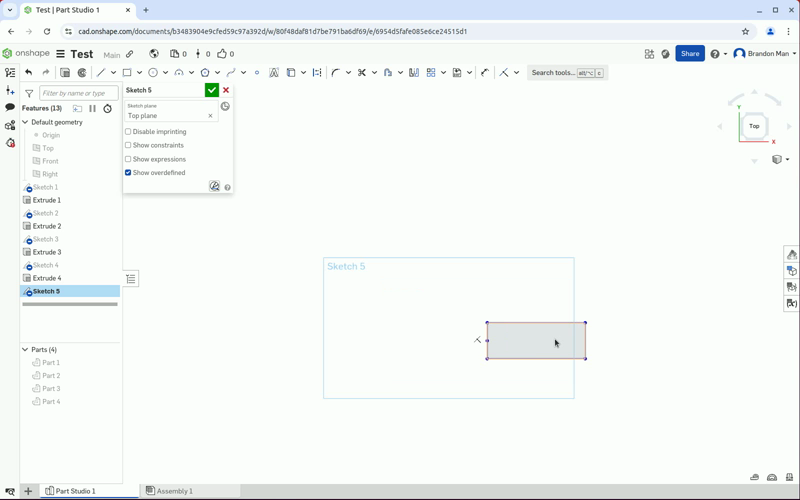
scroll(6)
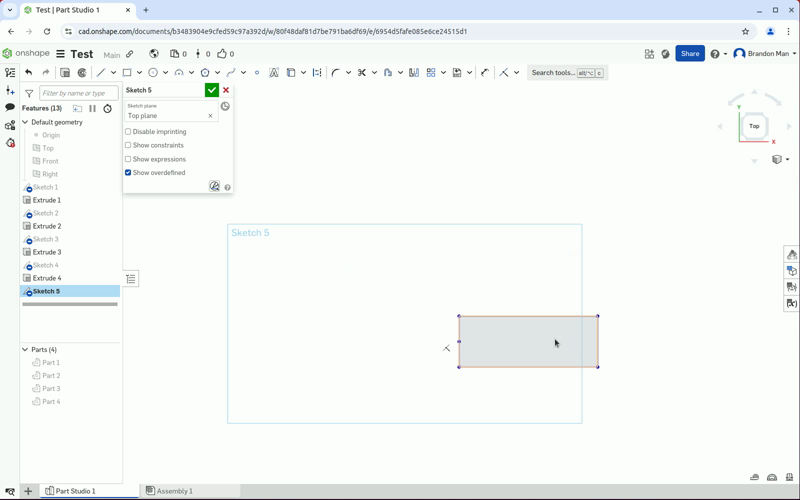
scroll(6)
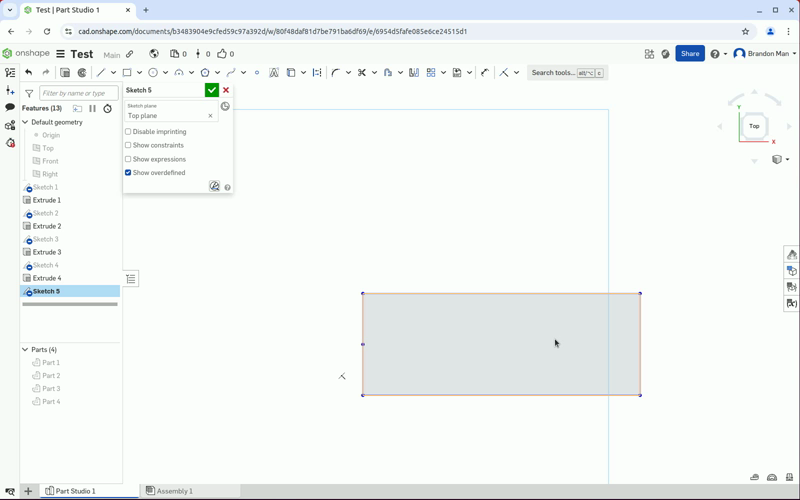
click(555, 338)
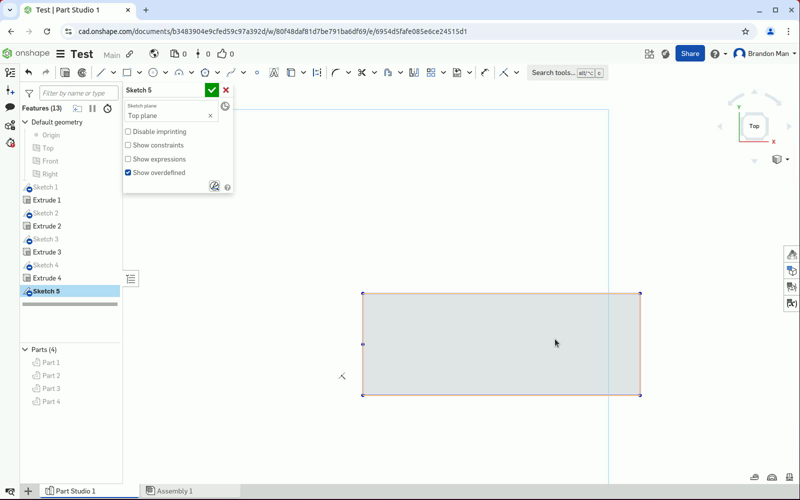
scroll(-6)
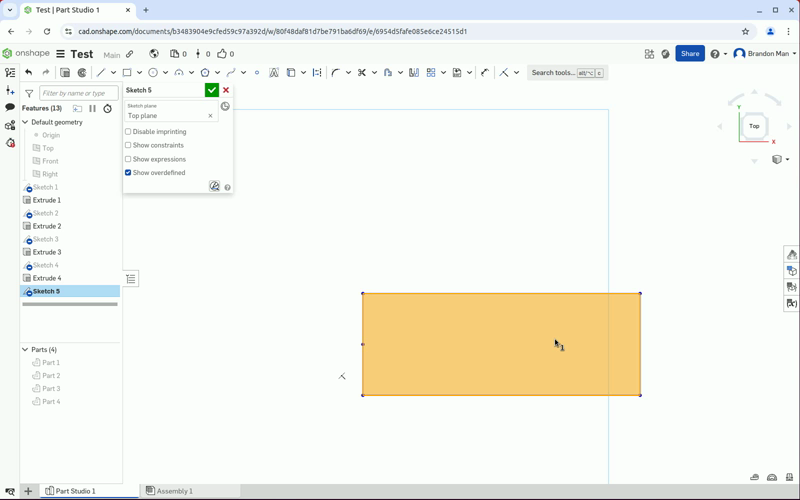
scroll(-6)
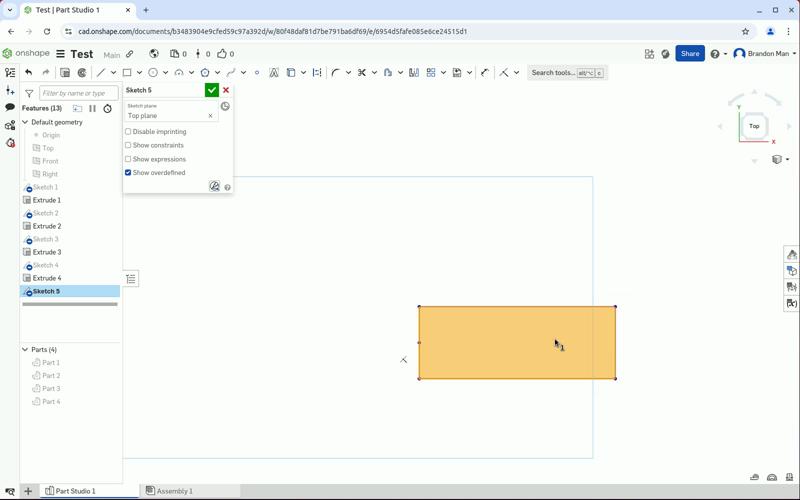
scroll(-6)
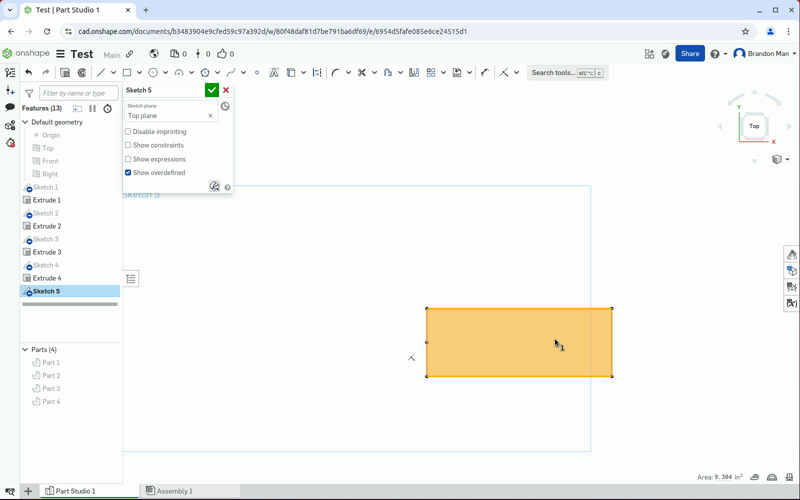
scroll(-6)
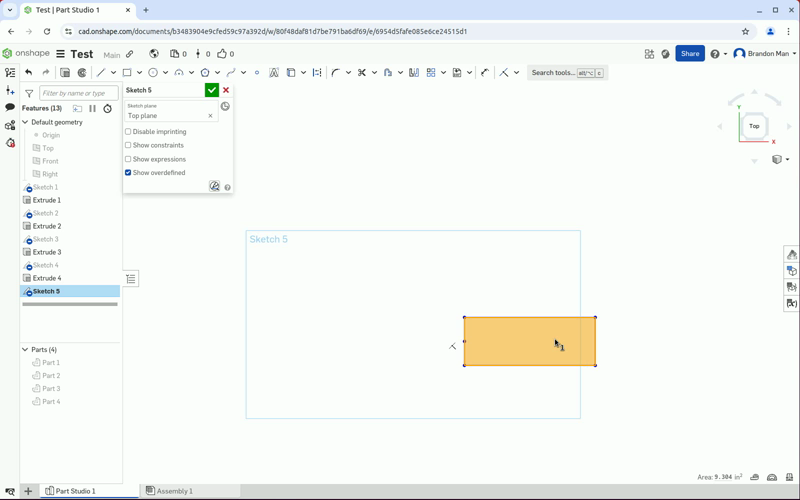
scroll(-6)
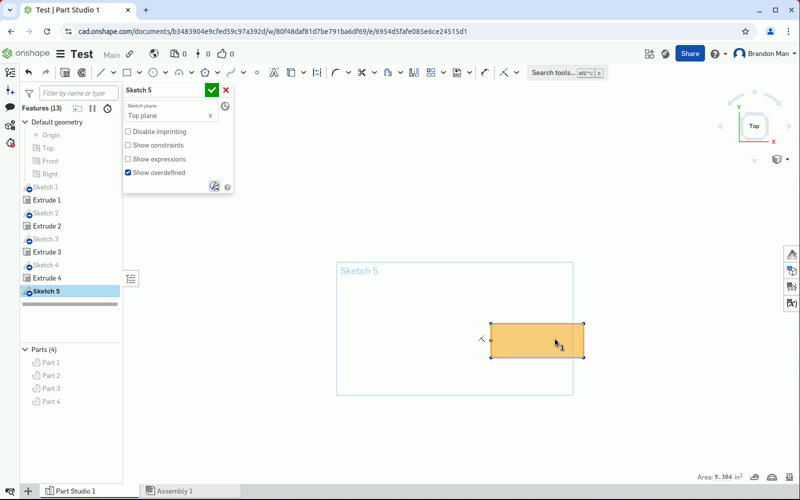
scroll(-6)
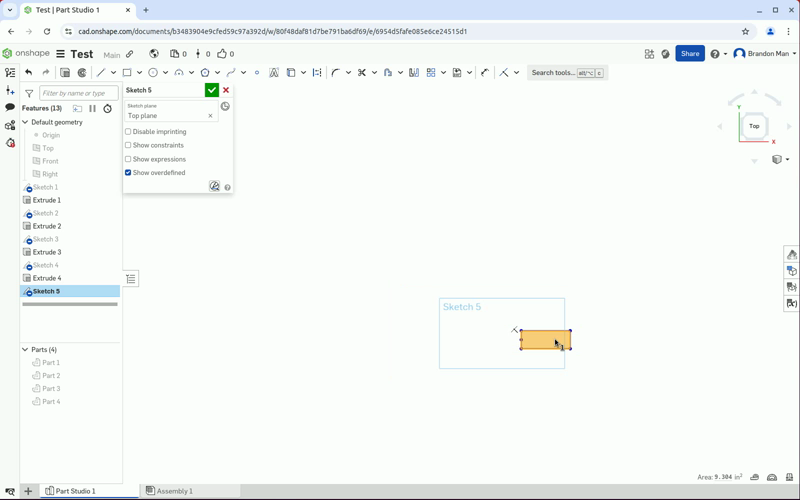
scroll(-6)
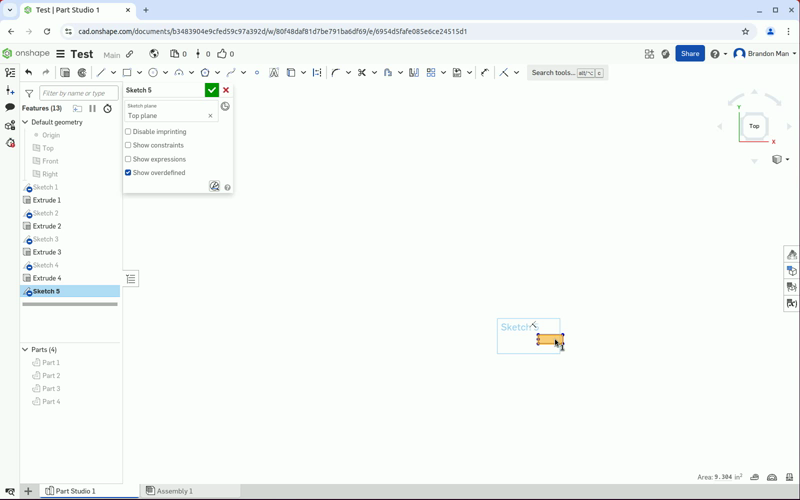
mouse_move(73, 352)
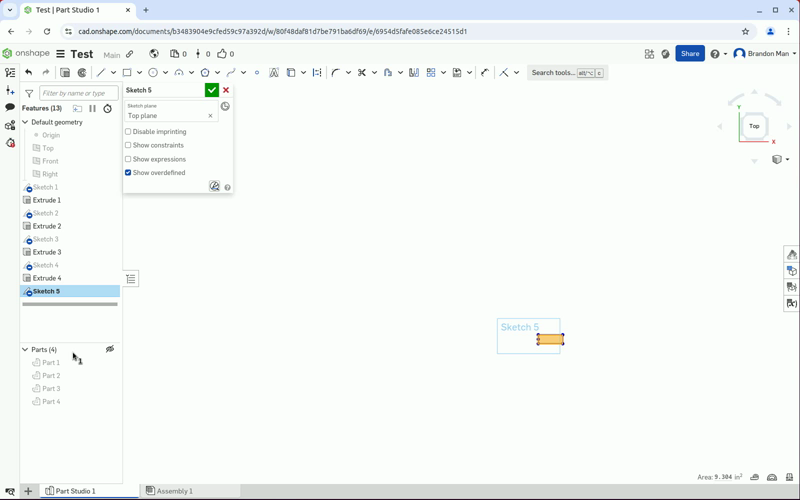
key(shift+y)
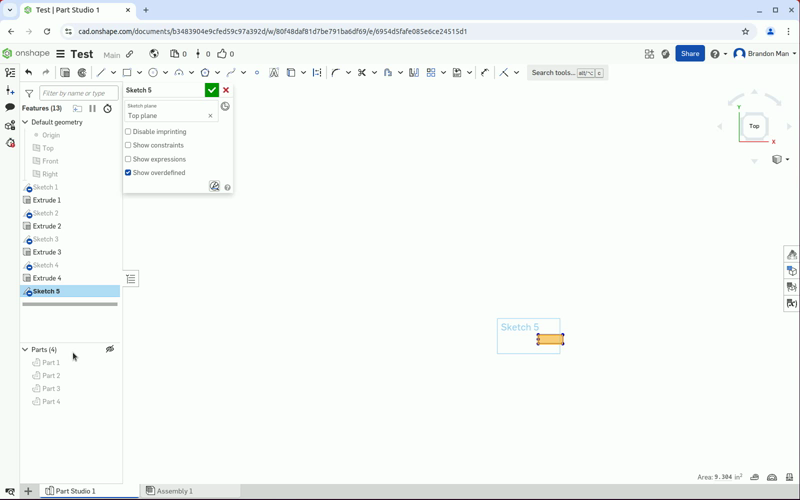
key(shift+e)
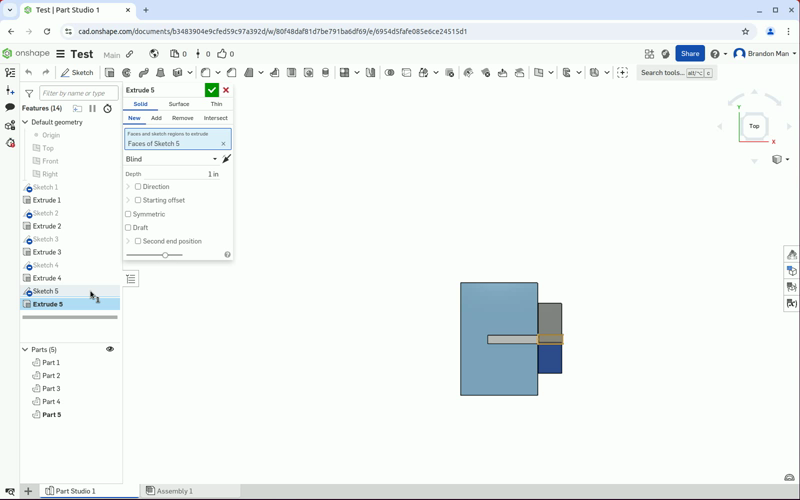
mouse_move(143, 106)
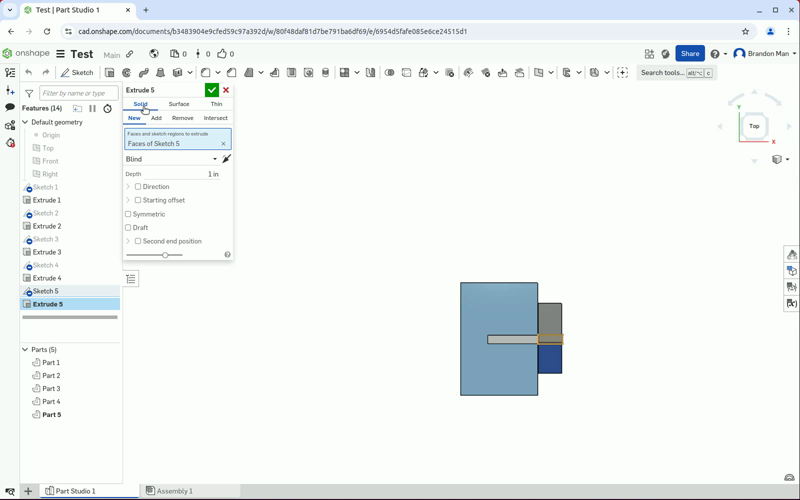
click(143, 106)
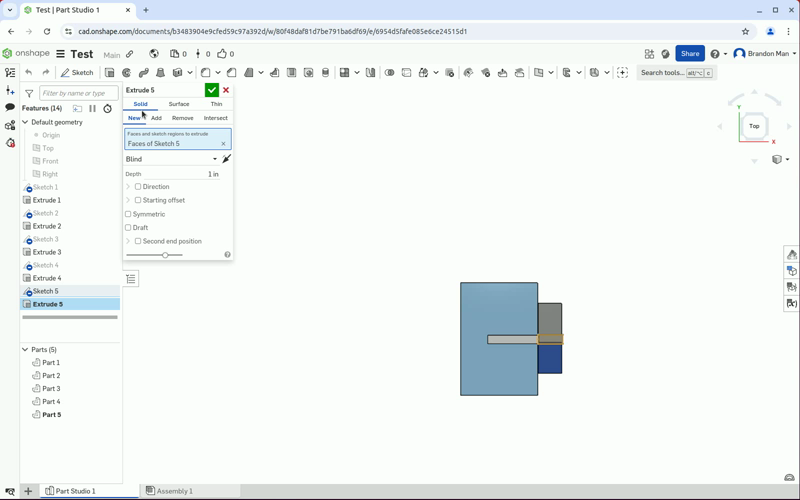
mouse_move(137, 120)
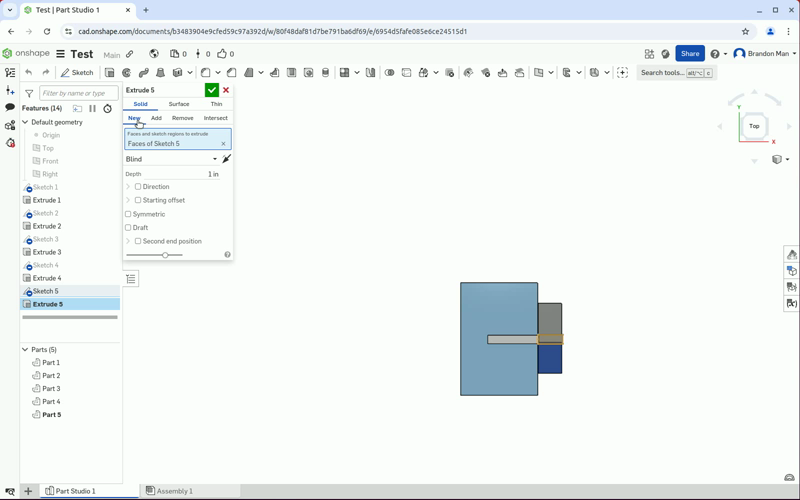
click(137, 120)
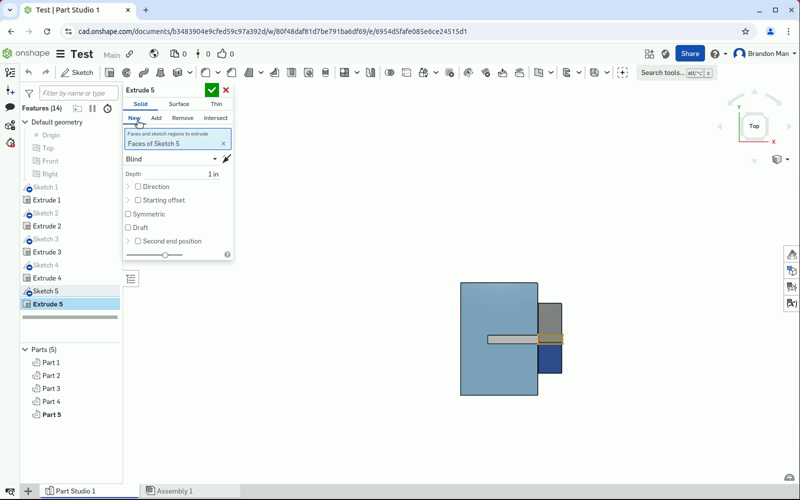
key(tab, 4)
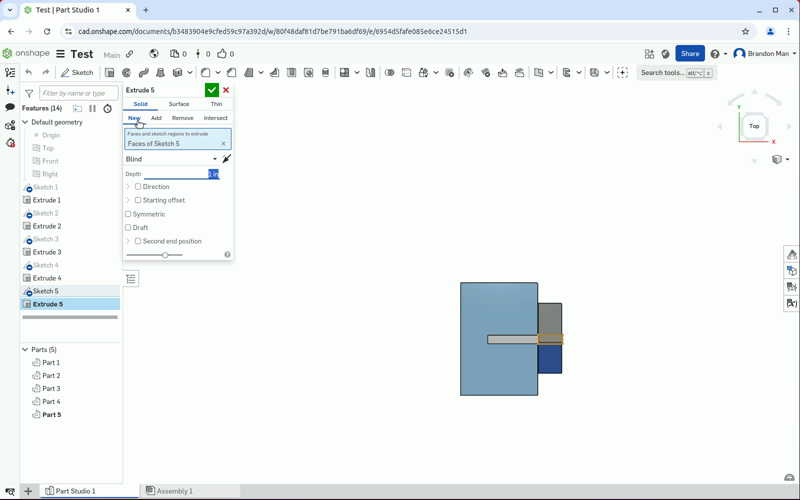
text(11.313)
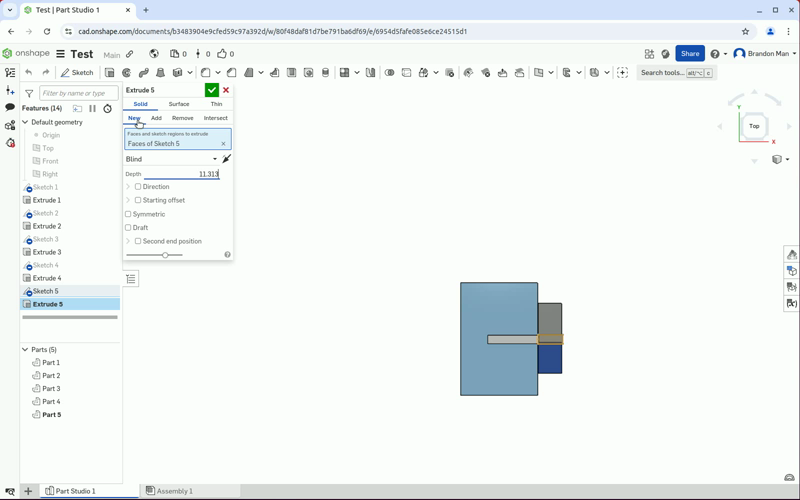
key(enter)
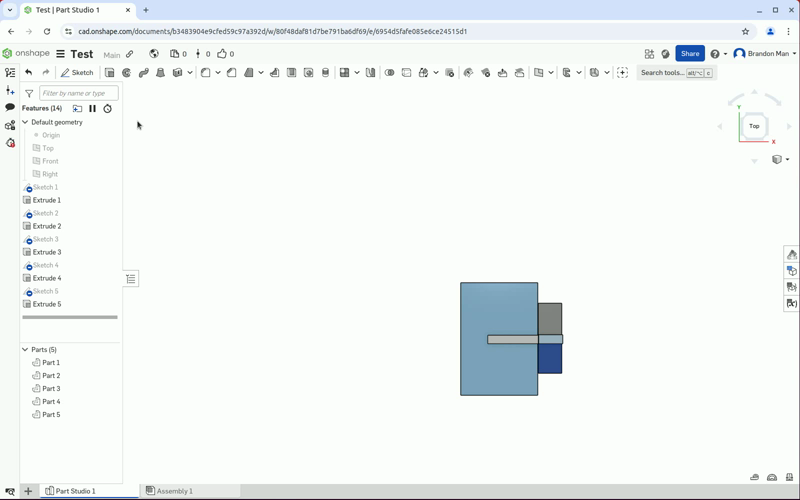
key(shift+h)
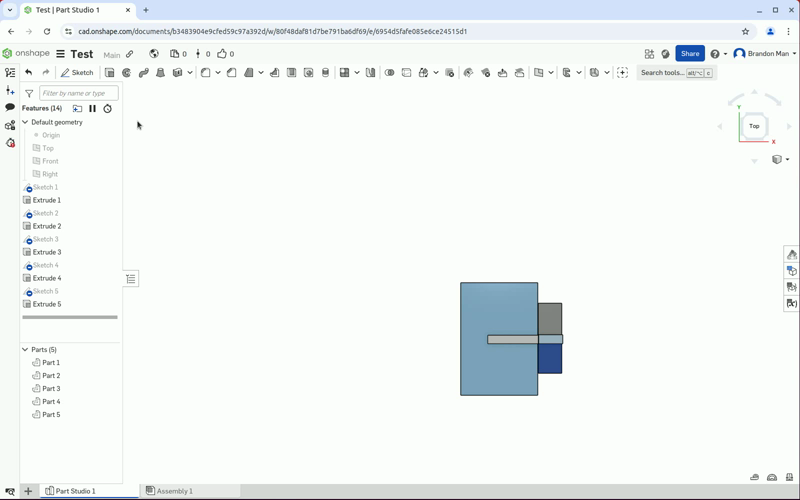
key(shift+h)
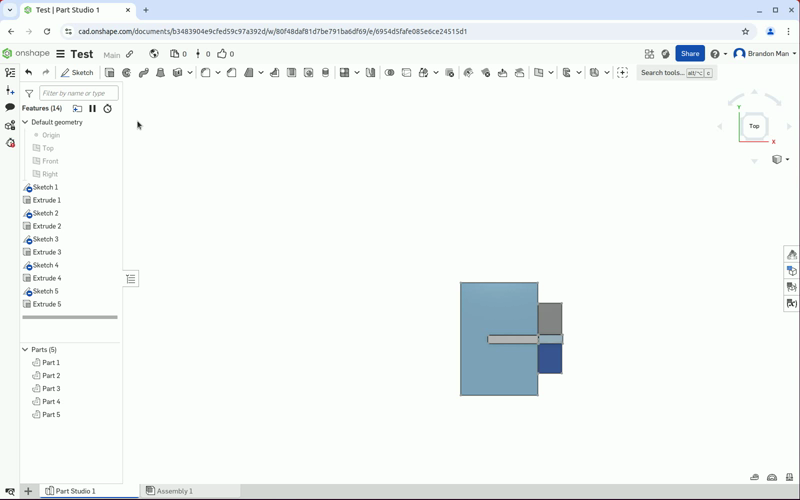
key(shift+7)
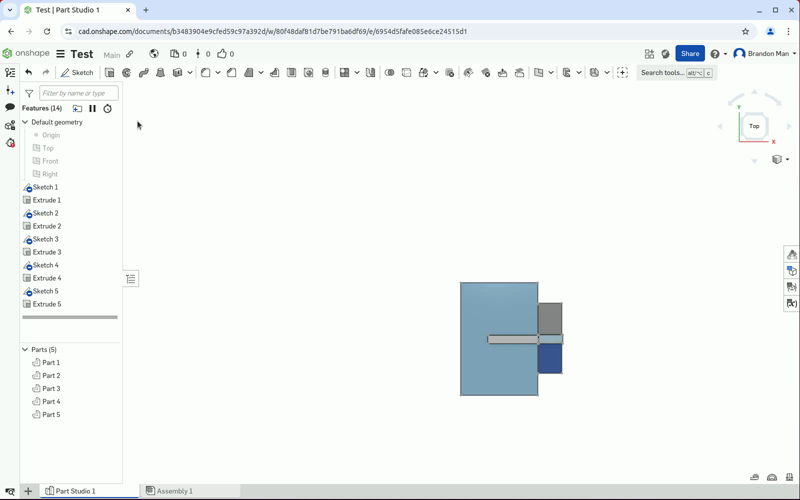
key(up, 3)
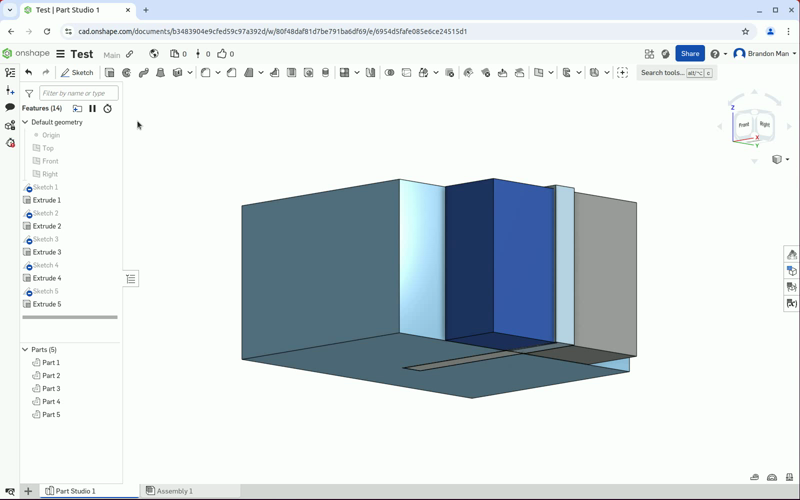
key(left, 3)
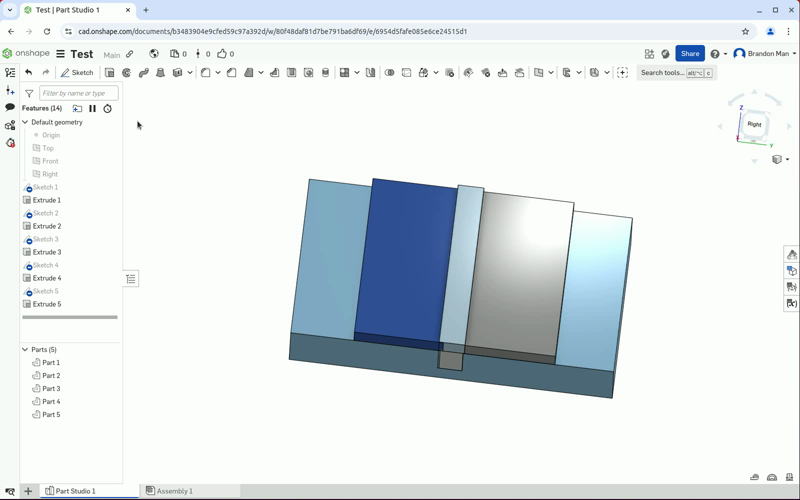
key(right, 3)
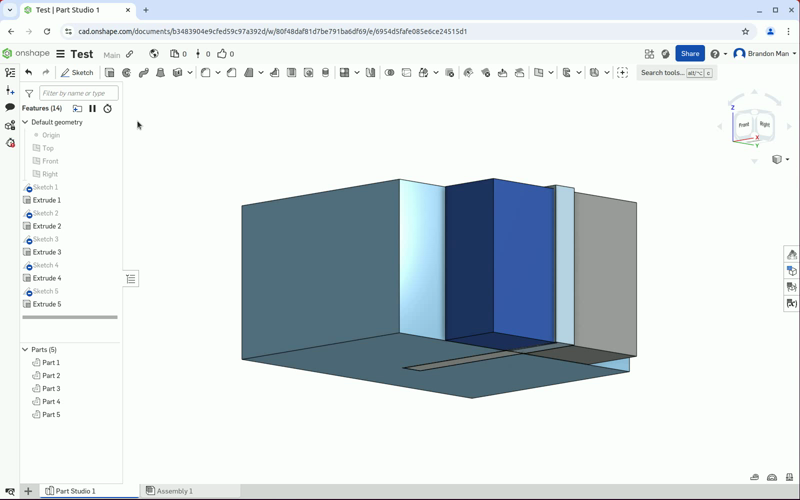
key(down, 3)
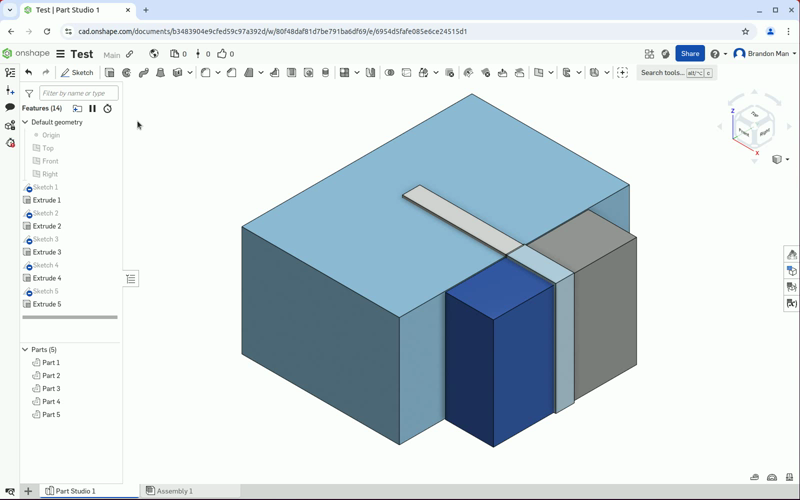
mouse_move(73, 189)
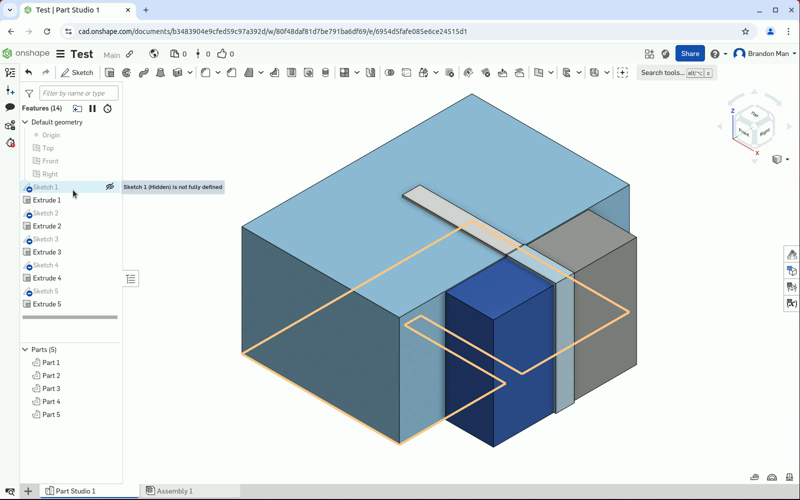
click(73, 189)